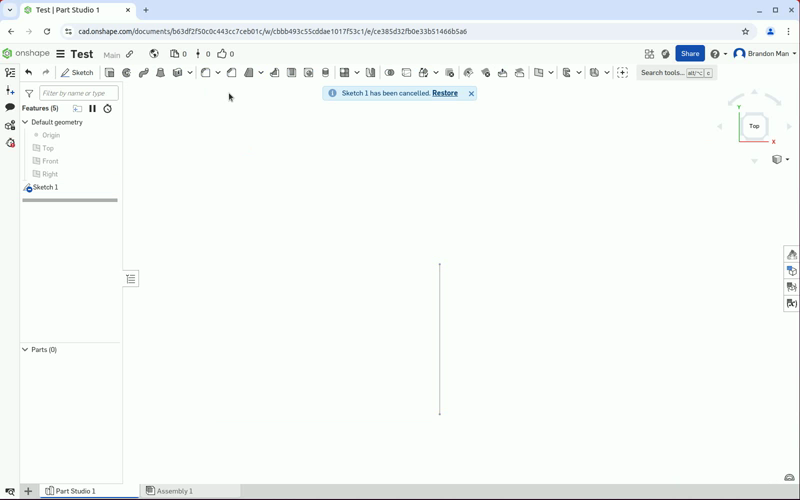
key(shift+h)
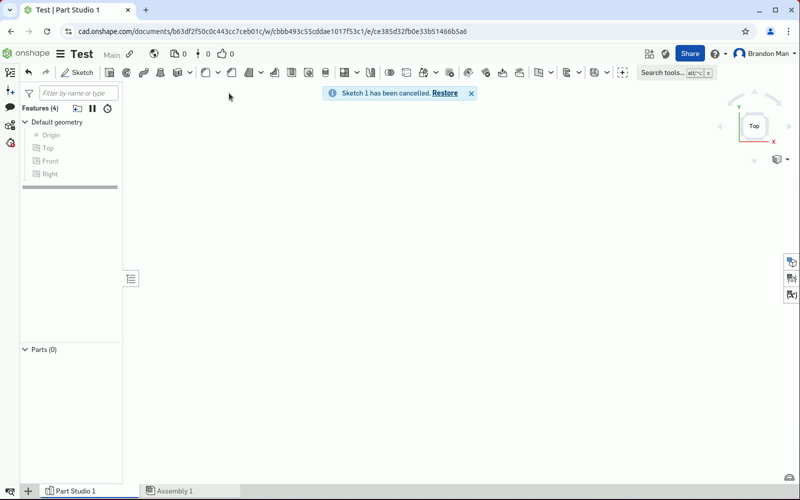
mouse_move(73, 352)
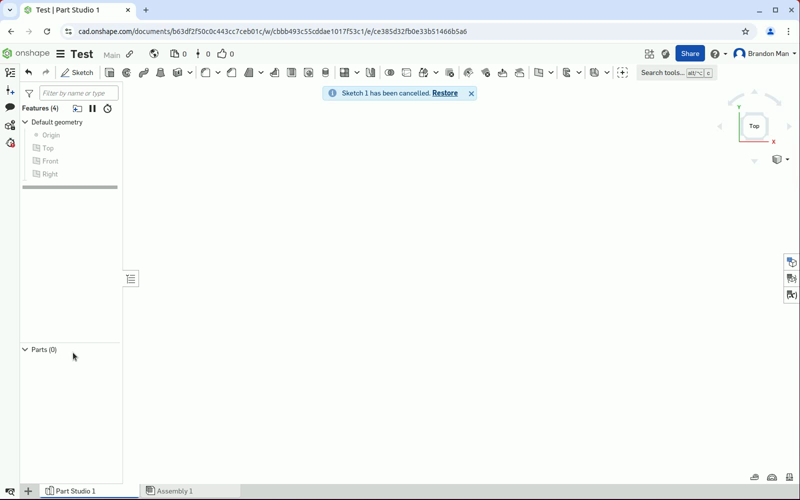
key(y)
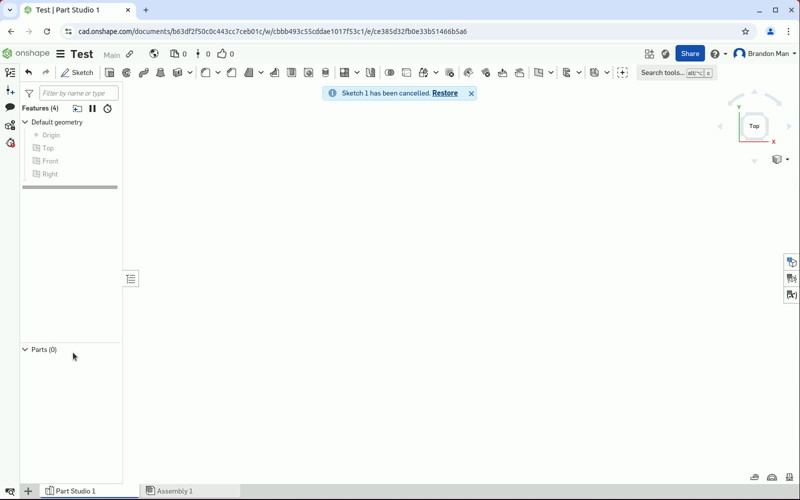
key(shift+p)
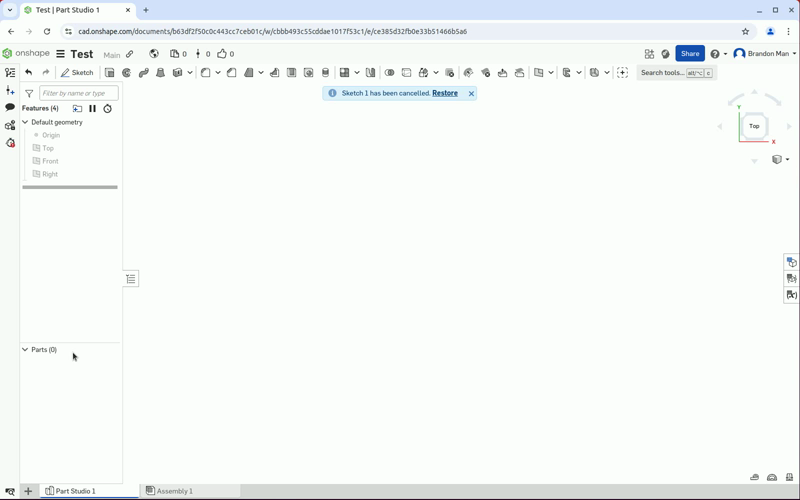
key(space)
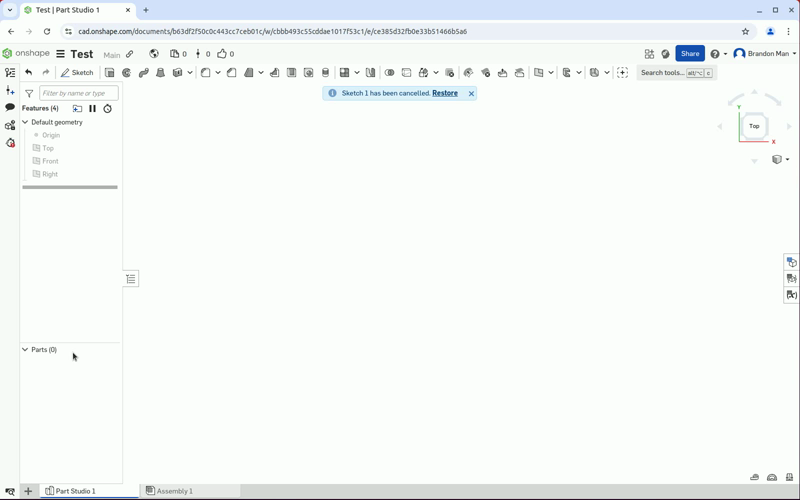
key_down(shift)
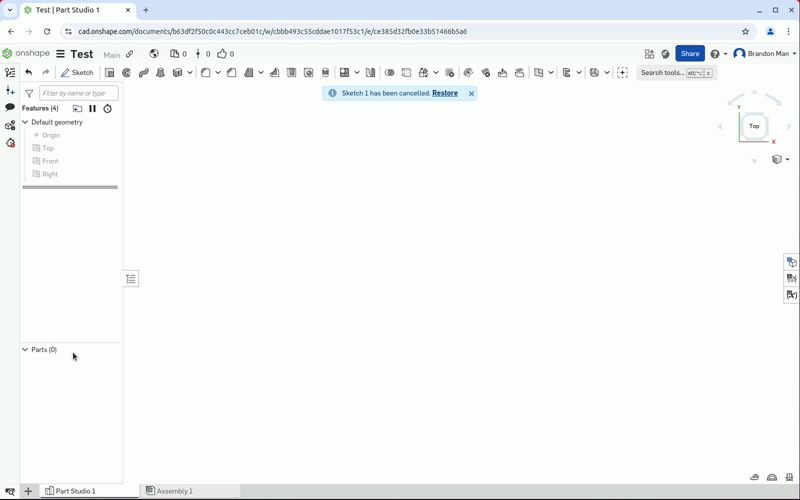
key(up)
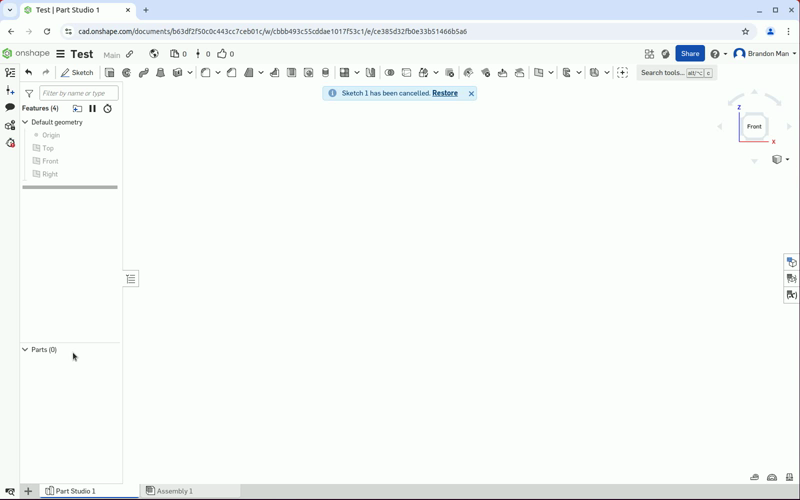
key_up(shift)
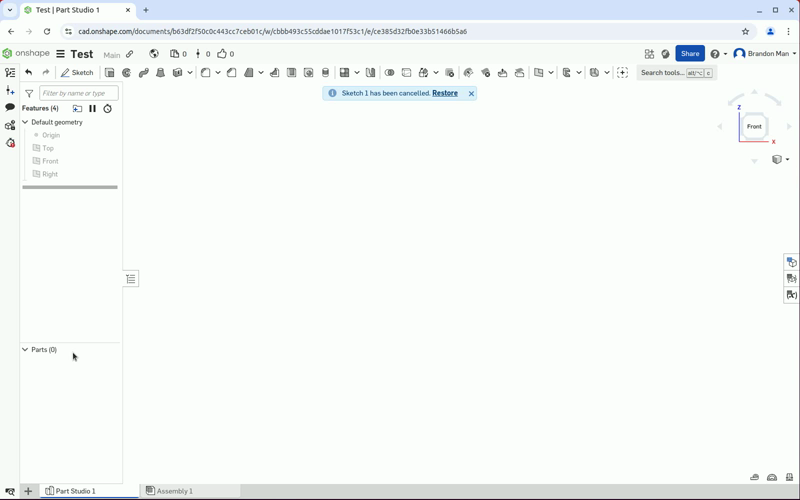
mouse_move(73, 352)
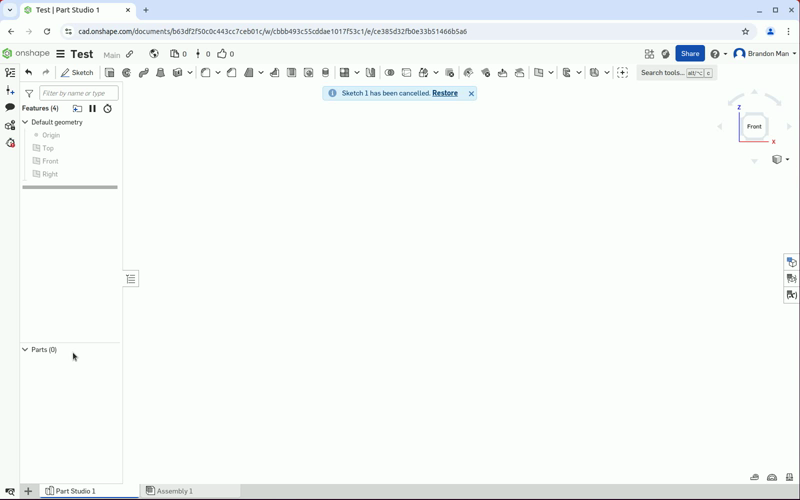
key(shift+y)
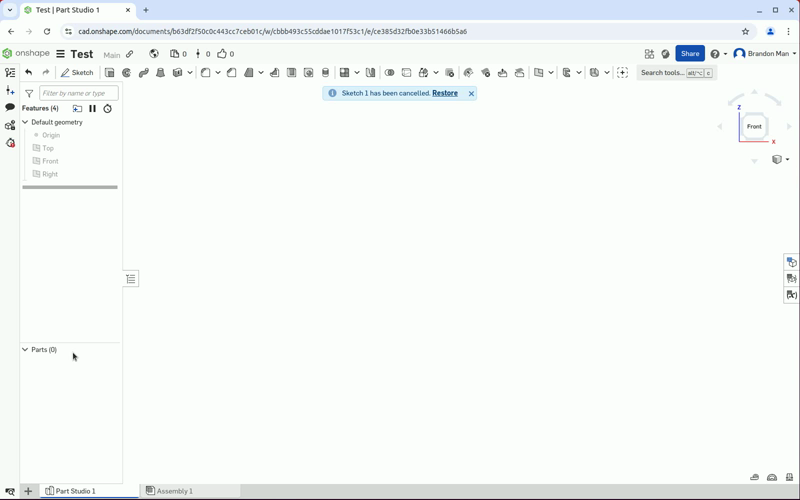
key(shift+s)
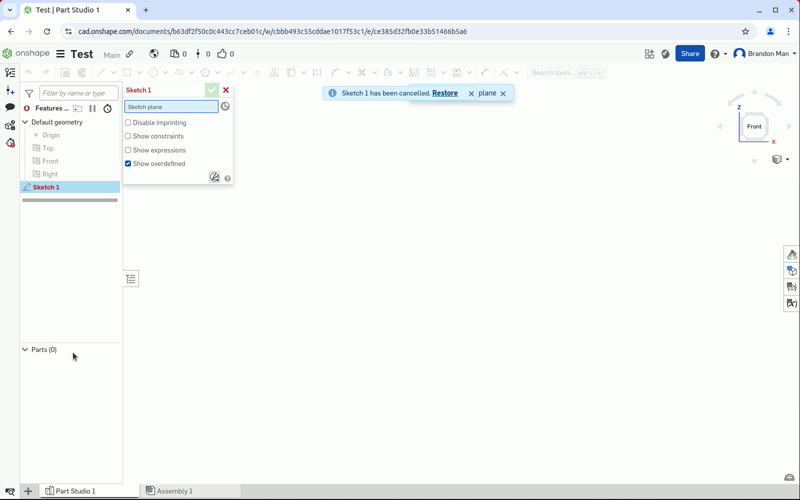
mouse_move(73, 163)
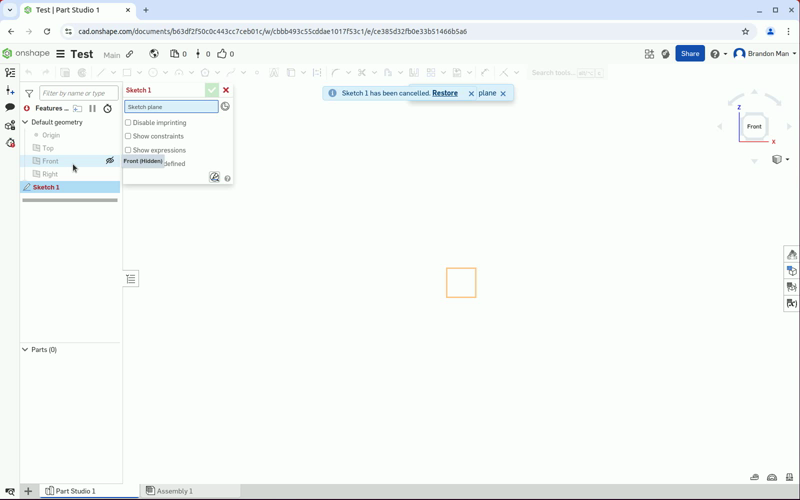
click(73, 163)
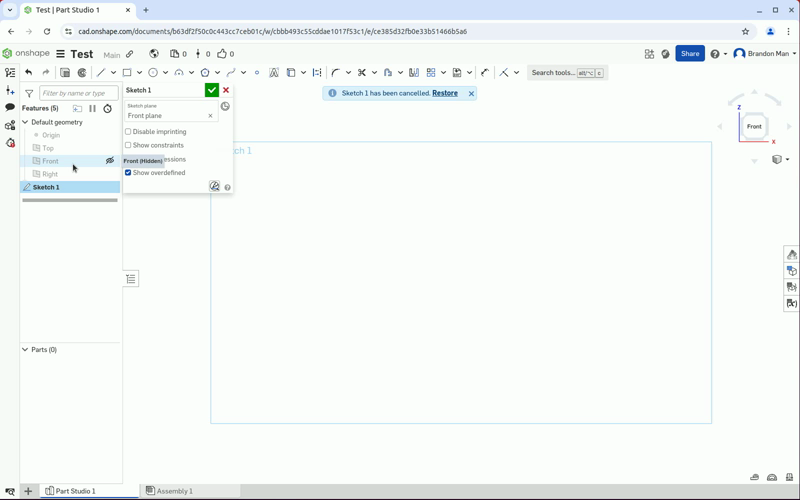
mouse_move(73, 352)
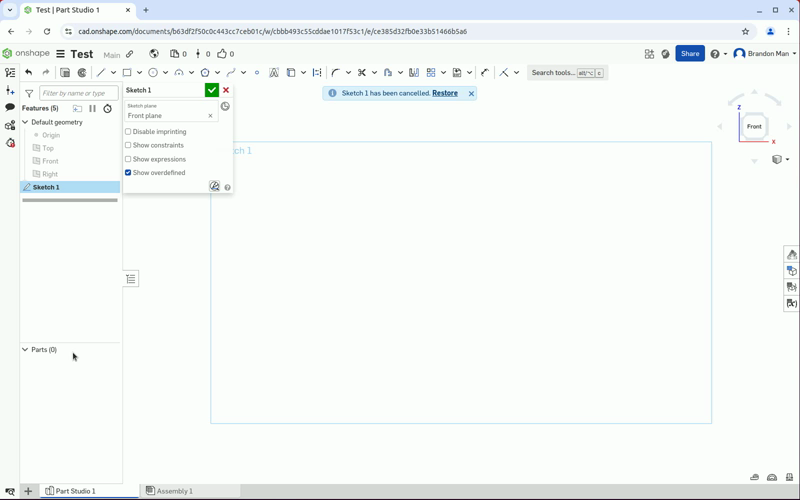
key(y)
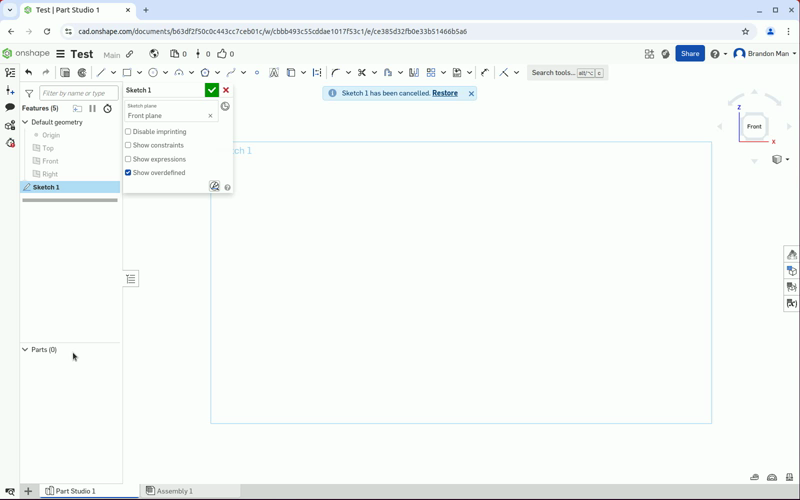
key(l)
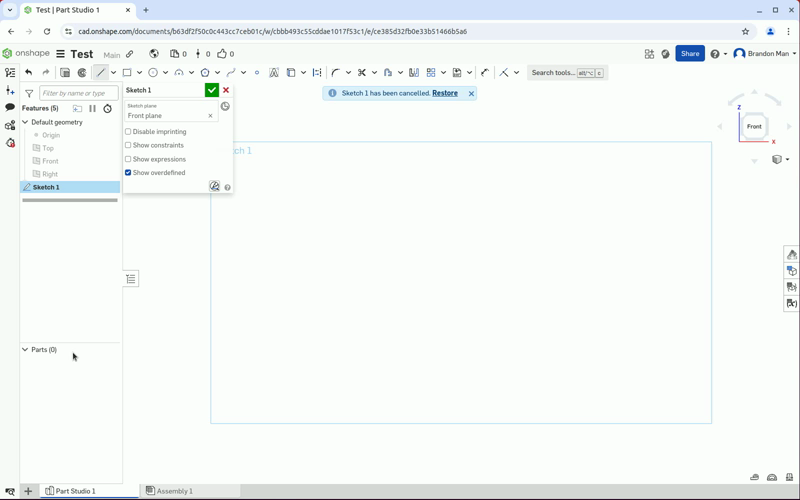
key_down(shift)
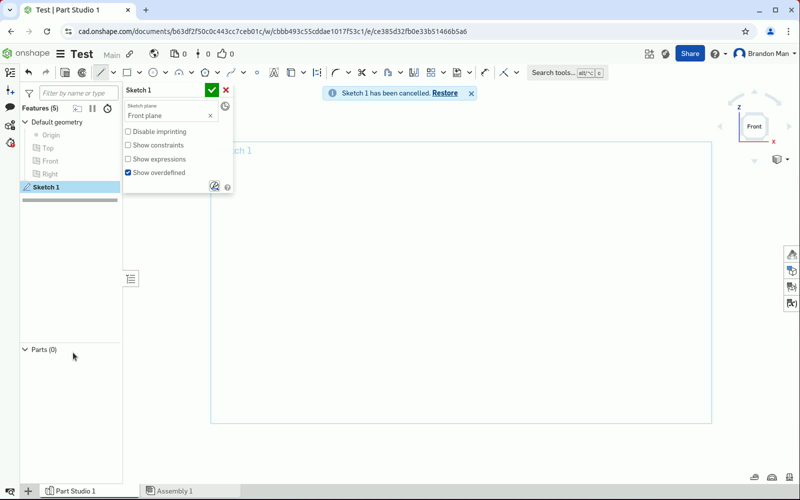
mouse_move(409, 349)
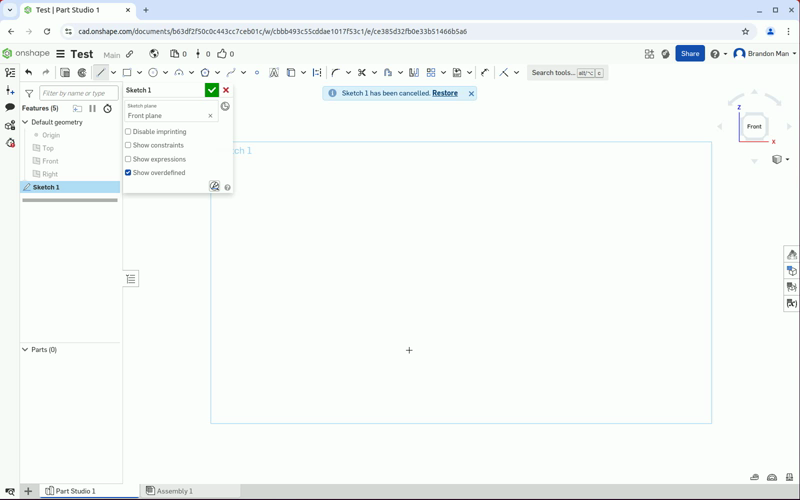
click(409, 349)
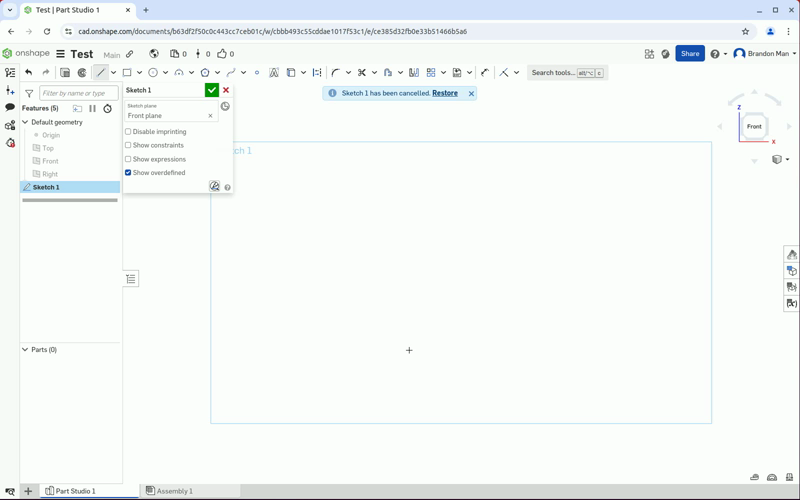
key_up(shift)
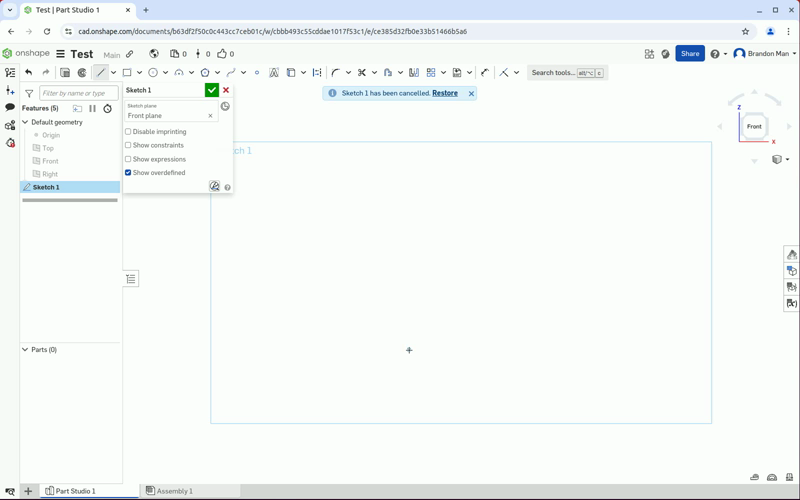
key_down(shift)
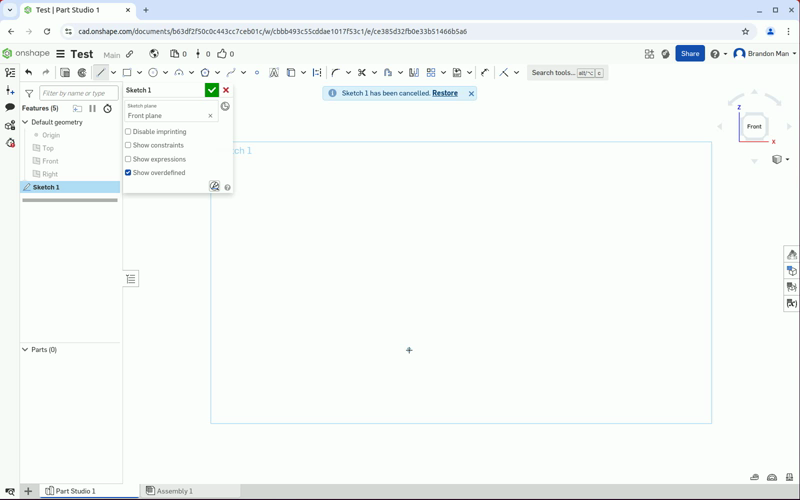
mouse_move(439, 349)
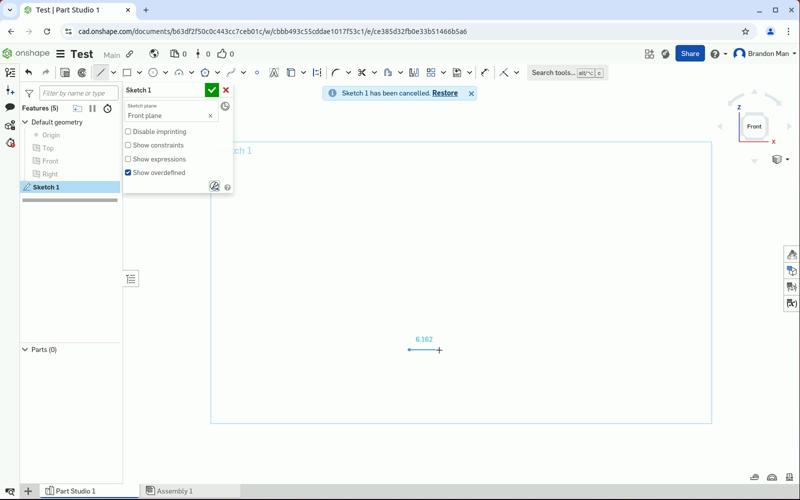
mouse_move(459, 349)
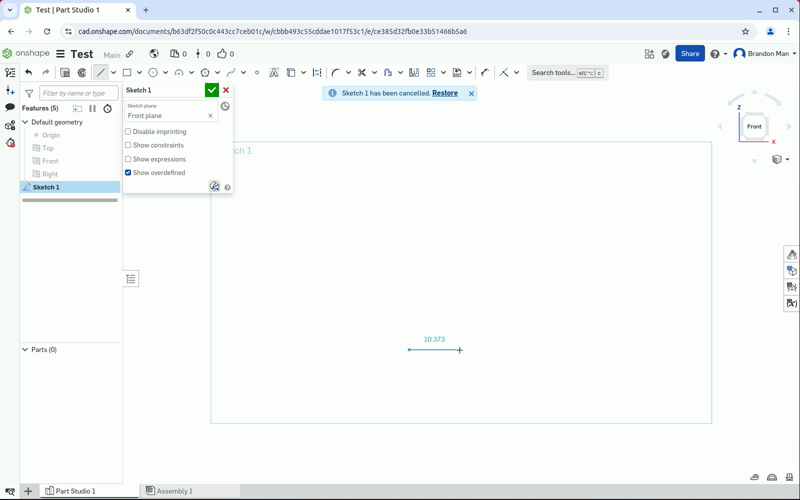
click(459, 349)
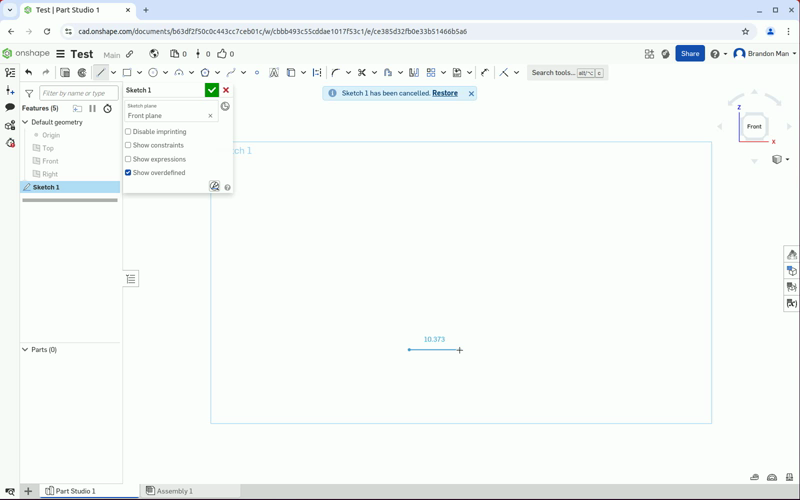
key_up(shift)
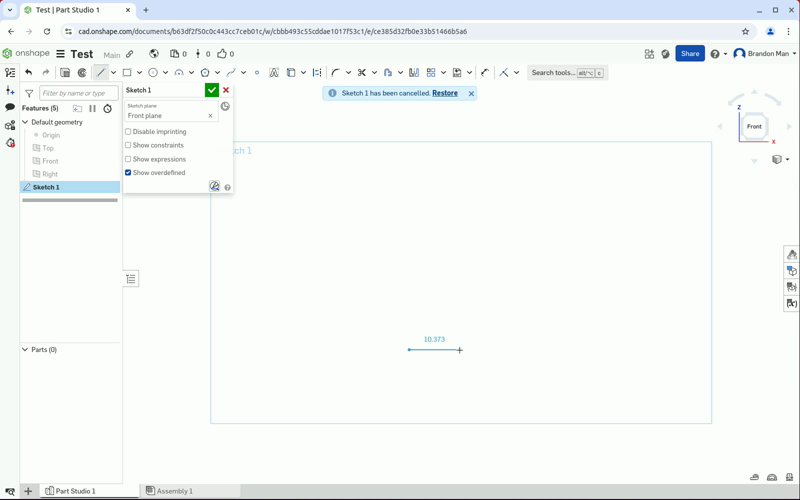
key(esc)
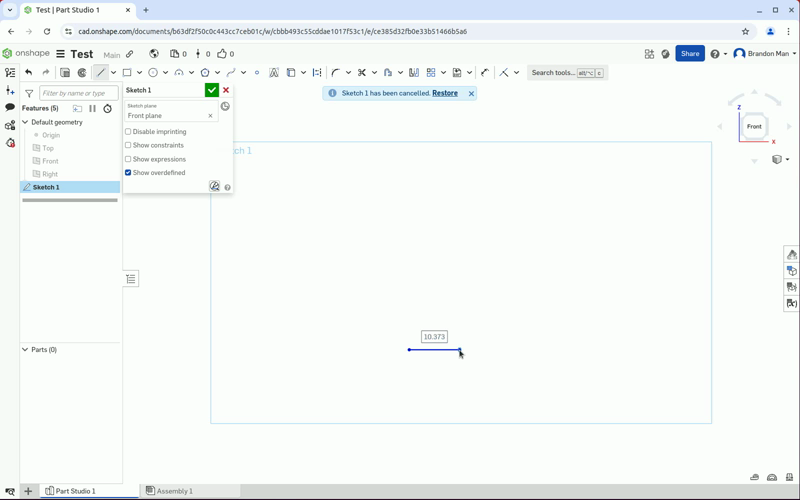
key(a)
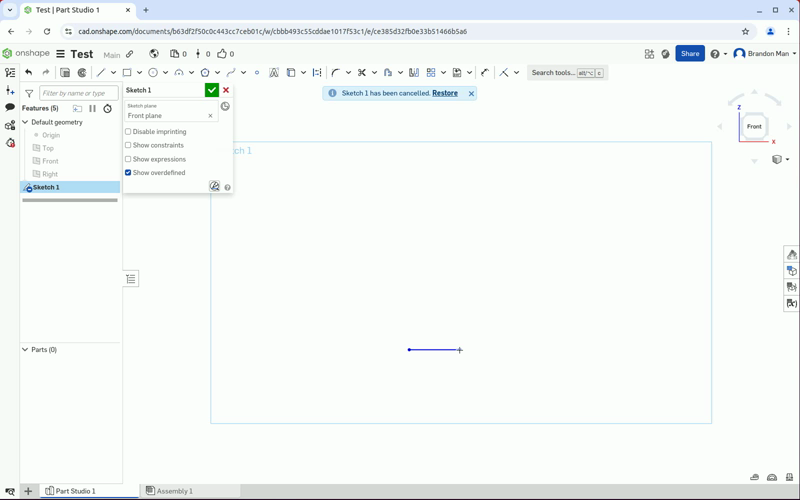
mouse_move(459, 349)
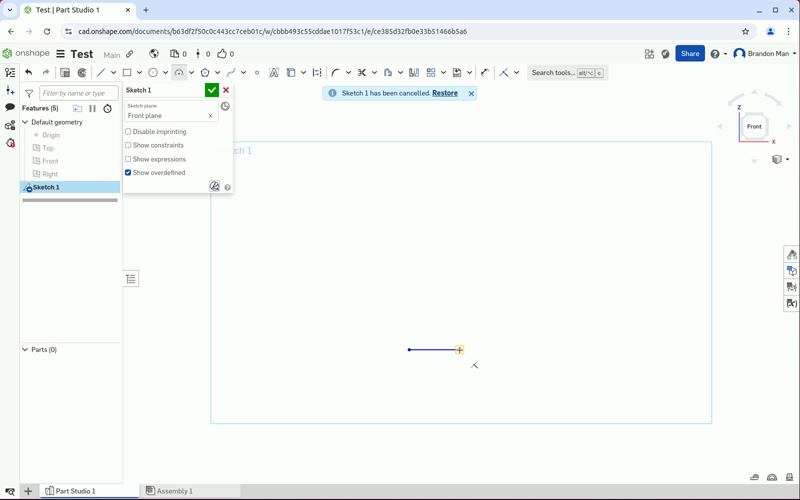
click(459, 349)
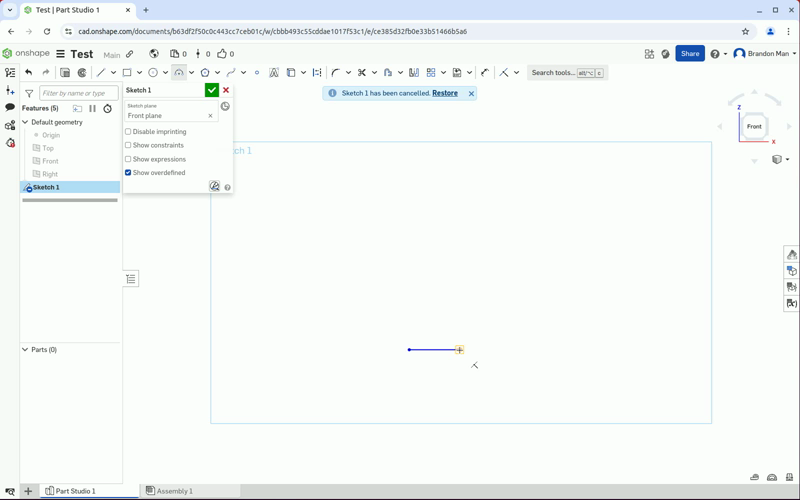
key_down(shift)
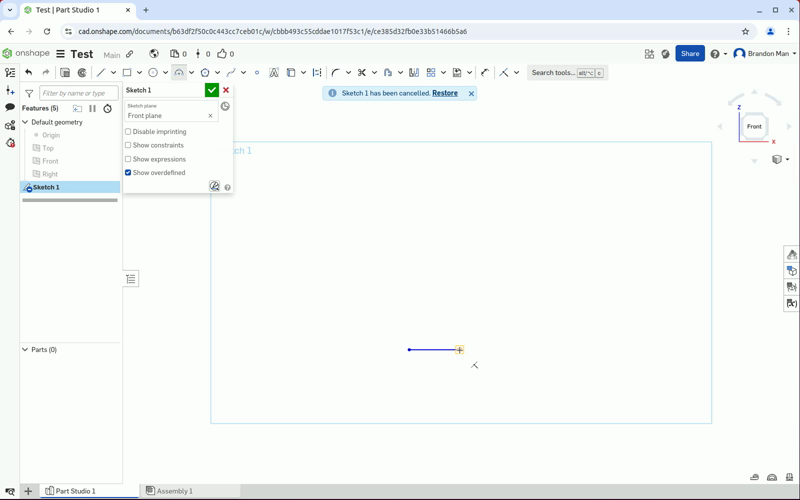
mouse_move(459, 228)
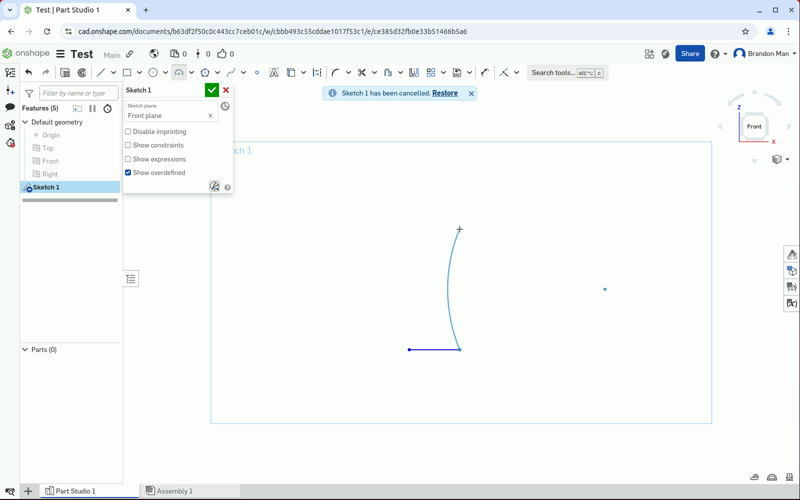
click(459, 228)
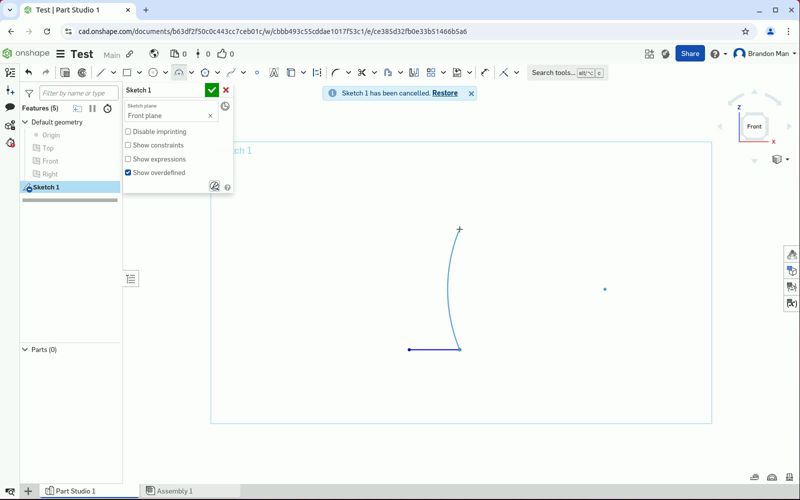
mouse_move(510, 289)
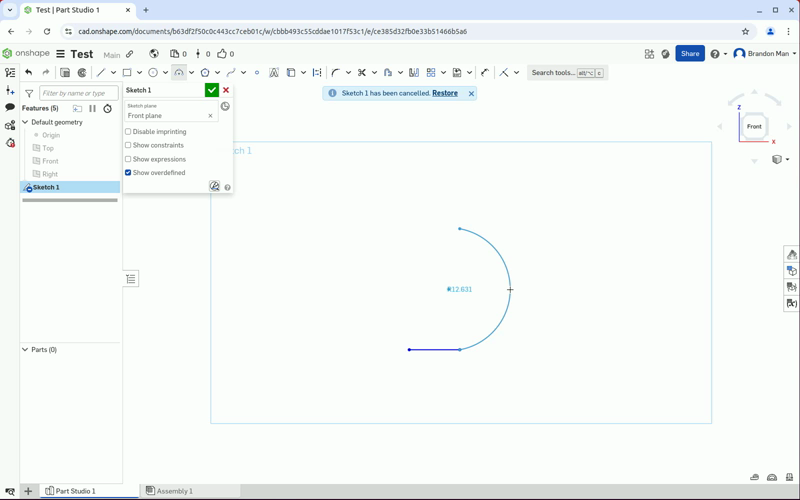
click(510, 289)
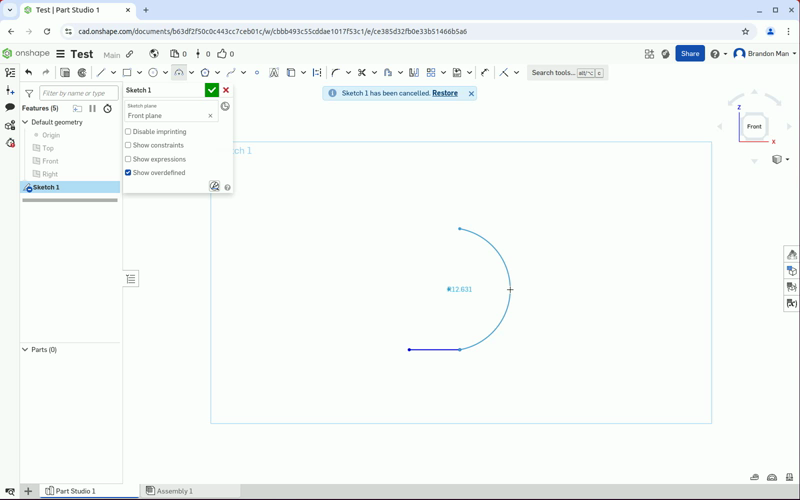
key_up(shift)
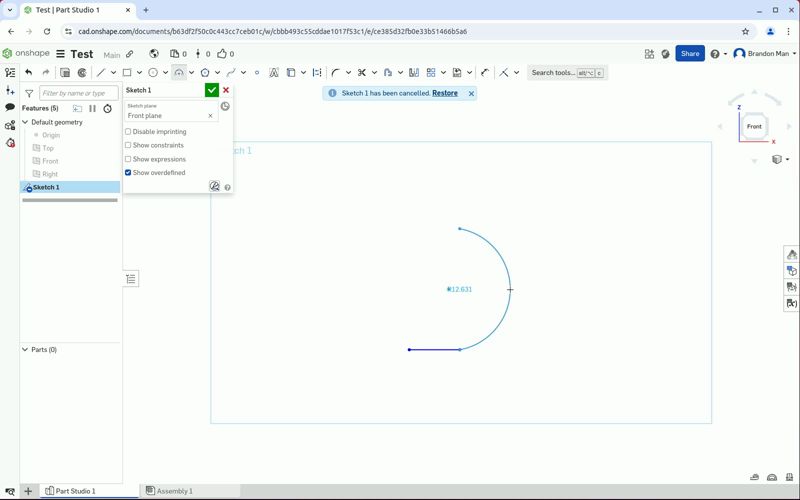
key(esc)
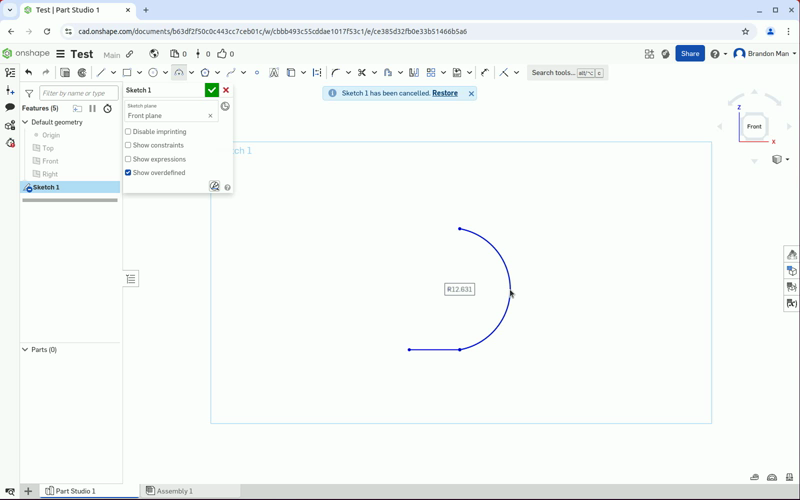
key(l)
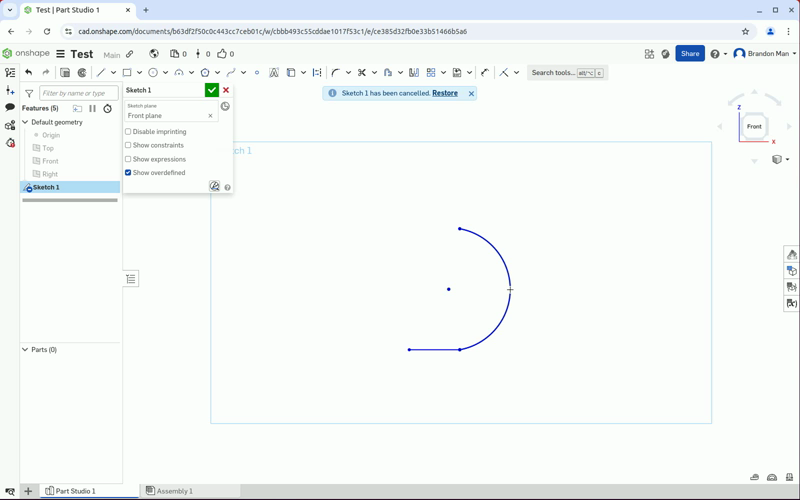
mouse_move(459, 228)
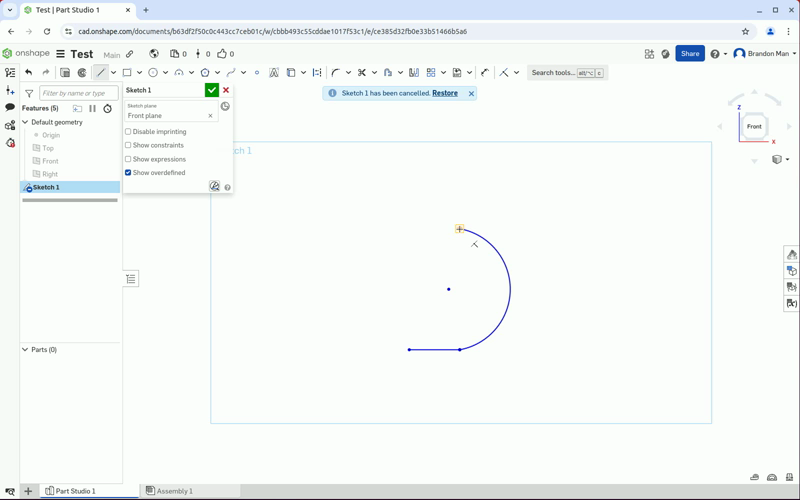
click(459, 228)
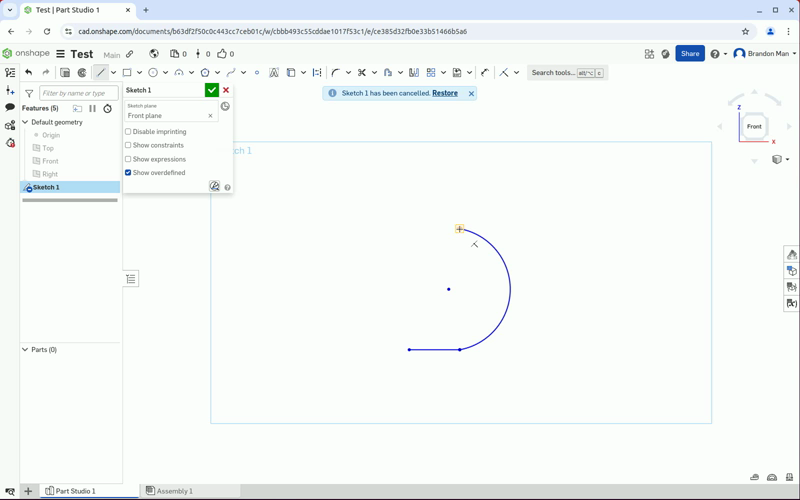
key_down(shift)
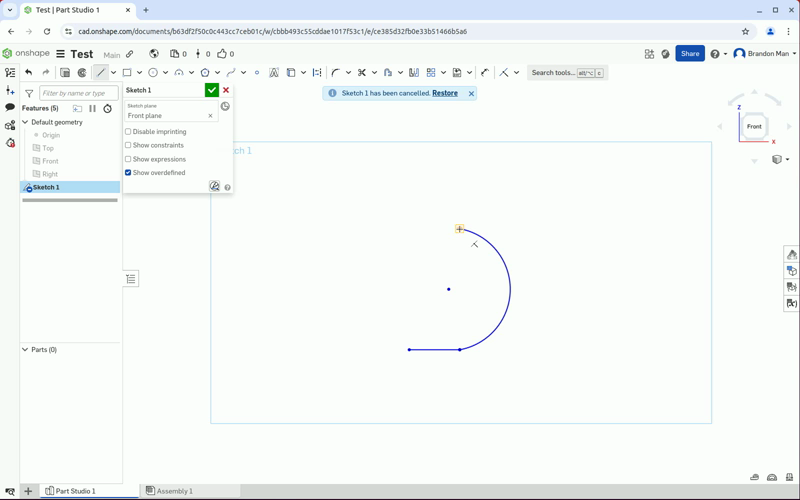
mouse_move(489, 228)
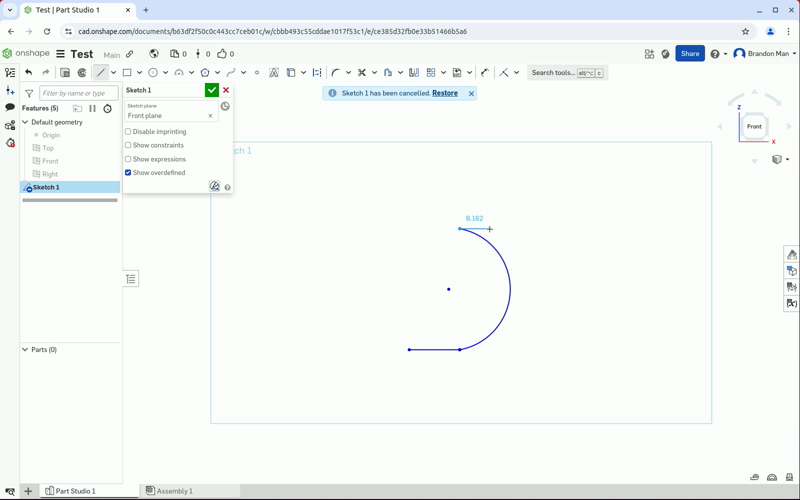
mouse_move(409, 228)
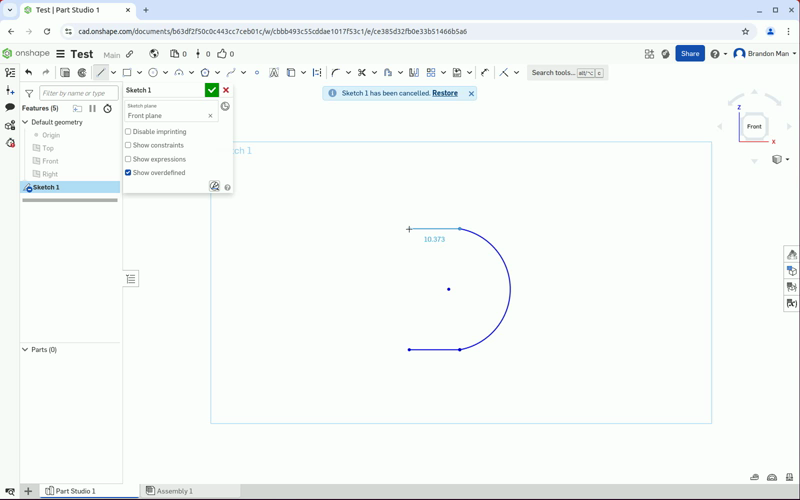
click(409, 228)
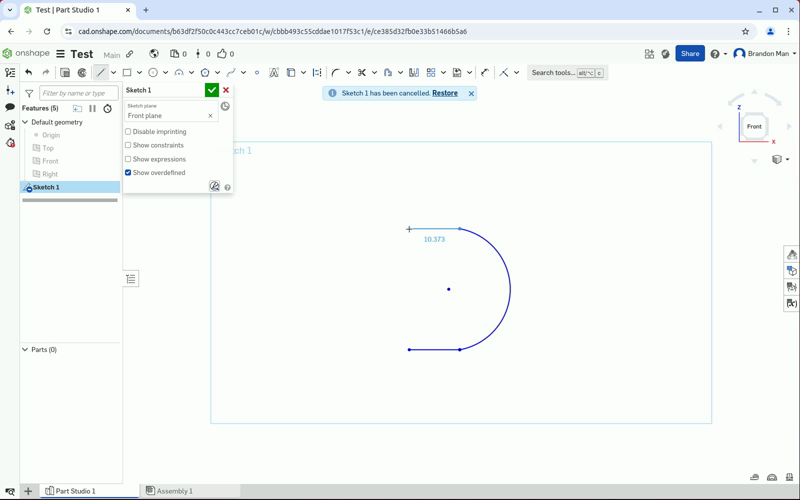
key_up(shift)
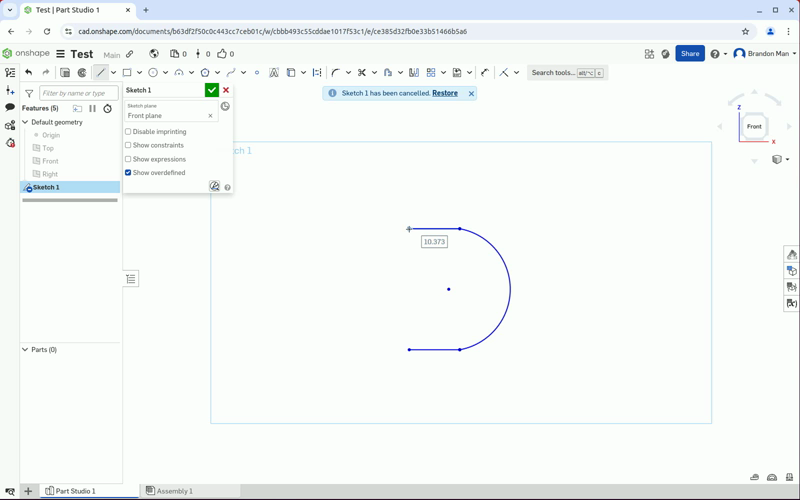
key_down(shift)
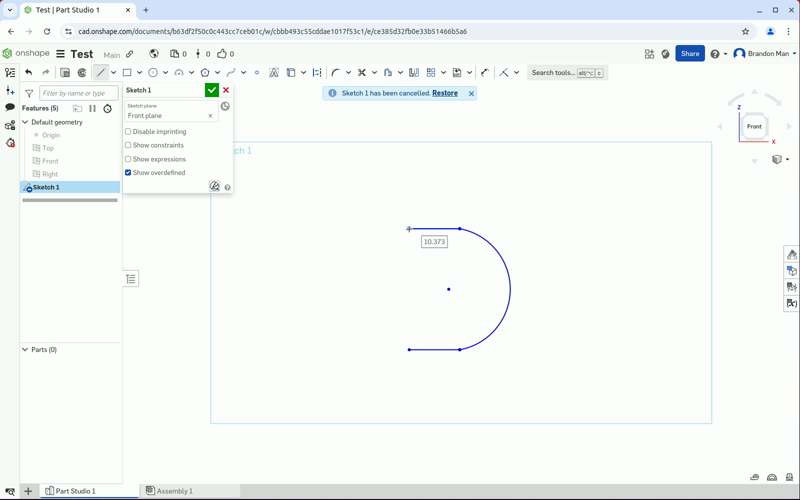
mouse_move(409, 349)
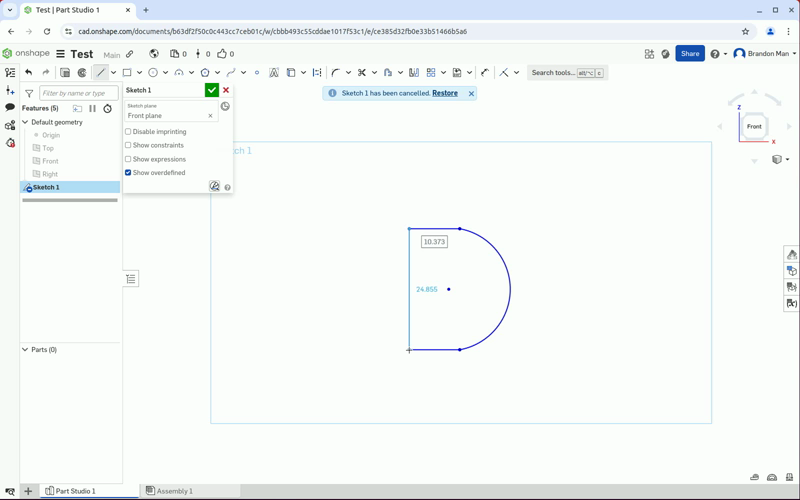
key_up(shift)
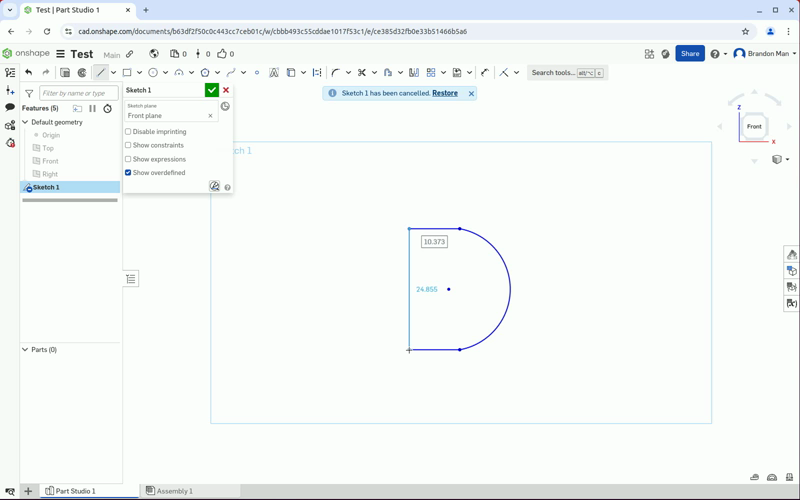
click(409, 349)
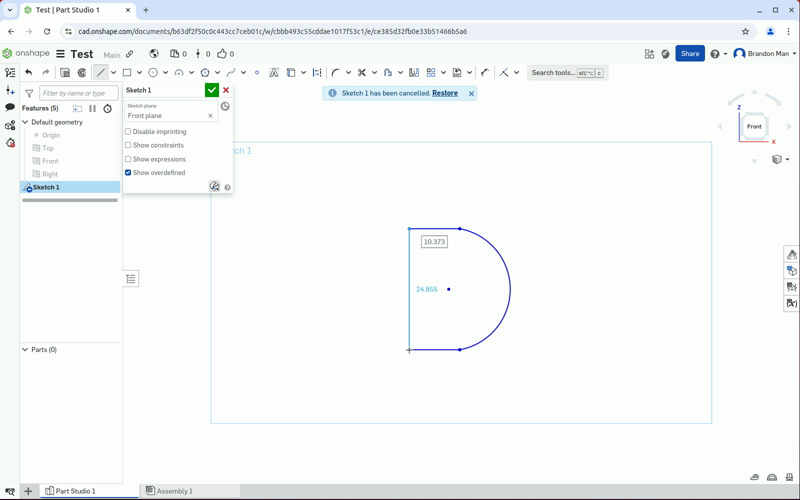
key(esc)
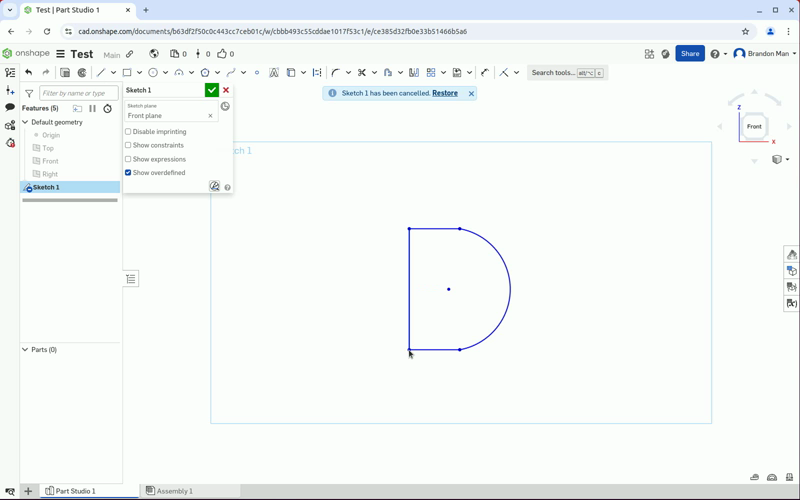
key(l)
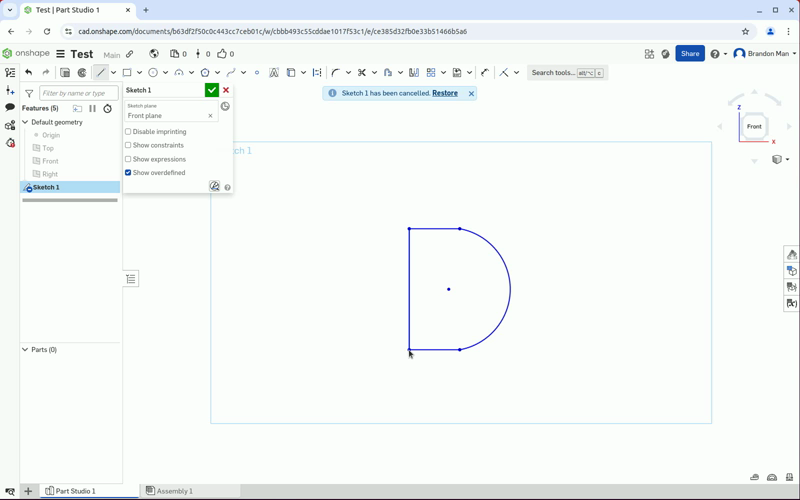
key_down(shift)
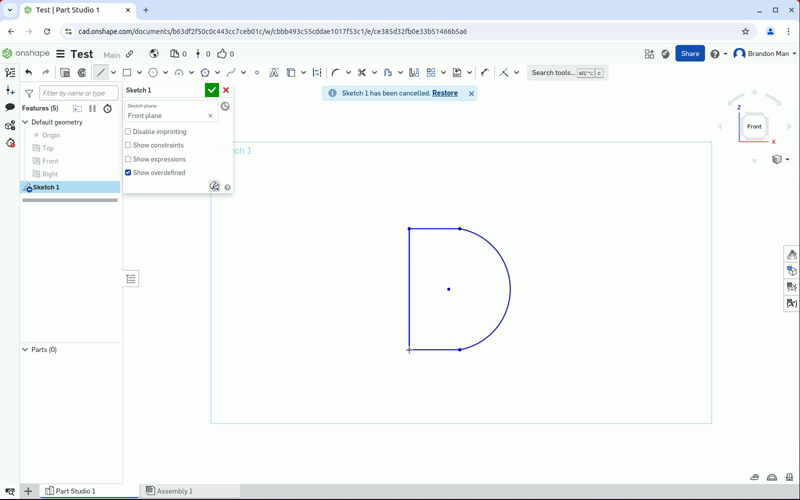
mouse_move(429, 328)
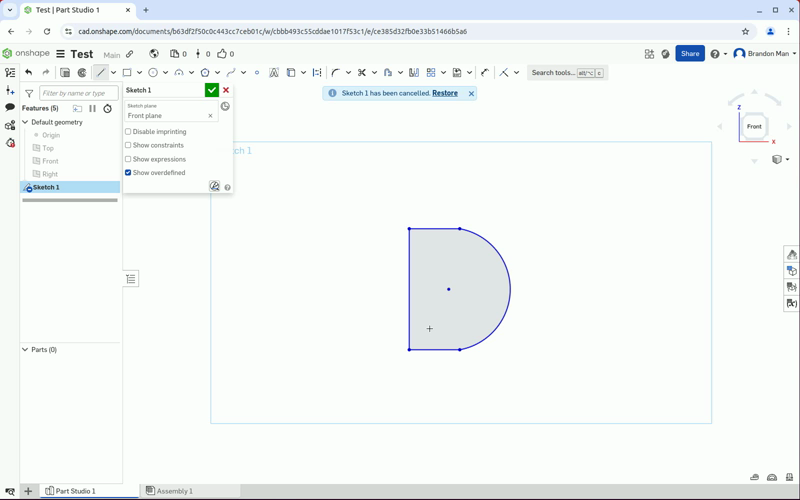
click(429, 328)
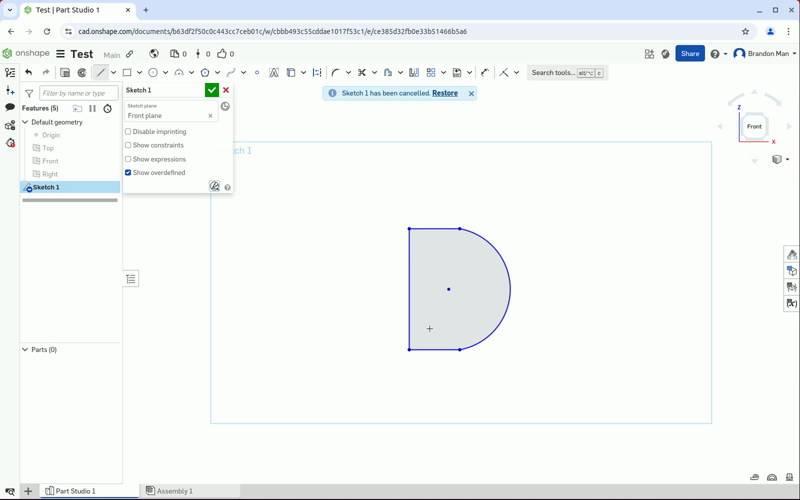
key_up(shift)
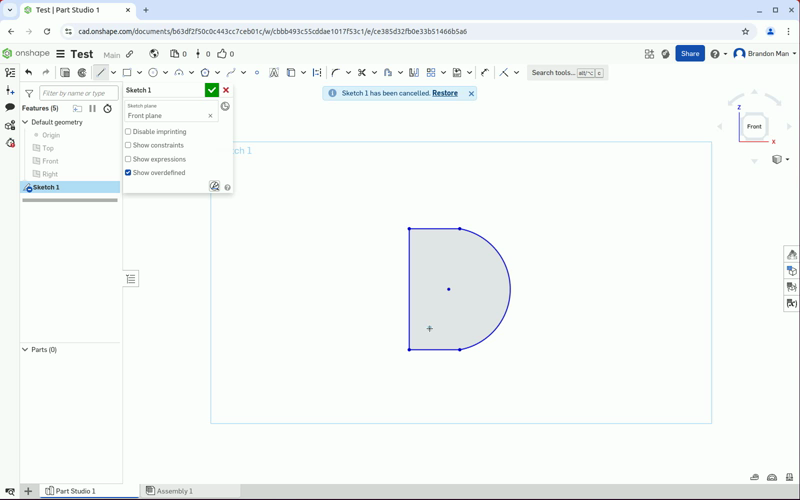
key_down(shift)
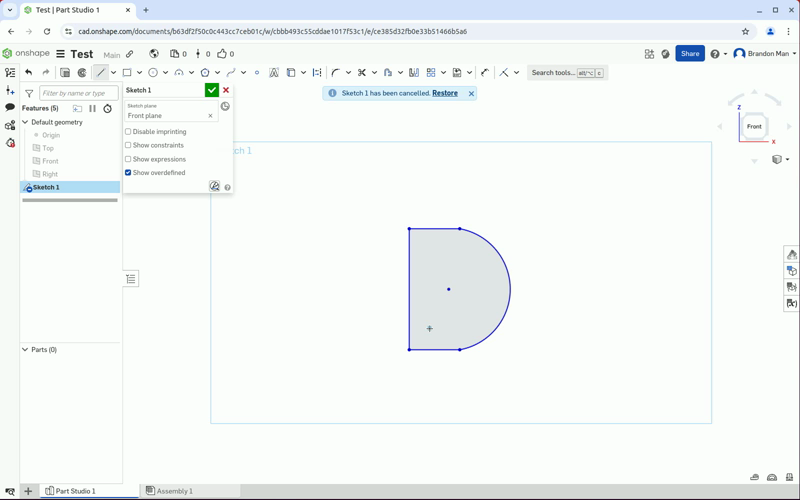
mouse_move(459, 328)
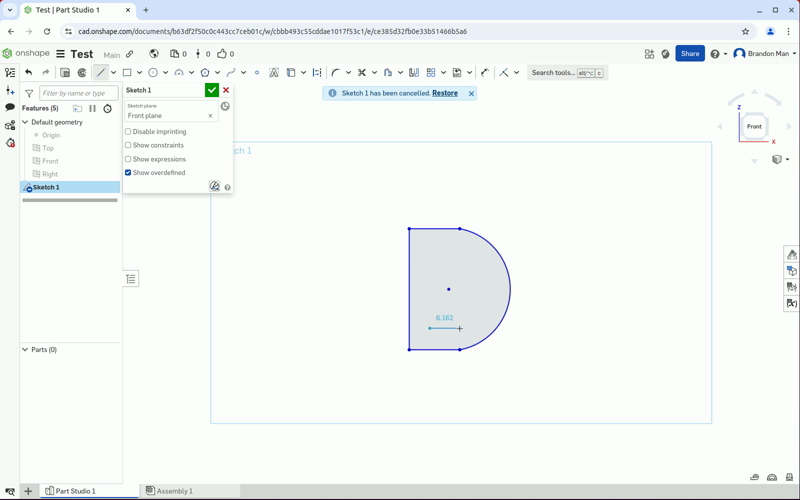
mouse_move(459, 328)
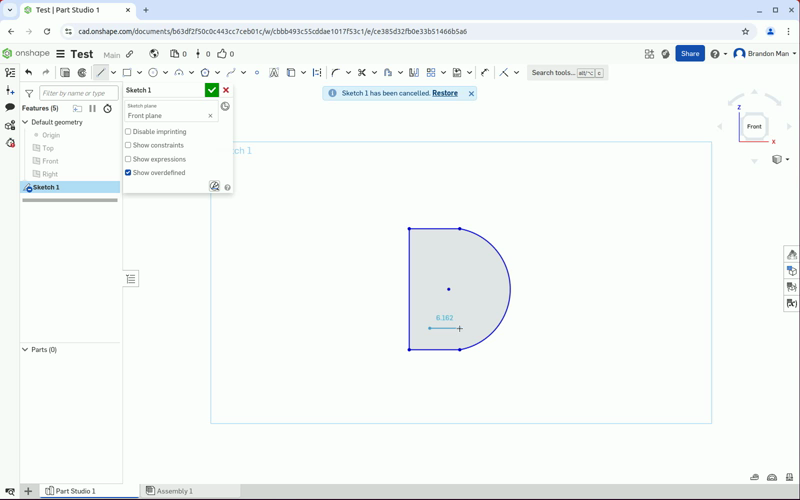
click(459, 328)
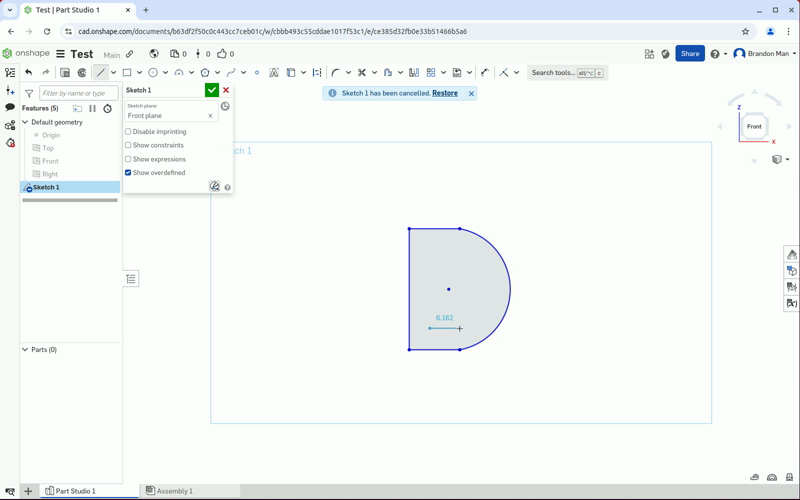
key_up(shift)
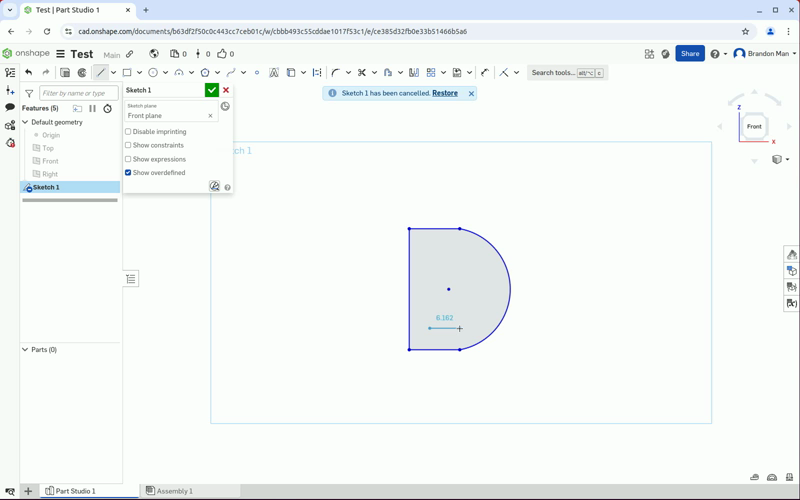
key(esc)
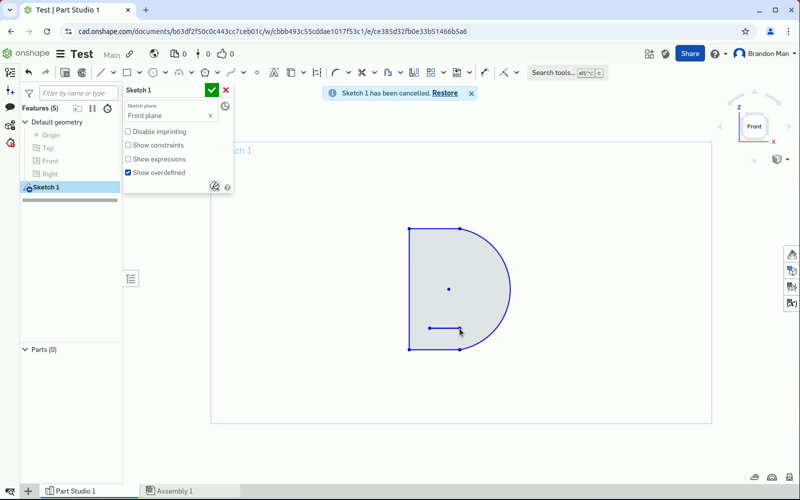
key(a)
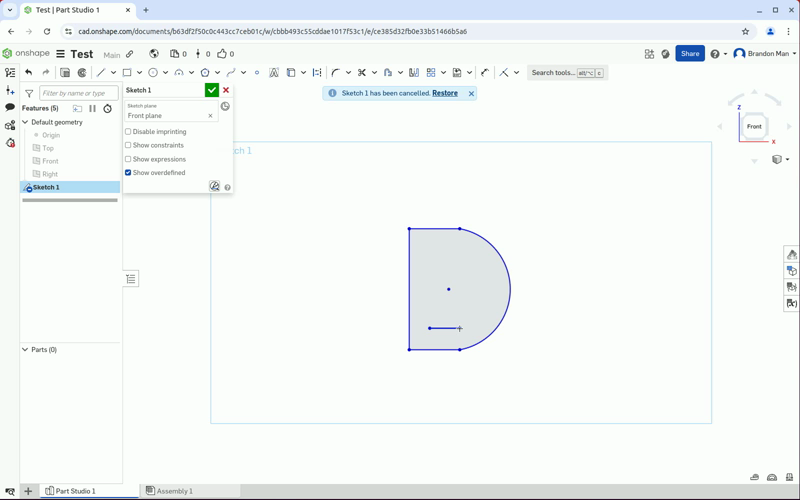
mouse_move(459, 328)
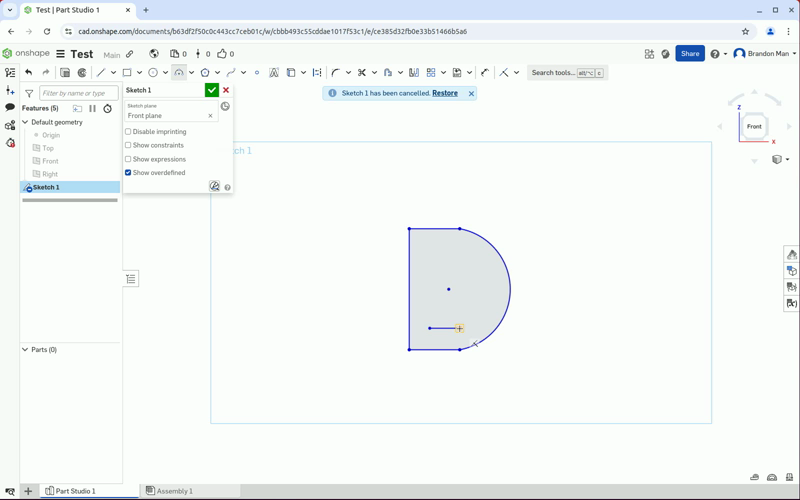
click(459, 328)
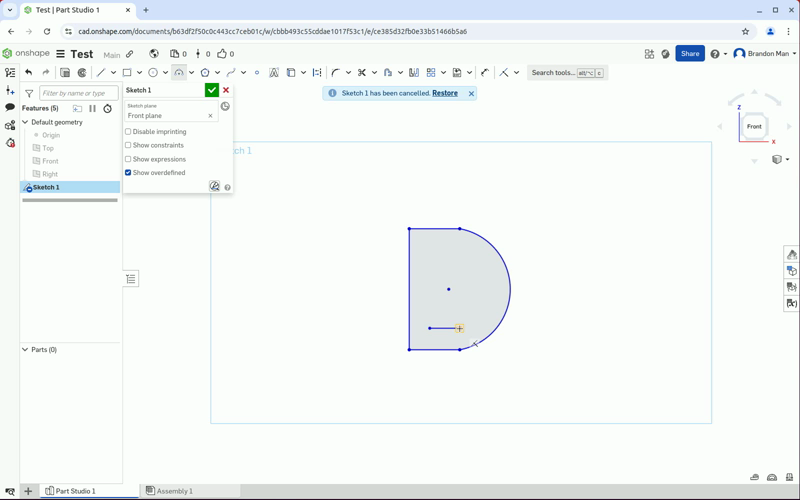
key_down(shift)
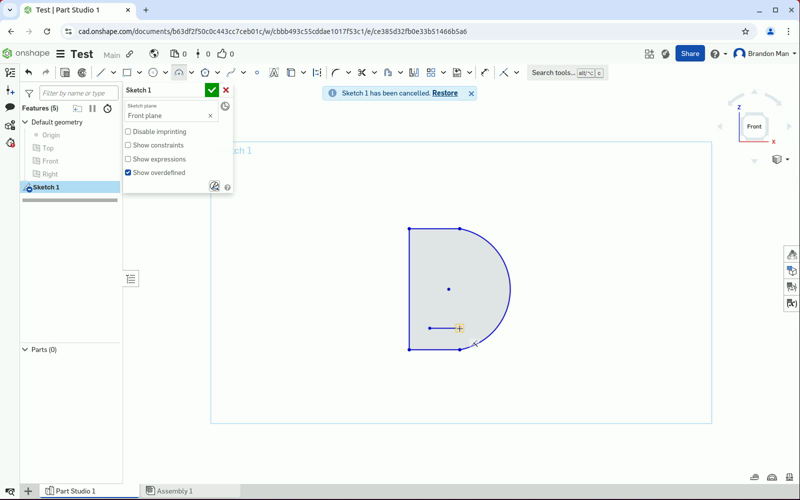
mouse_move(459, 252)
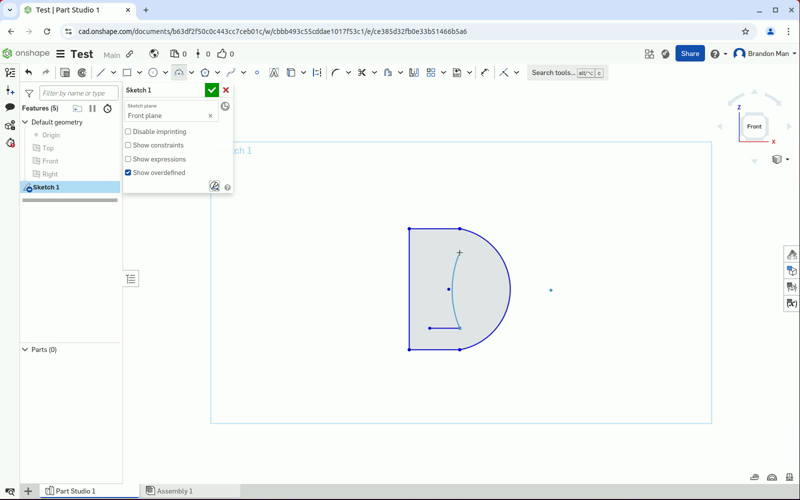
click(459, 252)
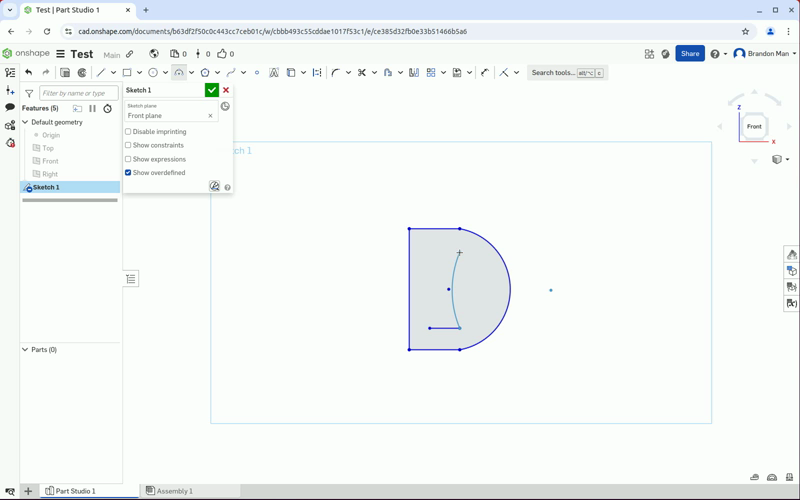
mouse_move(489, 290)
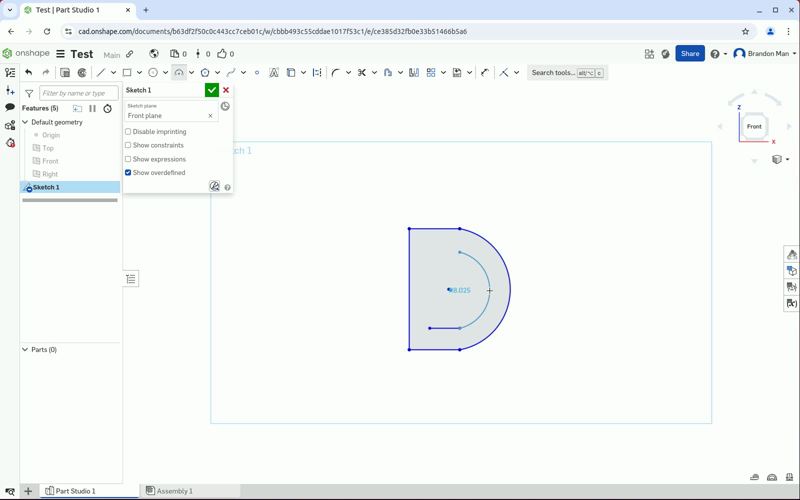
click(489, 290)
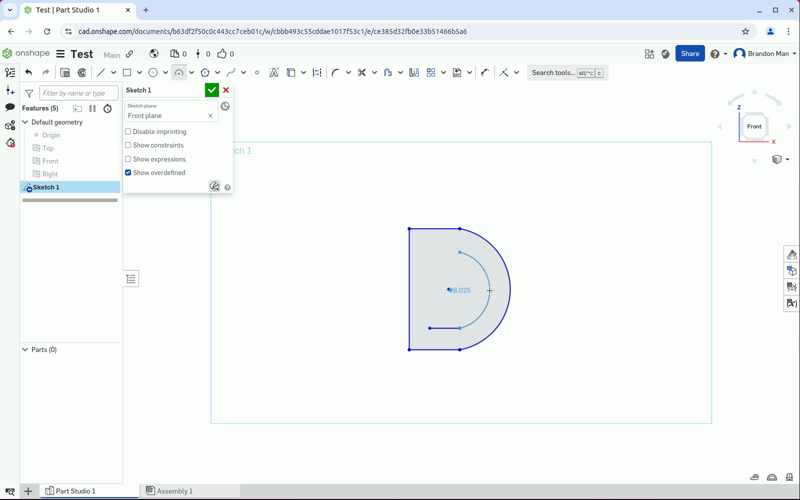
key_up(shift)
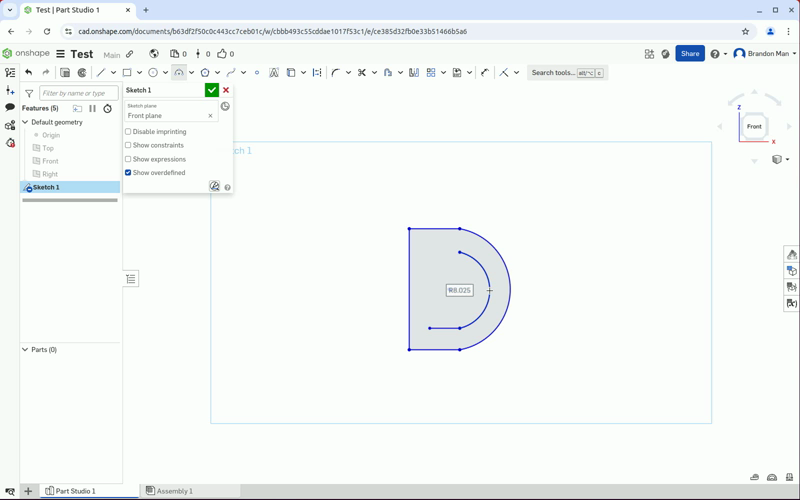
key(esc)
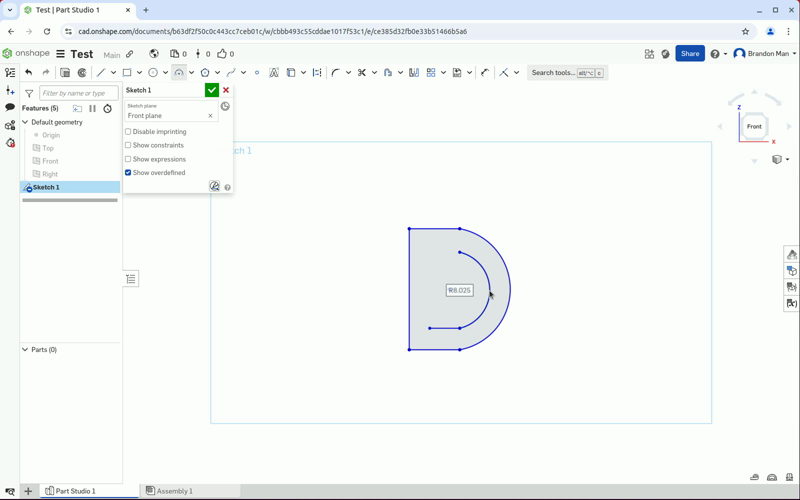
key(l)
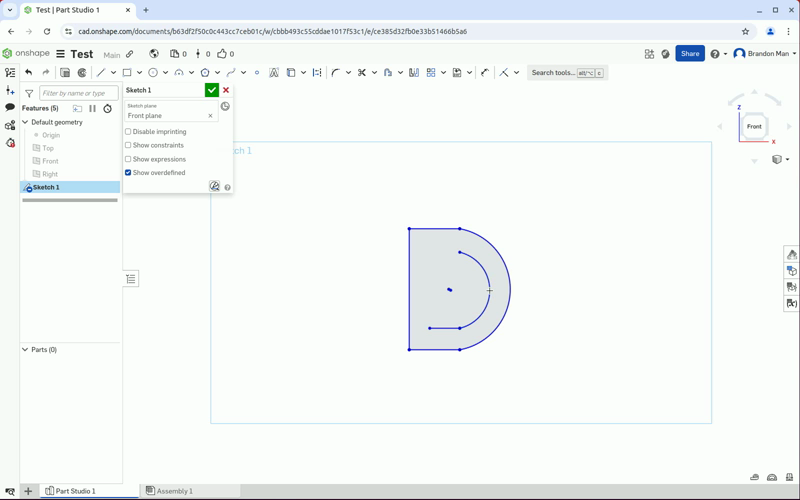
mouse_move(459, 252)
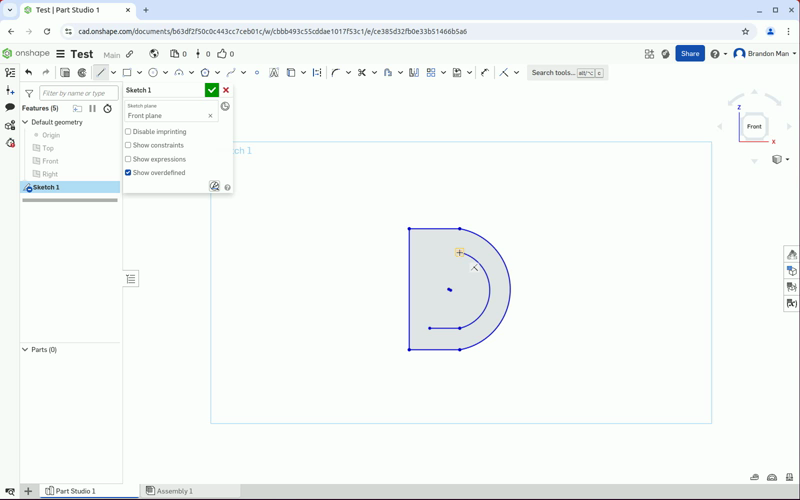
click(459, 252)
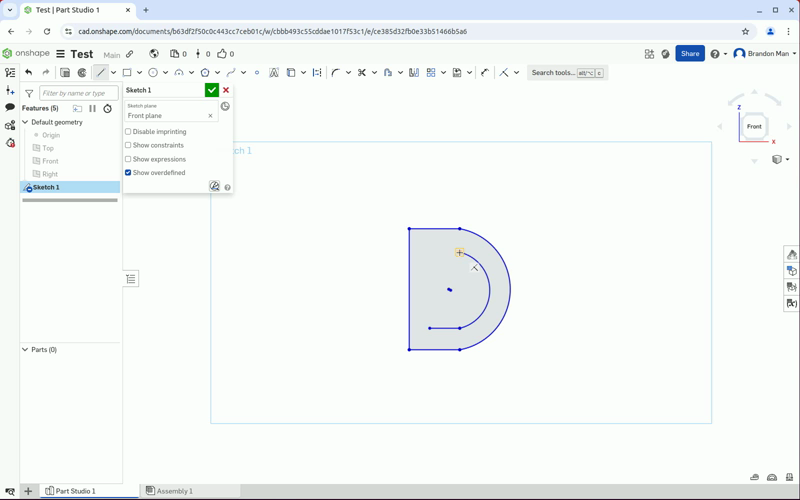
key_down(shift)
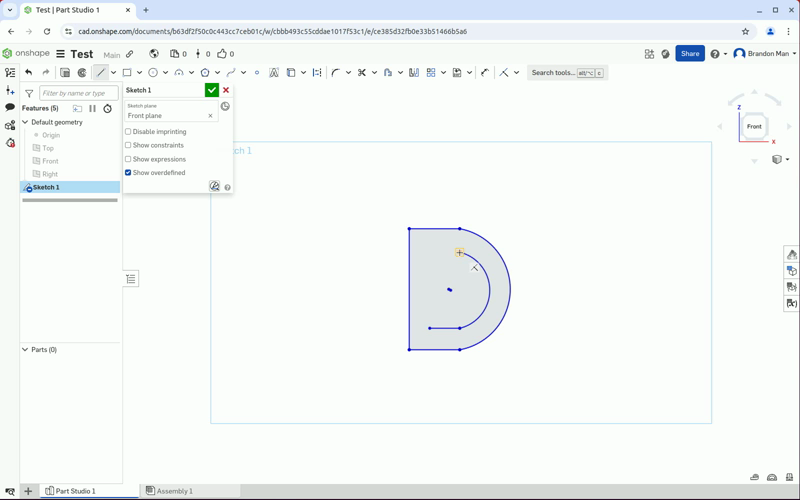
mouse_move(489, 252)
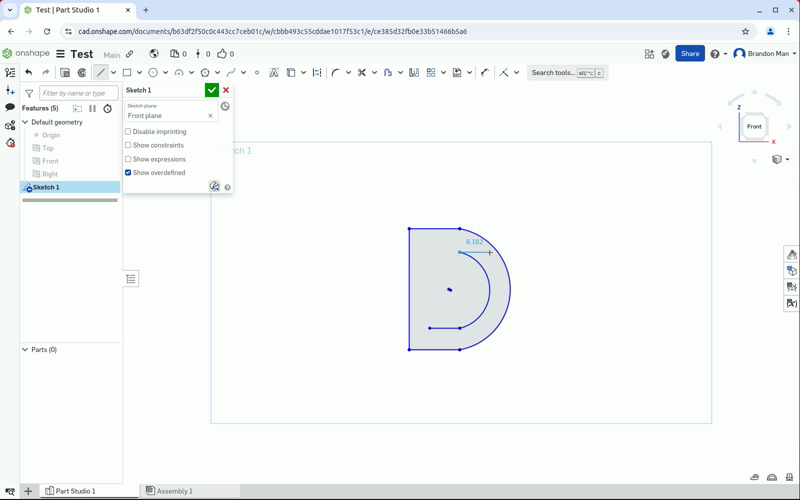
mouse_move(429, 252)
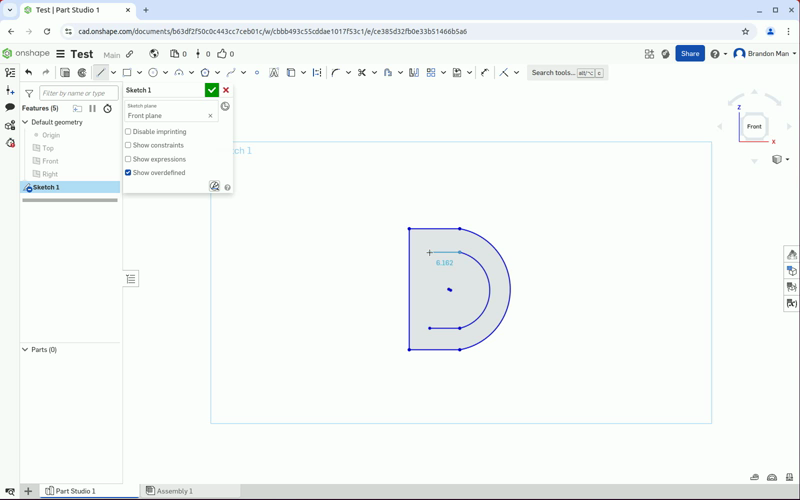
click(429, 252)
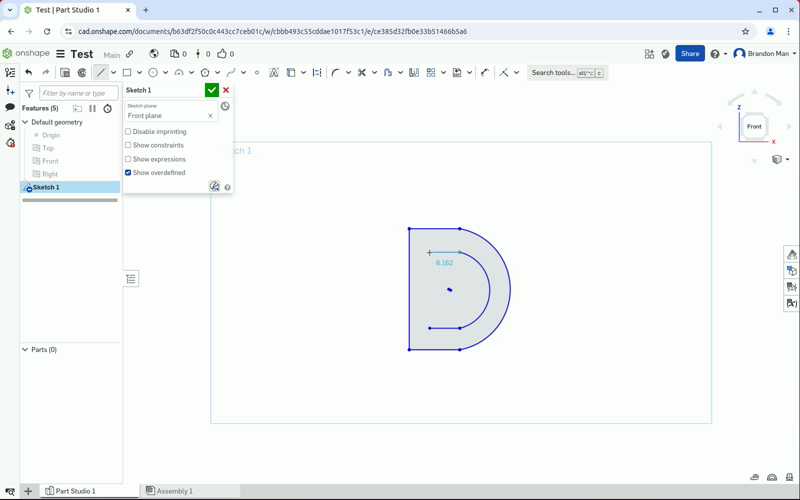
key_up(shift)
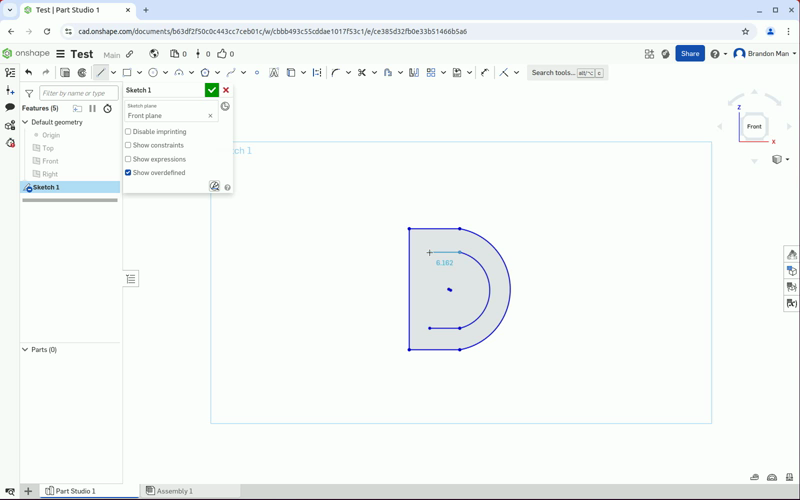
key_down(shift)
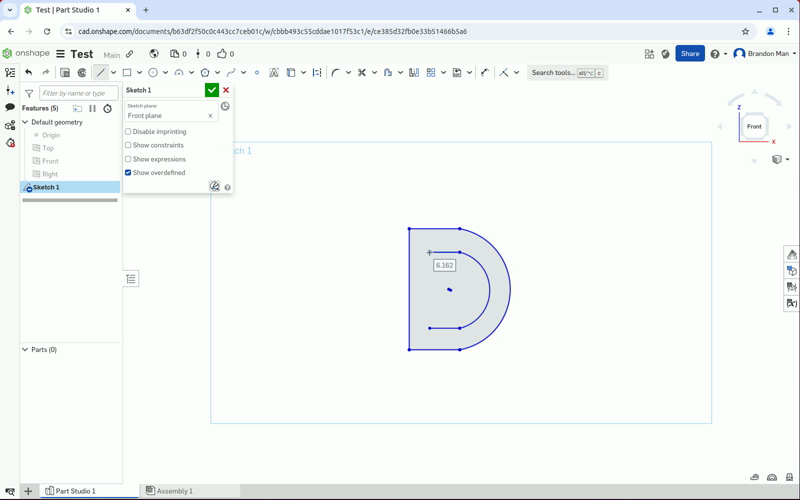
mouse_move(429, 328)
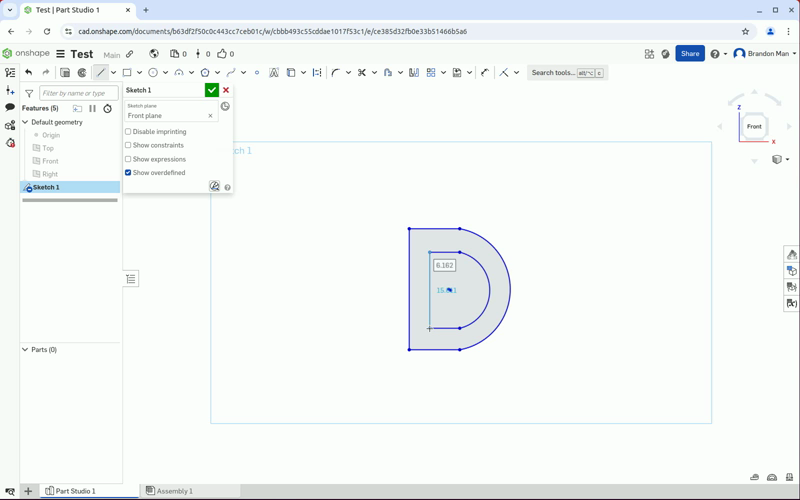
key_up(shift)
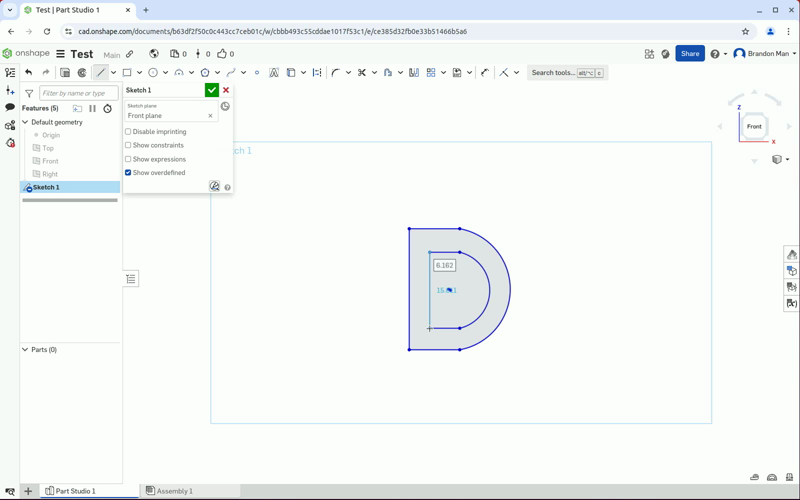
click(429, 328)
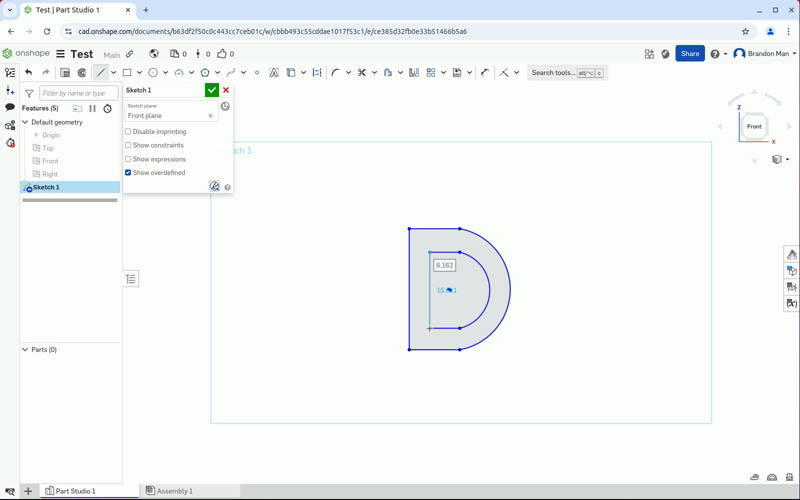
key(esc)
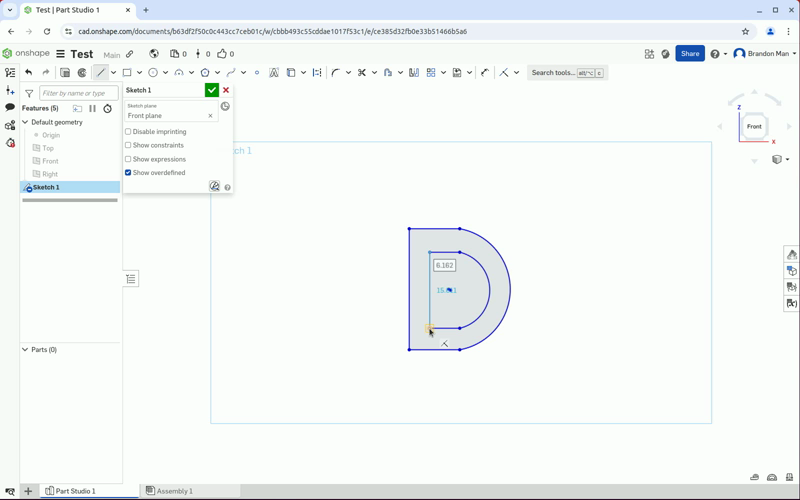
mouse_move(494, 275)
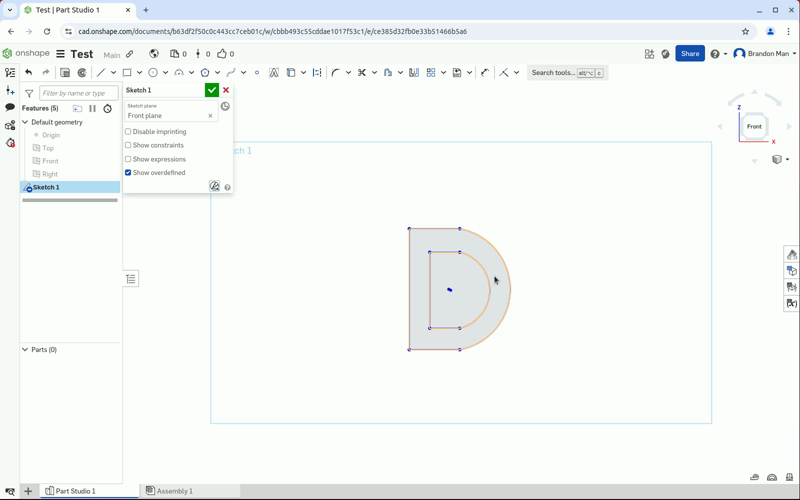
click(494, 275)
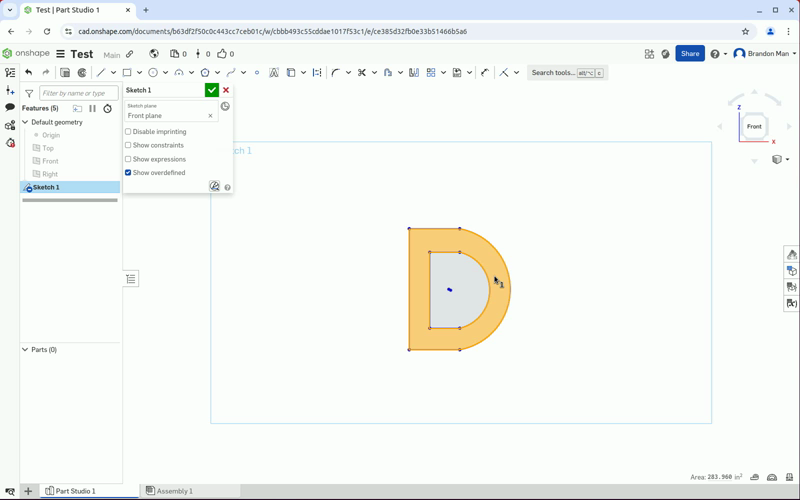
mouse_move(73, 352)
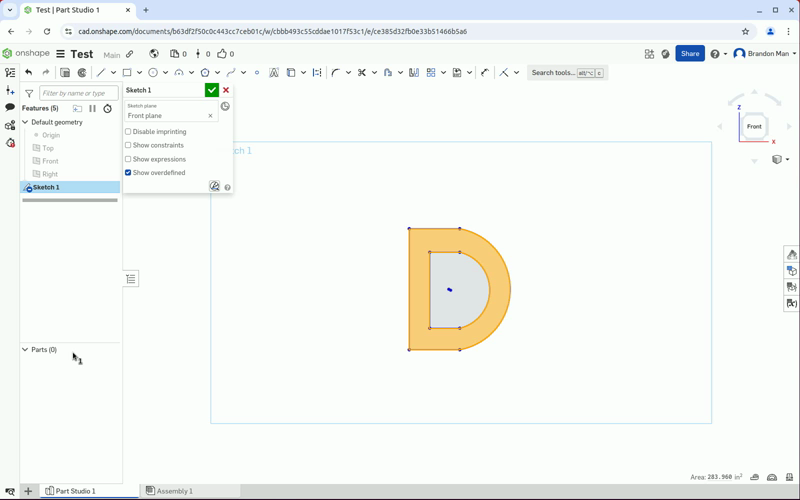
key(shift+y)
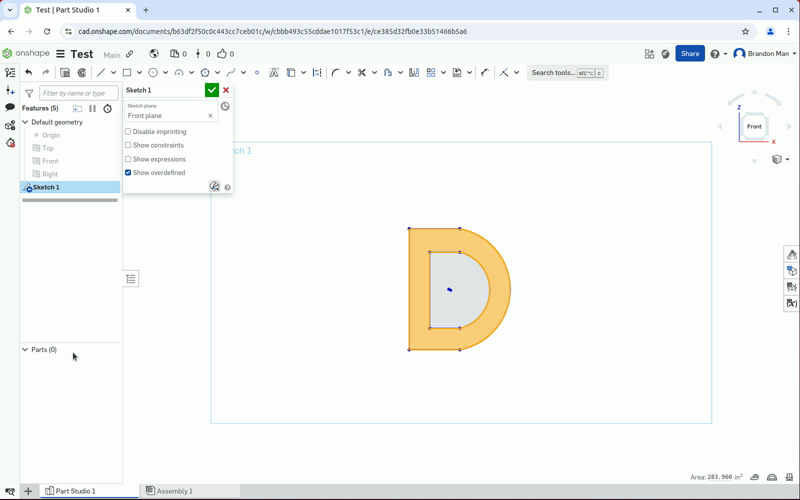
key(shift+e)
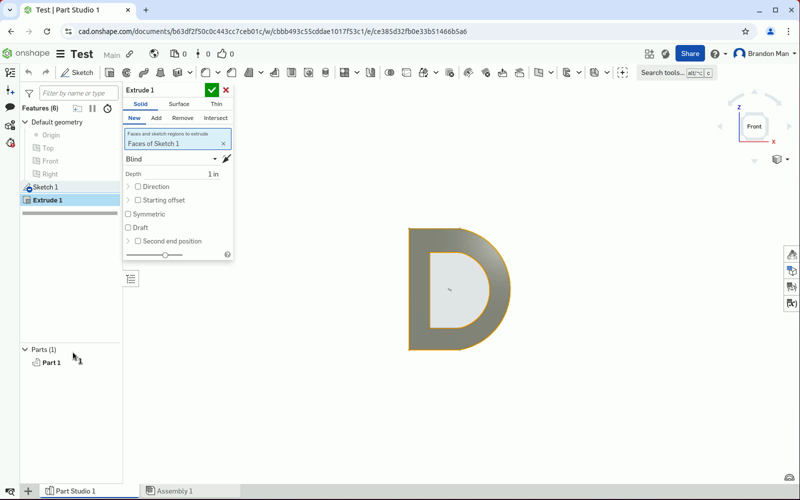
mouse_move(143, 106)
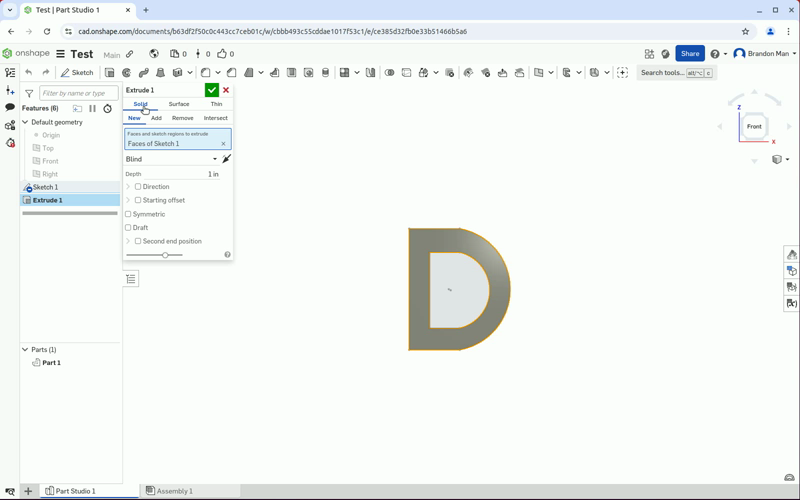
click(143, 106)
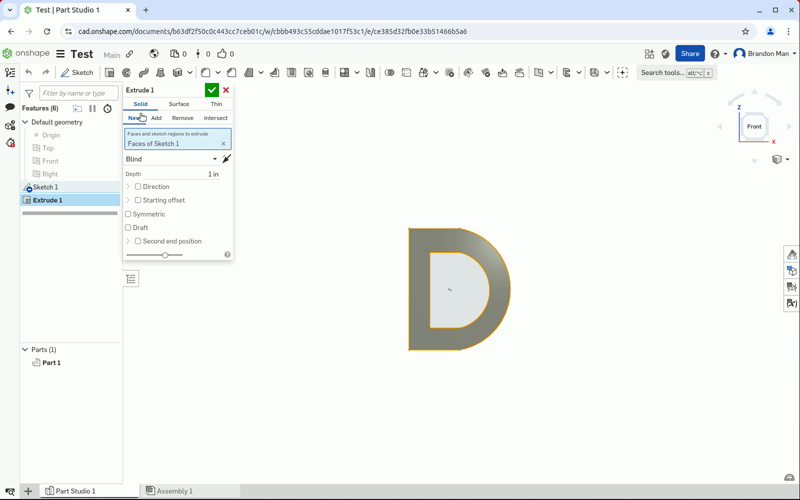
mouse_move(137, 120)
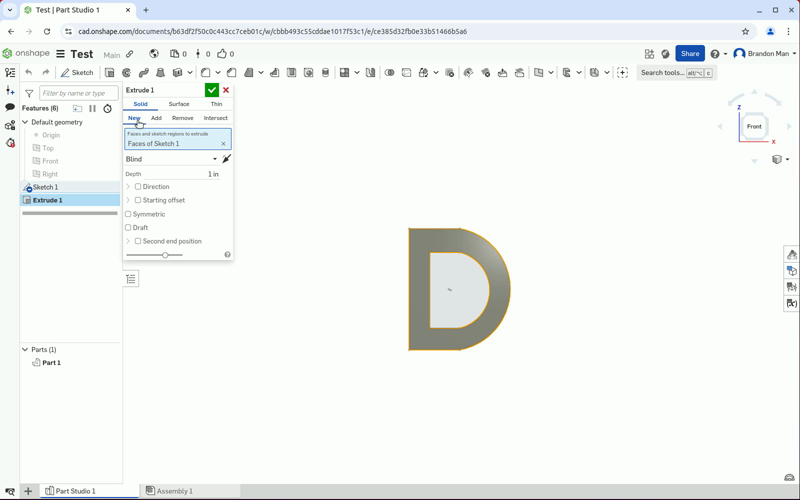
click(137, 120)
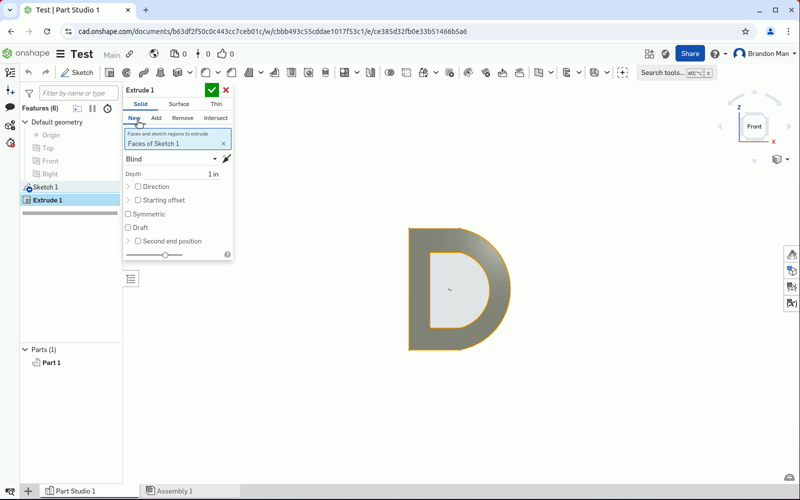
key(tab, 4)
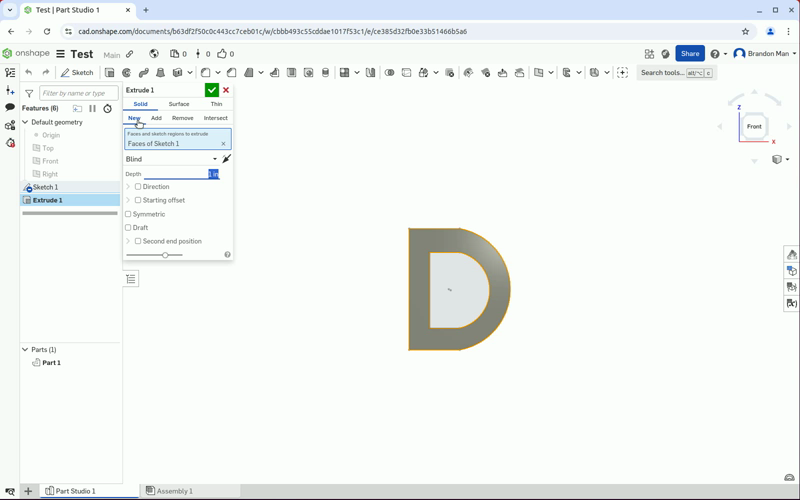
text(8.184)
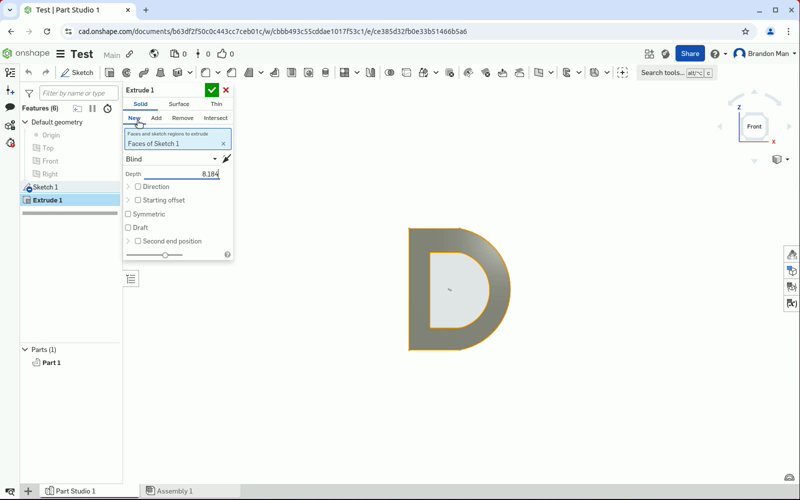
key(enter)
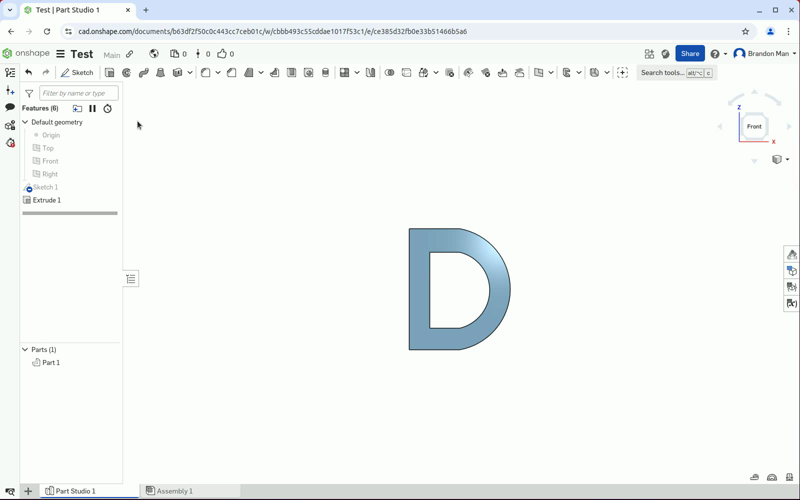
key(shift+h)
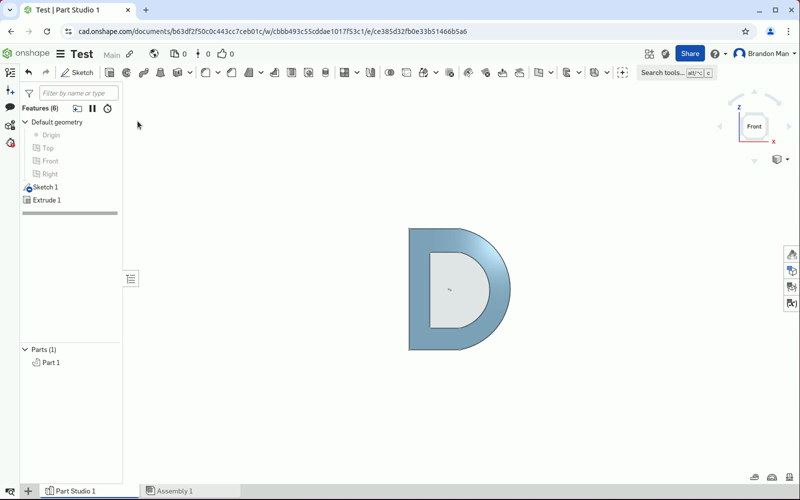
key(shift+h)
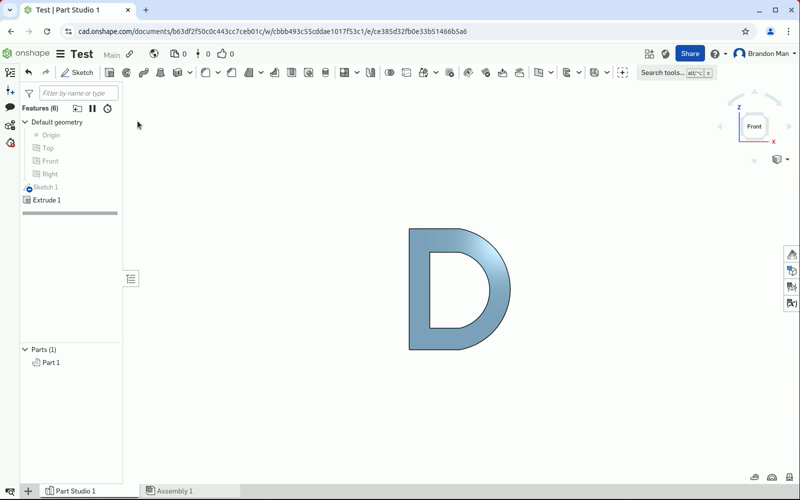
mouse_move(73, 189)
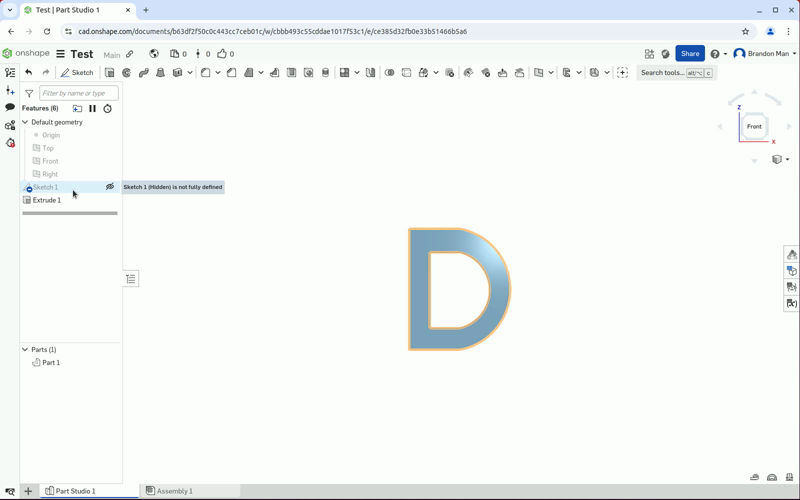
click(73, 189)
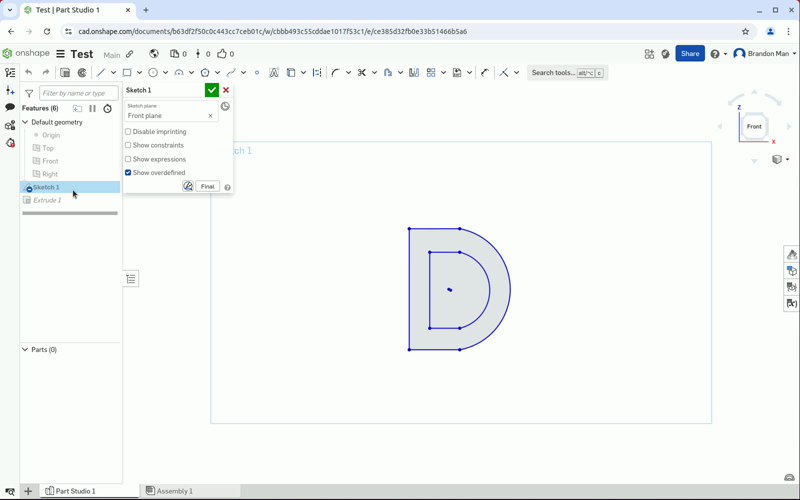
mouse_move(229, 92)
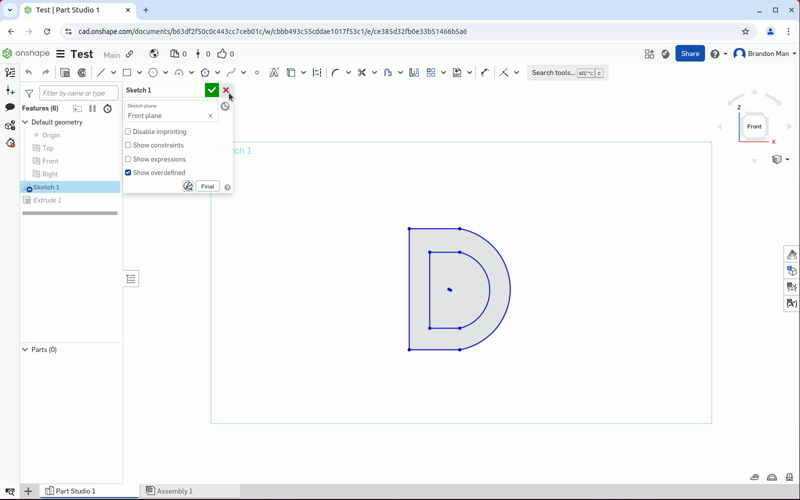
click(229, 92)
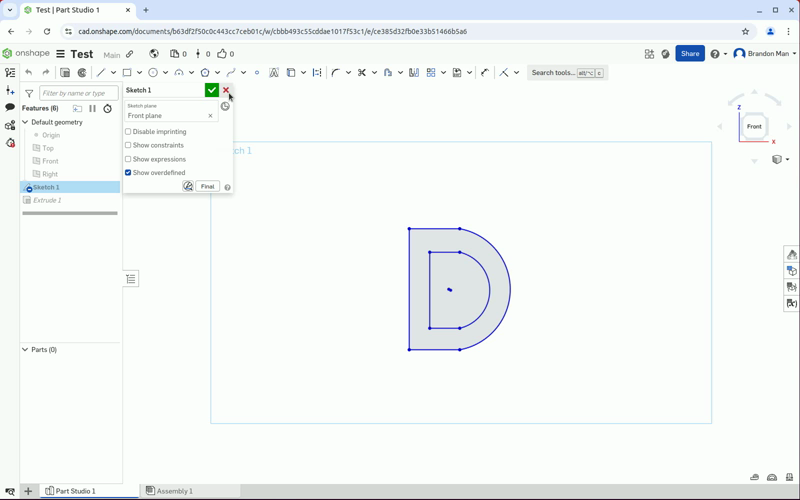
key(shift+s)
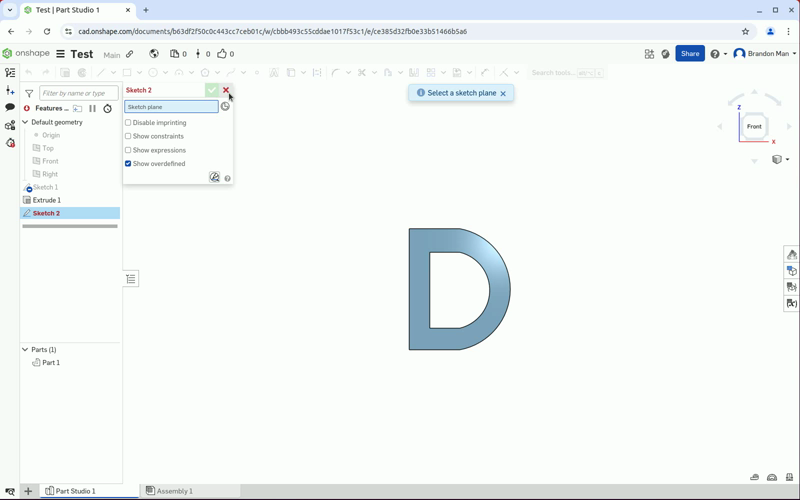
mouse_move(73, 163)
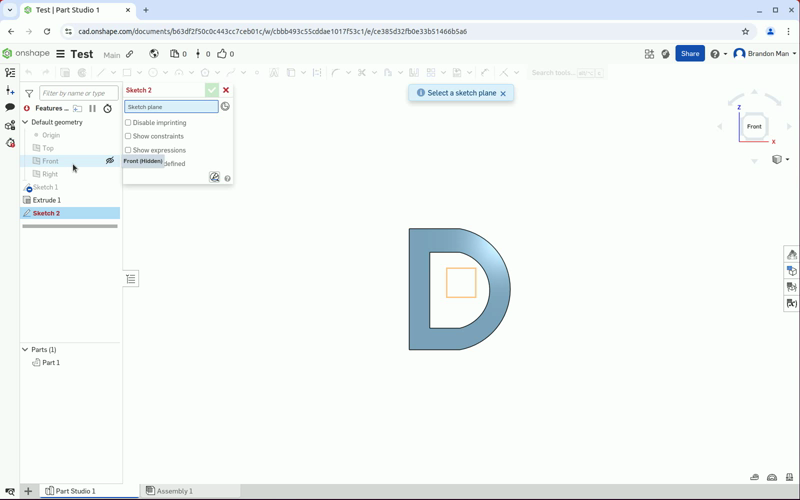
click(73, 163)
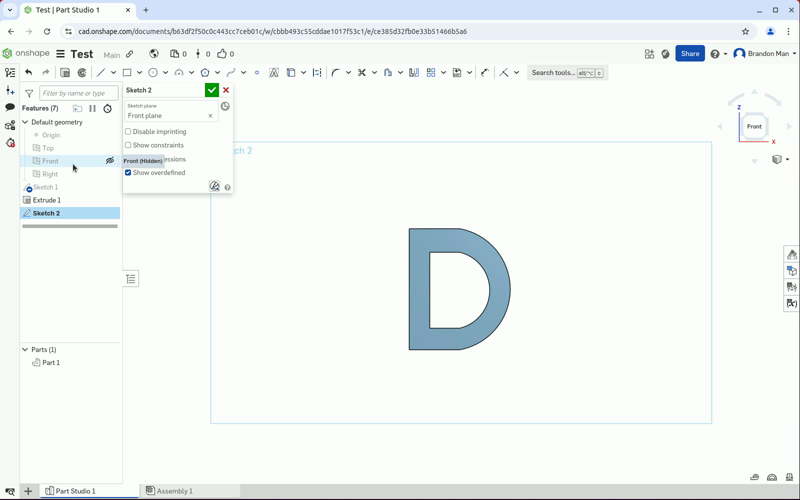
mouse_move(73, 352)
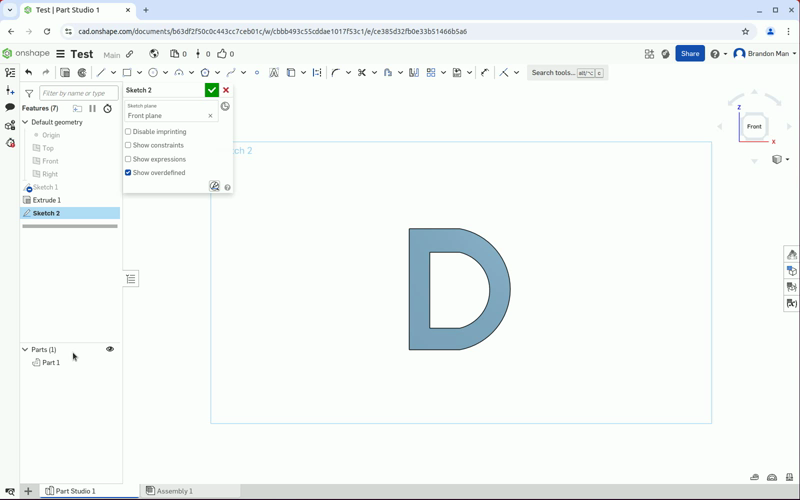
key(y)
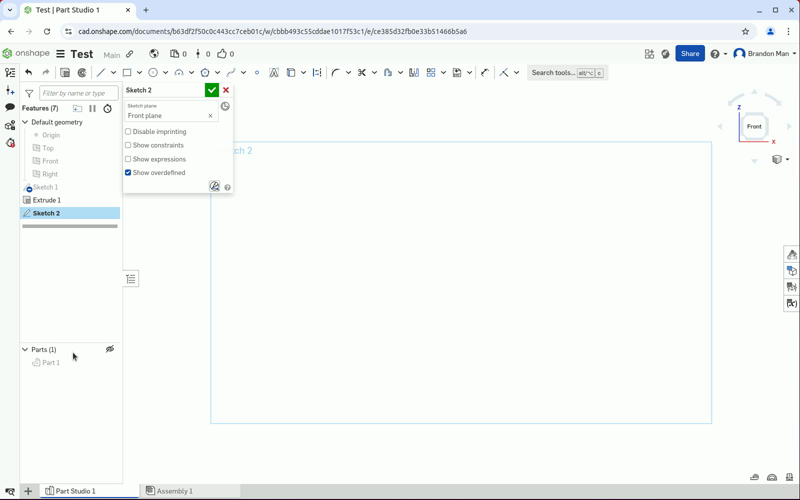
key(l)
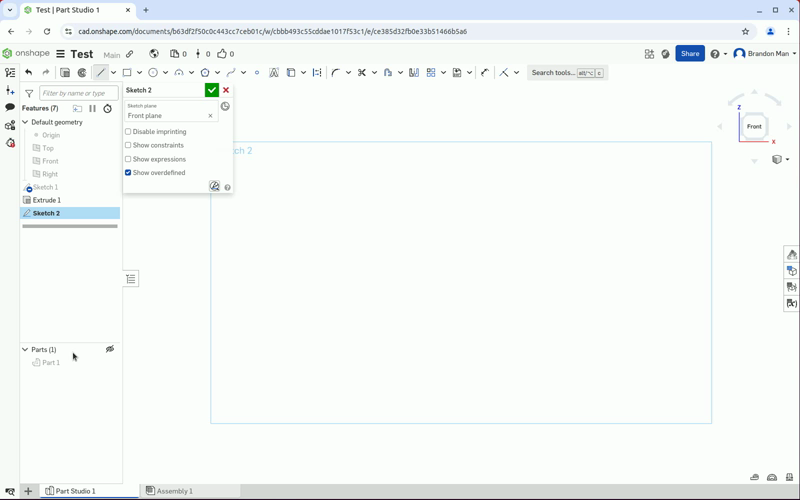
key_down(shift)
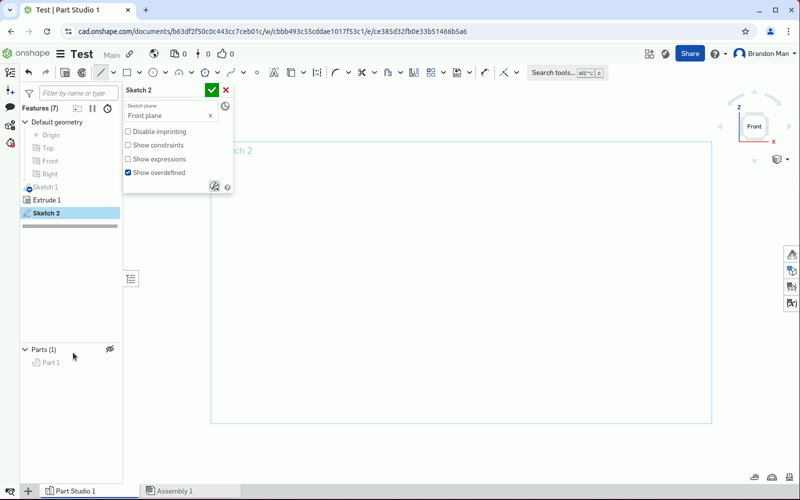
mouse_move(348, 234)
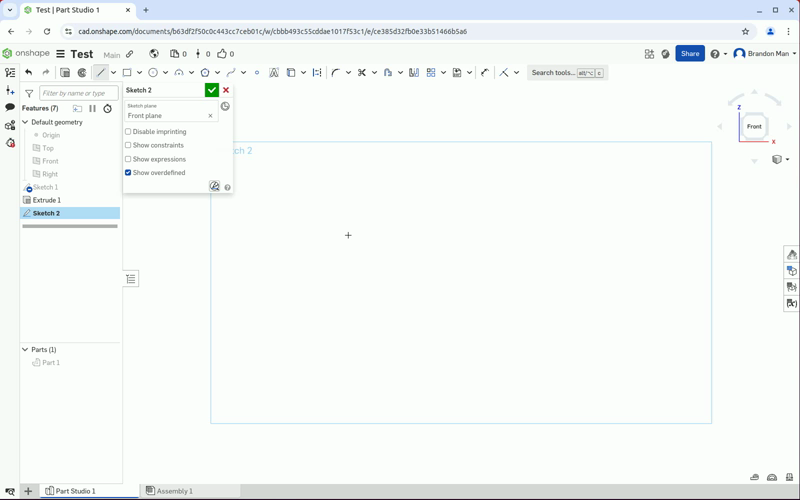
click(348, 234)
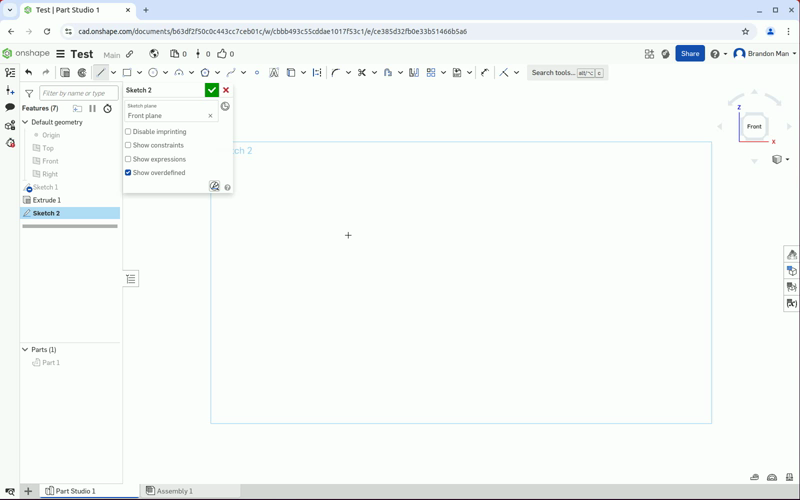
key_up(shift)
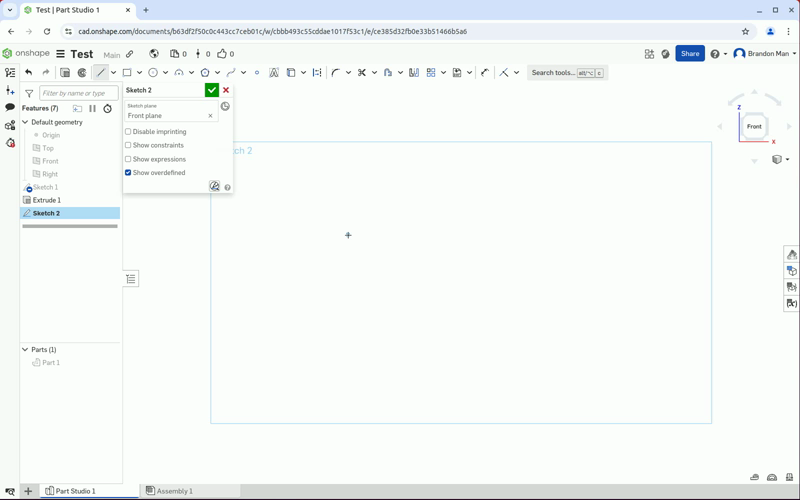
key_down(shift)
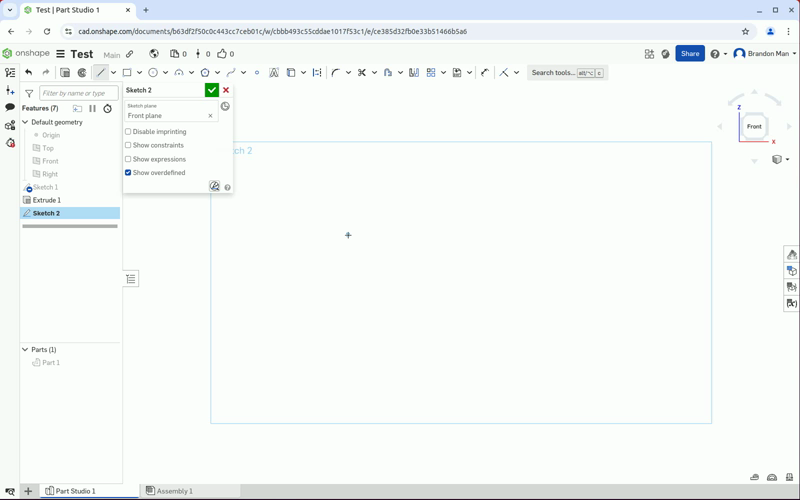
mouse_move(378, 234)
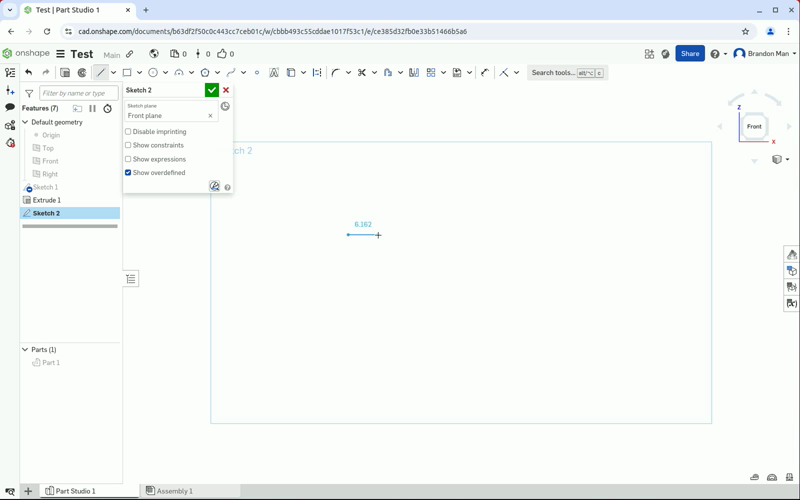
mouse_move(372, 203)
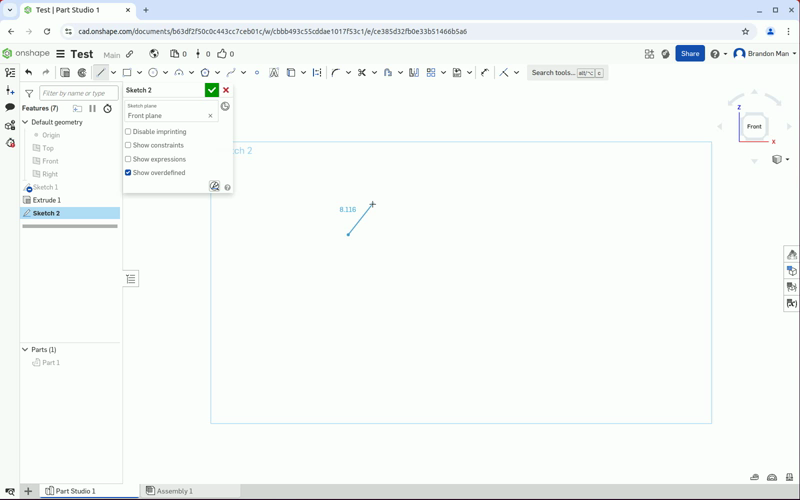
click(372, 203)
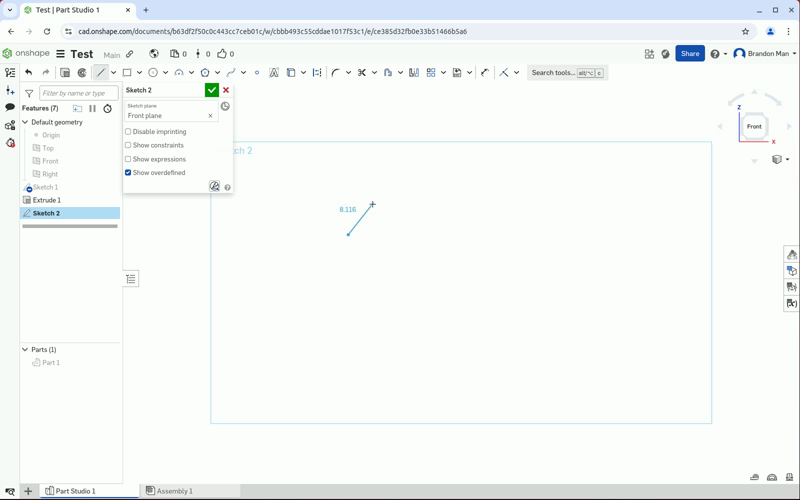
key_up(shift)
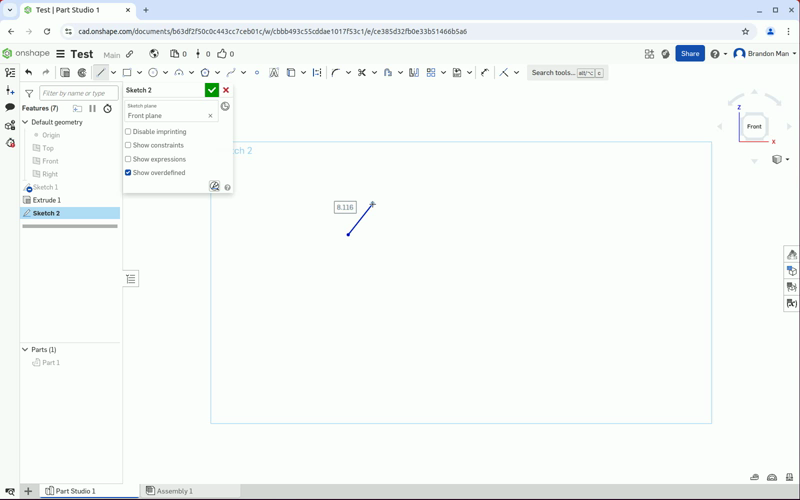
key_down(shift)
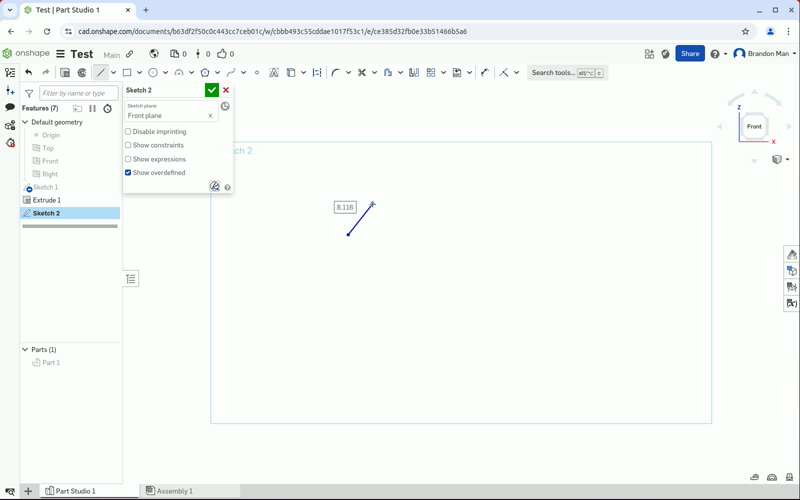
mouse_move(402, 203)
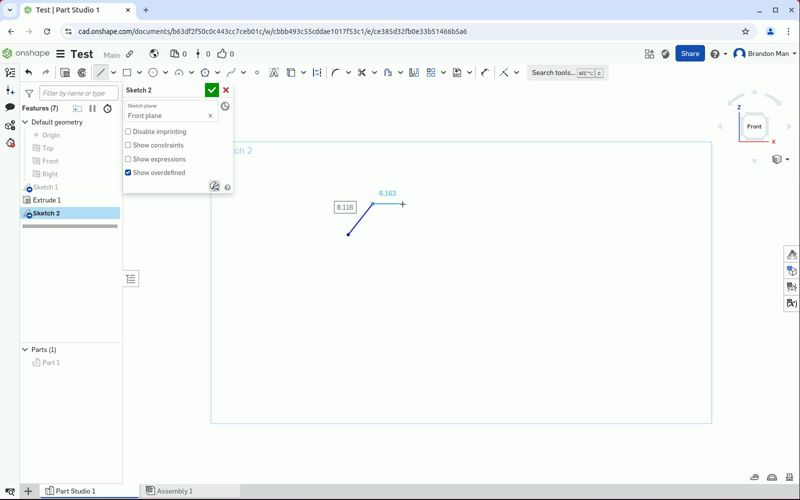
mouse_move(348, 202)
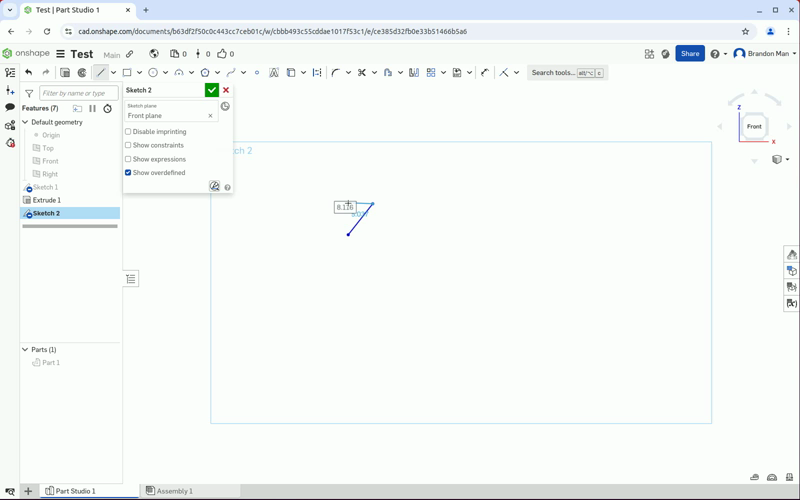
click(348, 202)
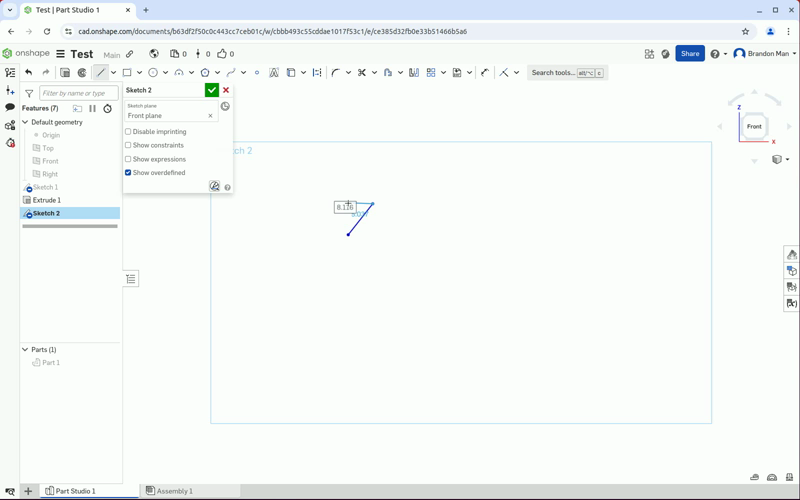
key_up(shift)
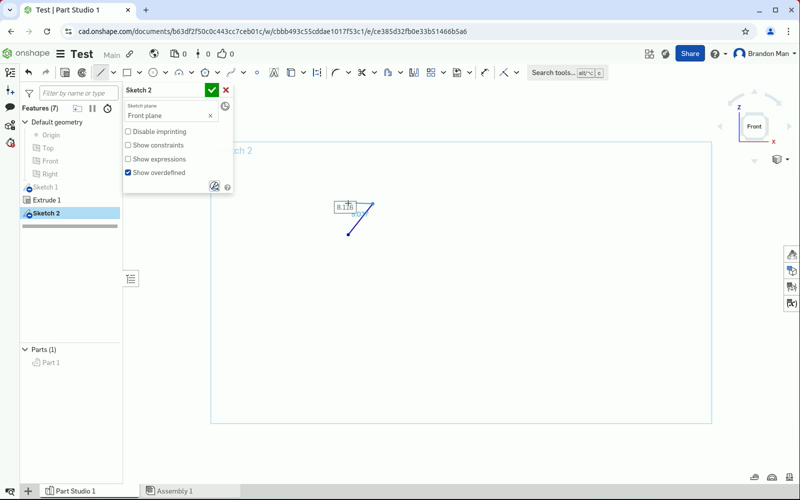
key_down(shift)
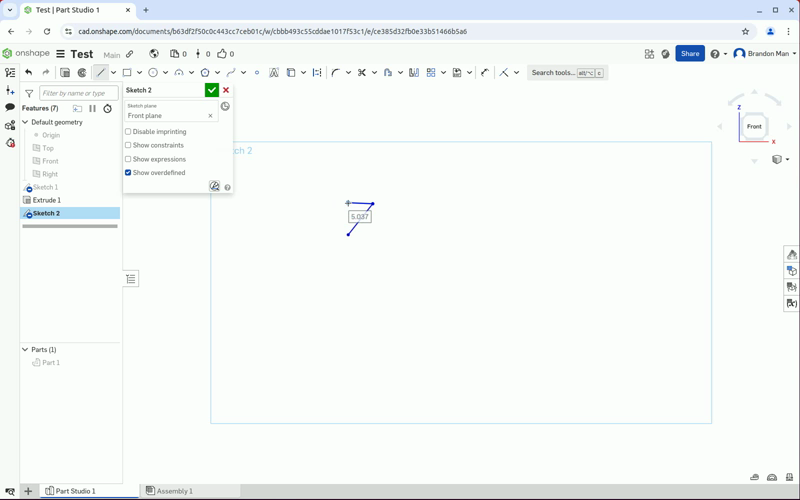
mouse_move(378, 202)
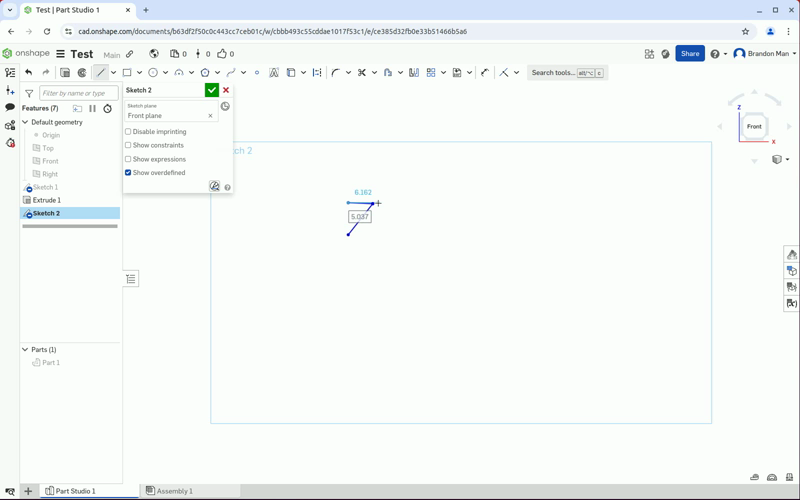
mouse_move(348, 208)
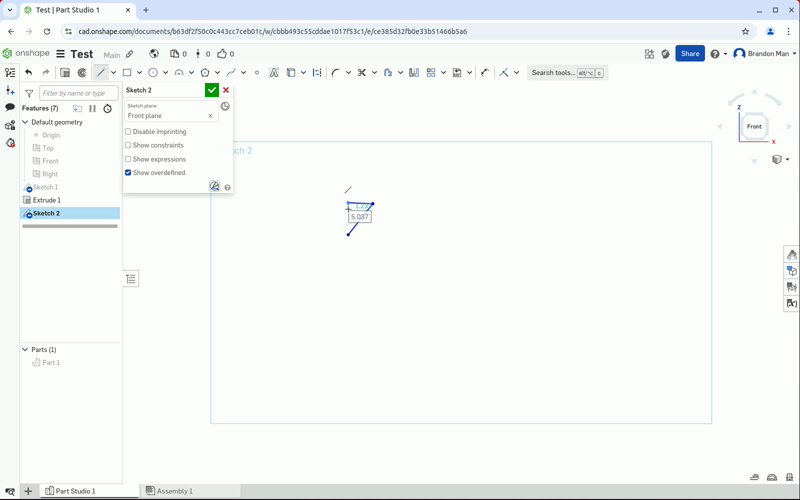
scroll(6)
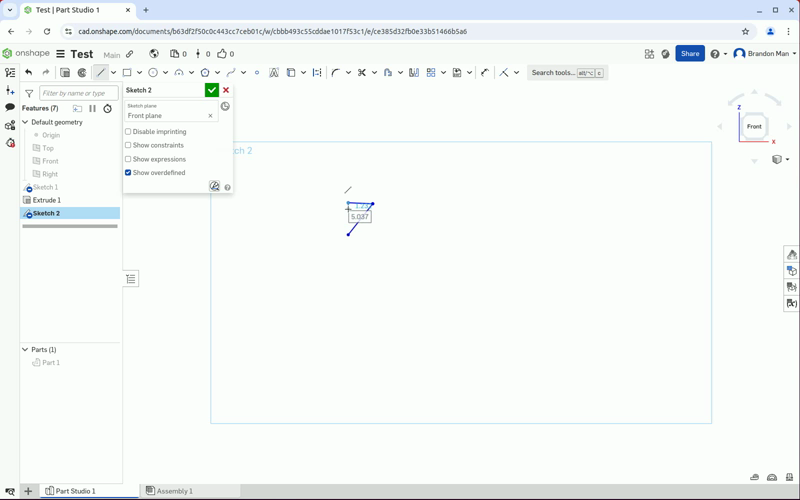
scroll(6)
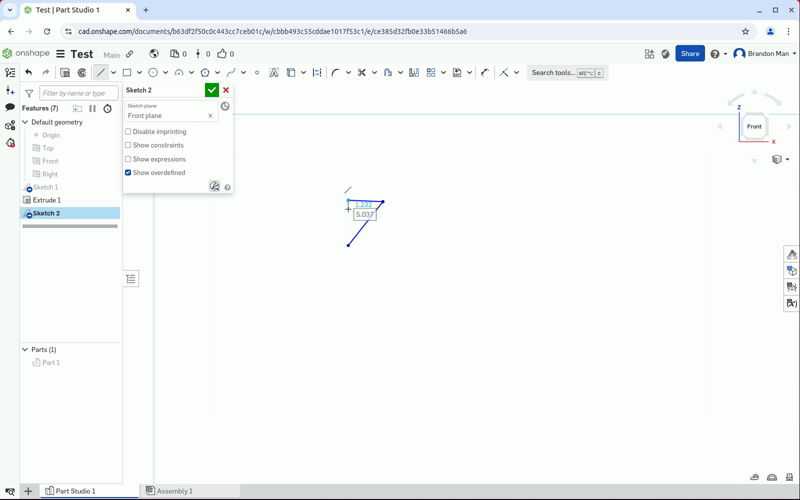
scroll(6)
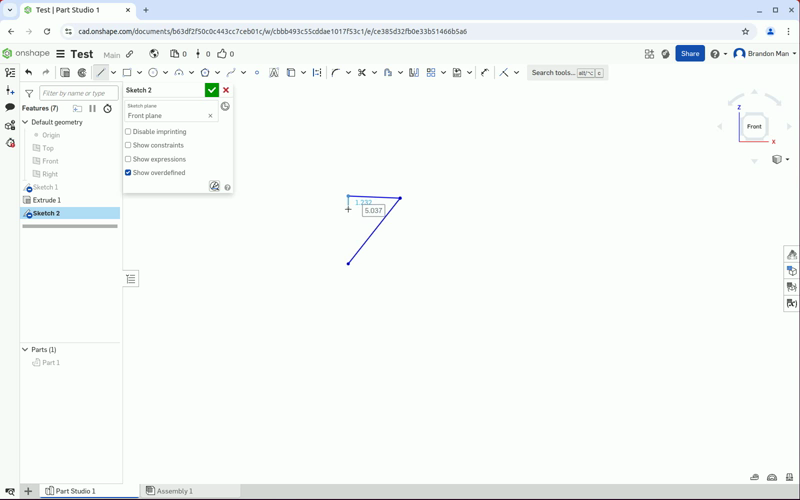
scroll(6)
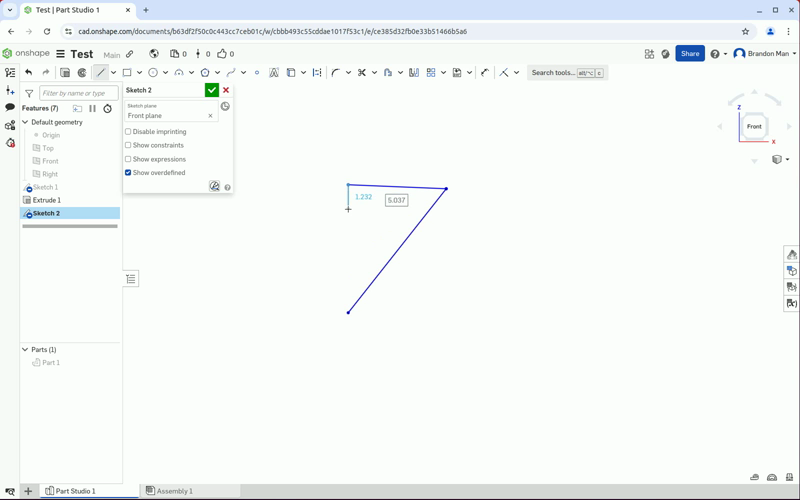
scroll(6)
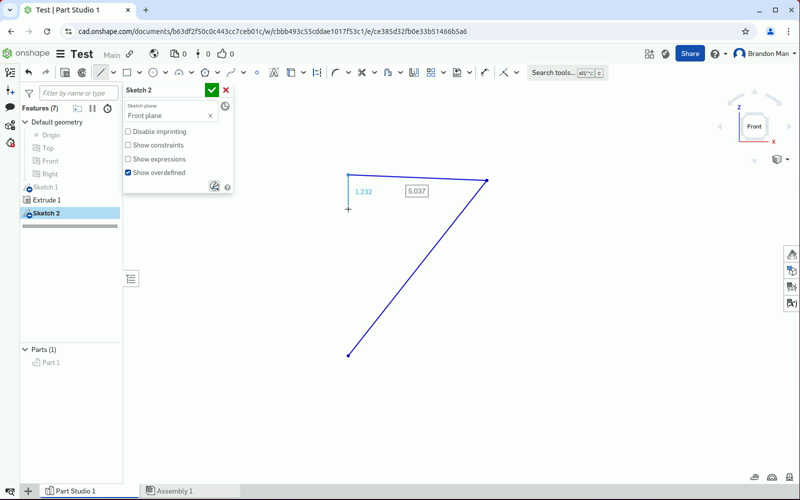
scroll(6)
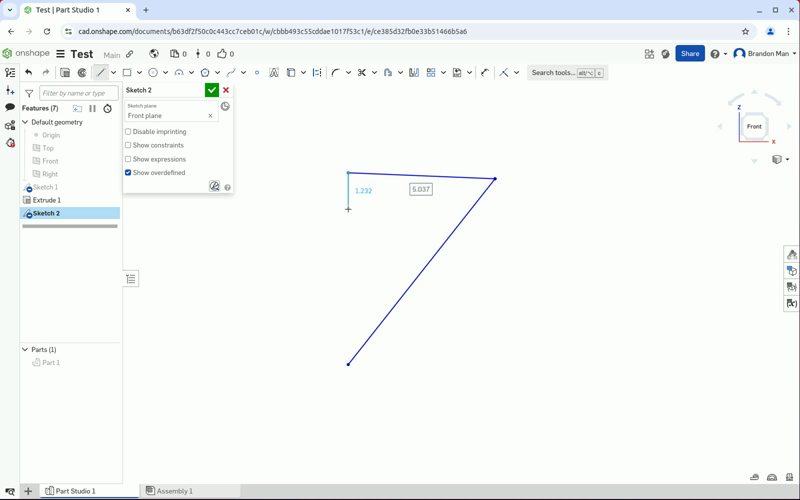
scroll(6)
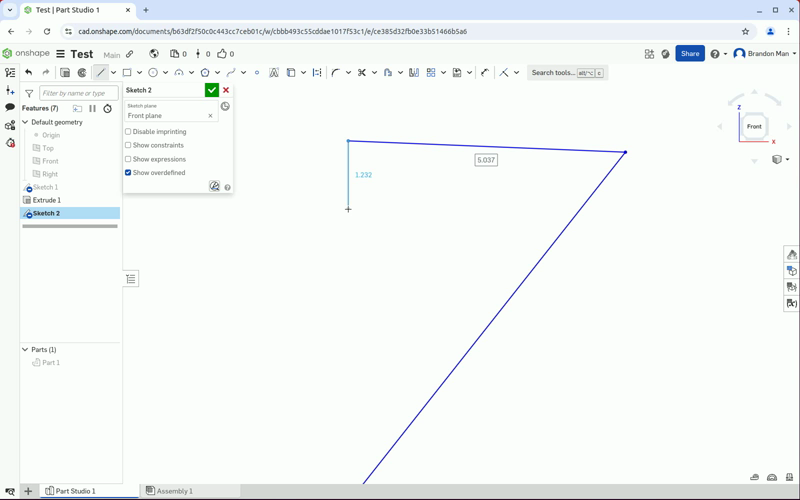
click(348, 208)
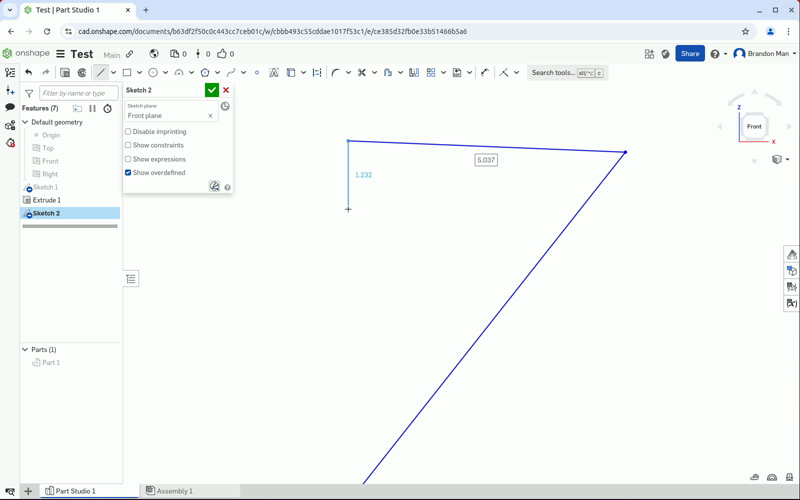
scroll(-6)
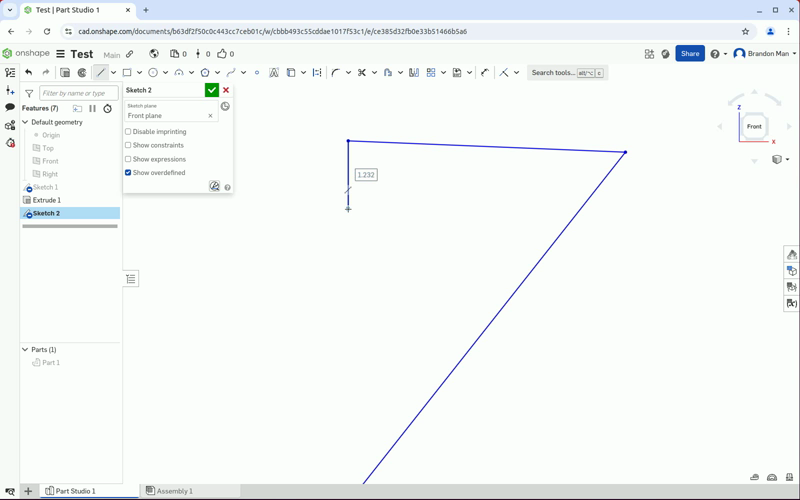
scroll(-6)
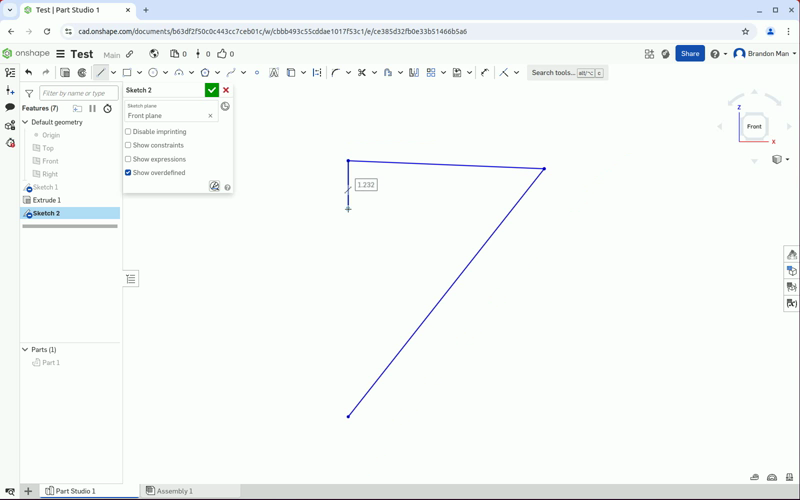
scroll(-6)
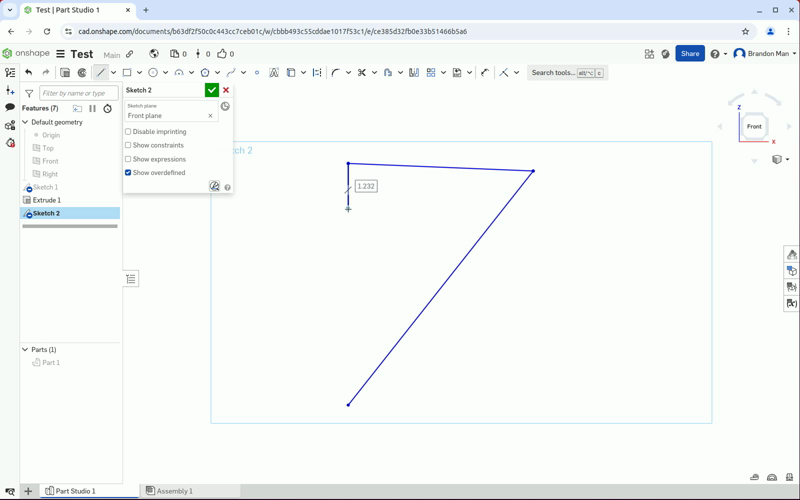
scroll(-6)
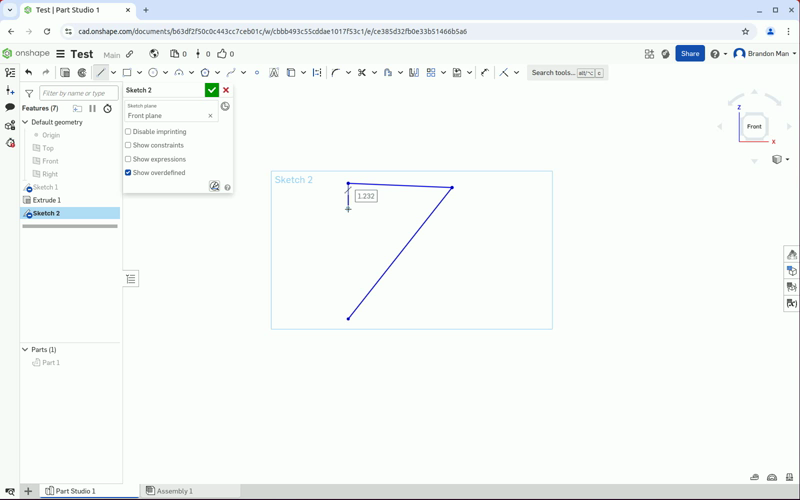
scroll(-6)
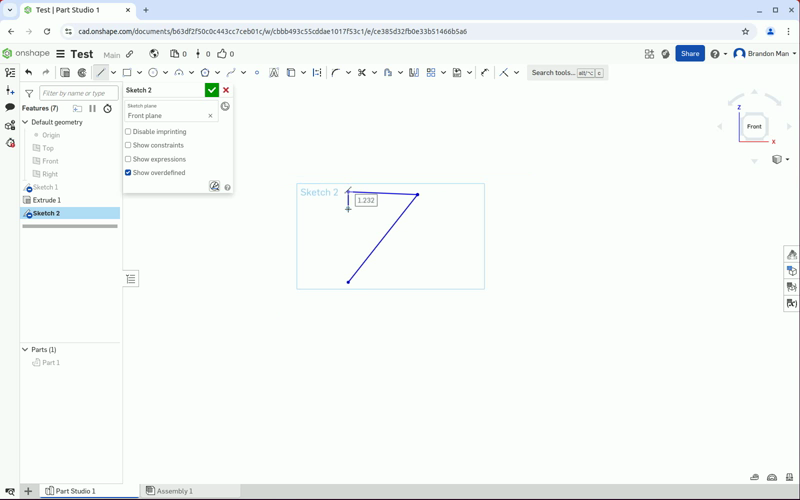
scroll(-6)
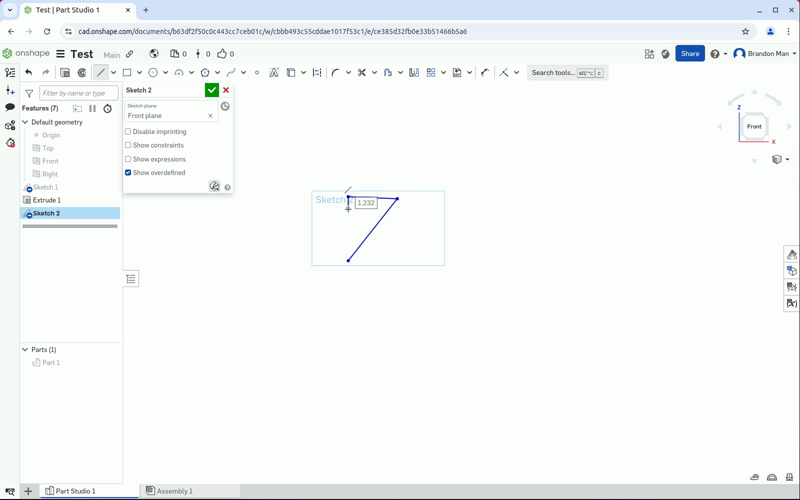
scroll(-6)
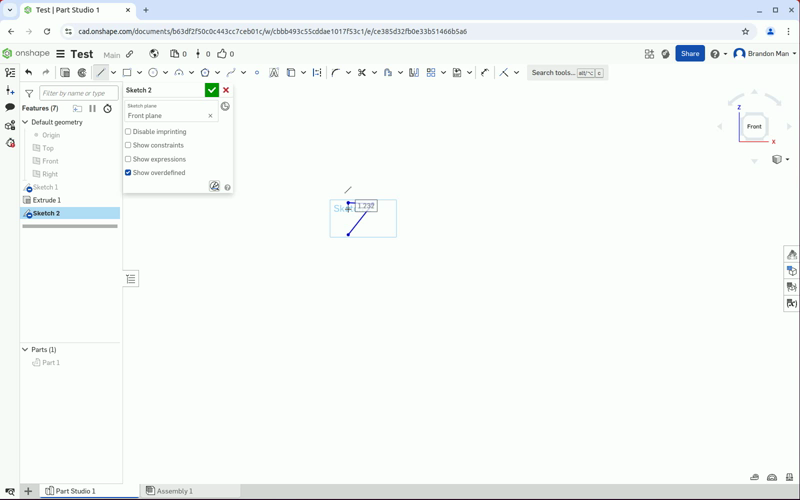
key_up(shift)
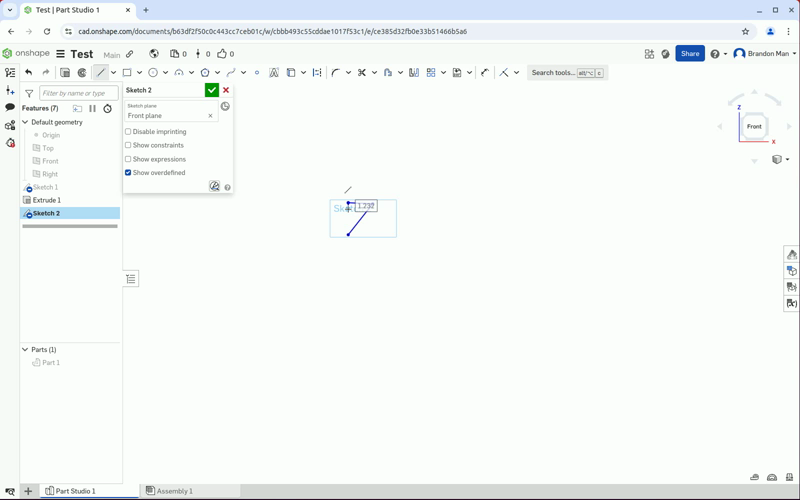
key_down(shift)
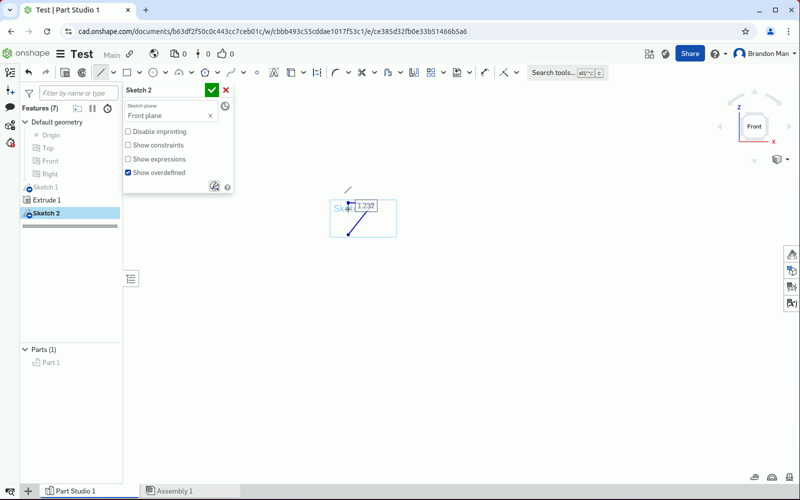
mouse_move(378, 208)
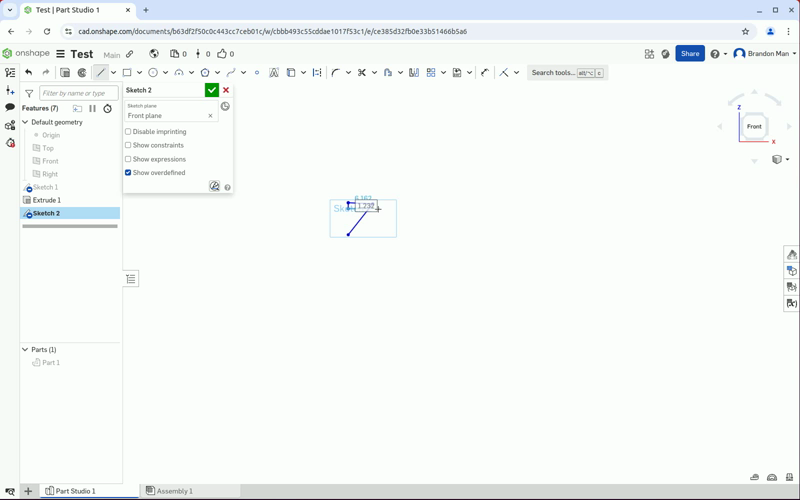
mouse_move(353, 208)
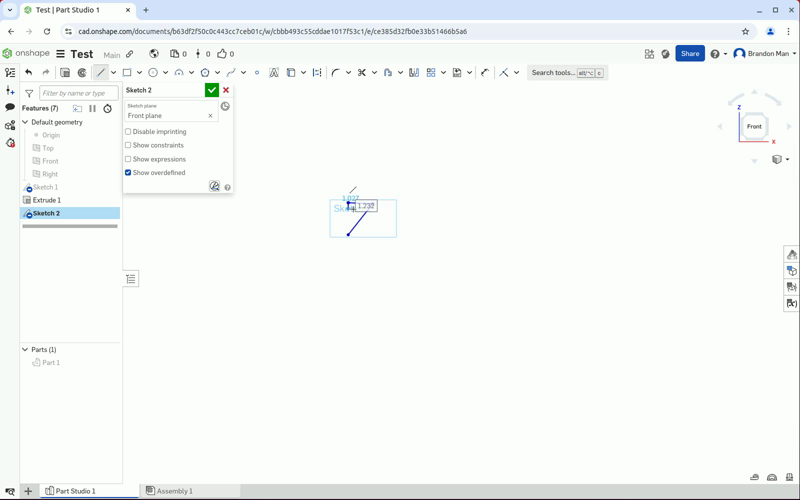
scroll(6)
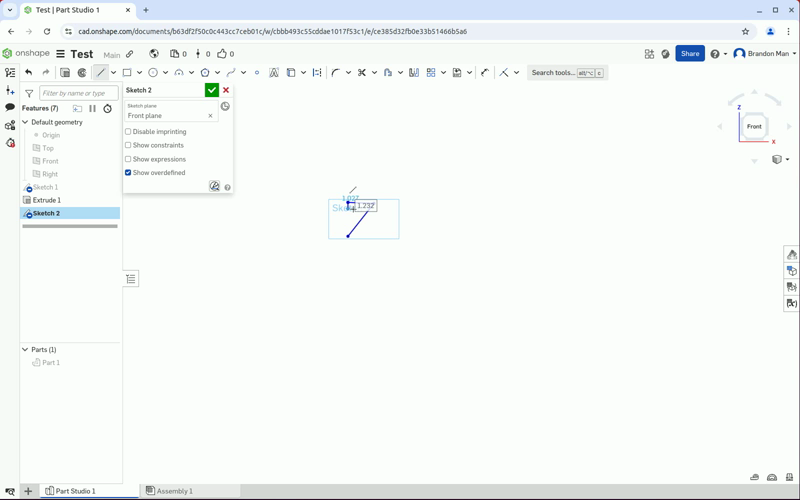
scroll(6)
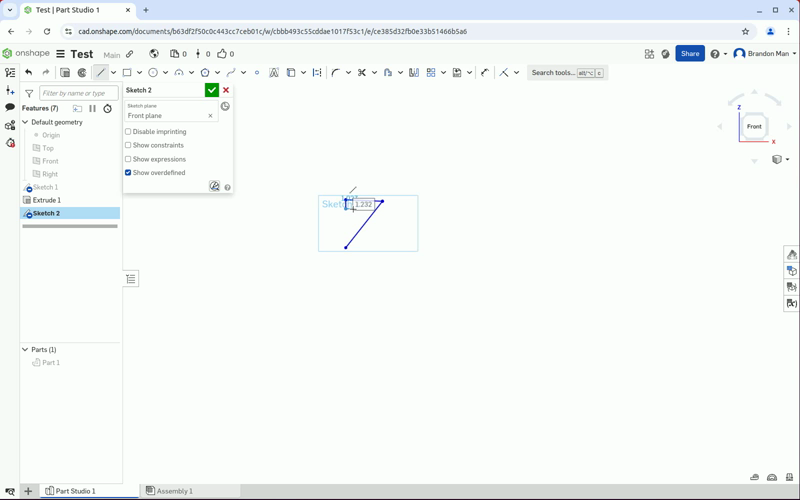
scroll(6)
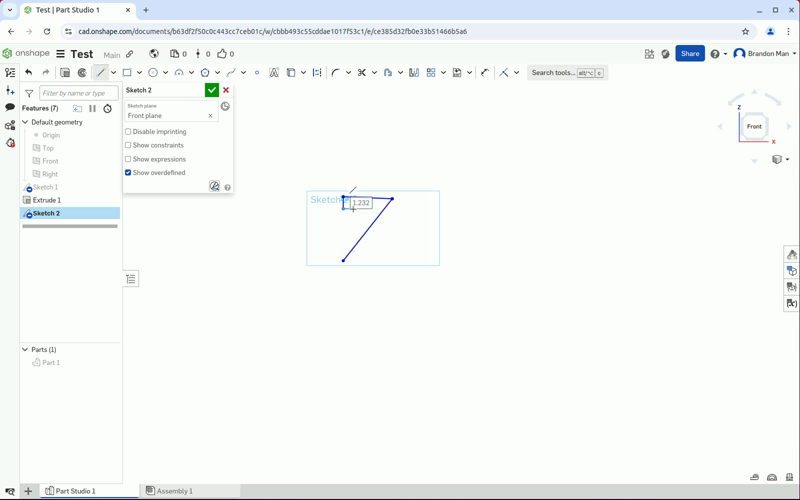
scroll(6)
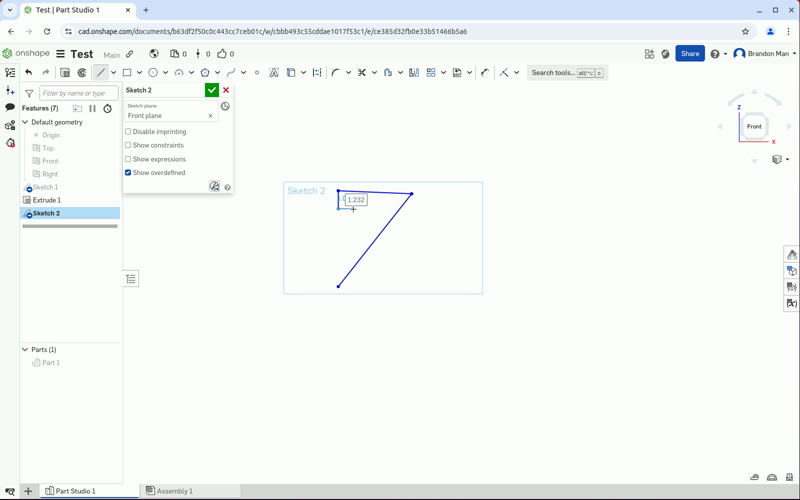
scroll(6)
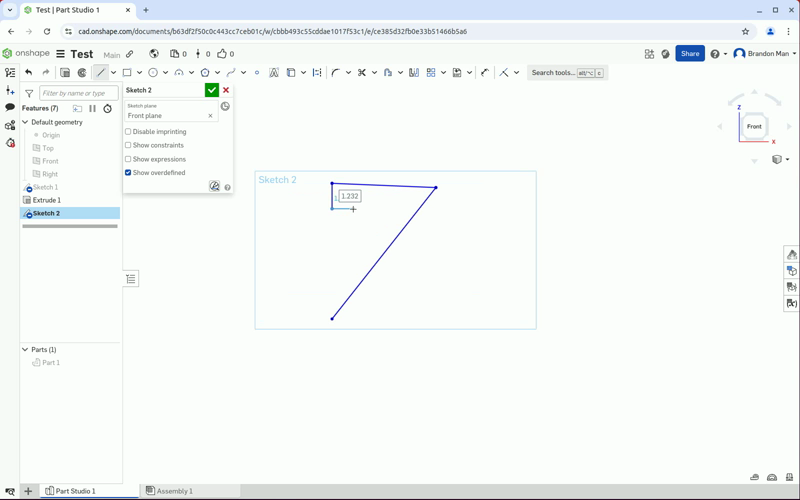
scroll(6)
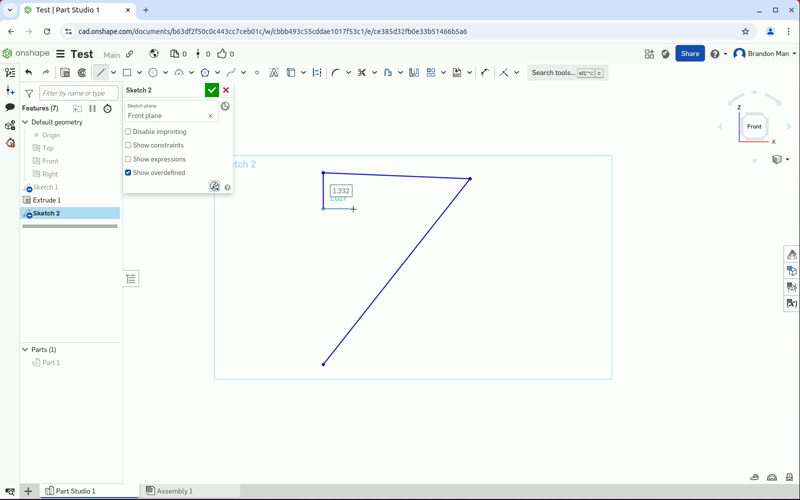
scroll(6)
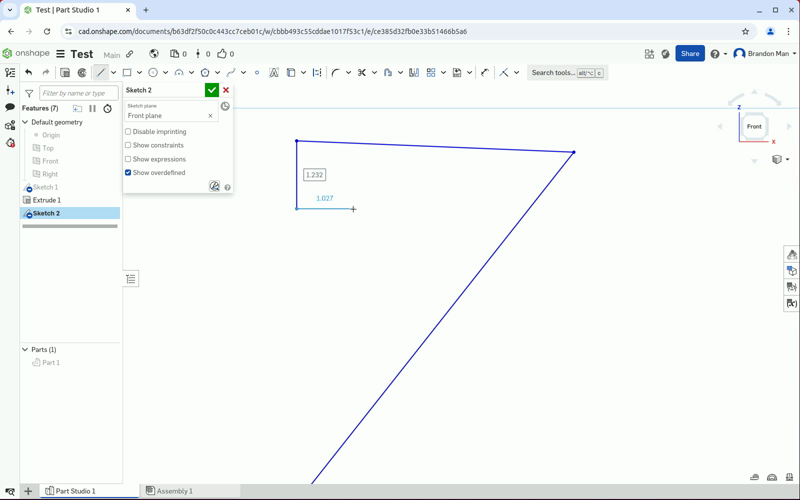
click(353, 208)
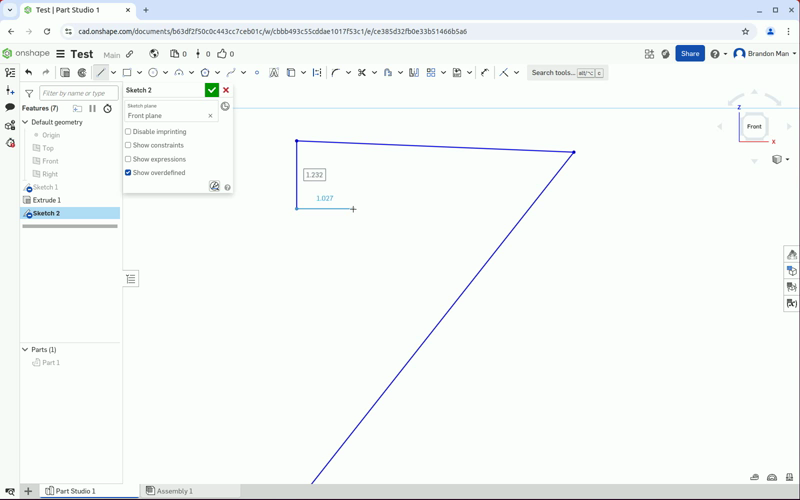
scroll(-6)
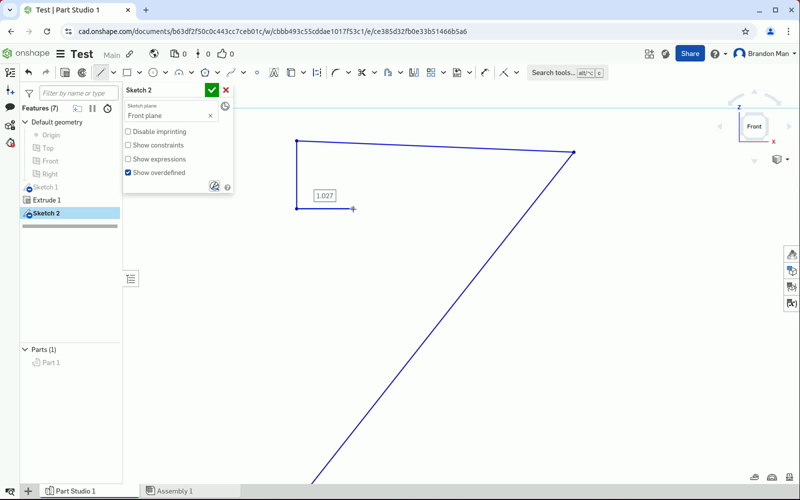
scroll(-6)
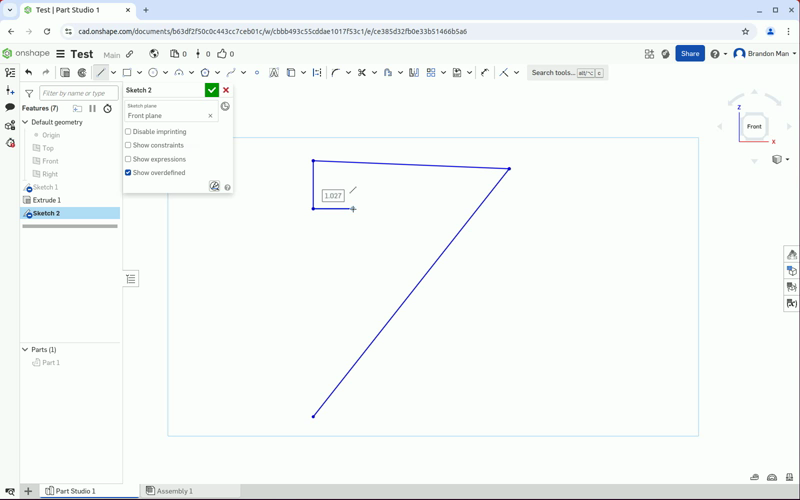
scroll(-6)
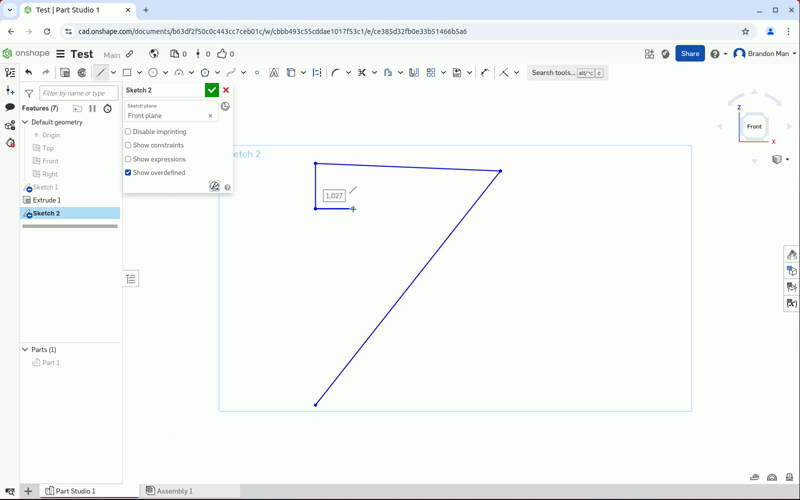
scroll(-6)
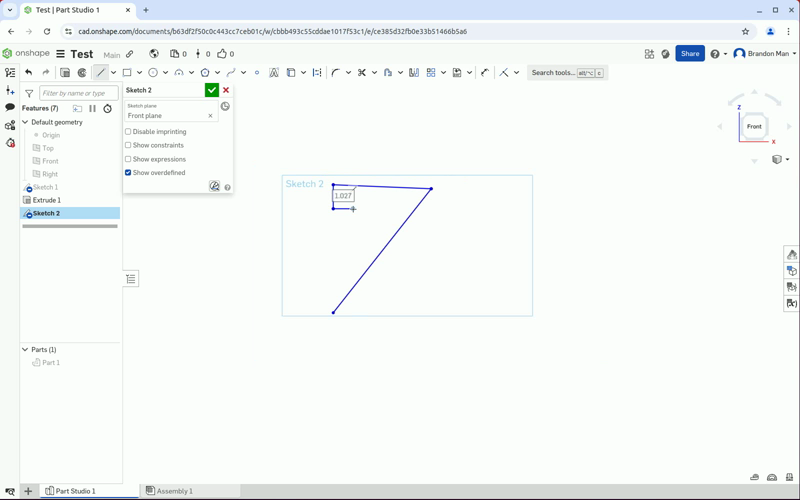
scroll(-6)
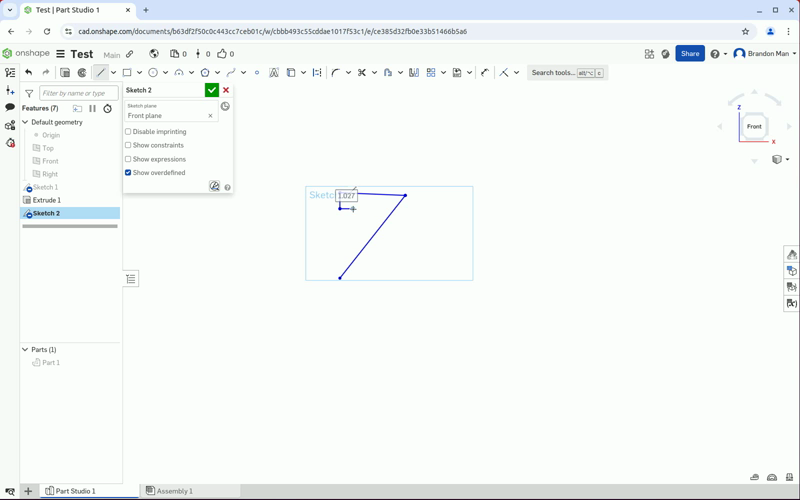
scroll(-6)
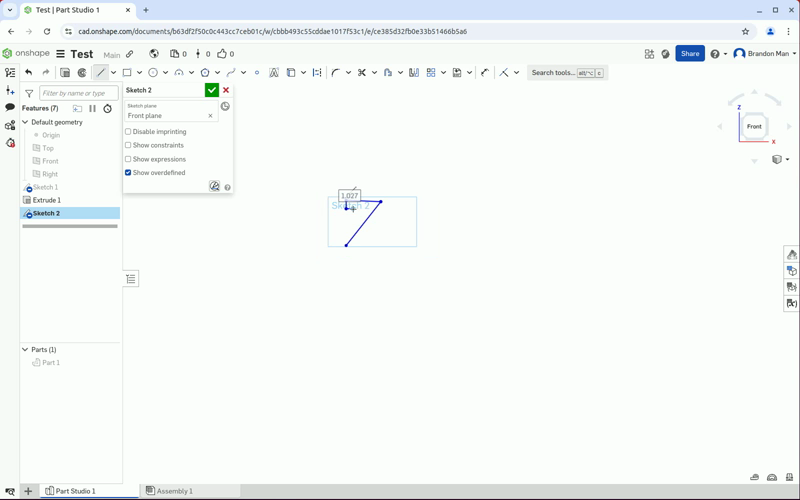
scroll(-6)
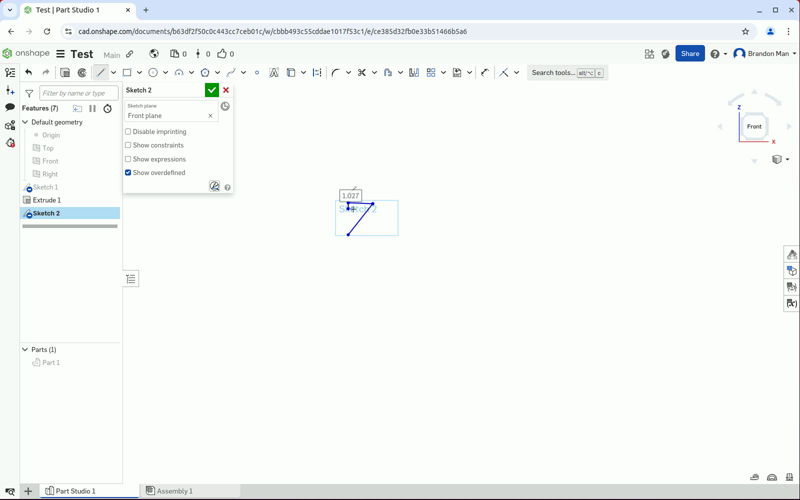
key_up(shift)
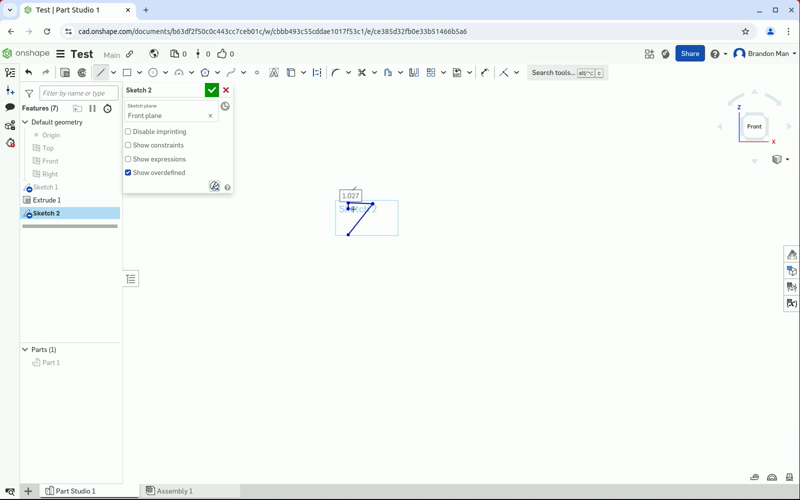
key_down(shift)
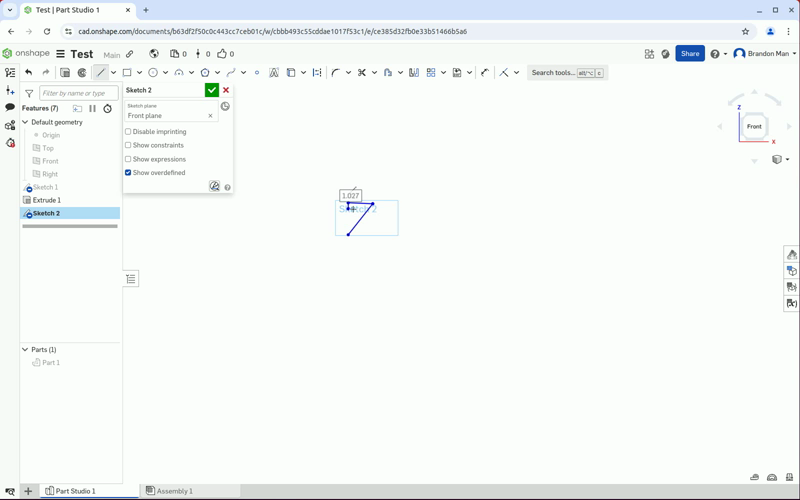
mouse_move(383, 208)
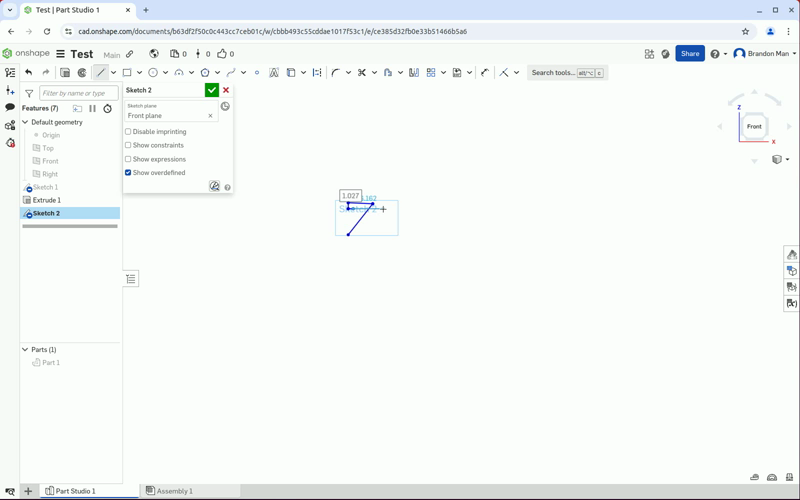
mouse_move(360, 208)
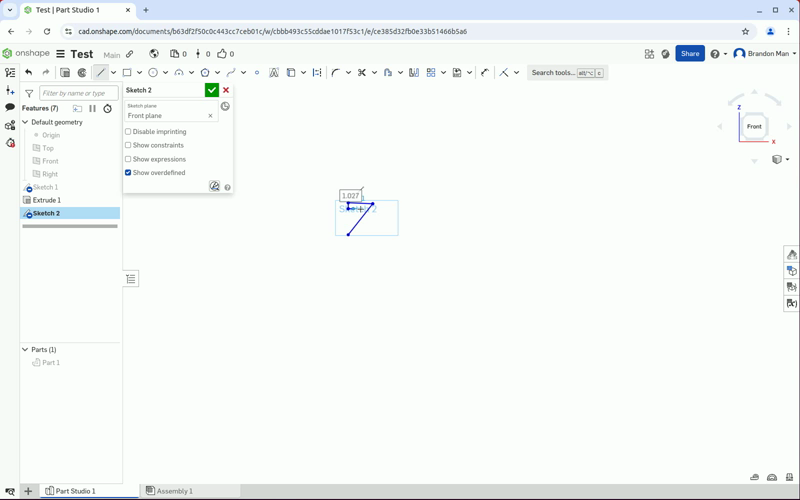
scroll(6)
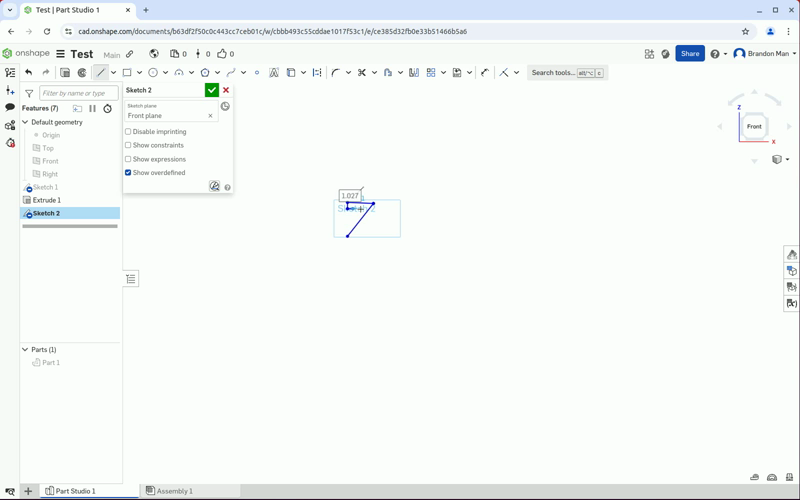
scroll(6)
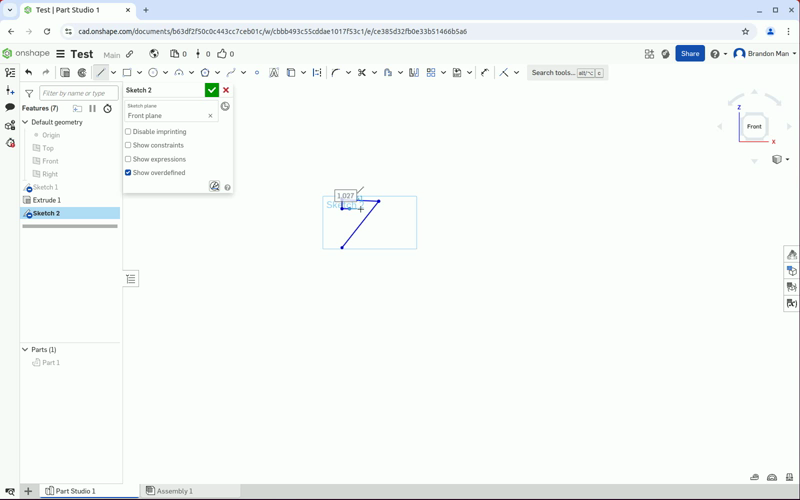
scroll(6)
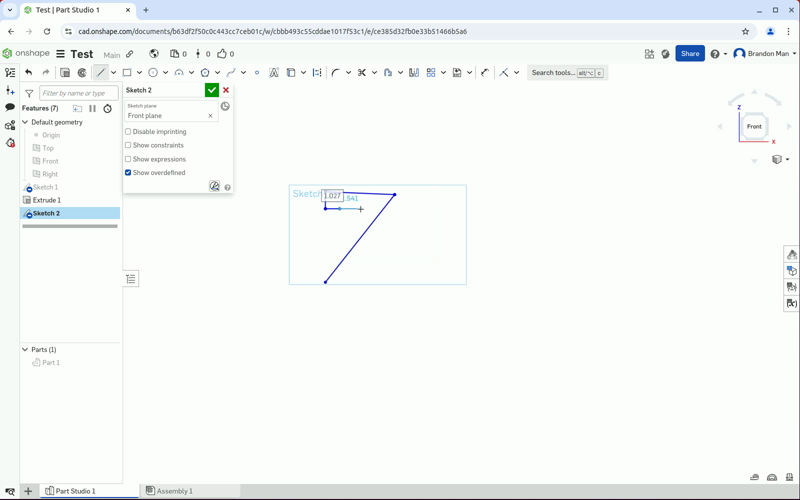
scroll(6)
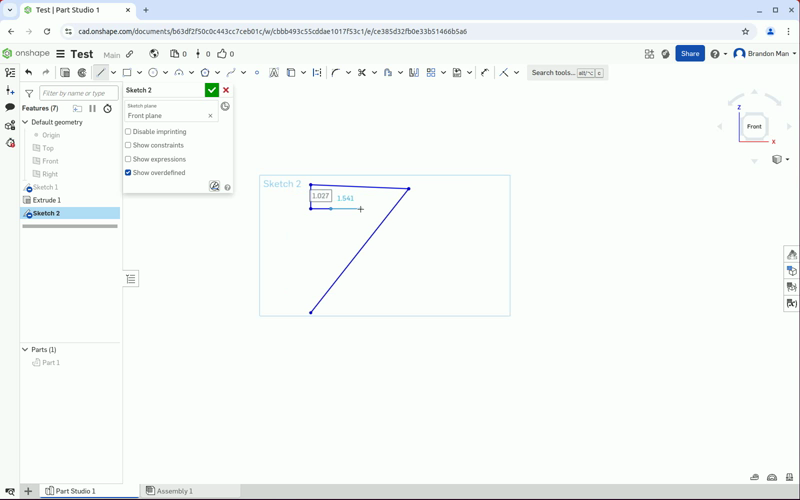
scroll(6)
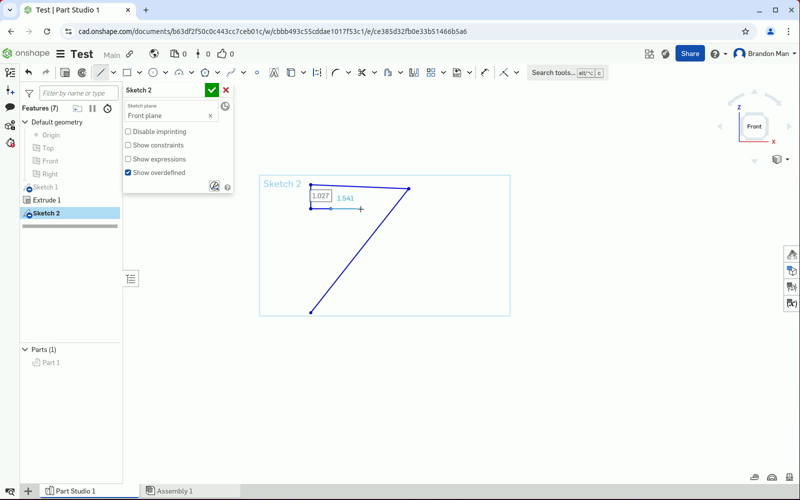
scroll(6)
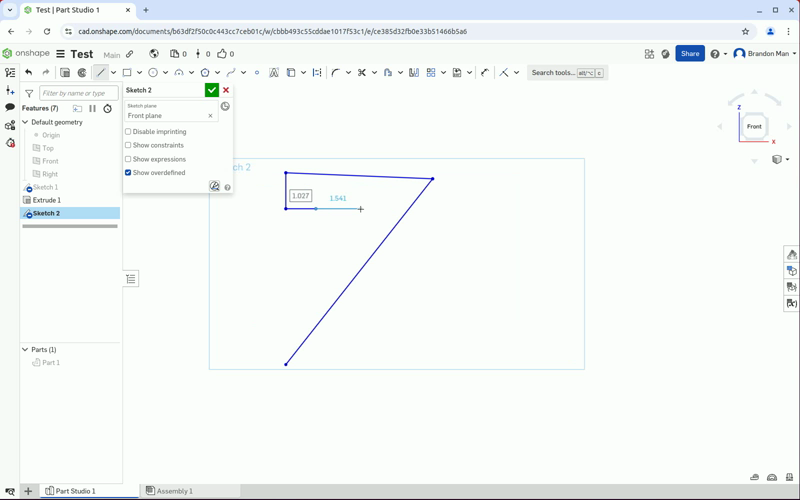
scroll(6)
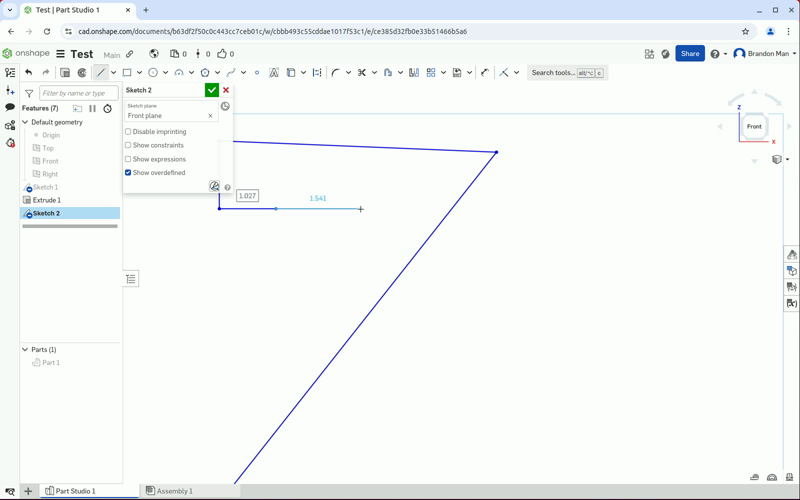
click(360, 208)
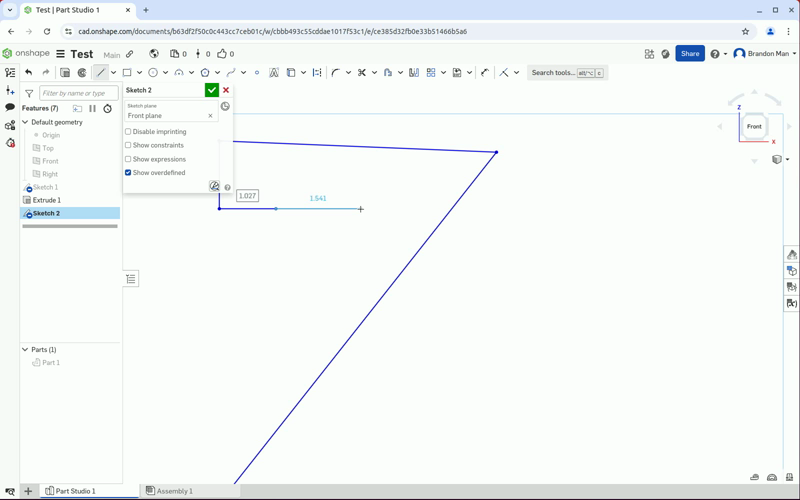
scroll(-6)
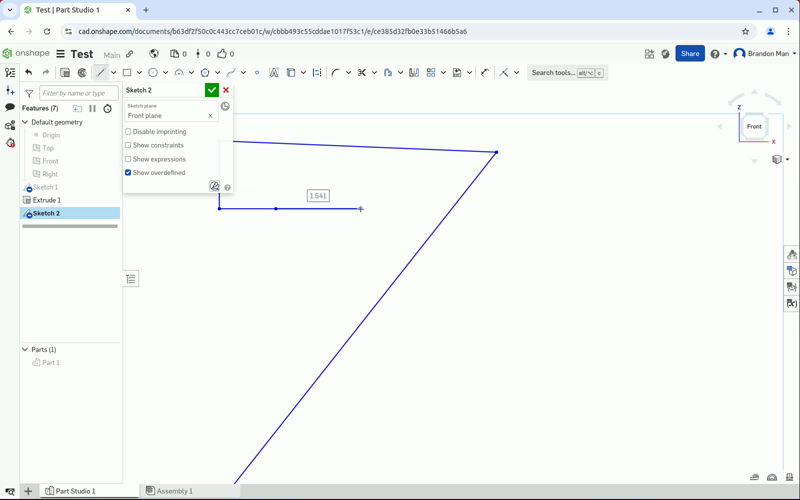
scroll(-6)
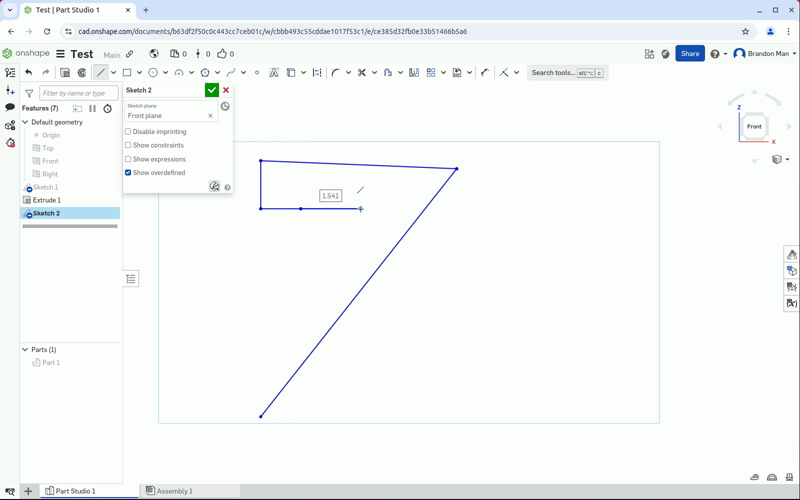
scroll(-6)
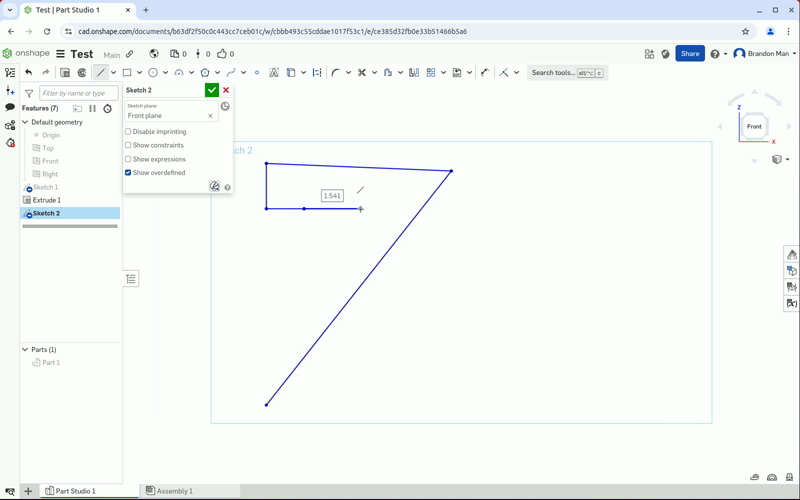
scroll(-6)
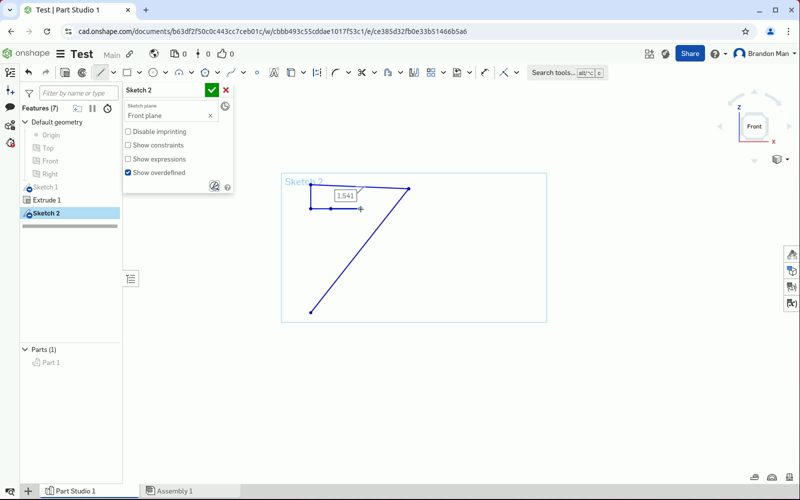
scroll(-6)
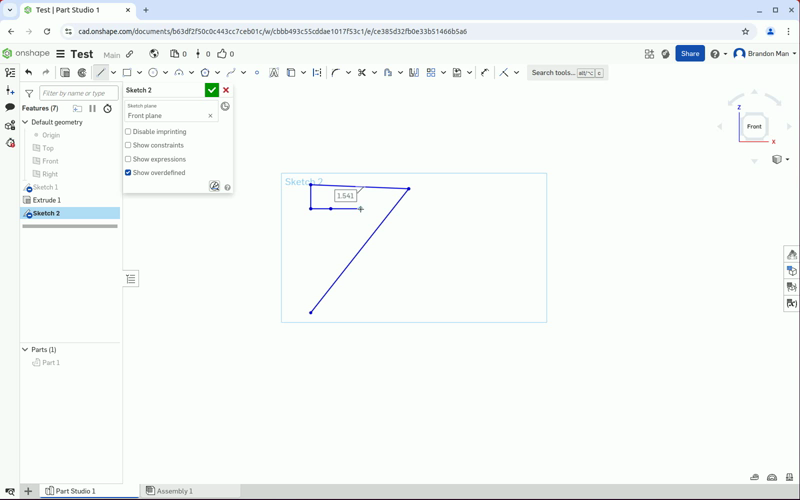
scroll(-6)
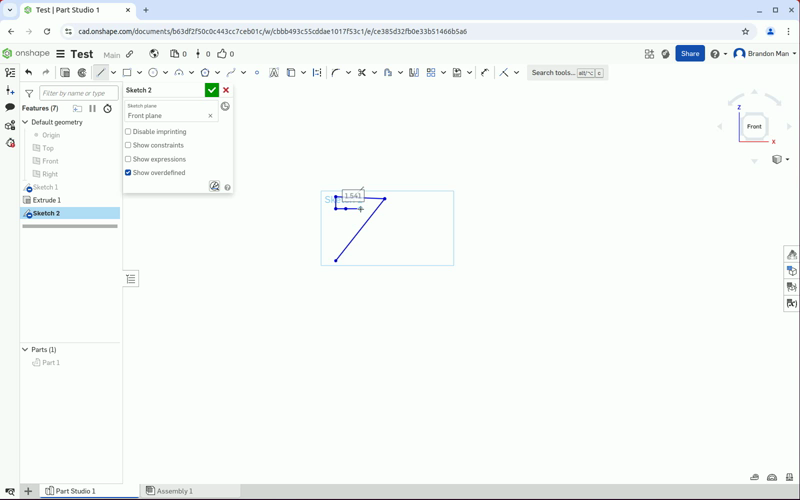
scroll(-6)
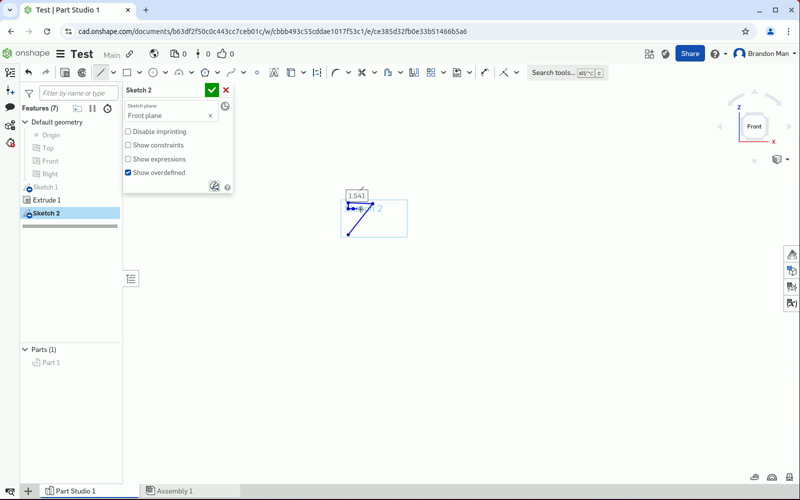
key_up(shift)
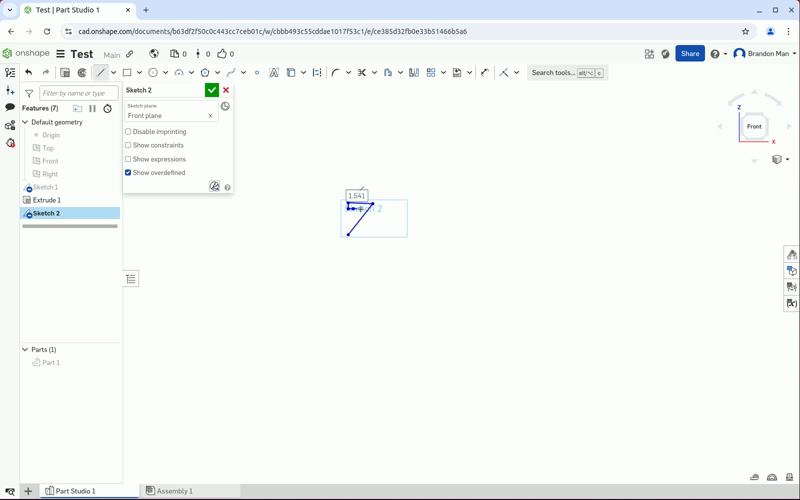
key_down(shift)
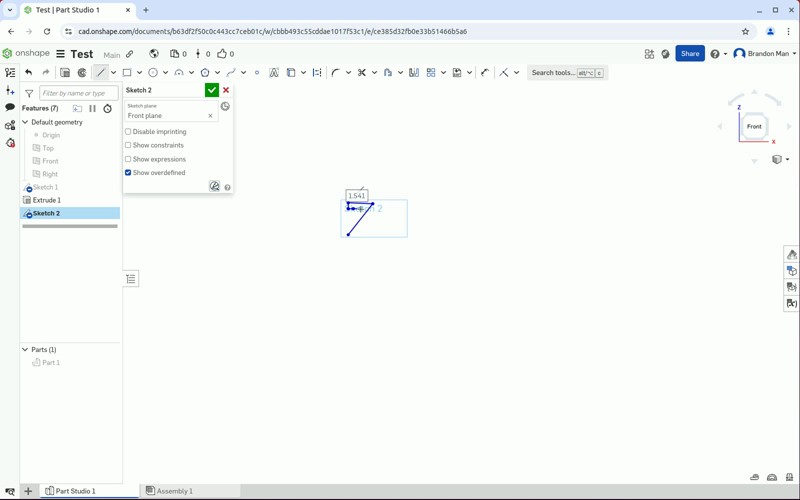
mouse_move(390, 208)
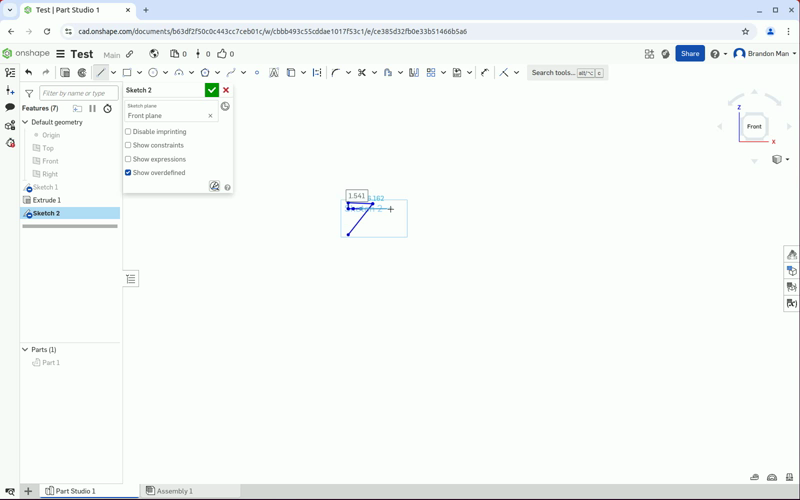
mouse_move(352, 218)
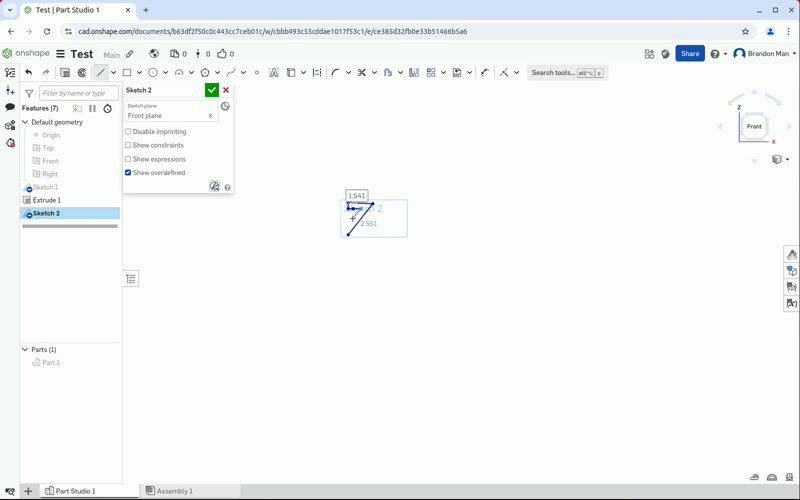
click(352, 218)
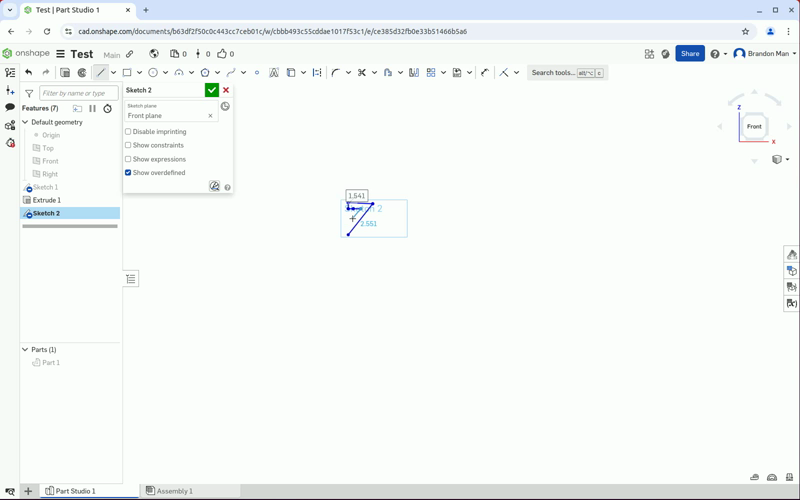
key_up(shift)
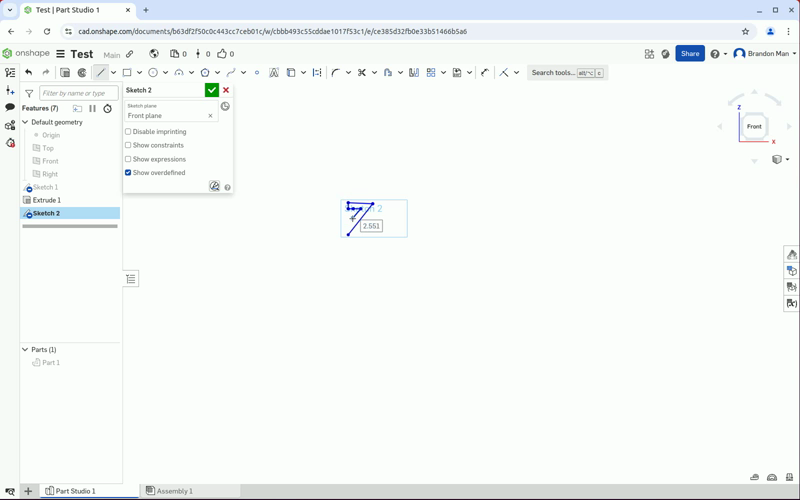
key_down(shift)
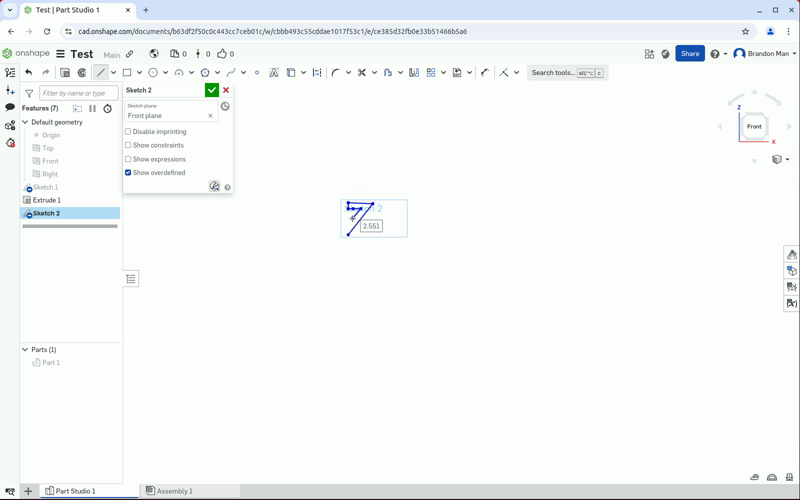
mouse_move(382, 218)
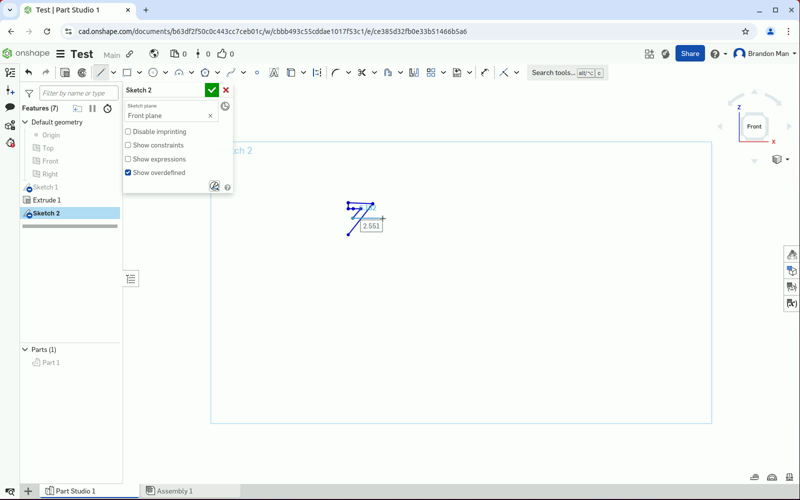
mouse_move(353, 213)
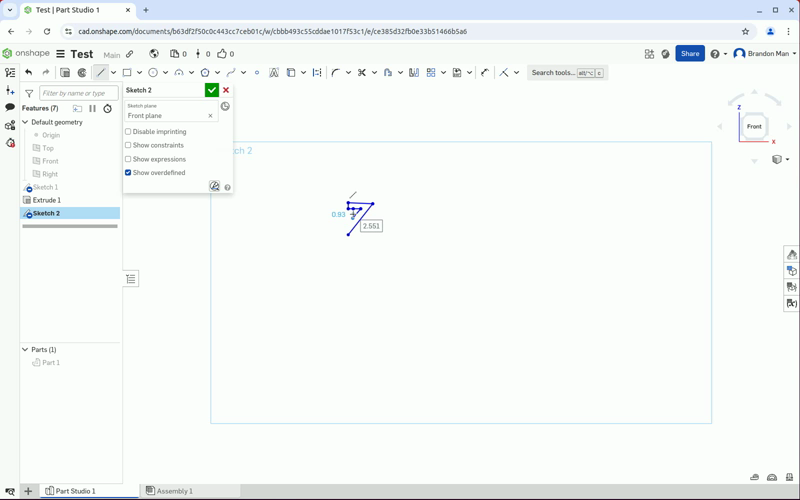
scroll(6)
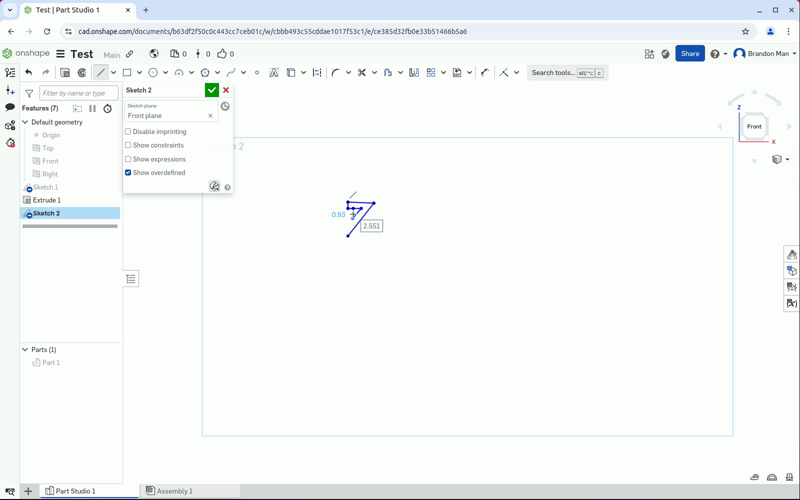
scroll(6)
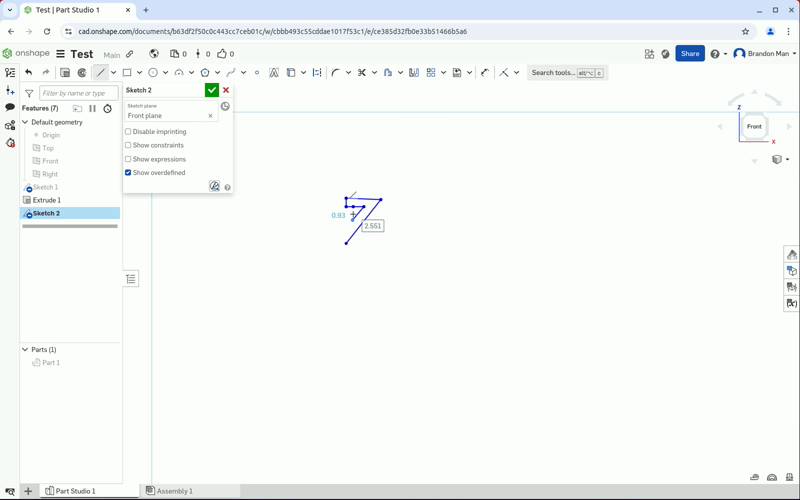
scroll(6)
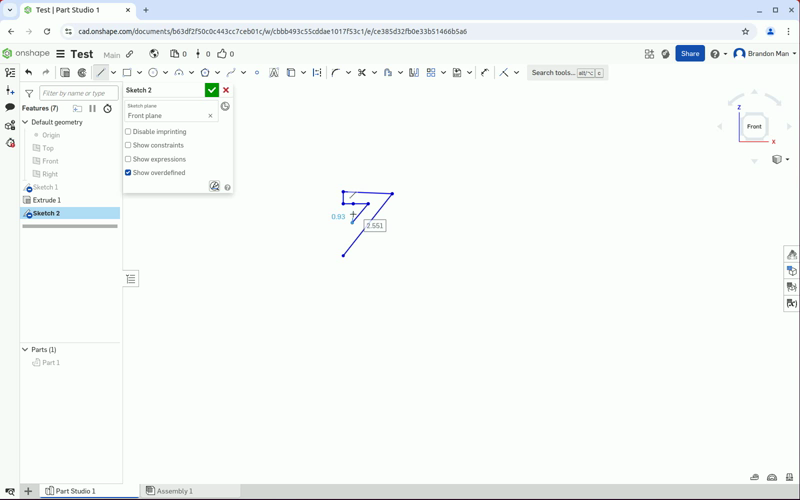
scroll(6)
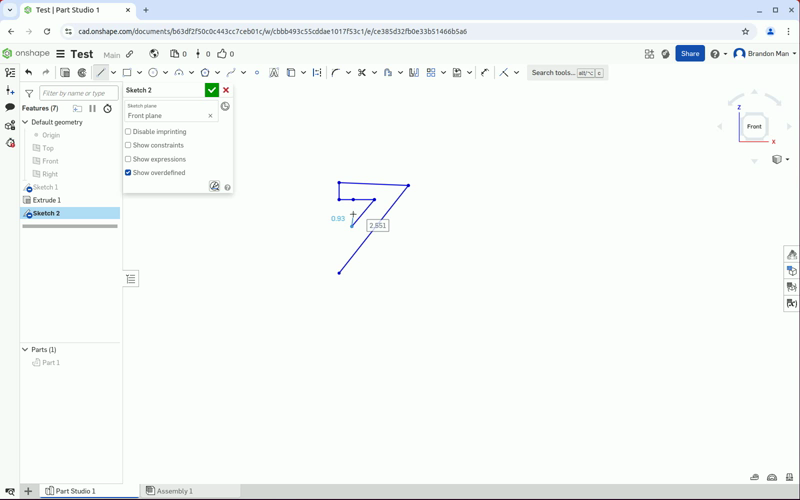
scroll(6)
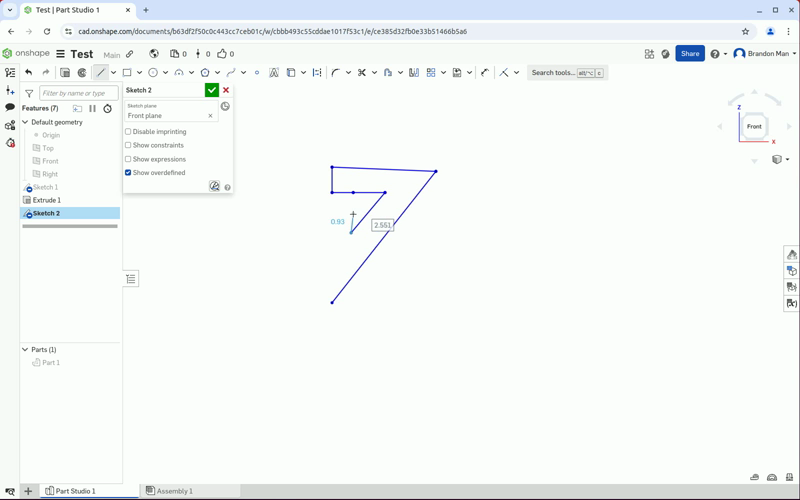
scroll(6)
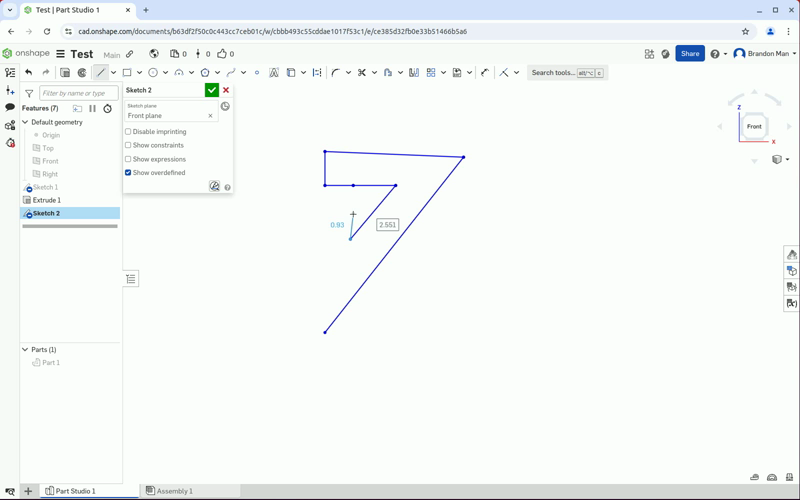
scroll(6)
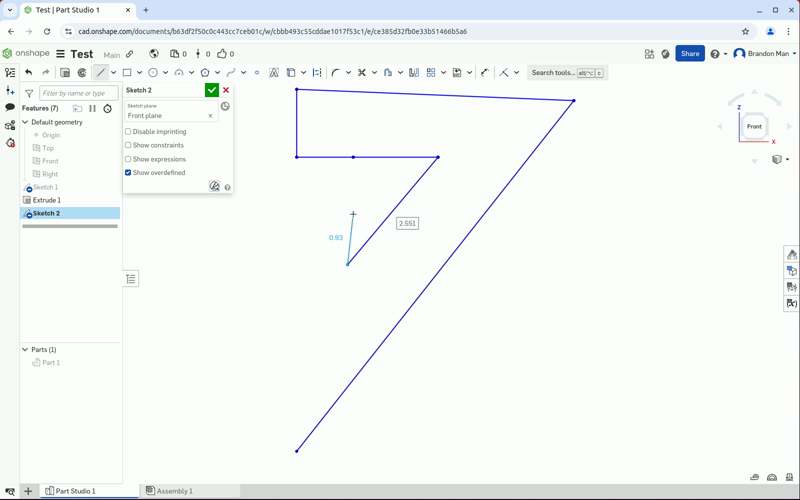
click(353, 213)
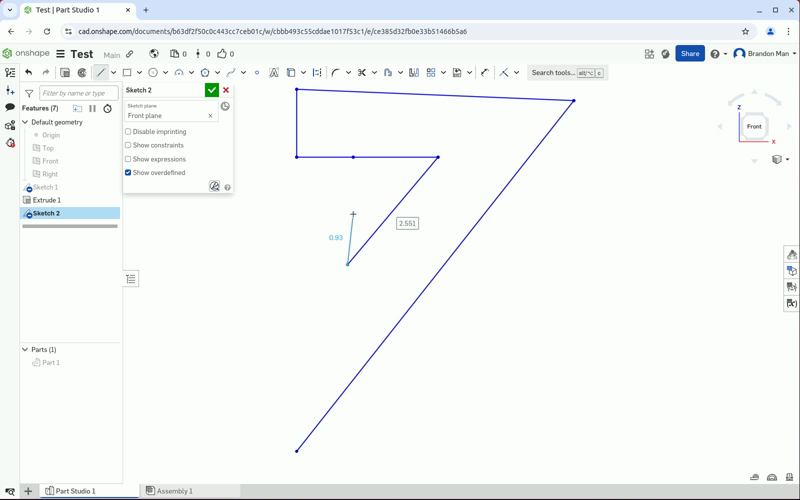
scroll(-6)
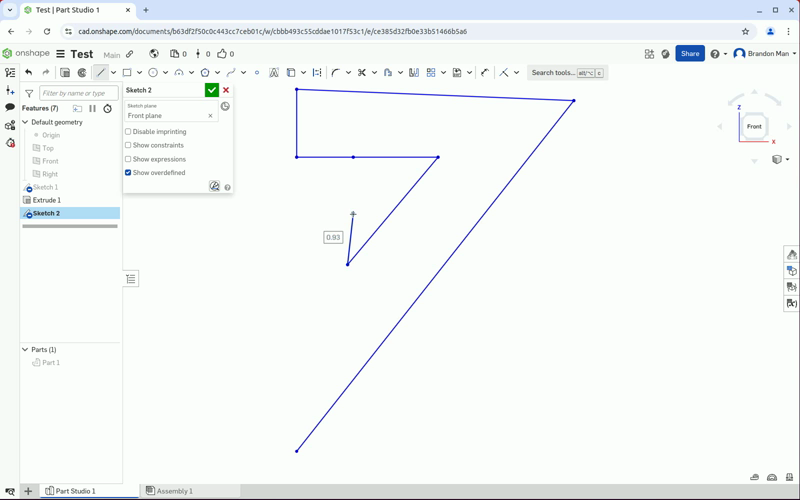
scroll(-6)
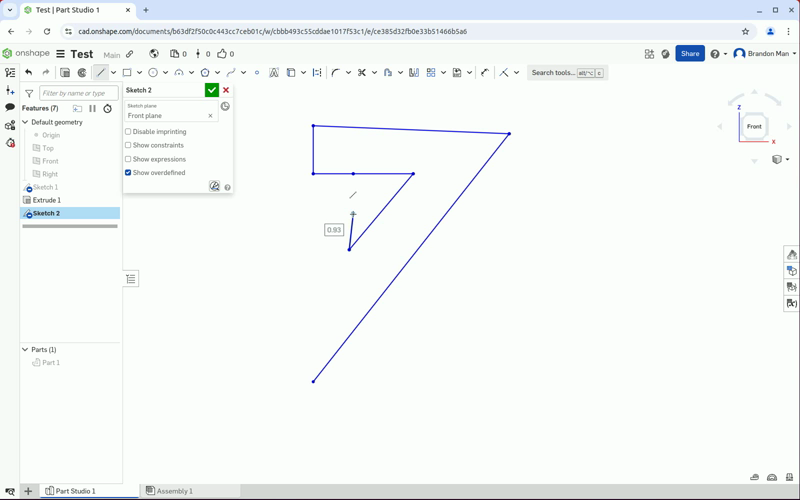
scroll(-6)
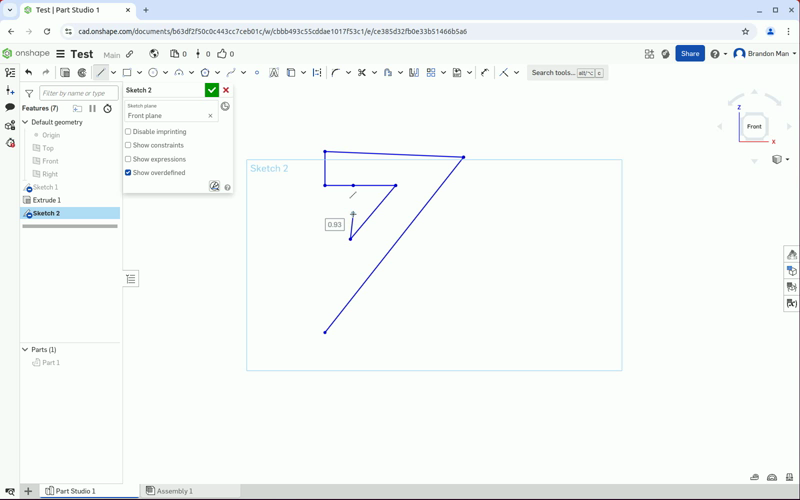
scroll(-6)
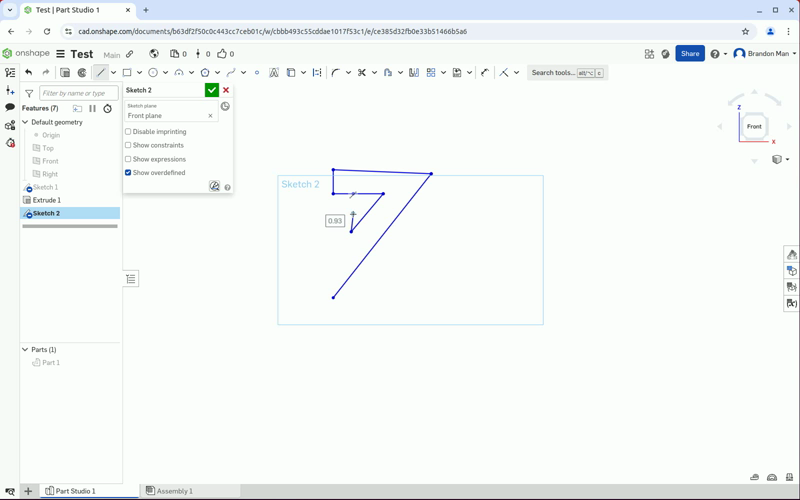
scroll(-6)
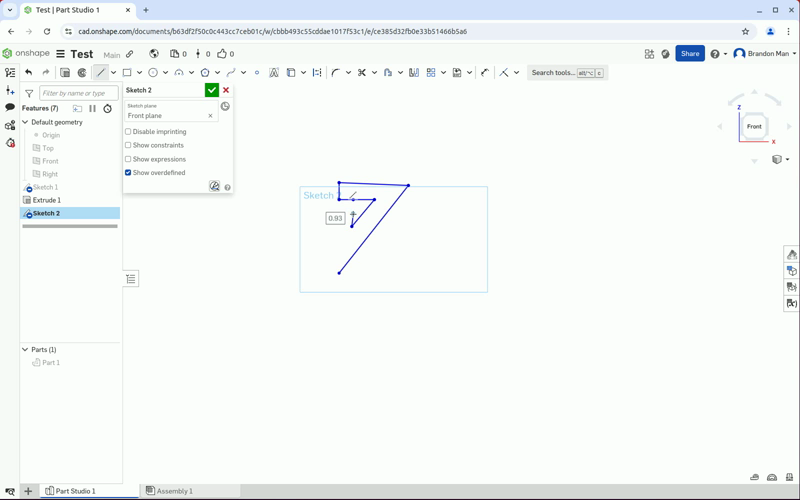
scroll(-6)
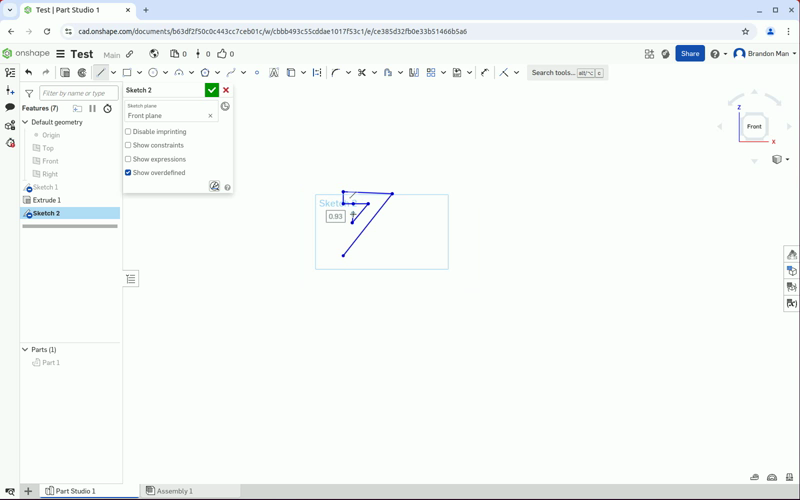
scroll(-6)
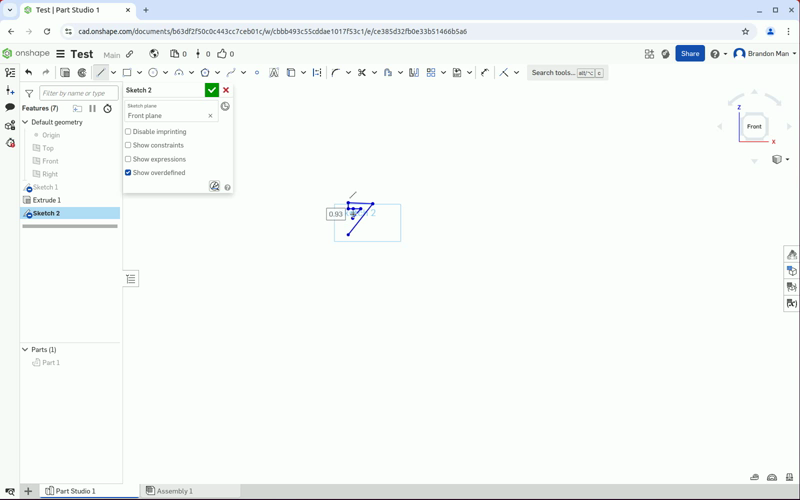
key_up(shift)
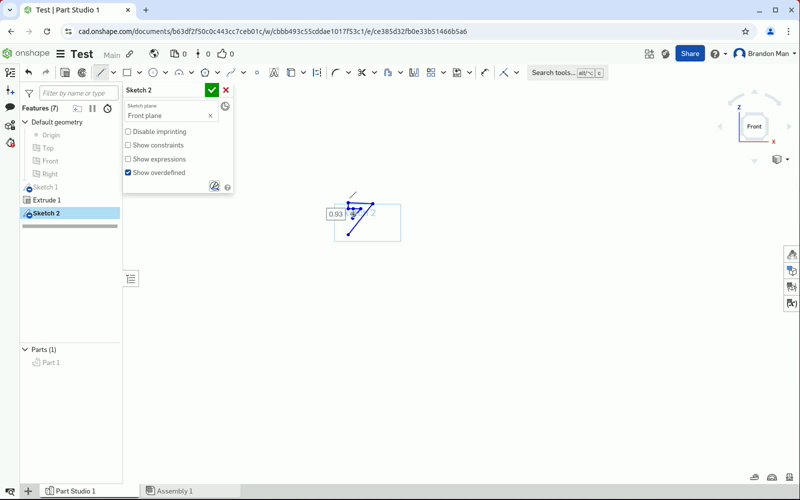
key_down(shift)
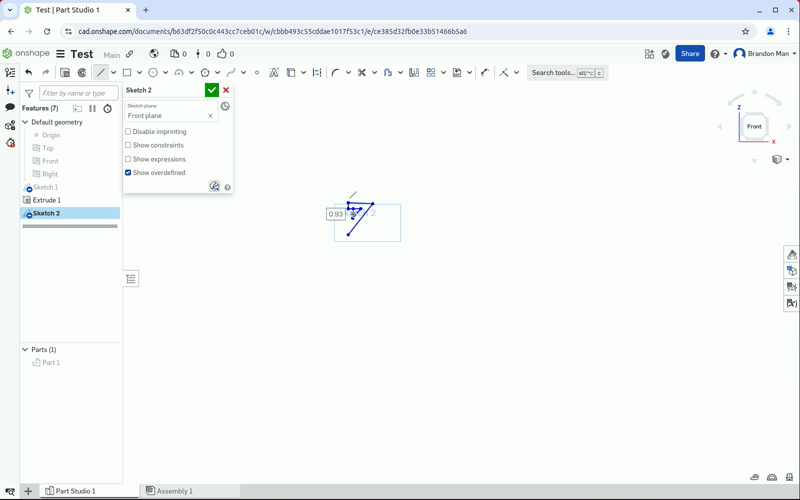
mouse_move(383, 213)
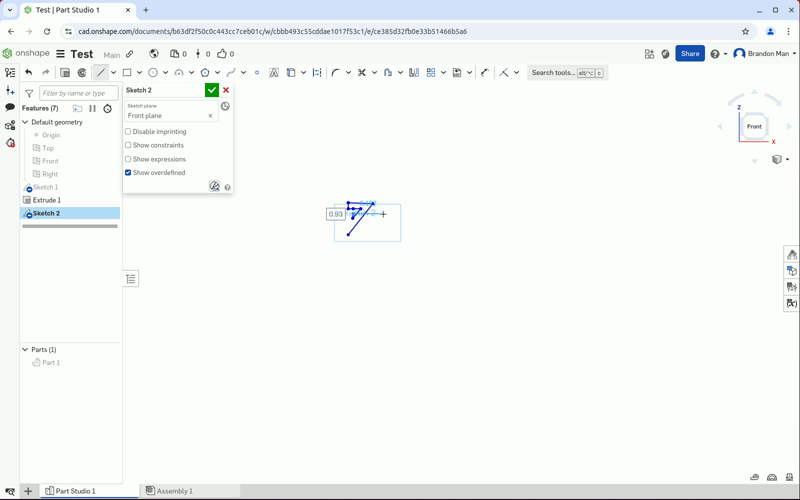
mouse_move(348, 213)
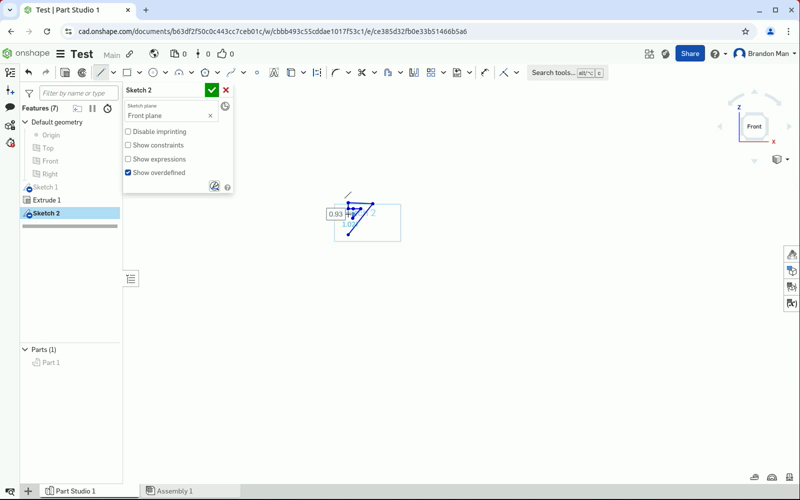
scroll(6)
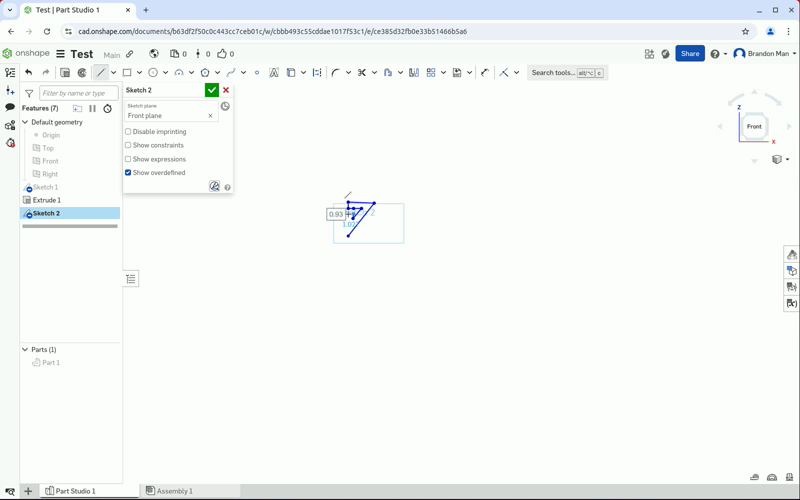
scroll(6)
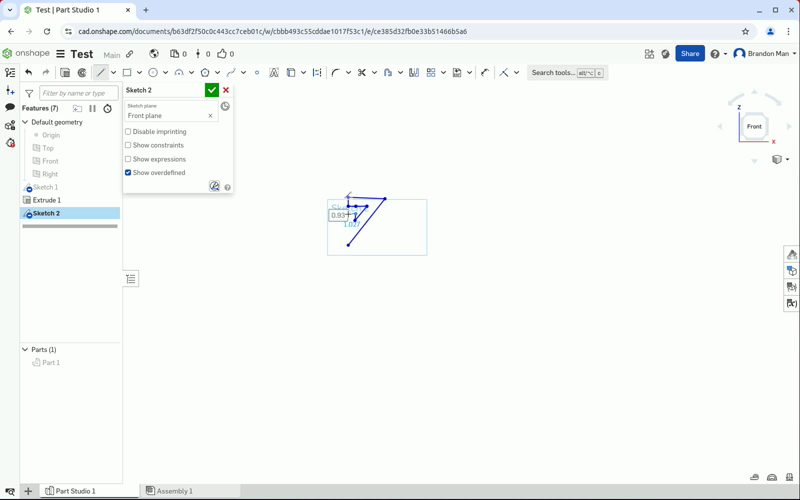
scroll(6)
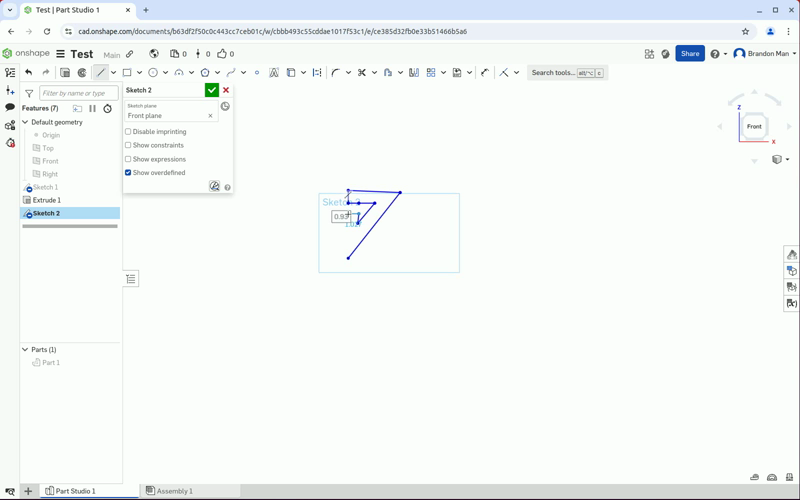
scroll(6)
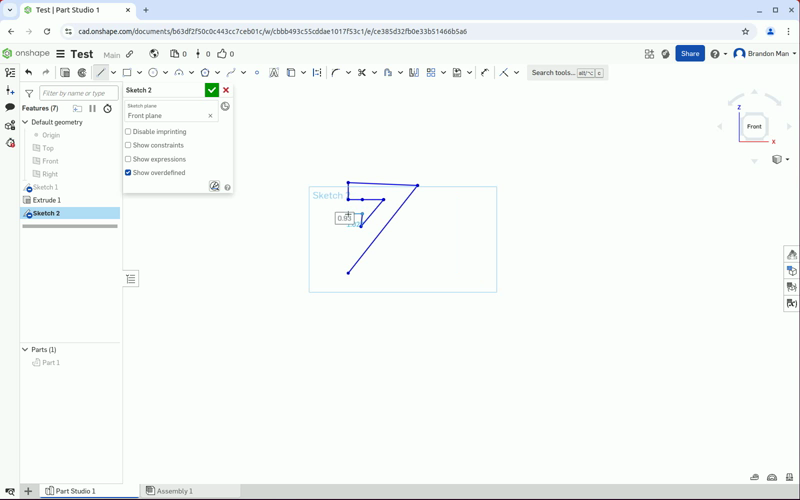
scroll(6)
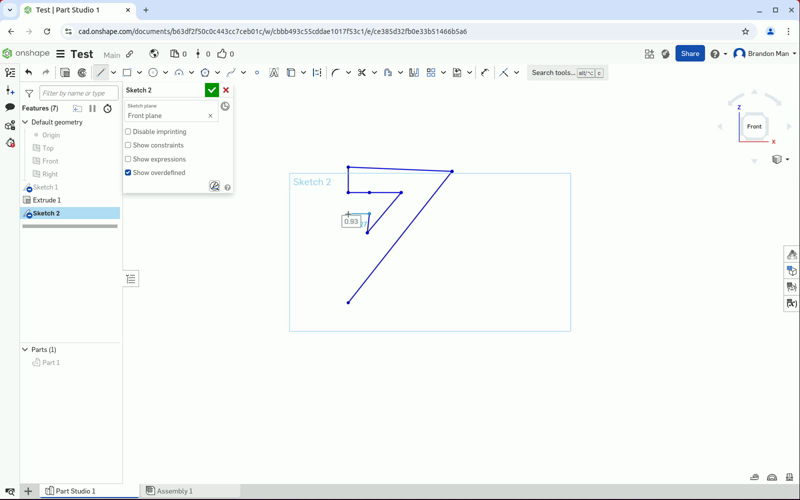
scroll(6)
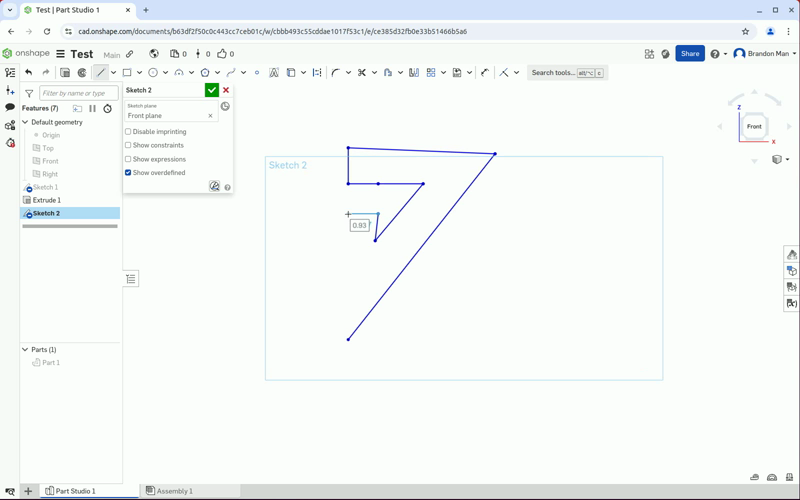
scroll(6)
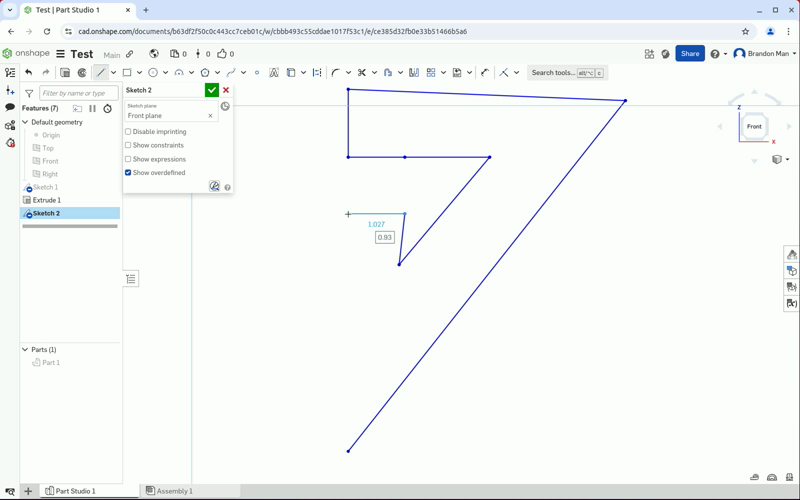
click(348, 213)
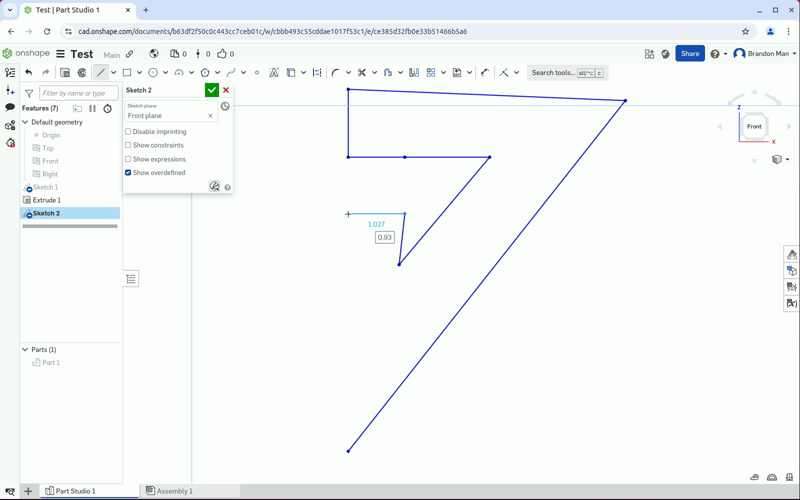
scroll(-6)
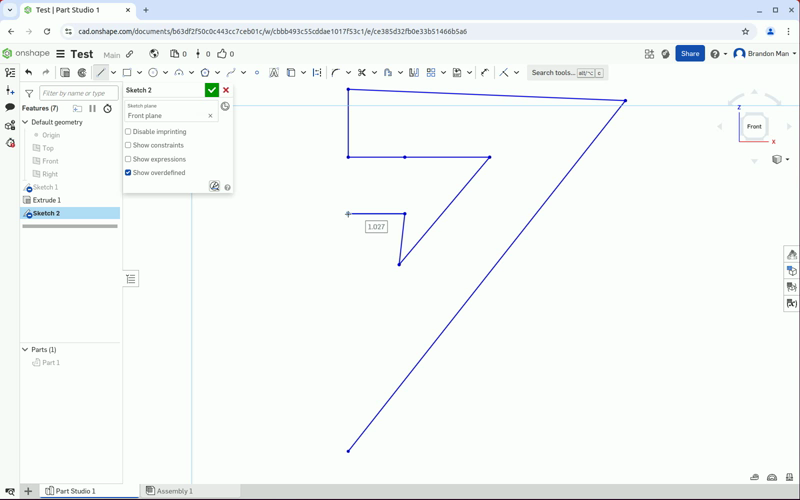
scroll(-6)
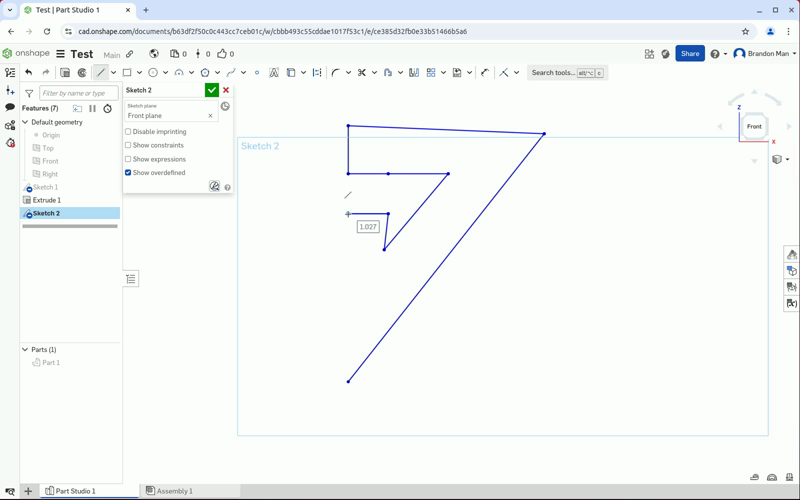
scroll(-6)
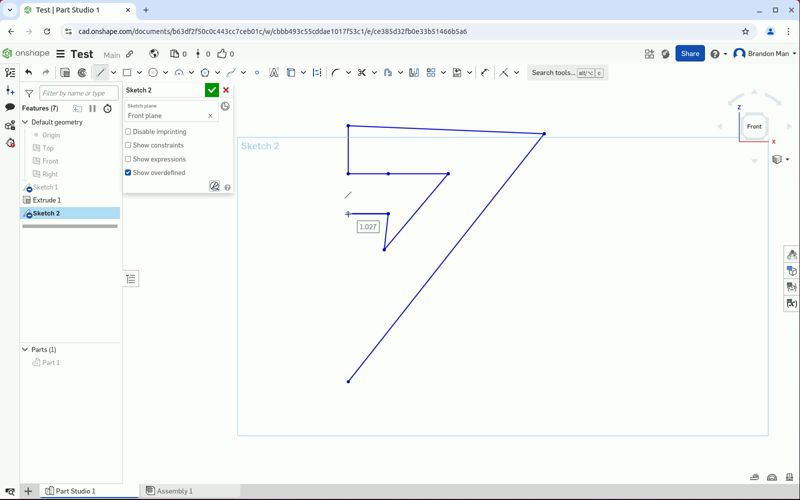
scroll(-6)
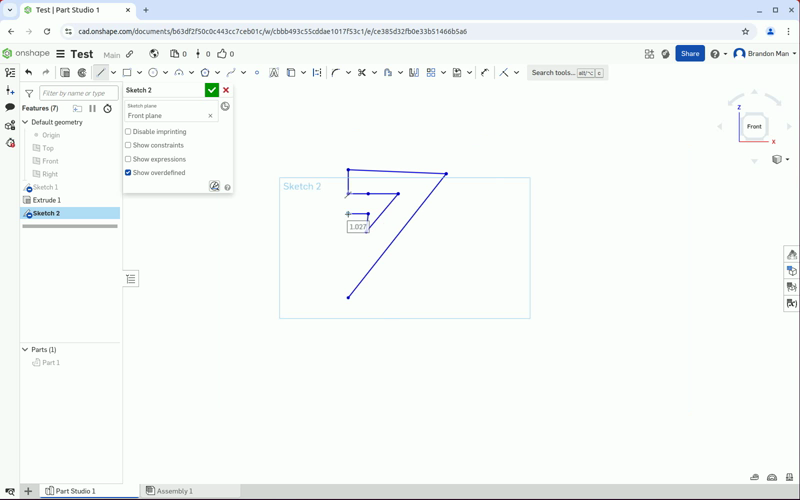
scroll(-6)
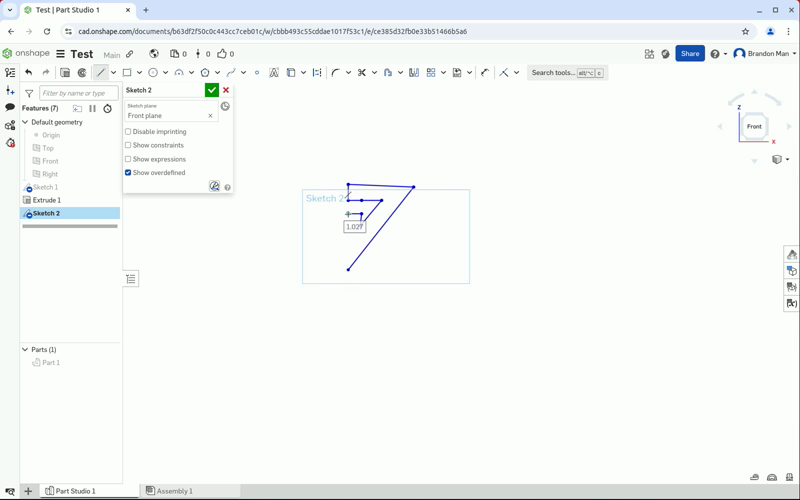
scroll(-6)
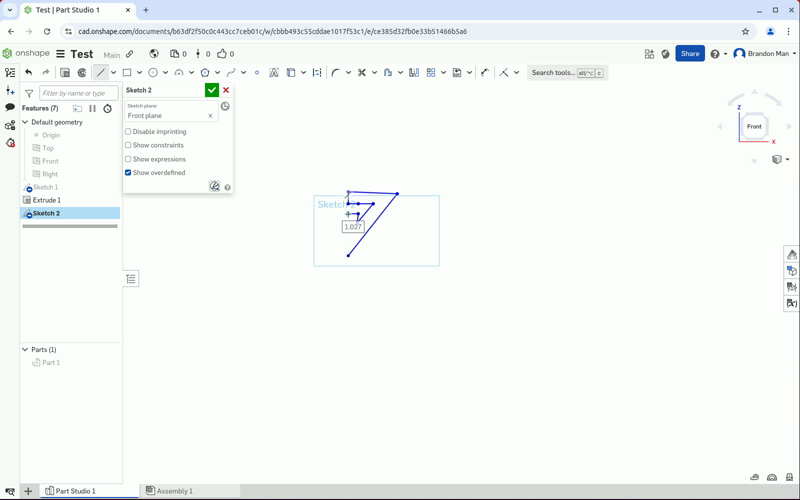
scroll(-6)
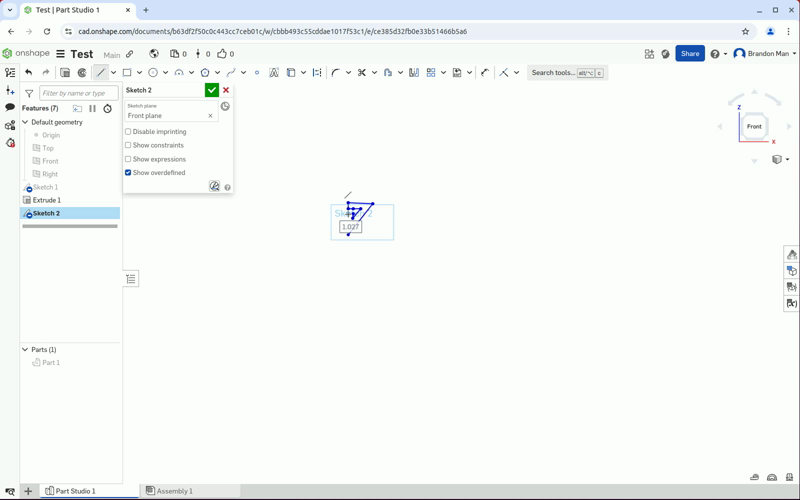
key_up(shift)
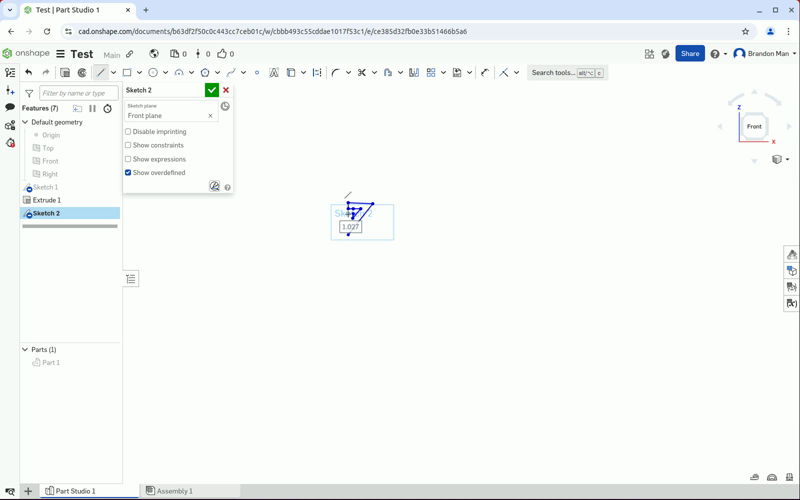
mouse_move(378, 213)
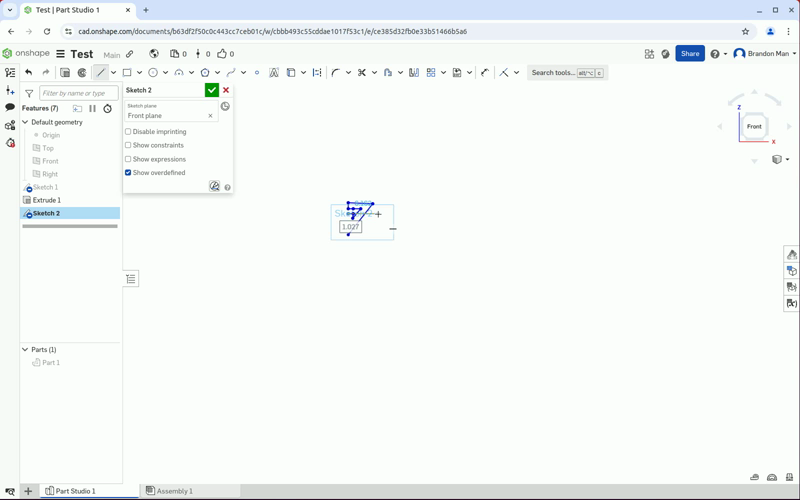
key_down(shift)
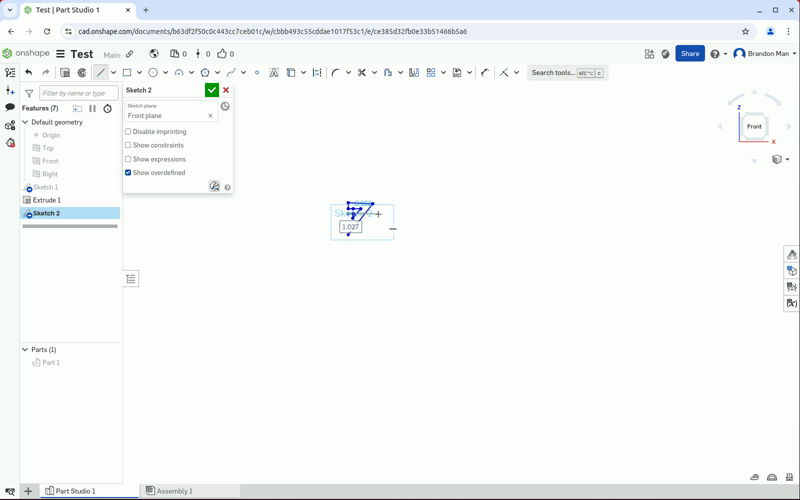
mouse_move(348, 234)
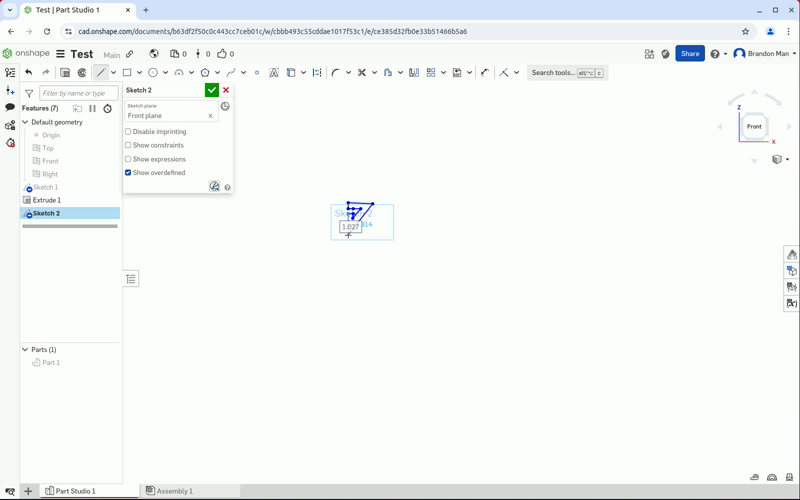
key_up(shift)
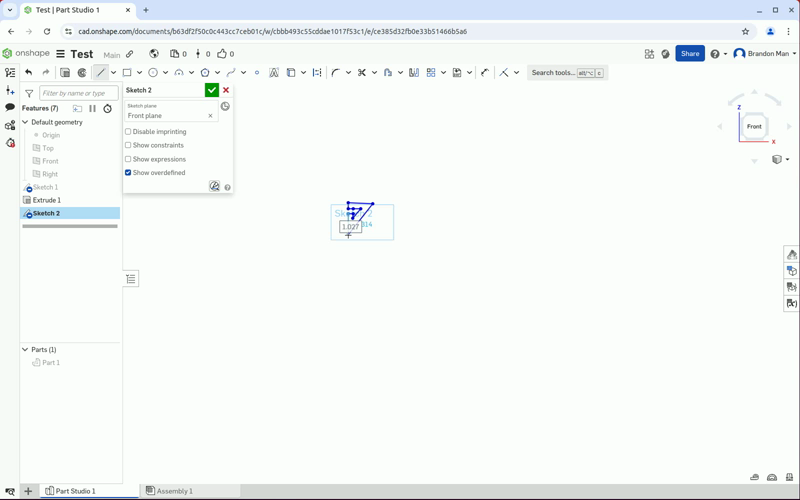
click(348, 234)
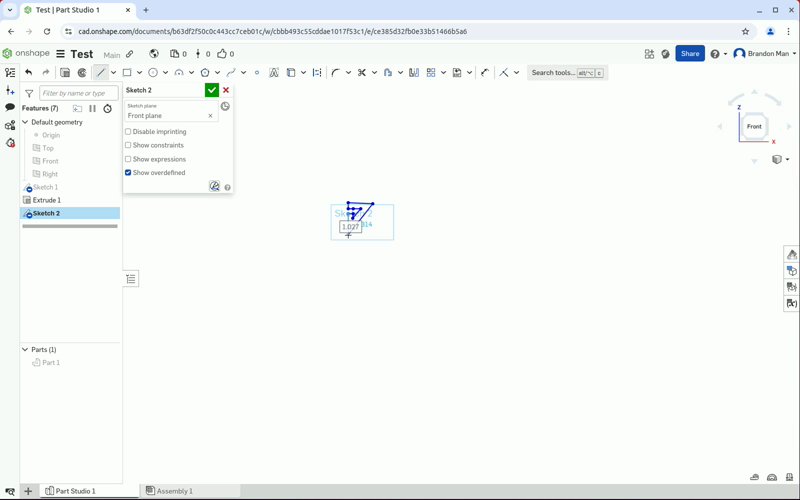
key(esc)
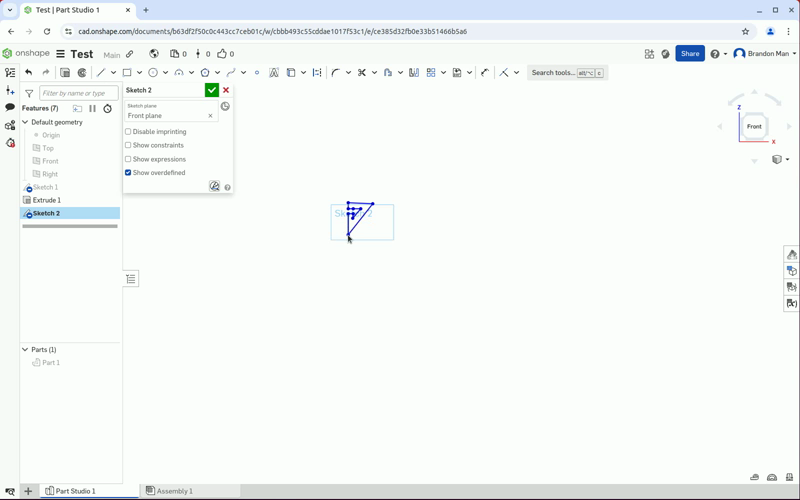
mouse_move(350, 225)
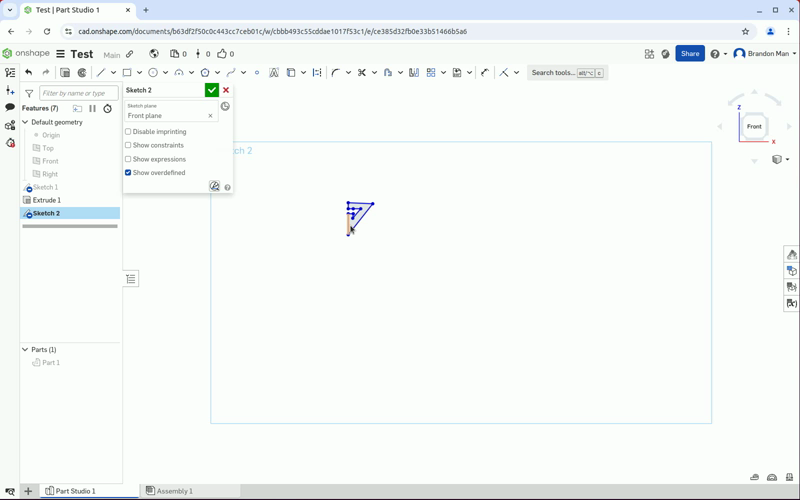
scroll(6)
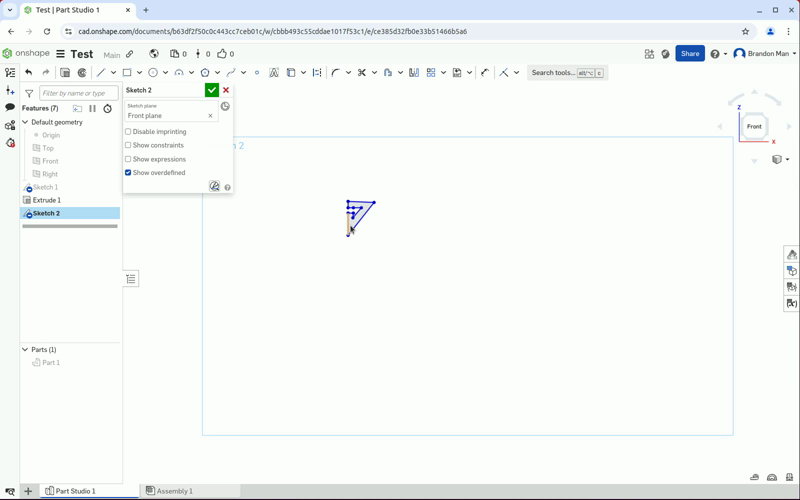
scroll(6)
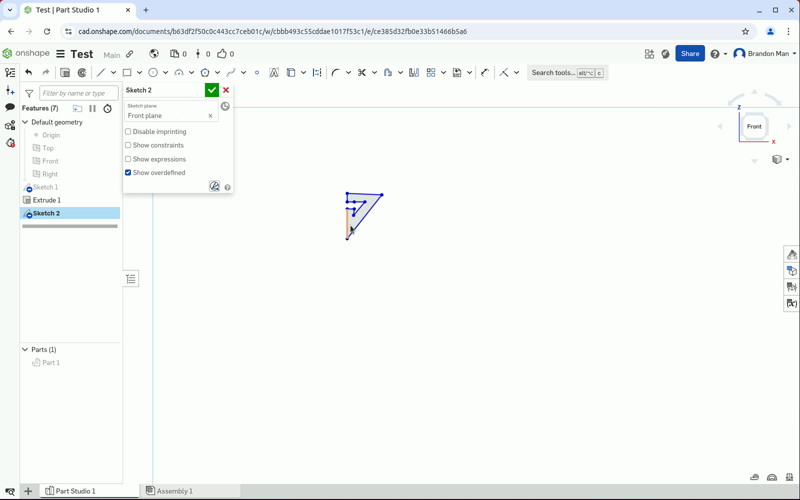
scroll(6)
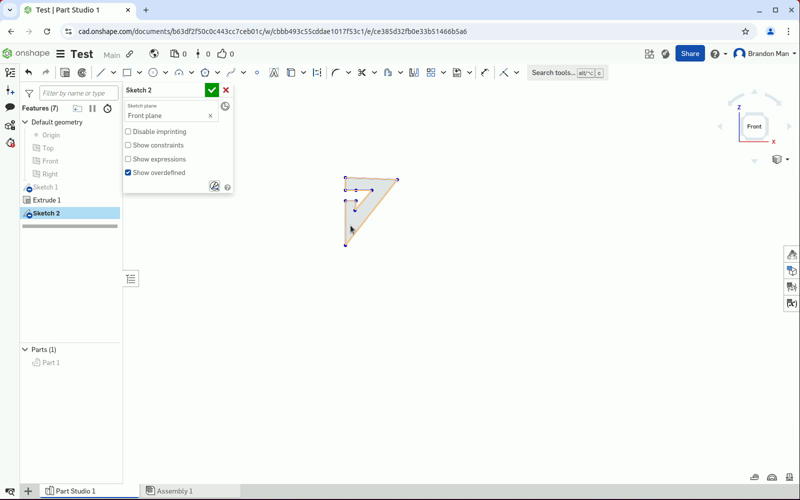
scroll(6)
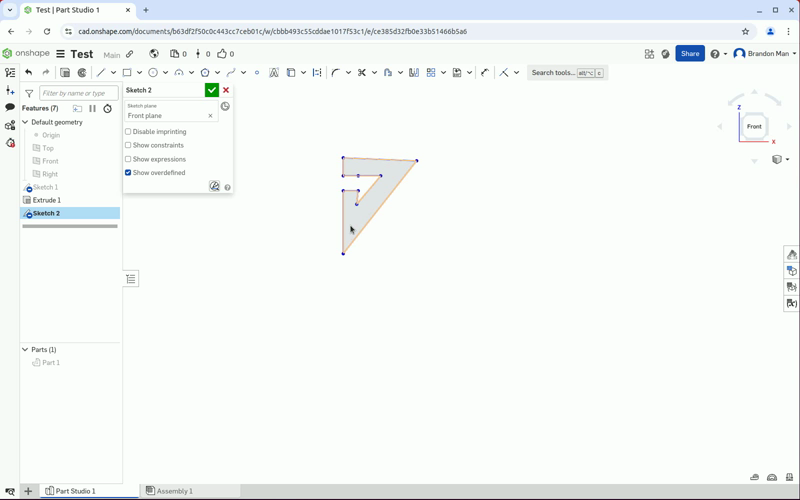
scroll(6)
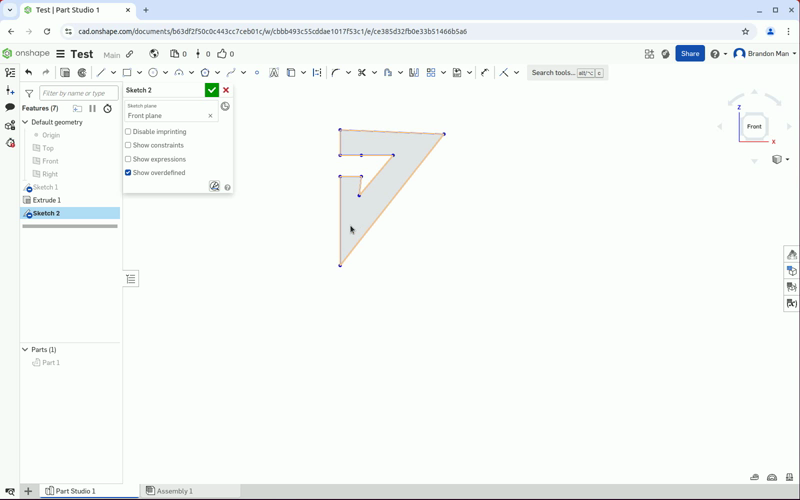
scroll(6)
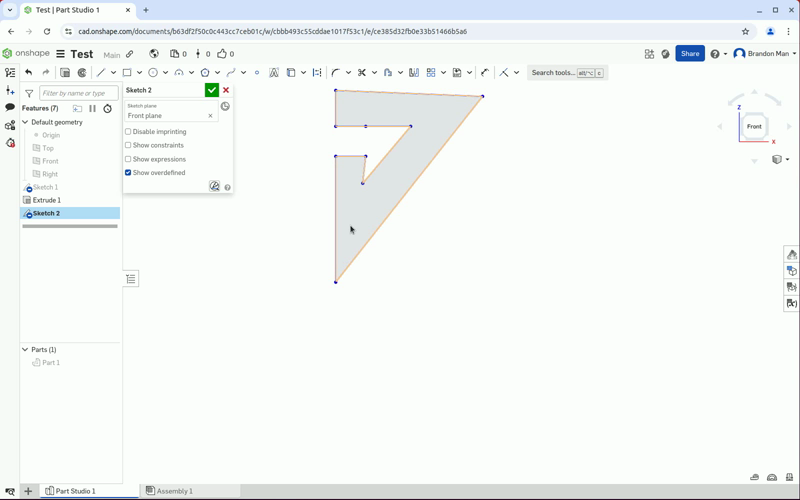
scroll(6)
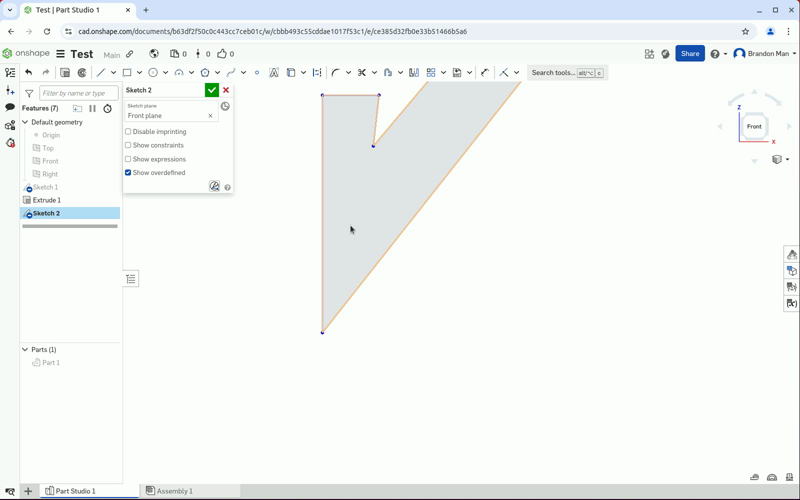
click(350, 225)
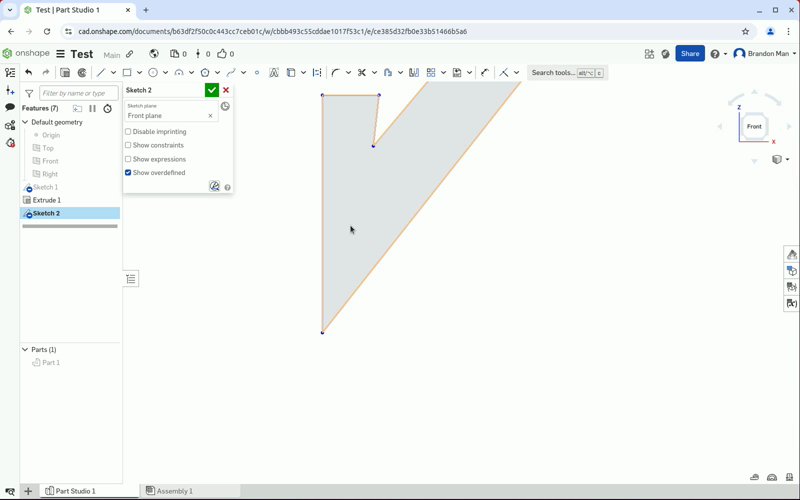
scroll(-6)
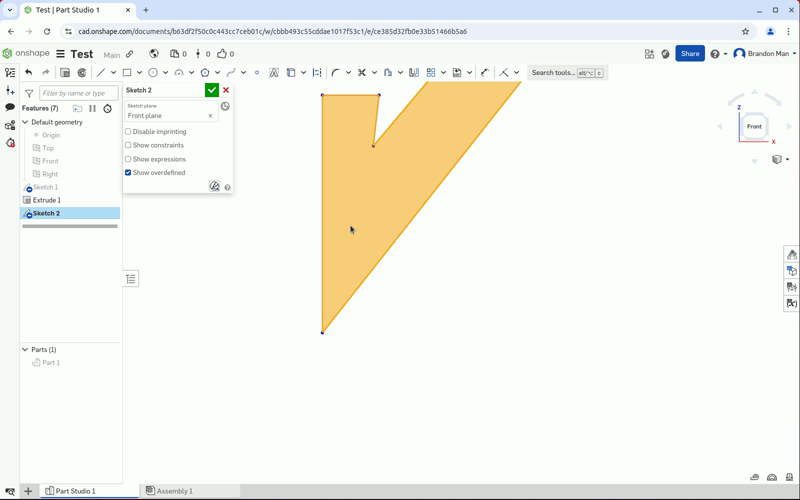
scroll(-6)
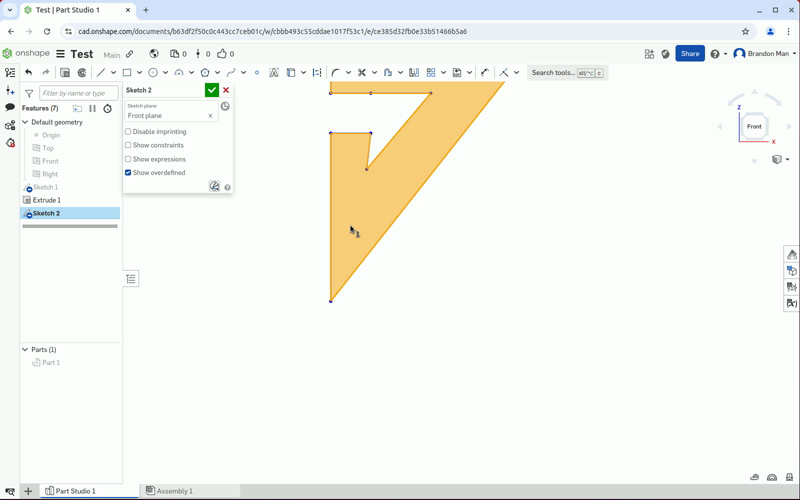
scroll(-6)
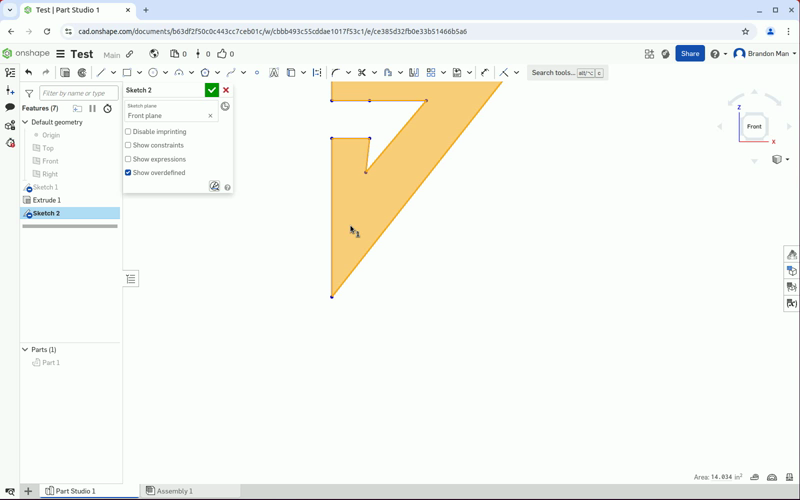
scroll(-6)
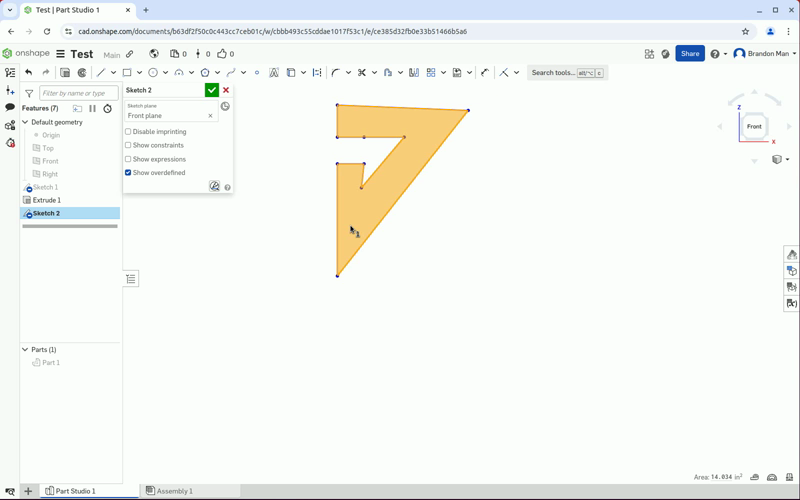
scroll(-6)
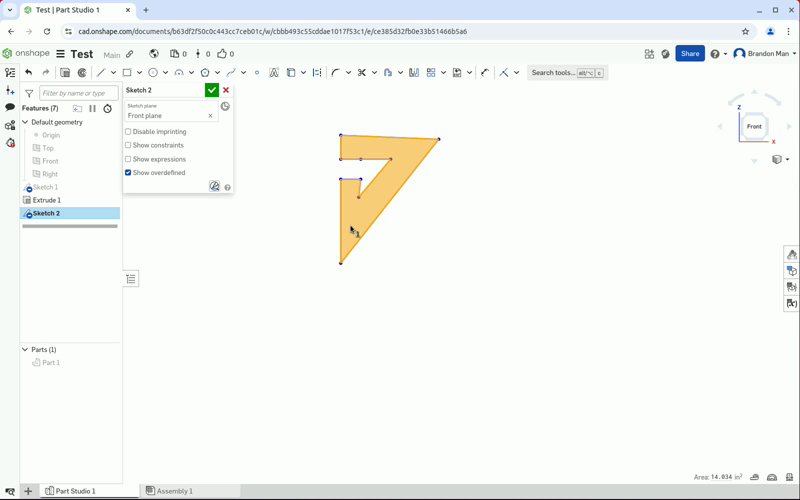
scroll(-6)
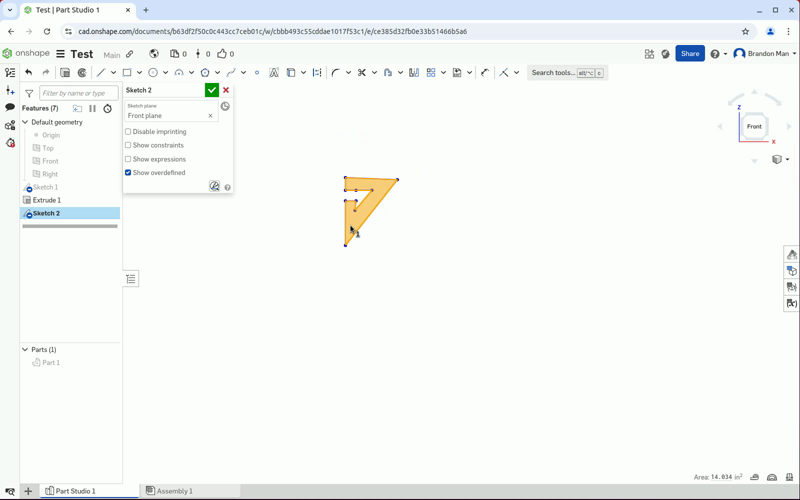
scroll(-6)
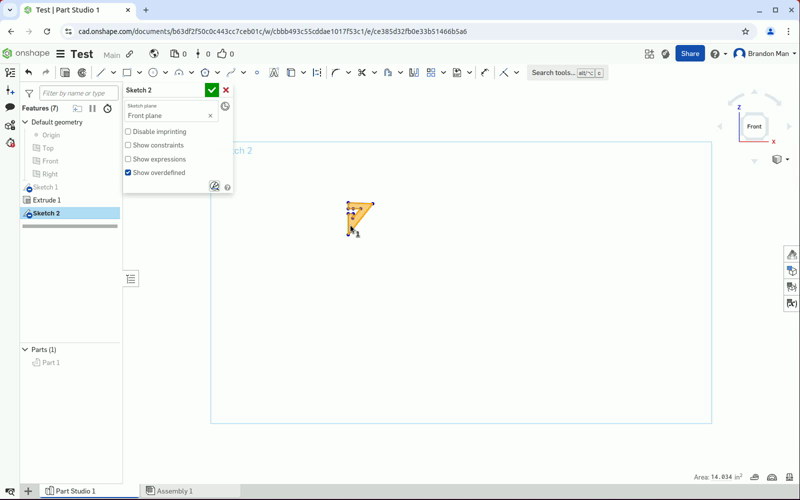
mouse_move(73, 352)
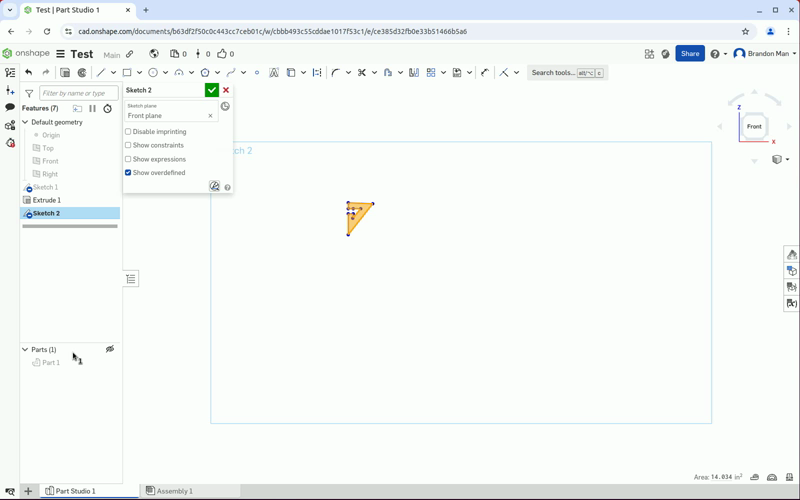
key(shift+y)
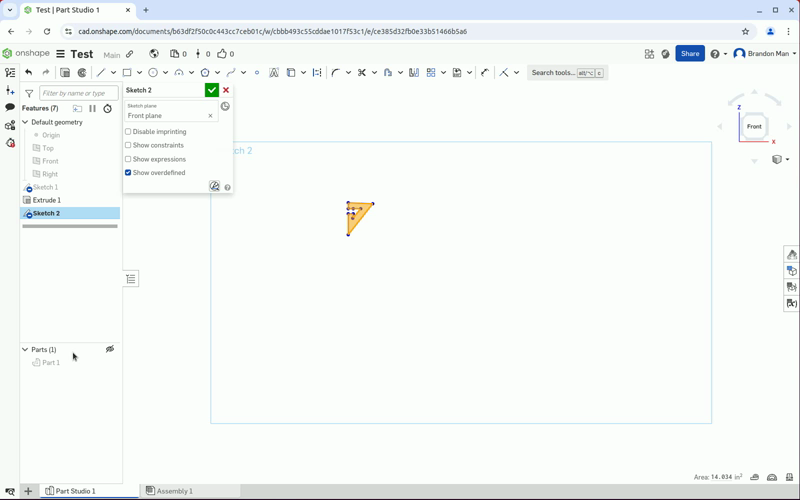
key(shift+e)
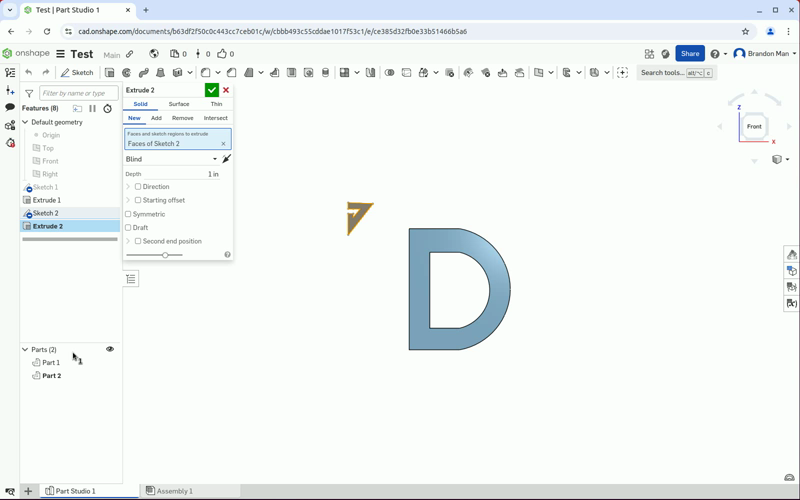
mouse_move(143, 106)
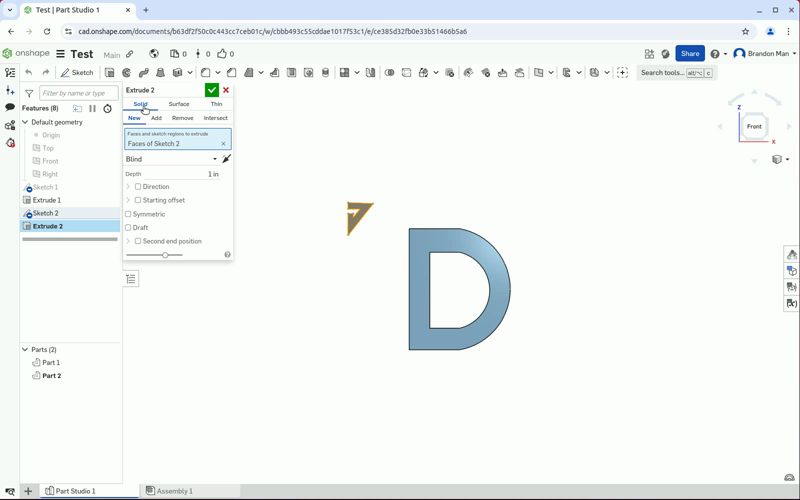
click(143, 106)
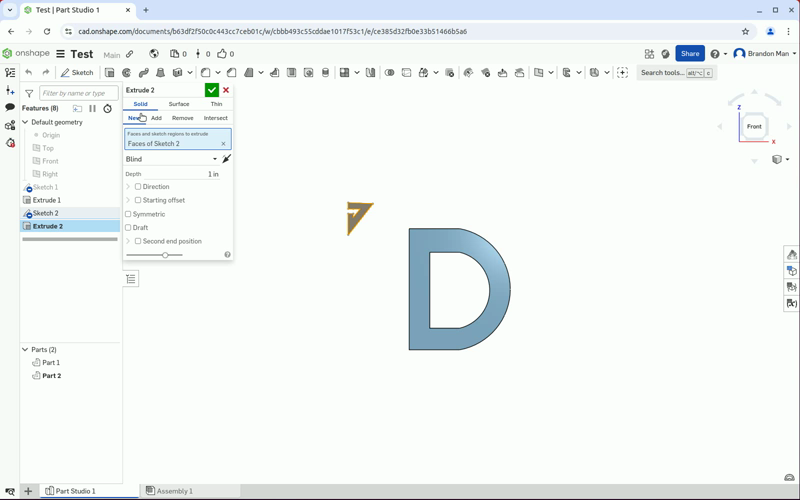
mouse_move(137, 120)
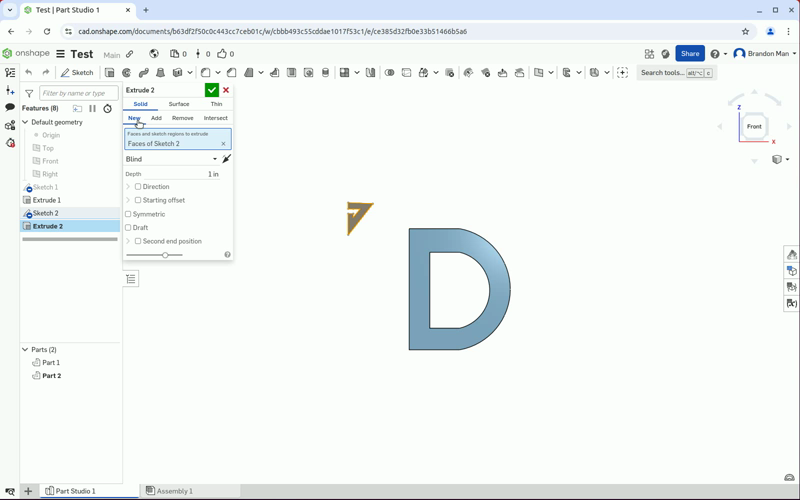
click(137, 120)
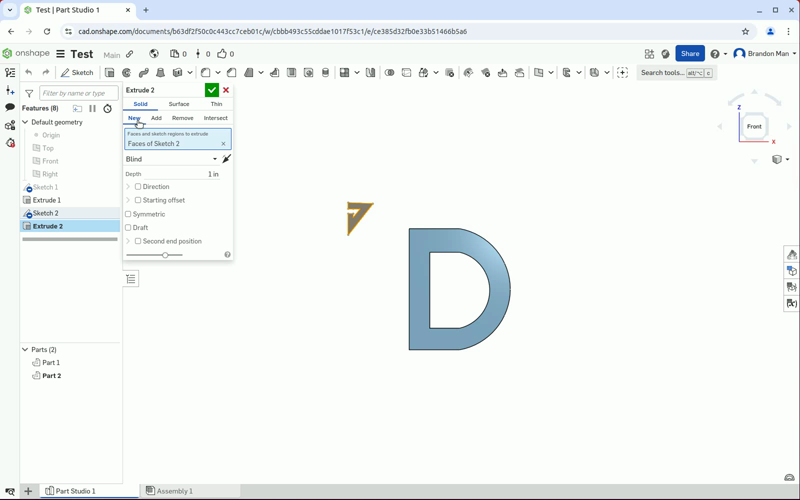
key(tab, 4)
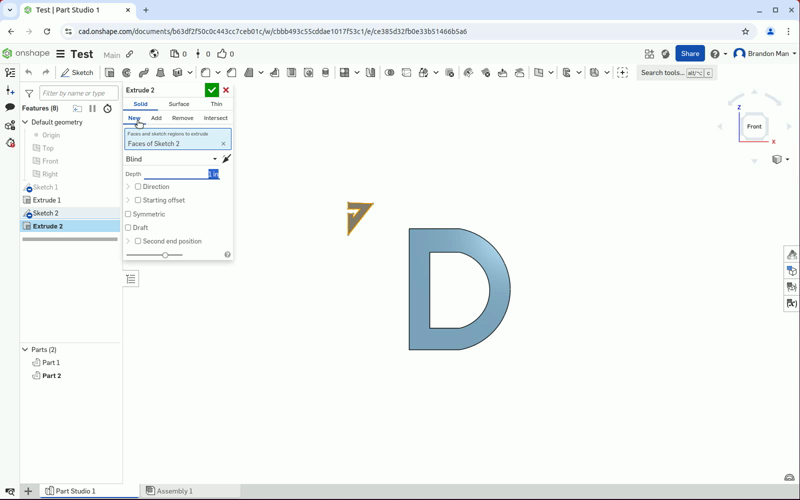
text(1.926)
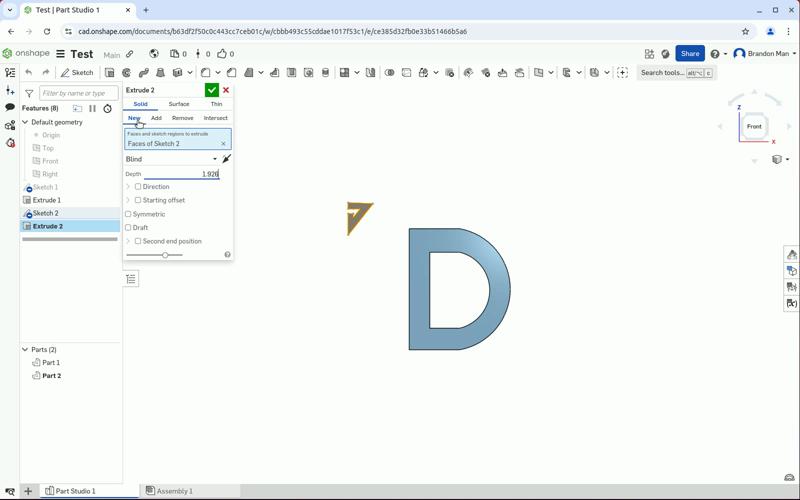
key(enter)
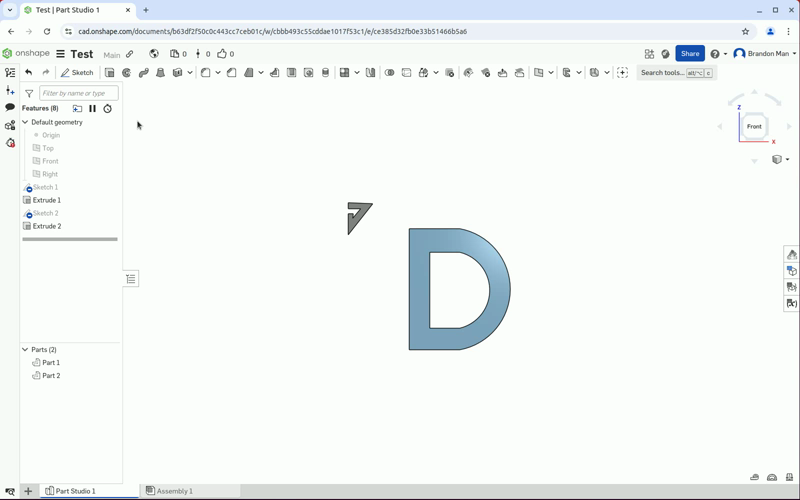
key(shift+h)
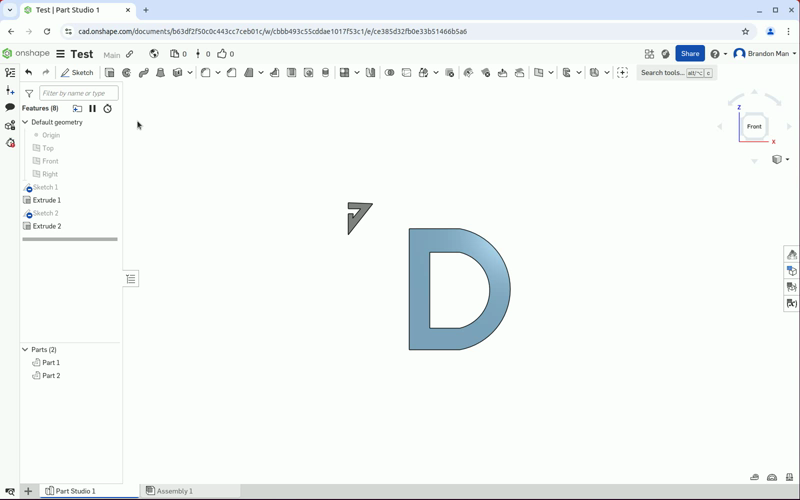
key(shift+h)
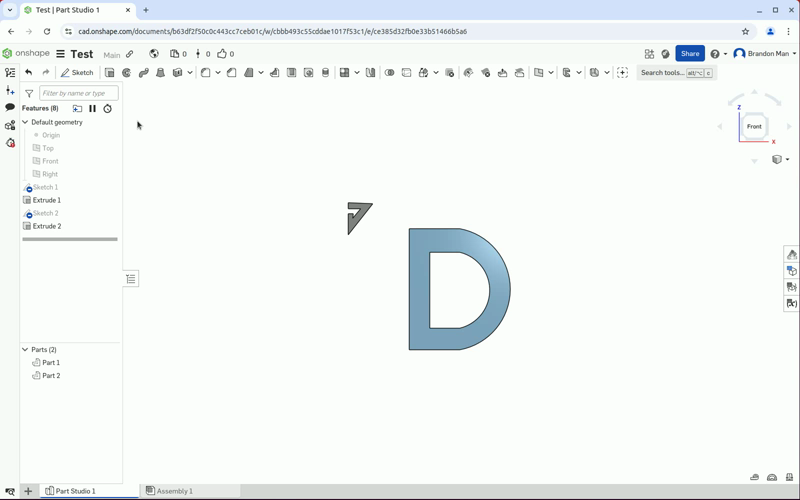
mouse_move(73, 189)
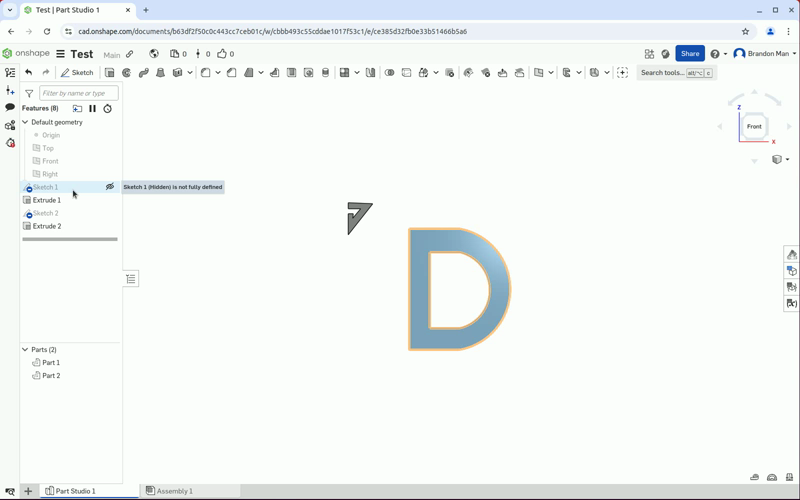
click(73, 189)
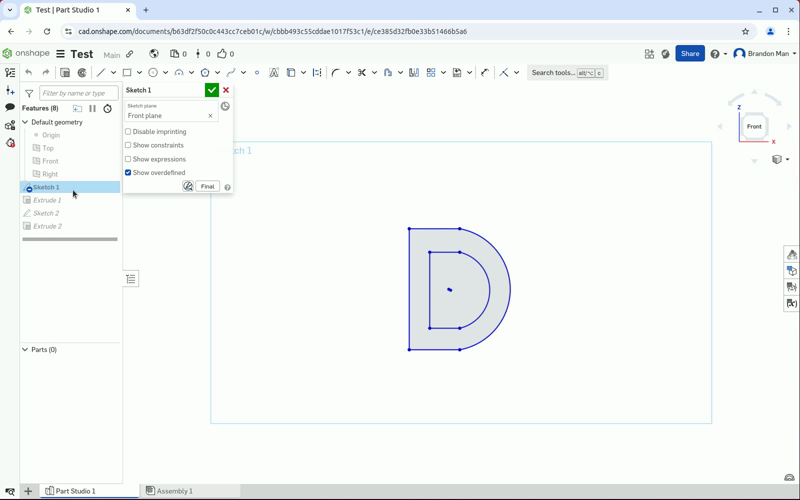
mouse_move(229, 92)
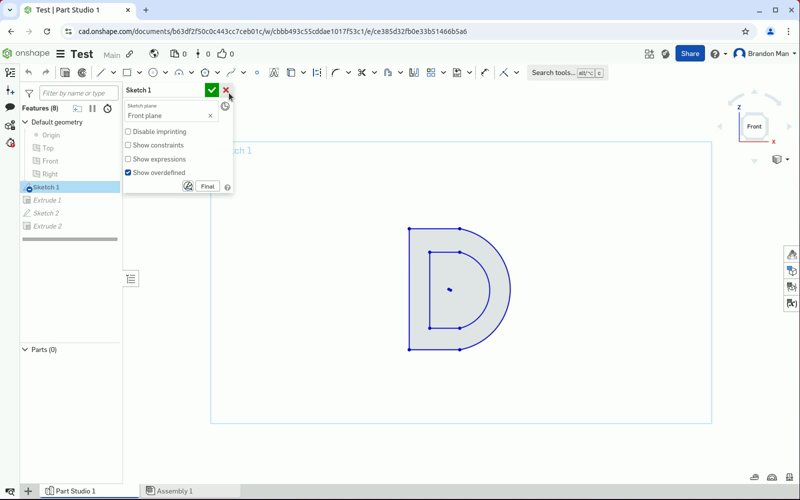
click(229, 92)
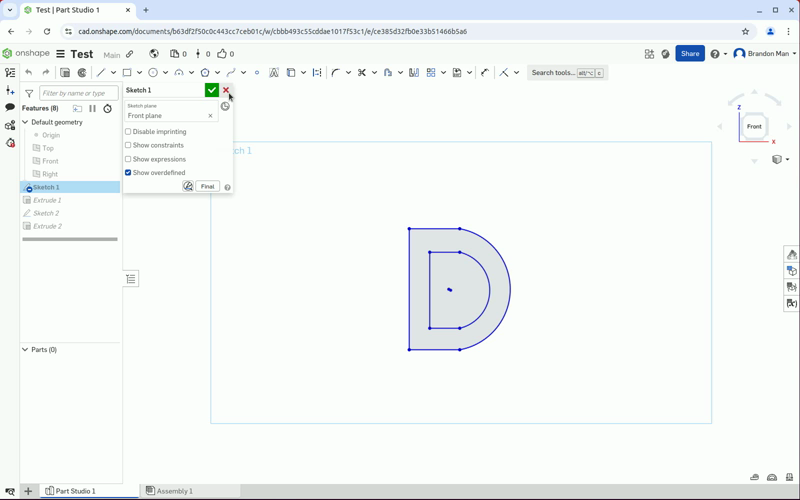
key(shift+s)
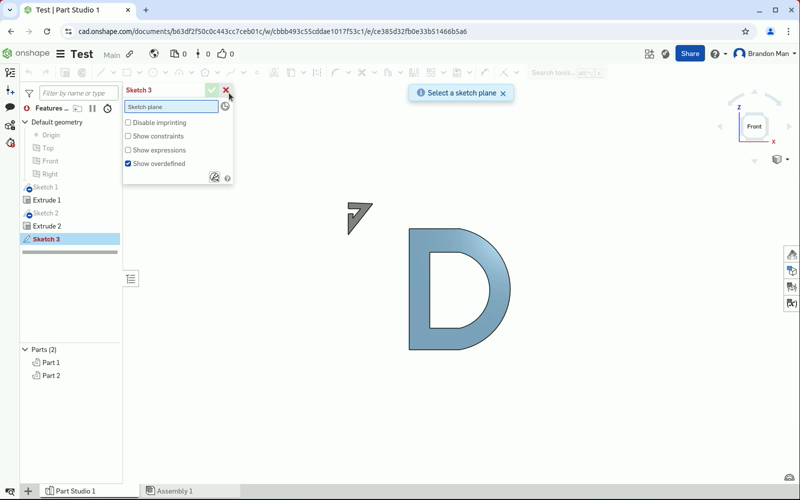
mouse_move(73, 163)
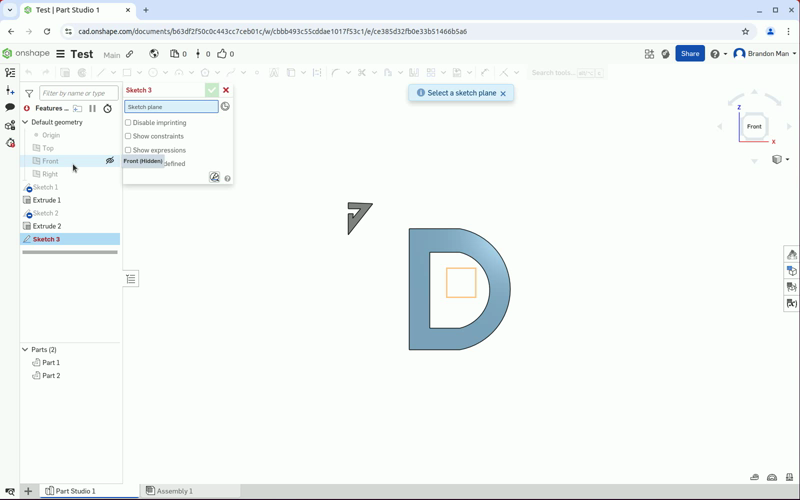
click(73, 163)
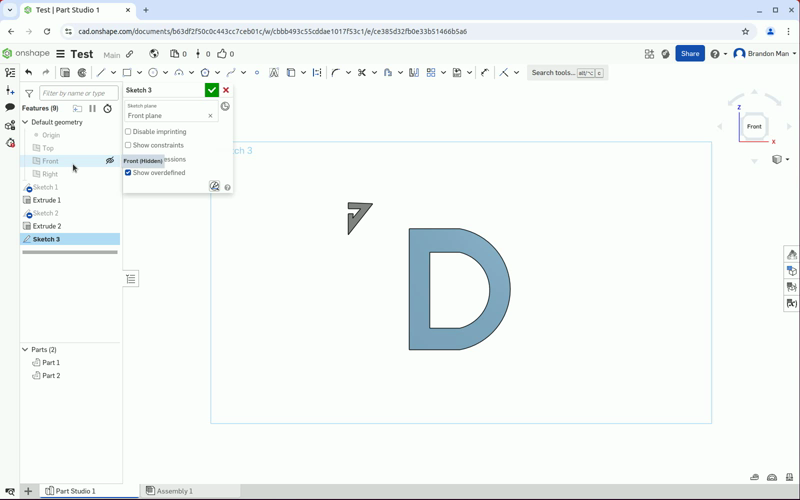
mouse_move(73, 352)
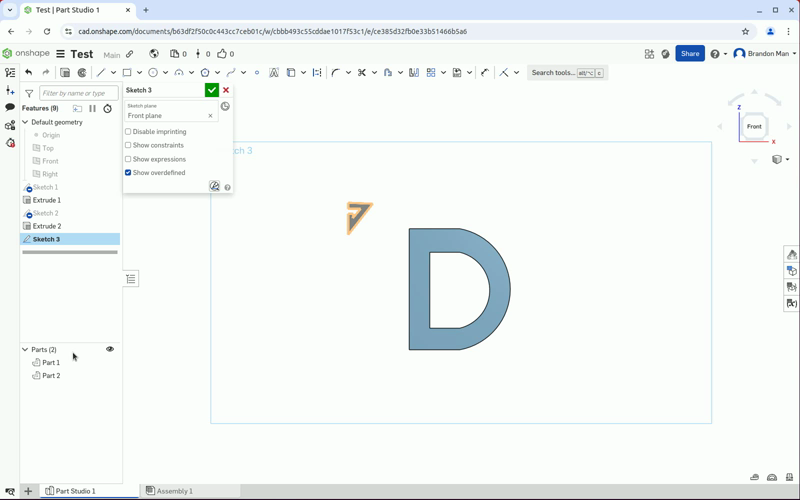
key(y)
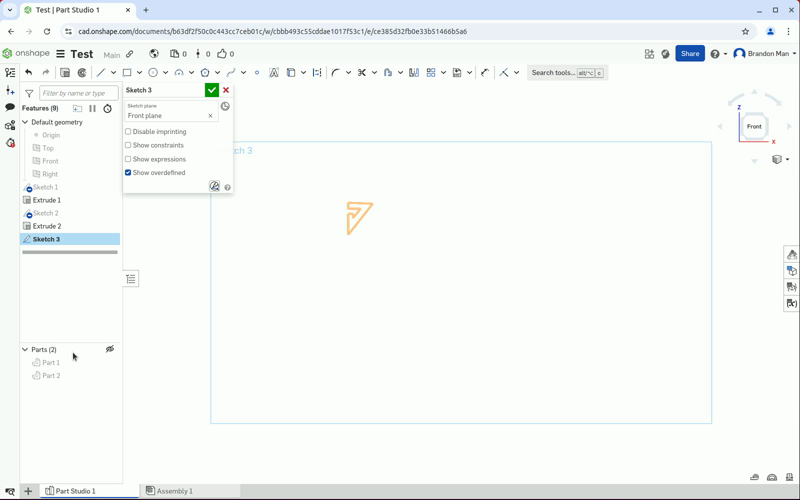
key(l)
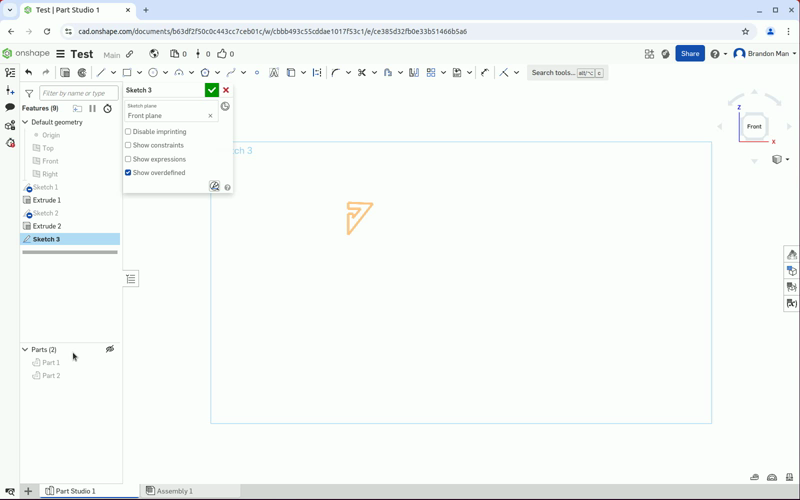
key_down(shift)
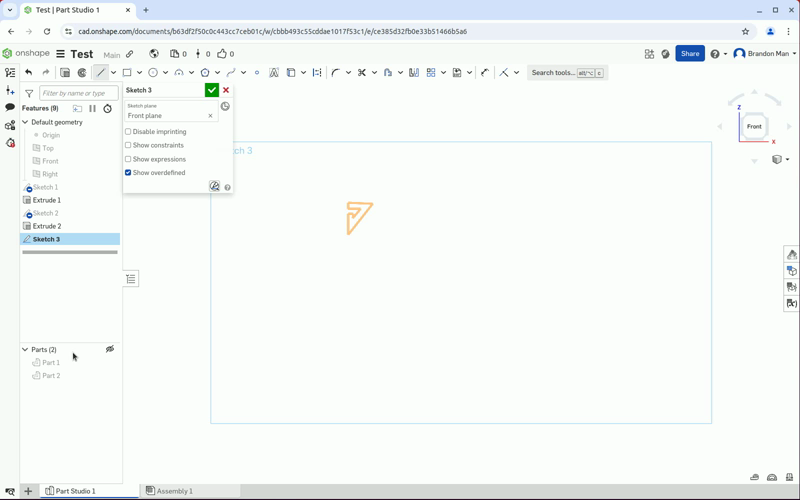
mouse_move(351, 234)
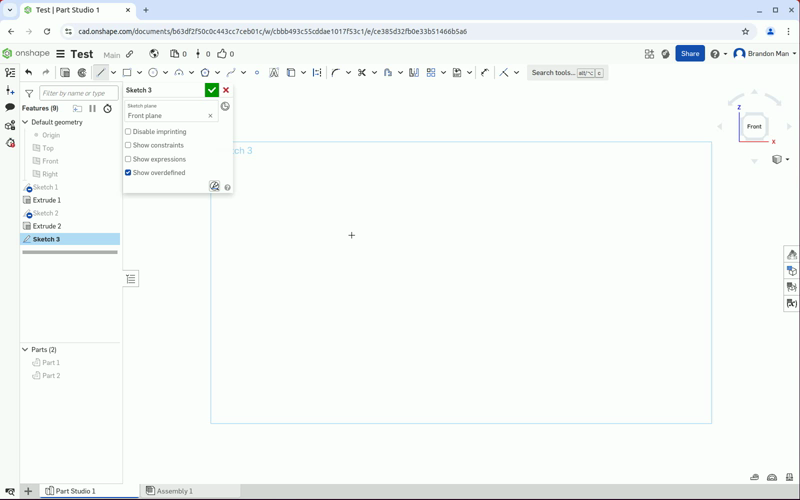
click(351, 234)
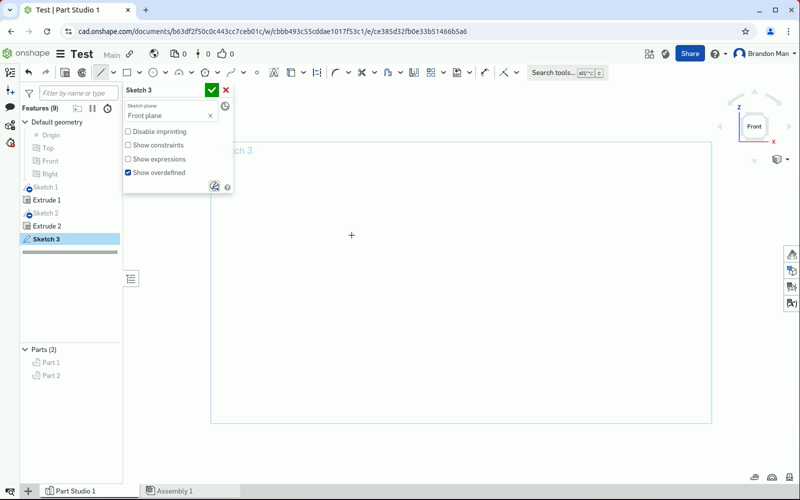
key_up(shift)
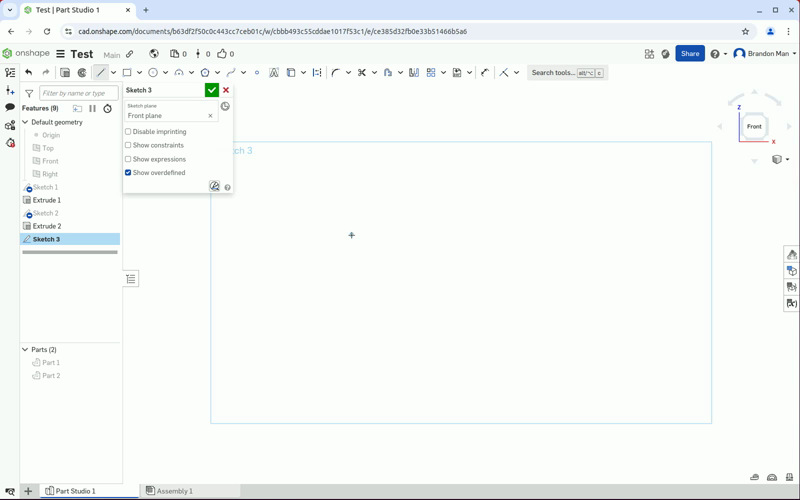
key_down(shift)
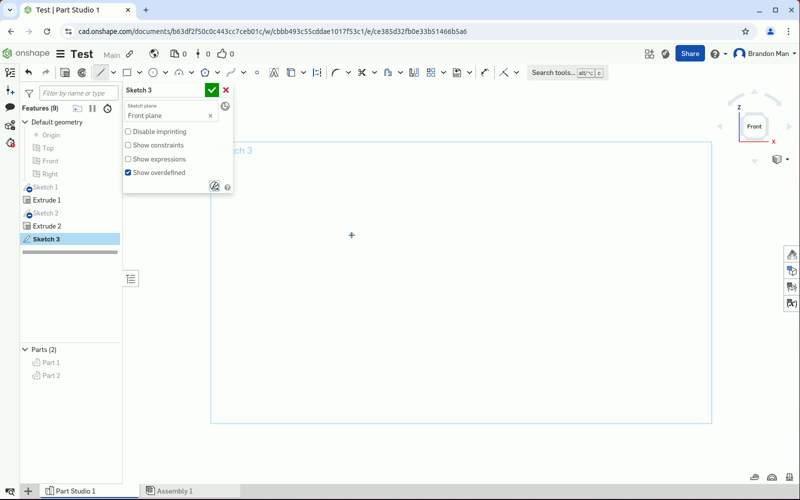
mouse_move(381, 234)
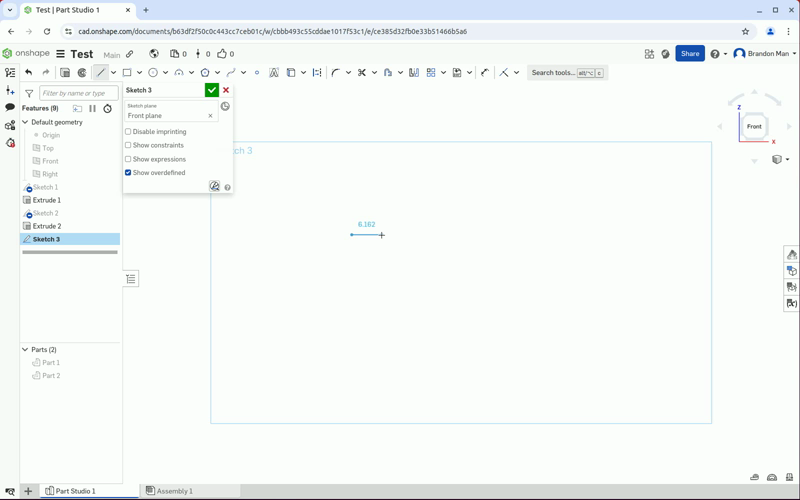
mouse_move(359, 234)
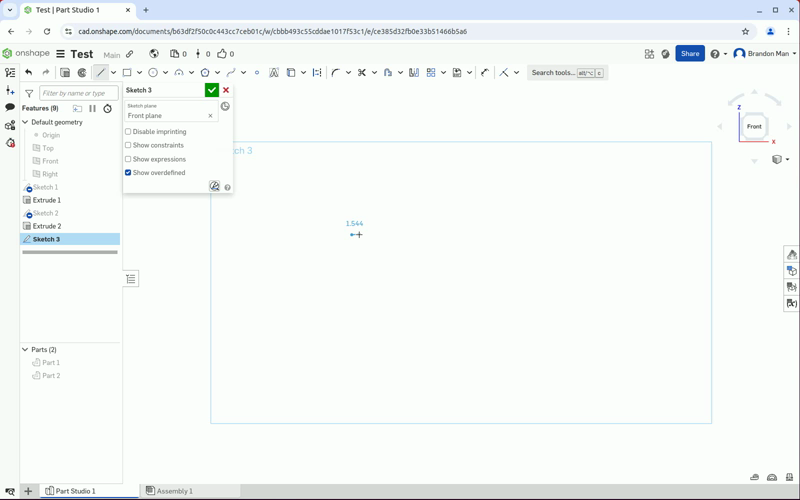
click(359, 234)
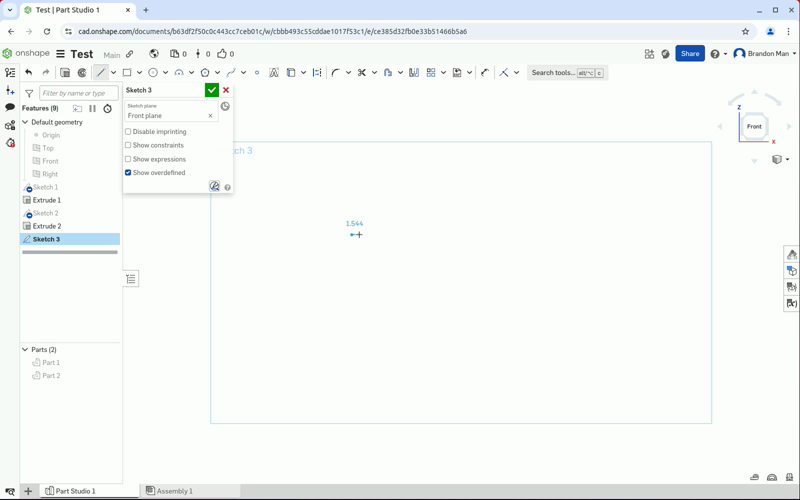
key_up(shift)
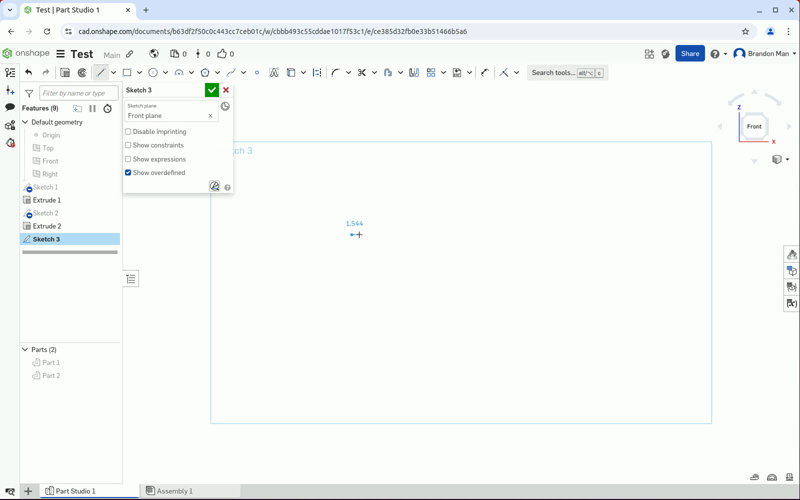
key_down(shift)
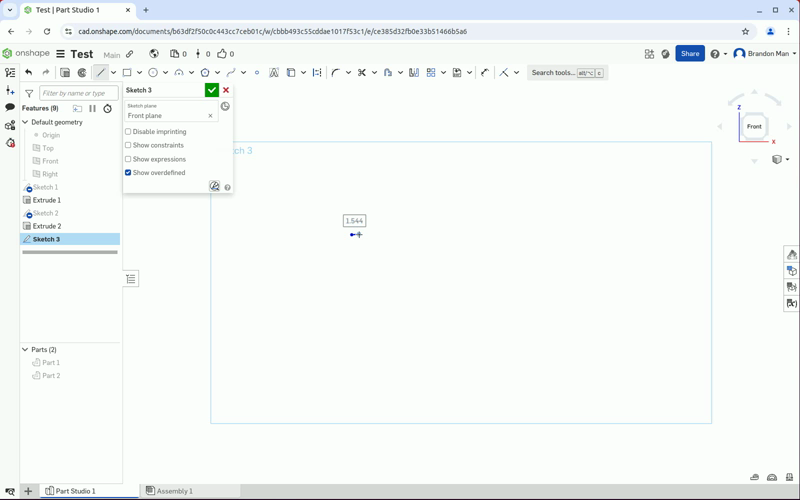
mouse_move(389, 234)
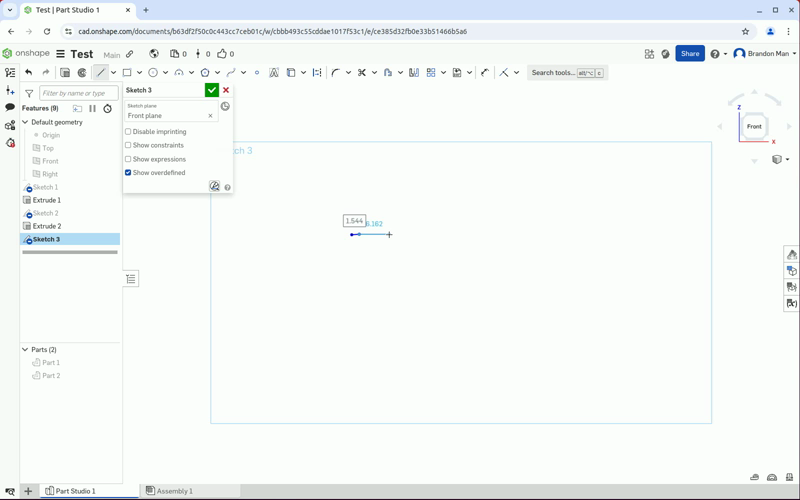
mouse_move(383, 204)
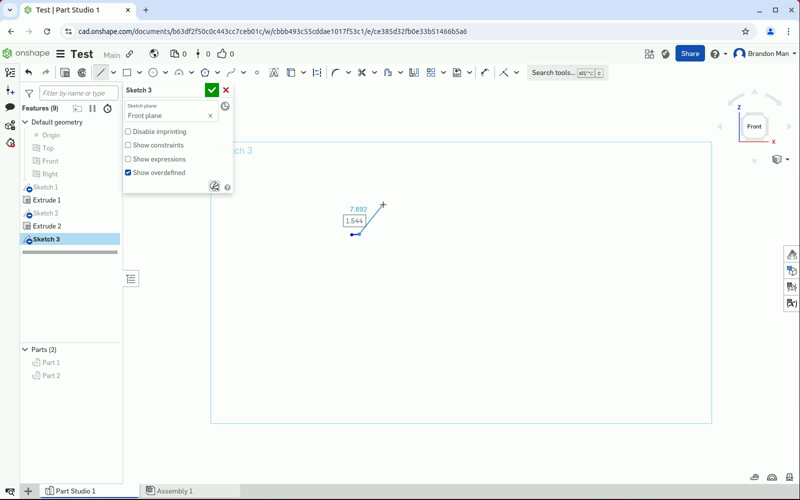
click(383, 204)
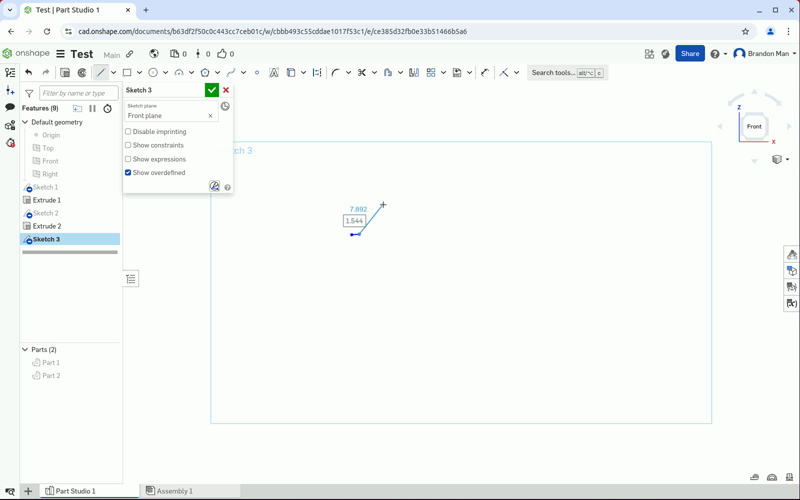
key_up(shift)
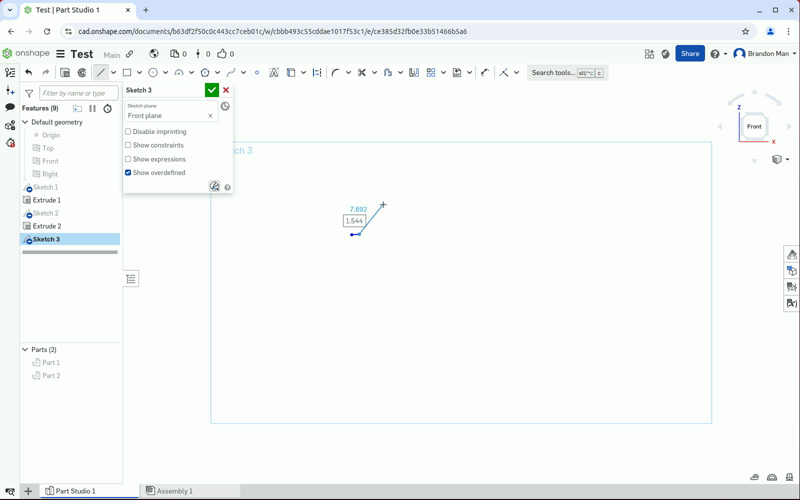
key_down(shift)
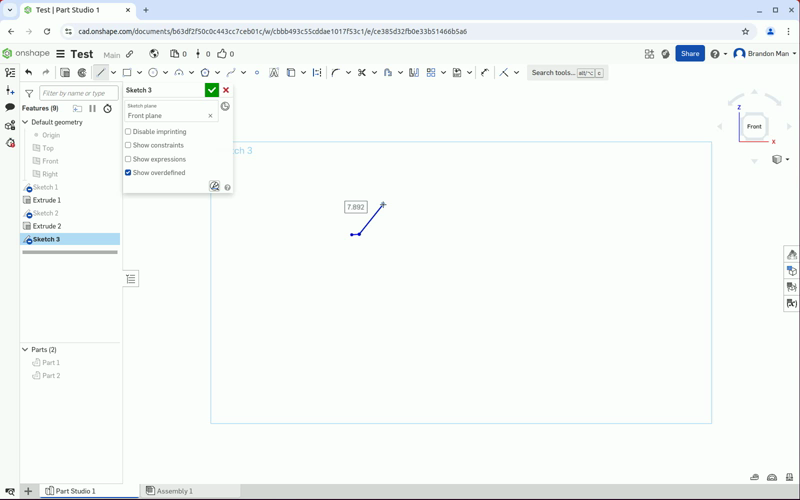
mouse_move(413, 204)
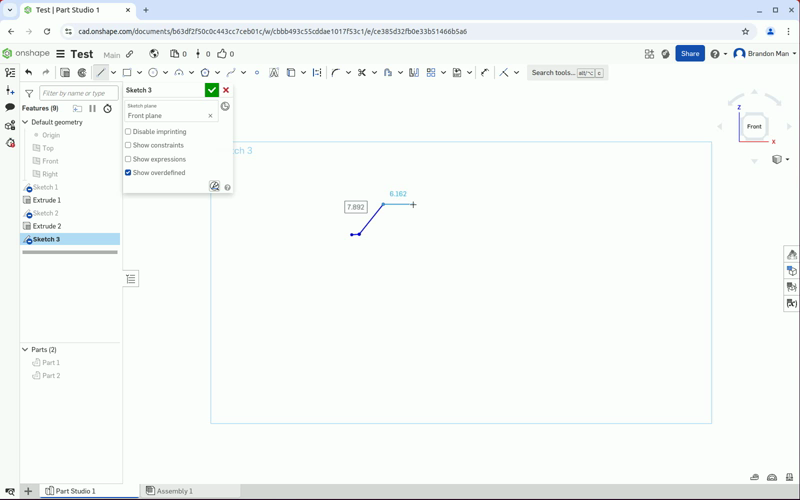
mouse_move(375, 204)
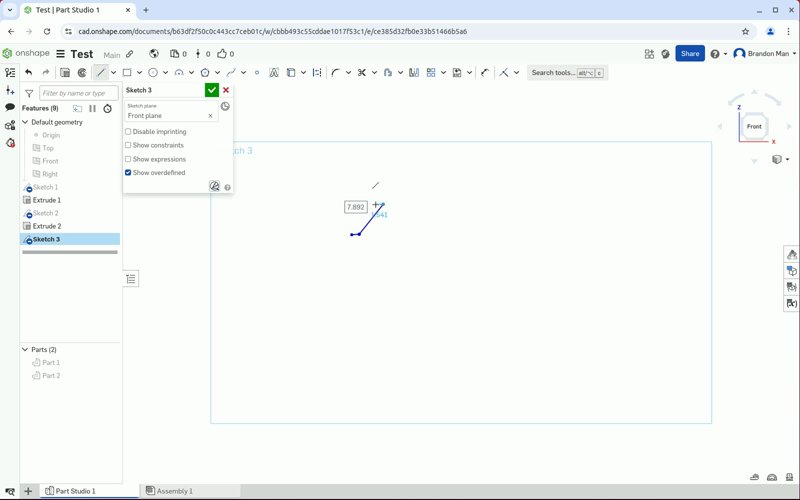
scroll(6)
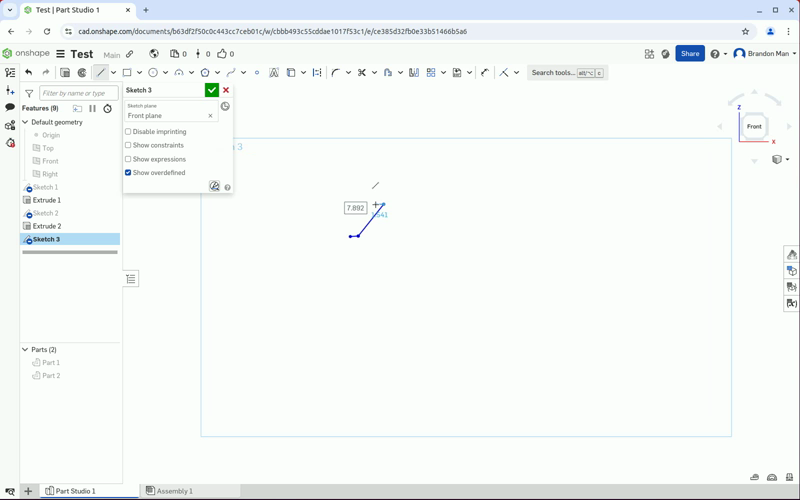
scroll(6)
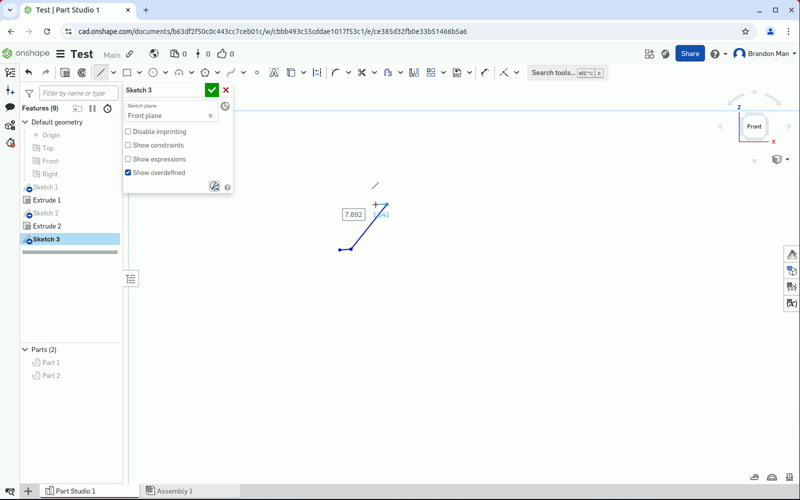
scroll(6)
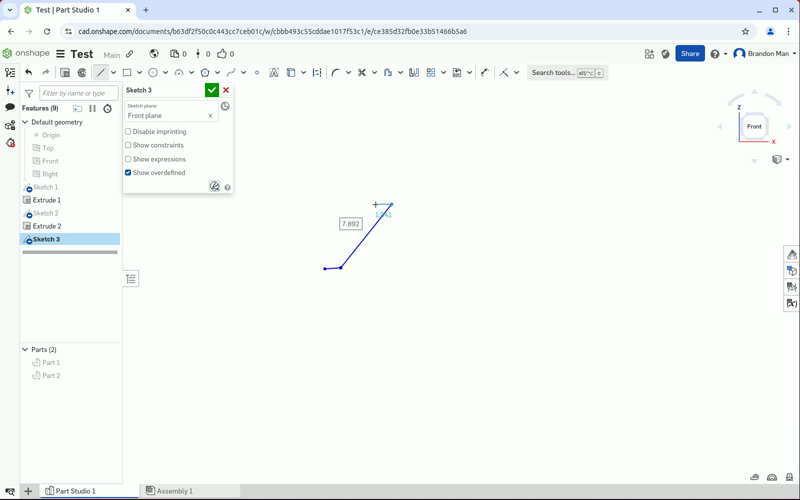
scroll(6)
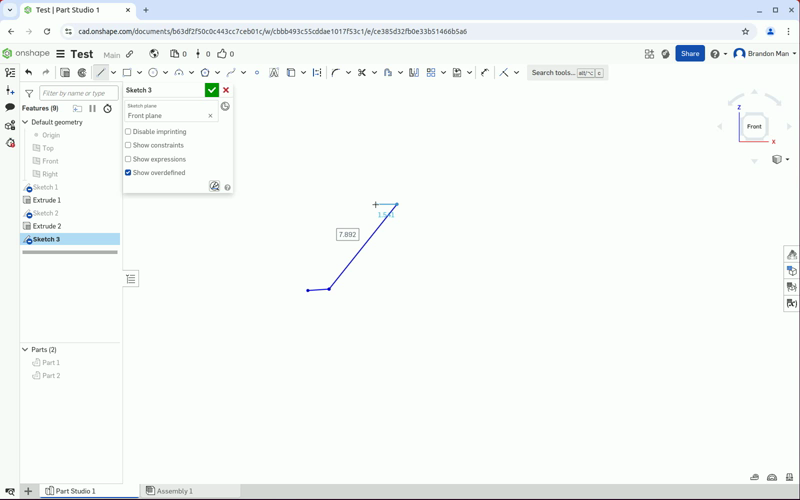
scroll(6)
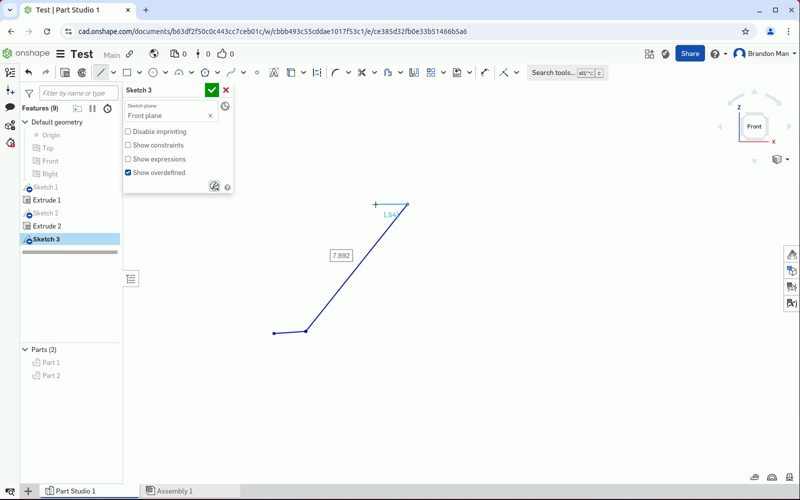
scroll(6)
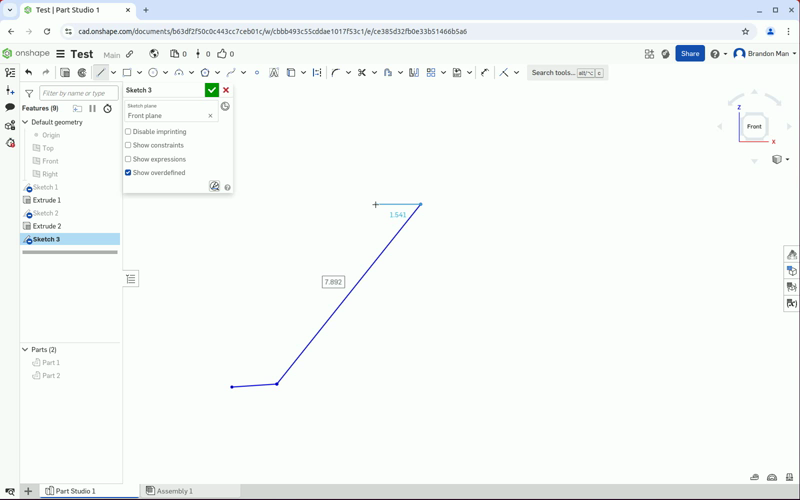
scroll(6)
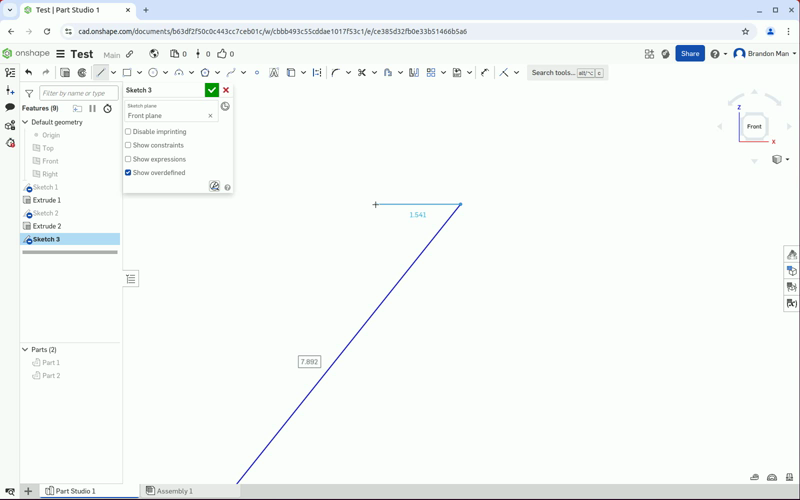
click(375, 204)
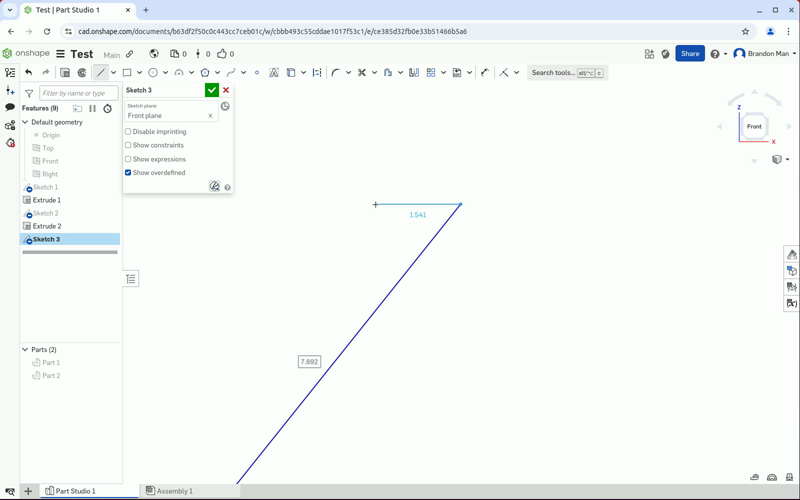
scroll(-6)
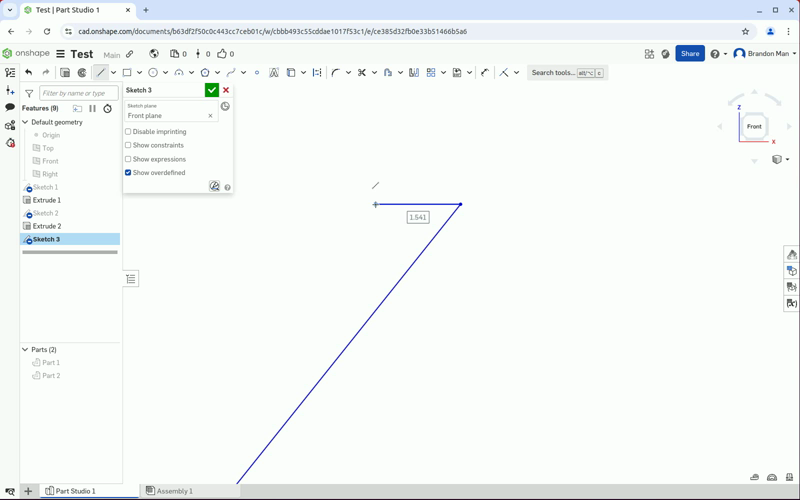
scroll(-6)
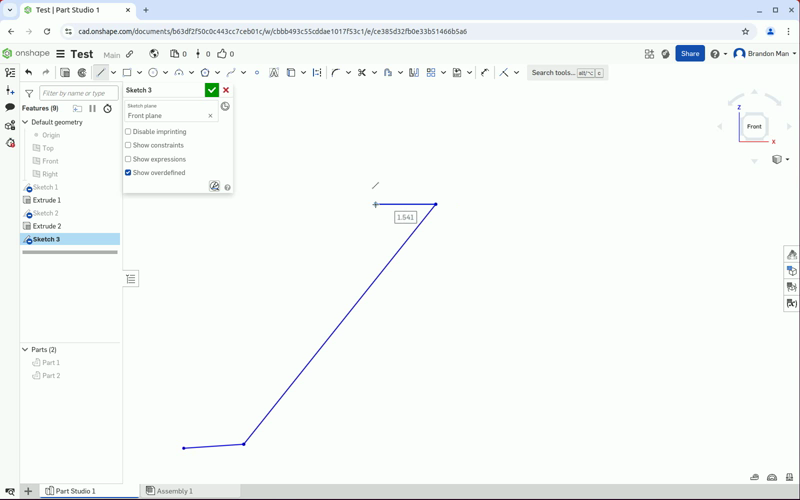
scroll(-6)
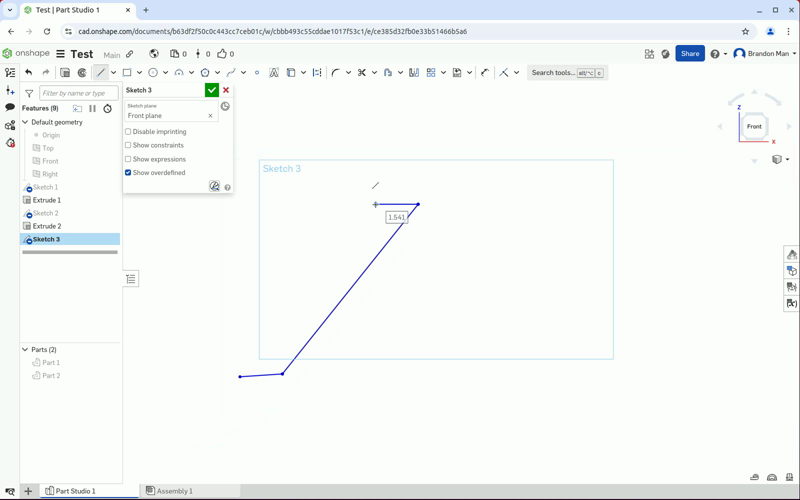
scroll(-6)
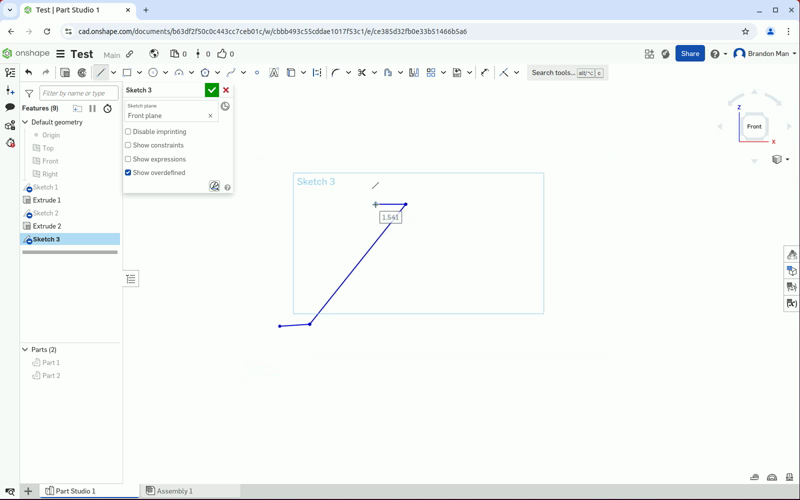
scroll(-6)
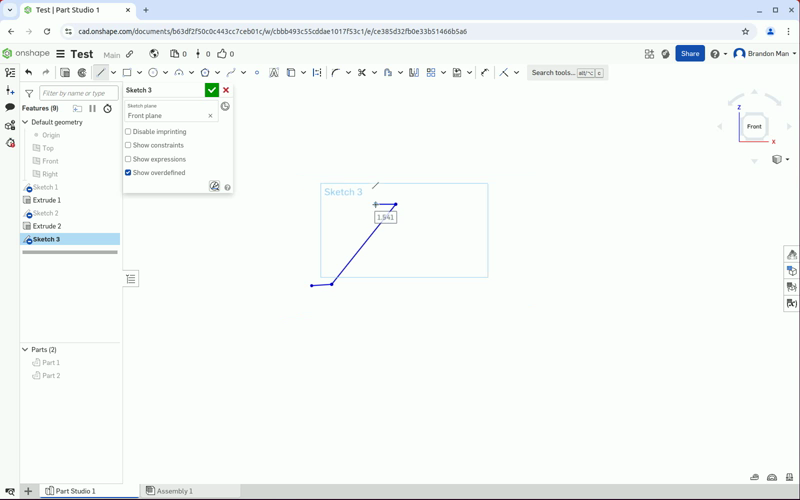
scroll(-6)
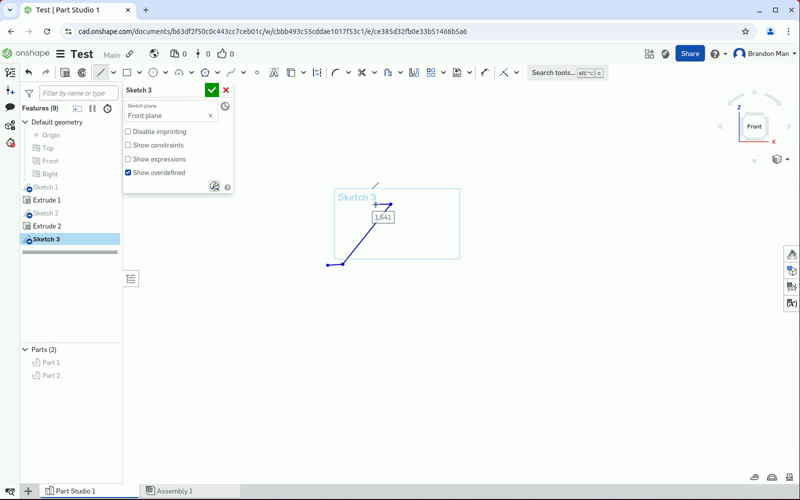
scroll(-6)
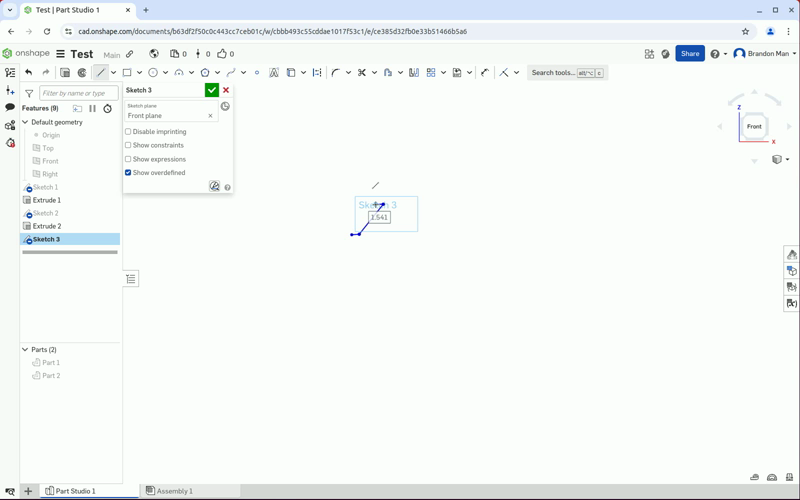
key_up(shift)
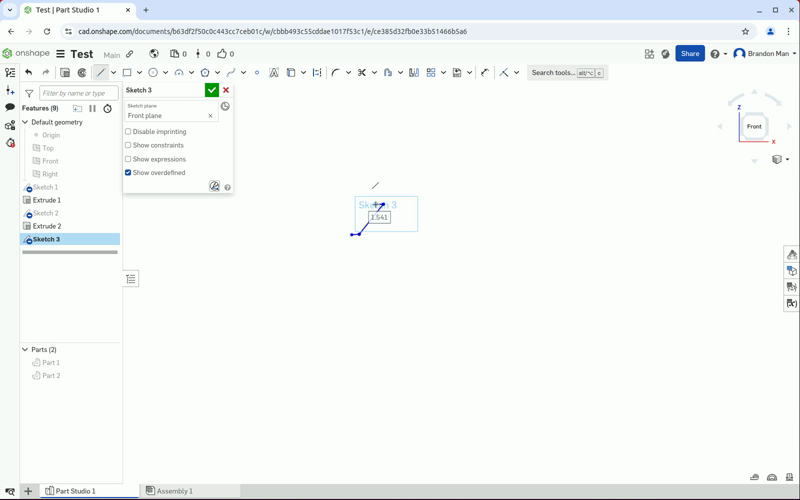
mouse_move(405, 204)
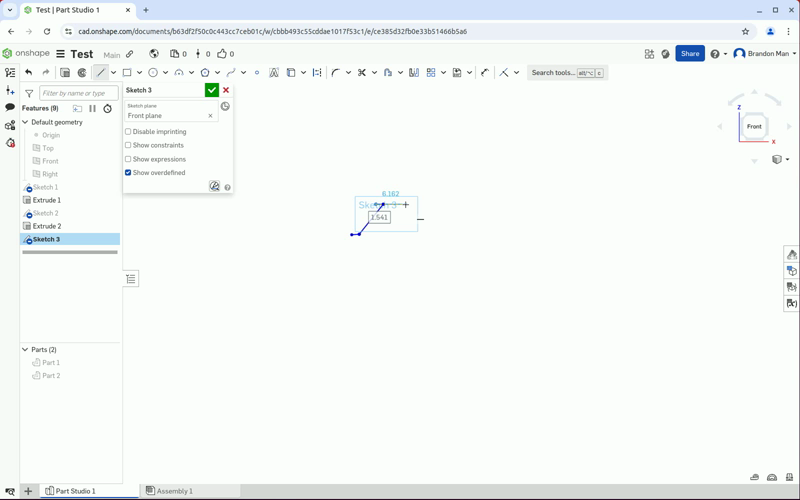
key_down(shift)
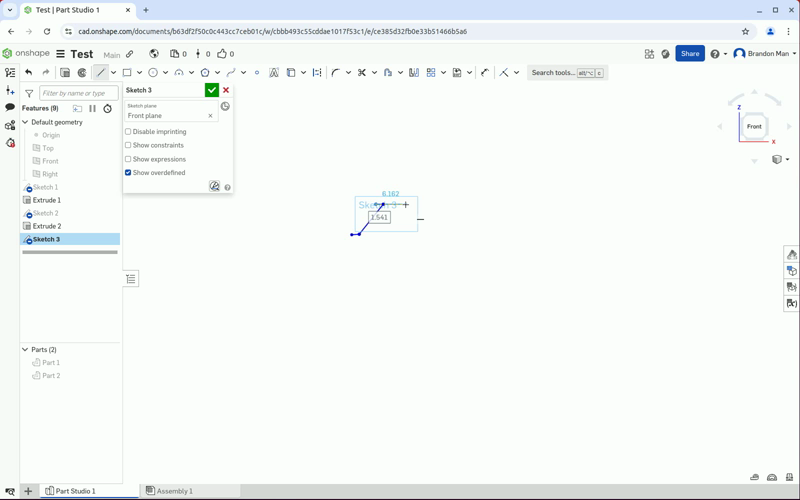
mouse_move(351, 234)
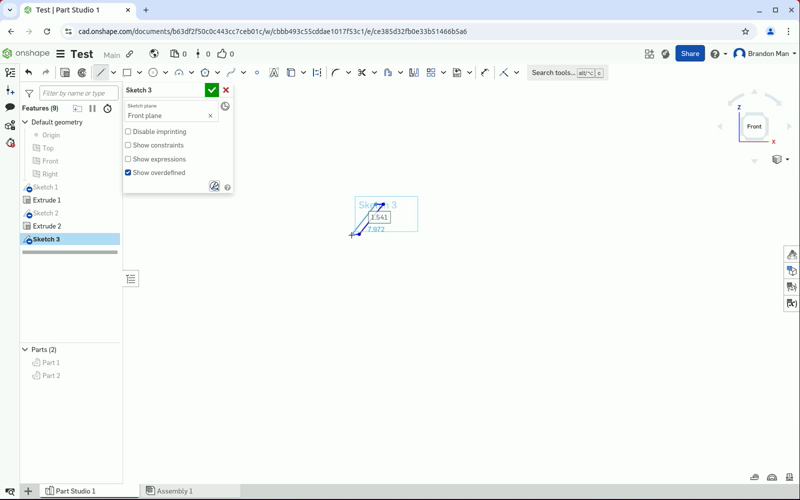
key_up(shift)
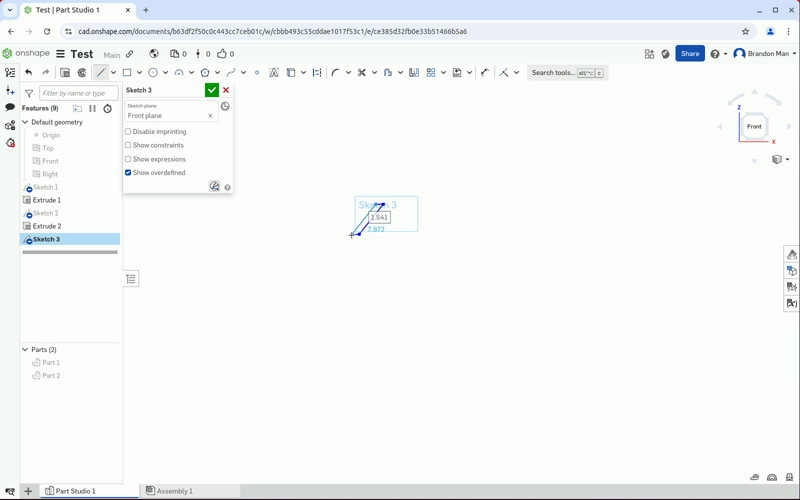
click(351, 234)
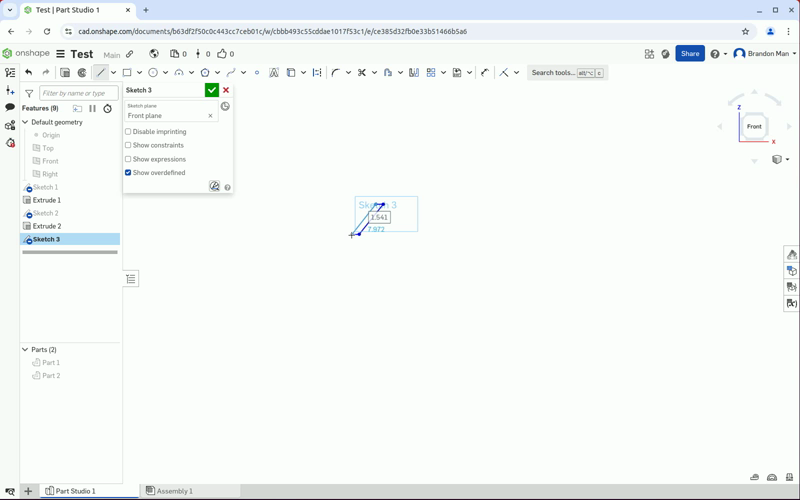
key(esc)
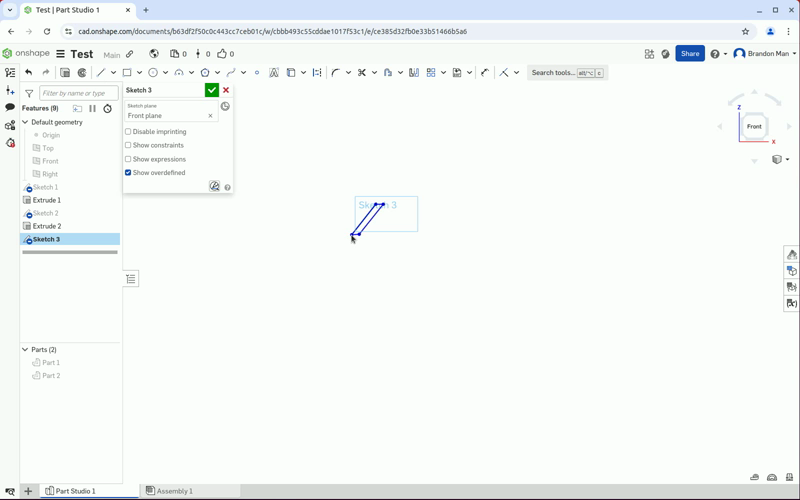
mouse_move(373, 214)
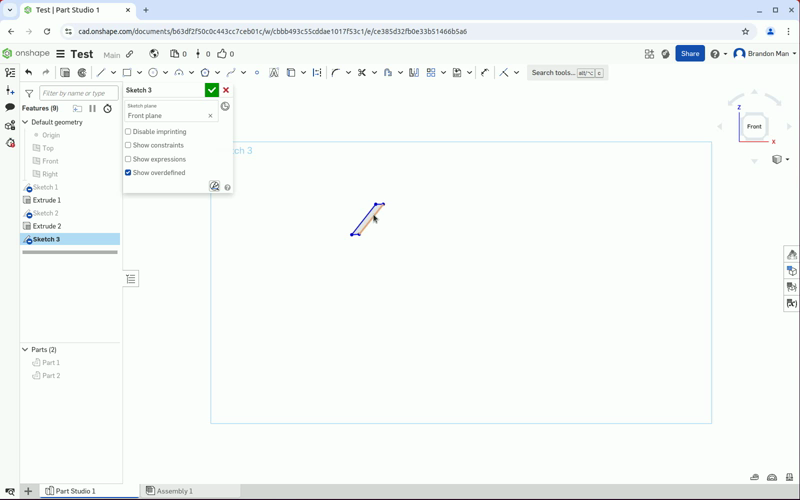
scroll(6)
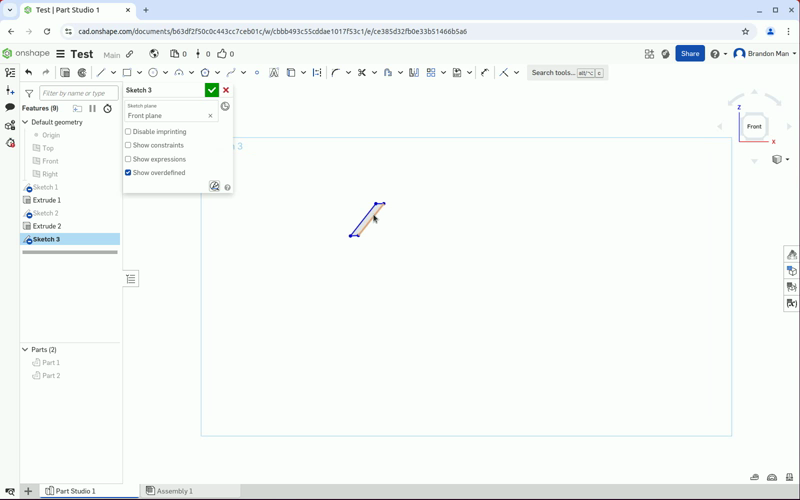
scroll(6)
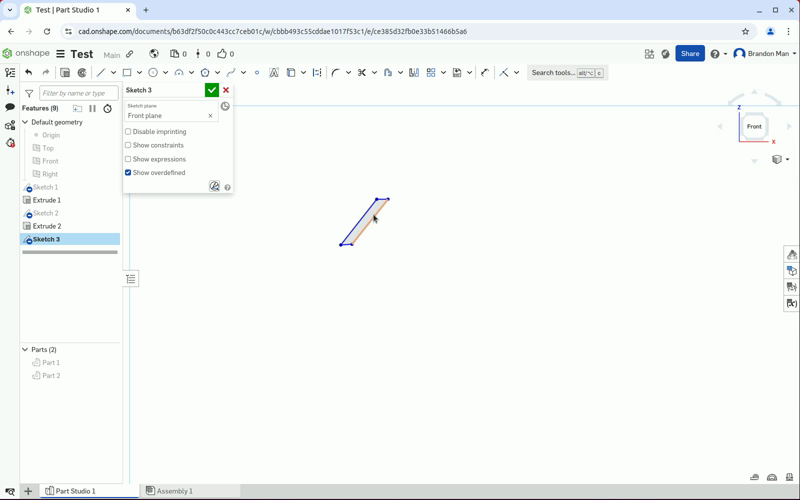
scroll(6)
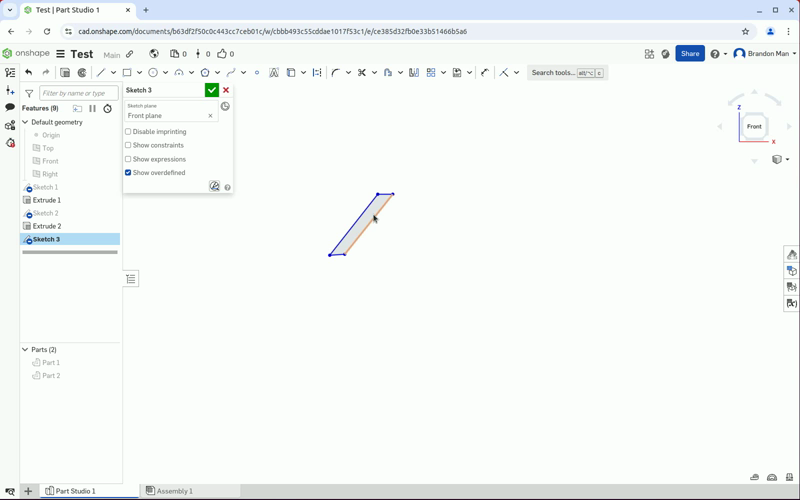
scroll(6)
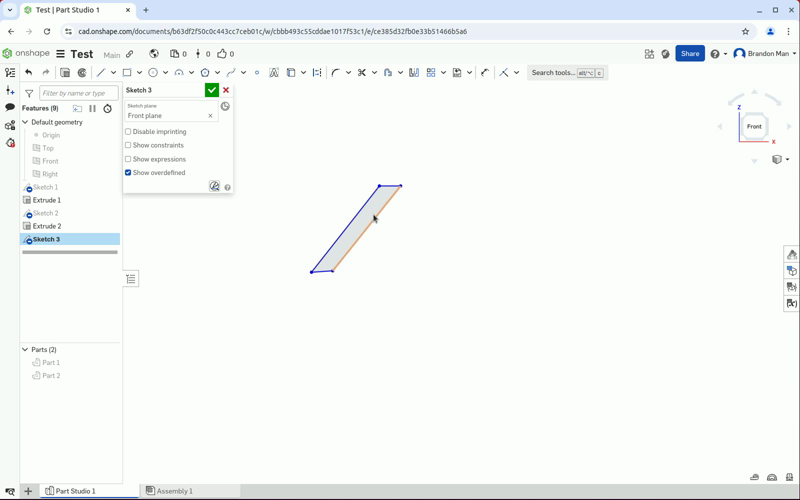
scroll(6)
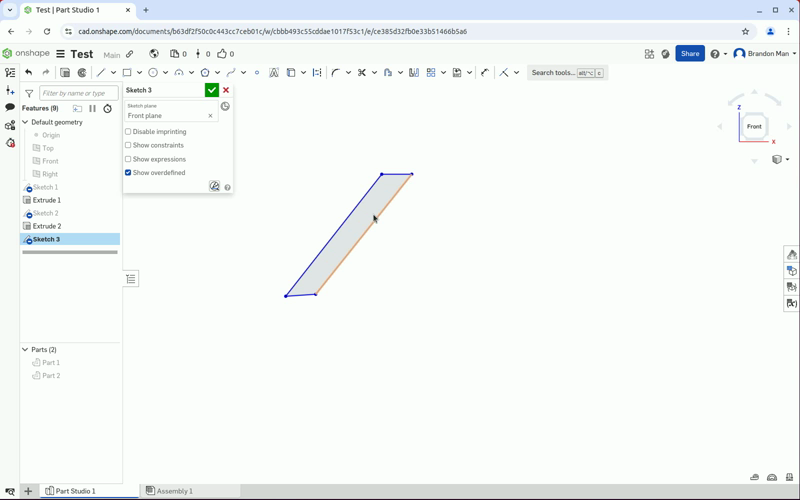
scroll(6)
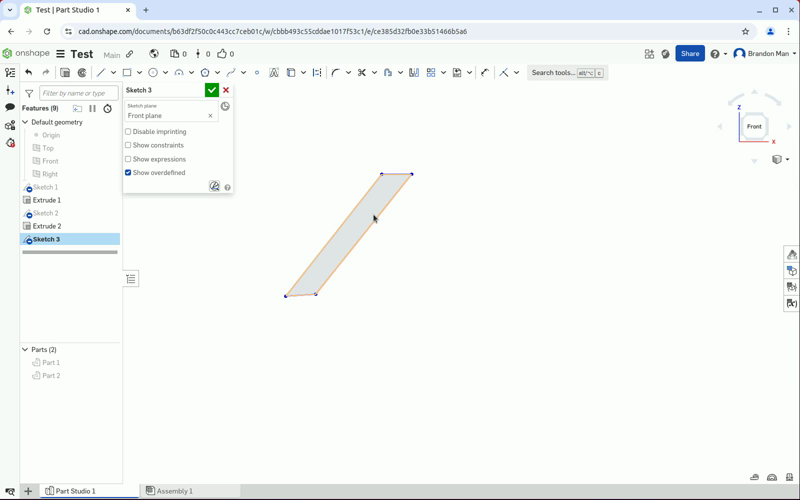
scroll(6)
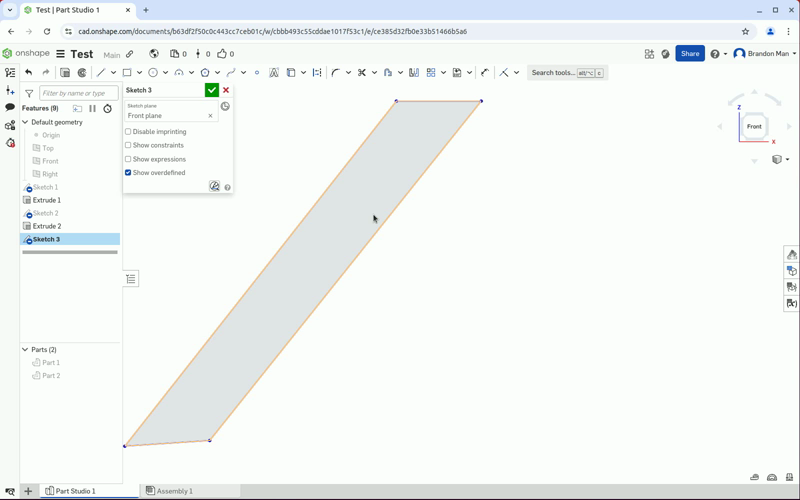
click(373, 214)
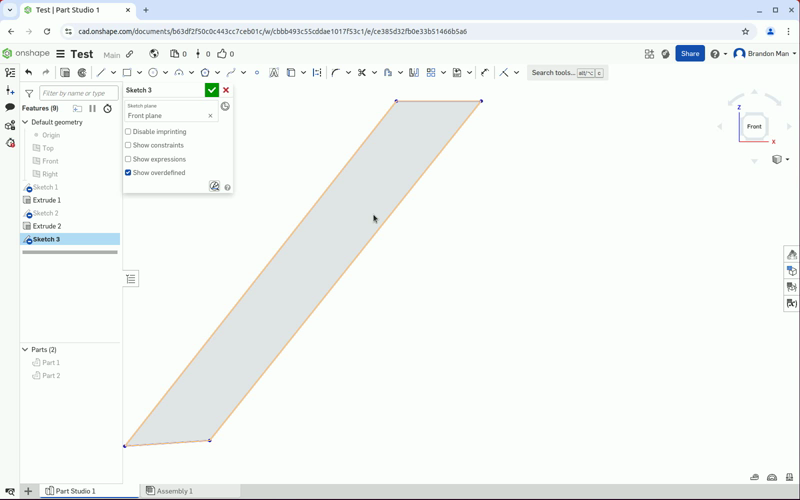
scroll(-6)
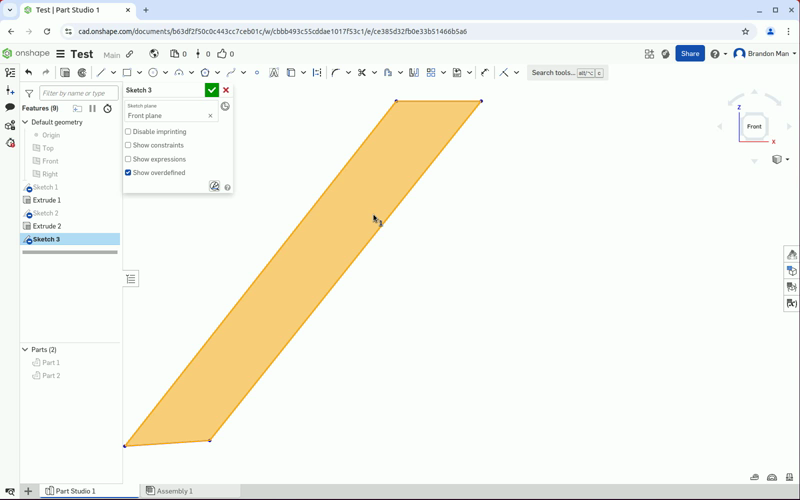
scroll(-6)
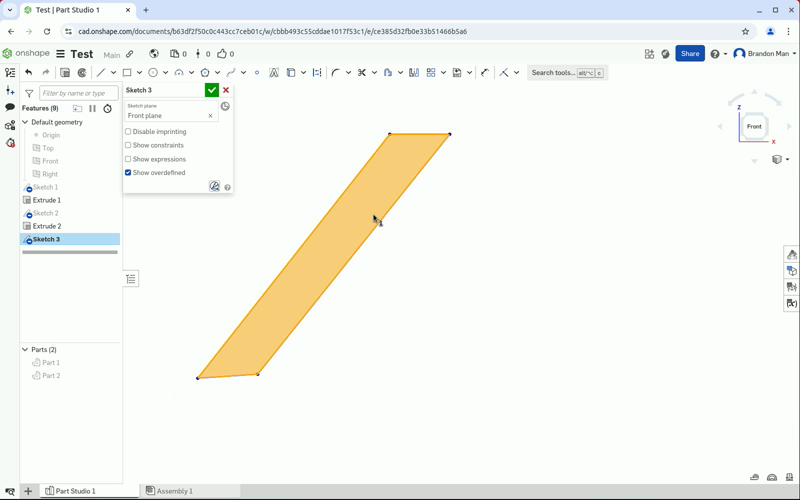
scroll(-6)
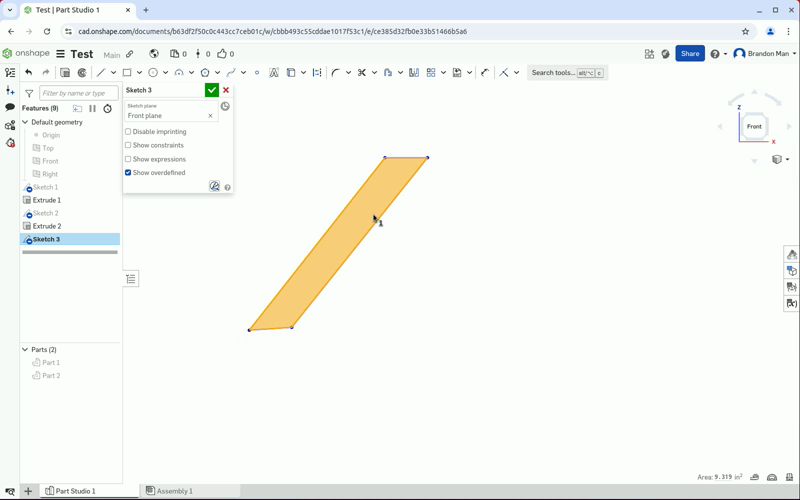
scroll(-6)
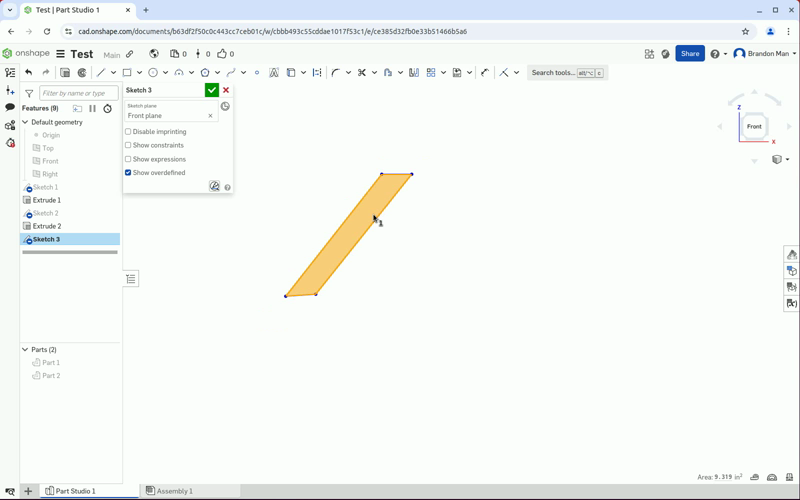
scroll(-6)
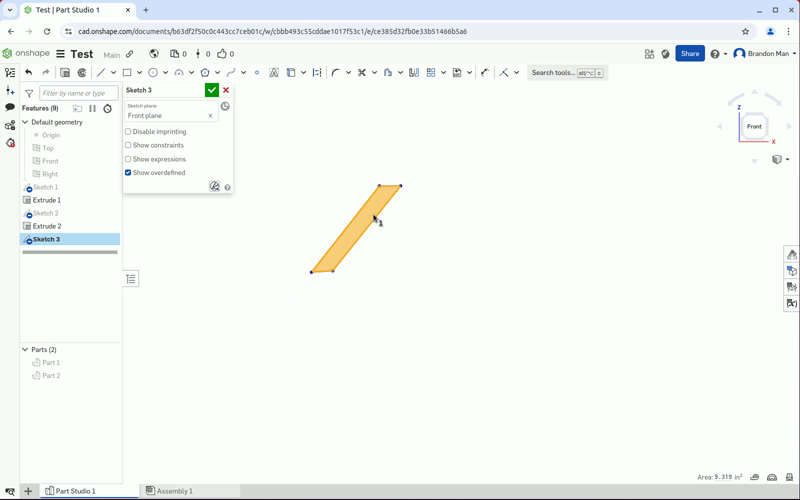
scroll(-6)
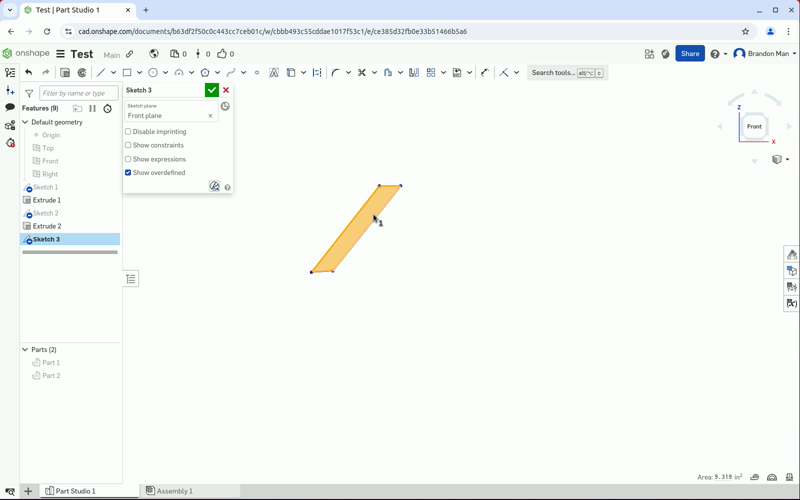
scroll(-6)
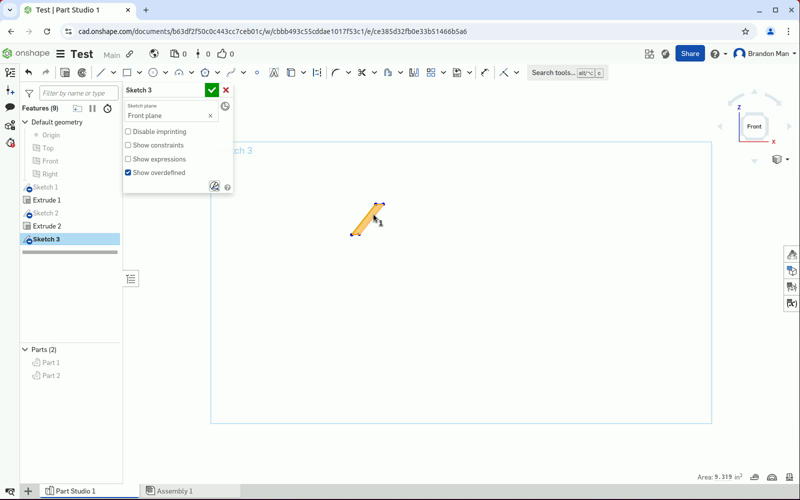
mouse_move(73, 352)
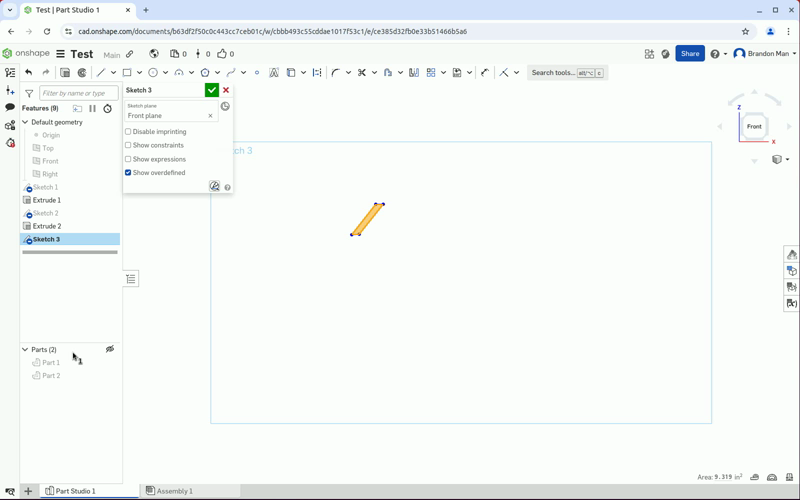
key(shift+y)
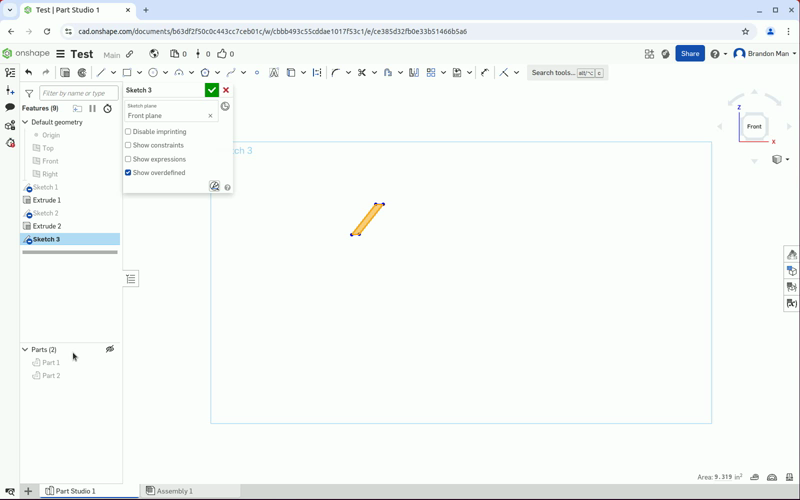
key(shift+e)
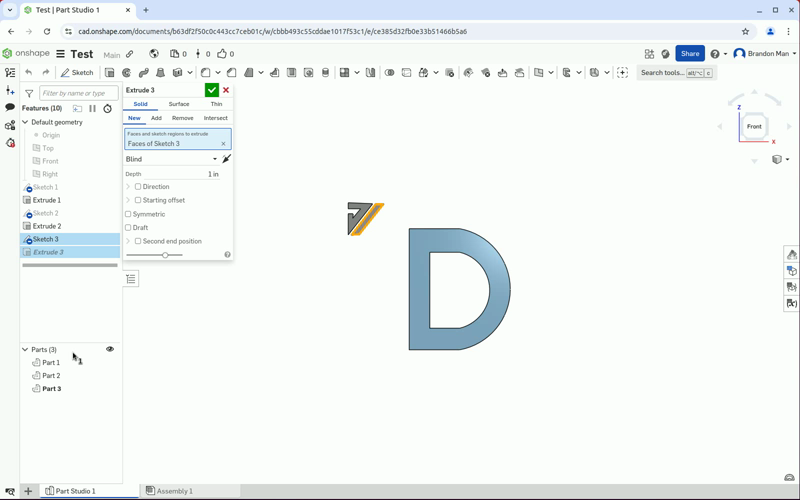
mouse_move(143, 106)
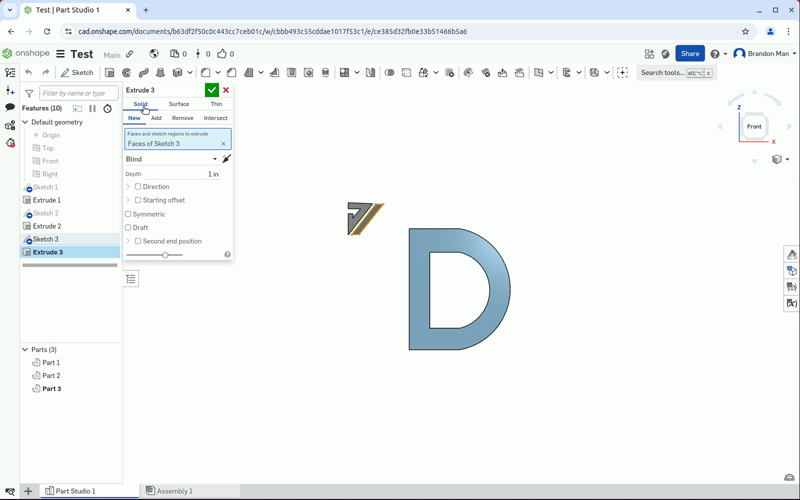
click(143, 106)
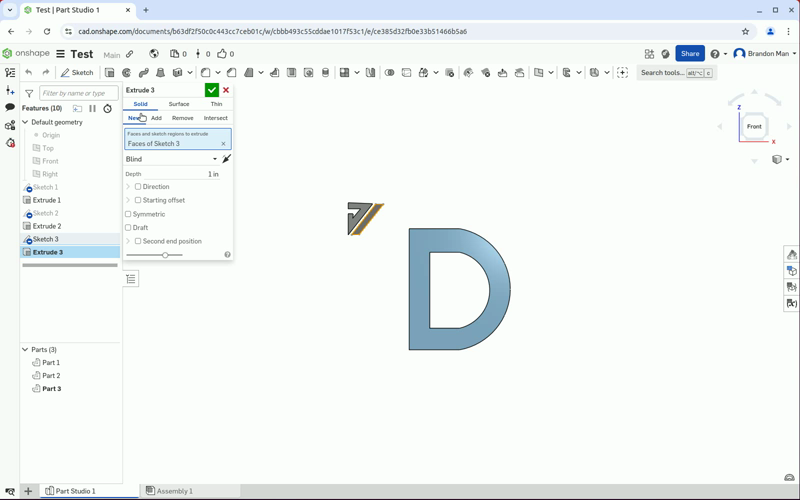
mouse_move(137, 120)
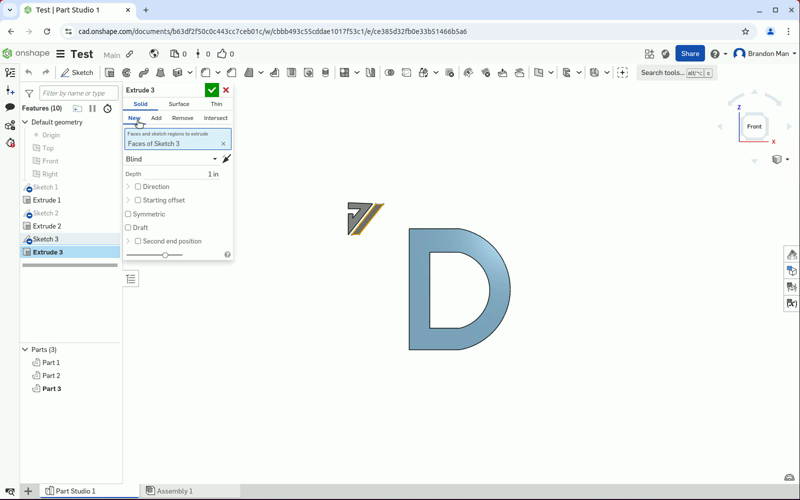
click(137, 120)
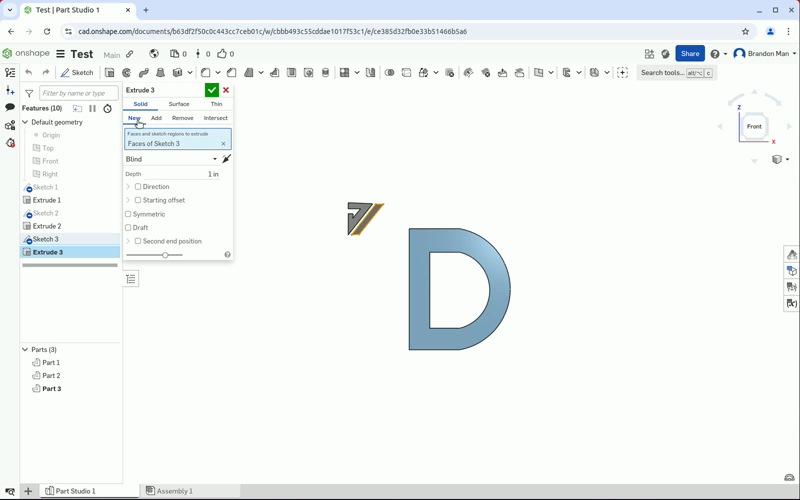
key(tab, 4)
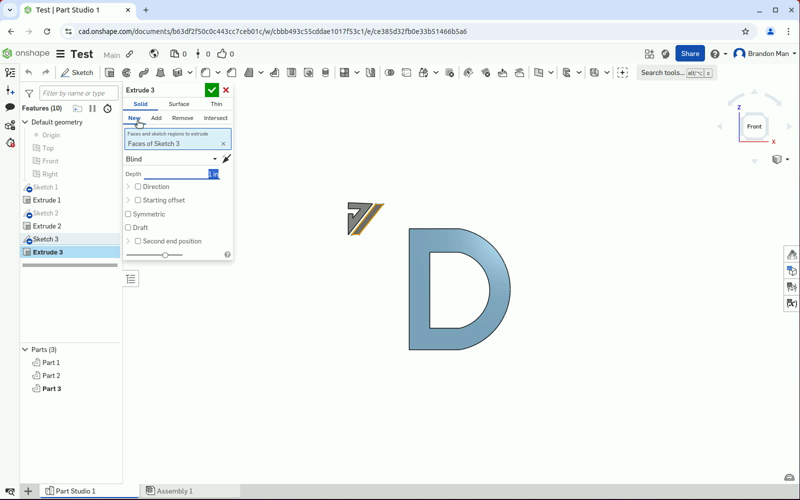
text(1.926)
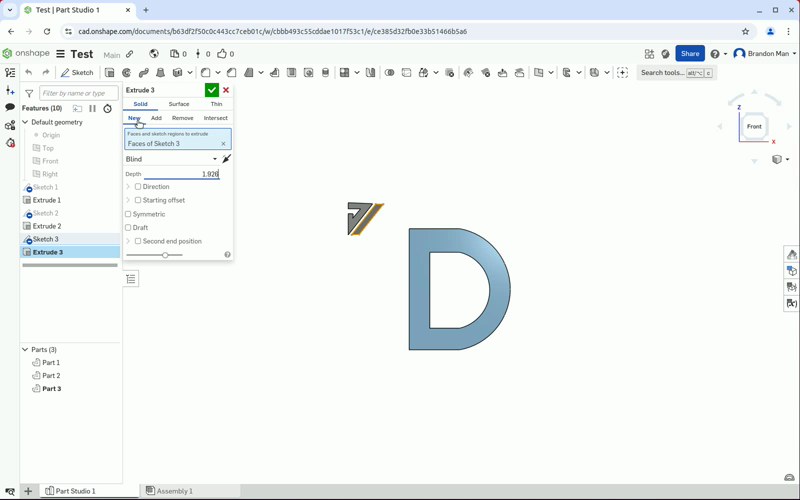
key(enter)
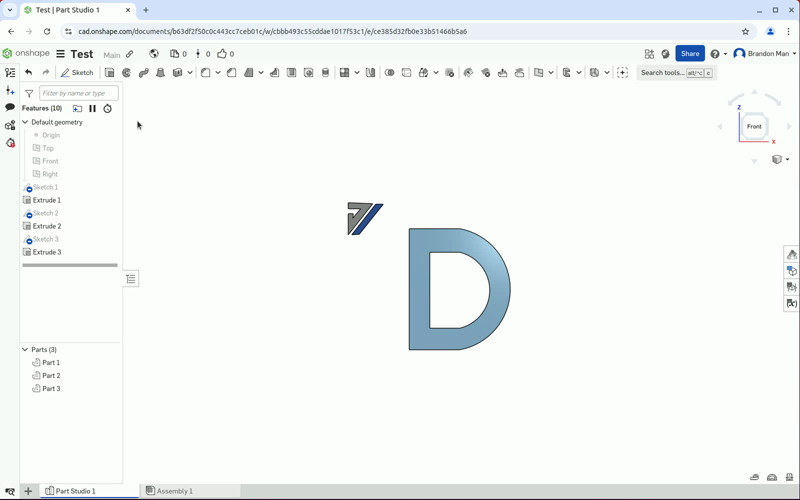
key(shift+h)
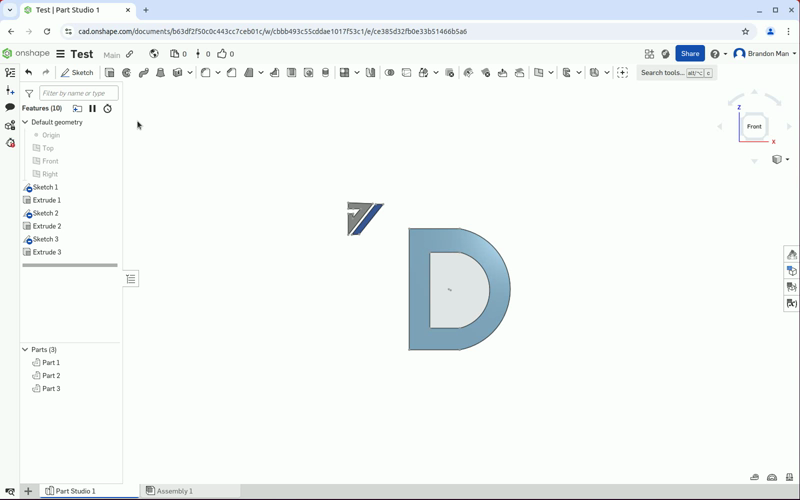
key(shift+h)
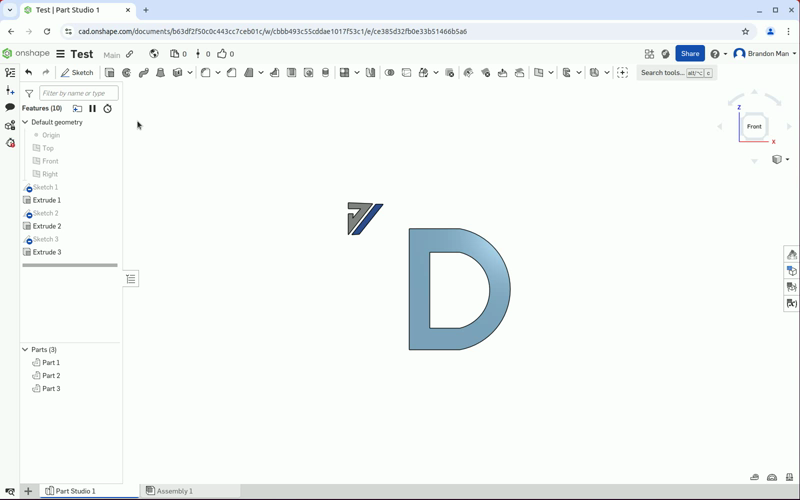
mouse_move(73, 189)
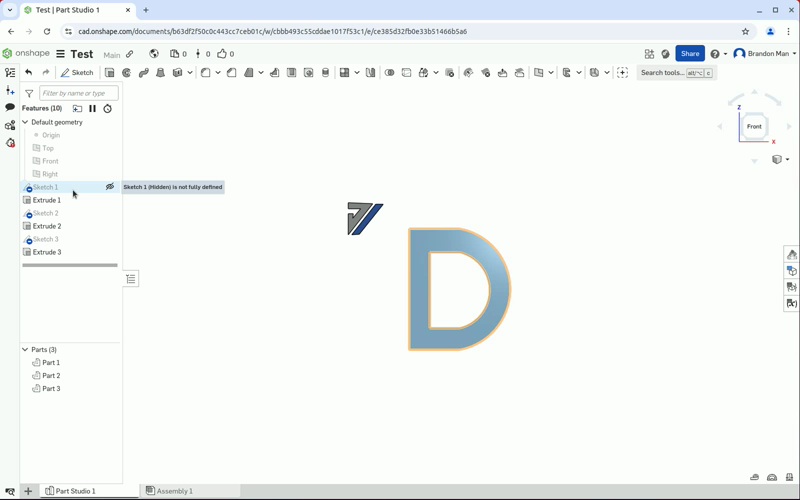
click(73, 189)
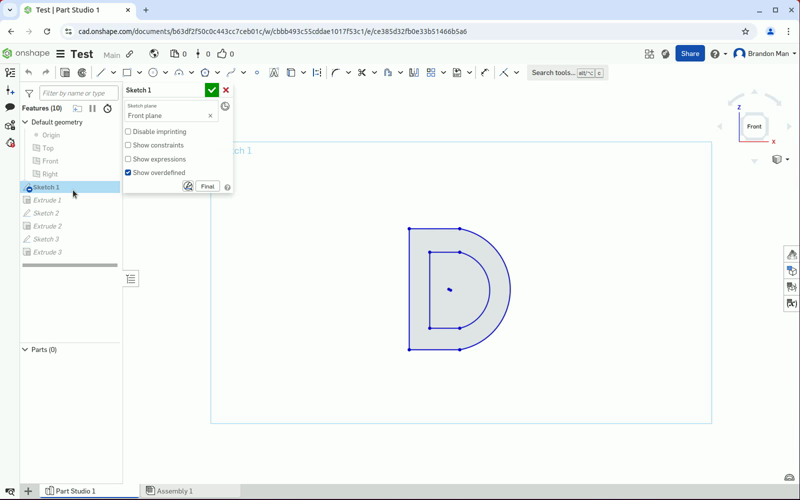
mouse_move(229, 92)
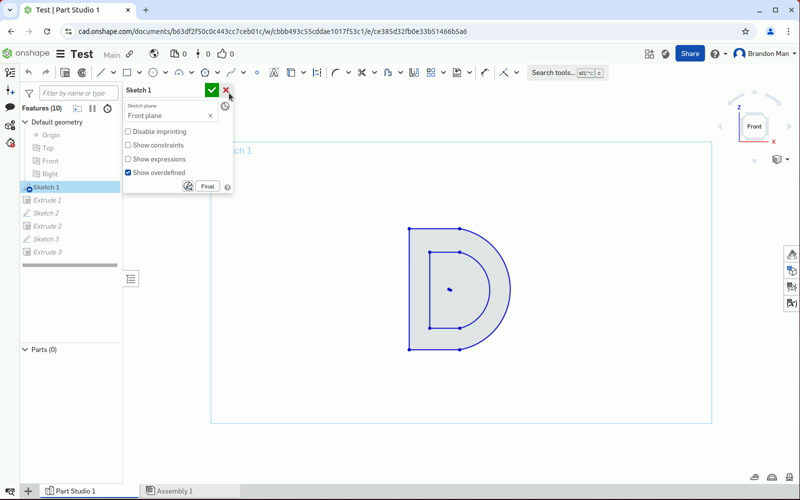
click(229, 92)
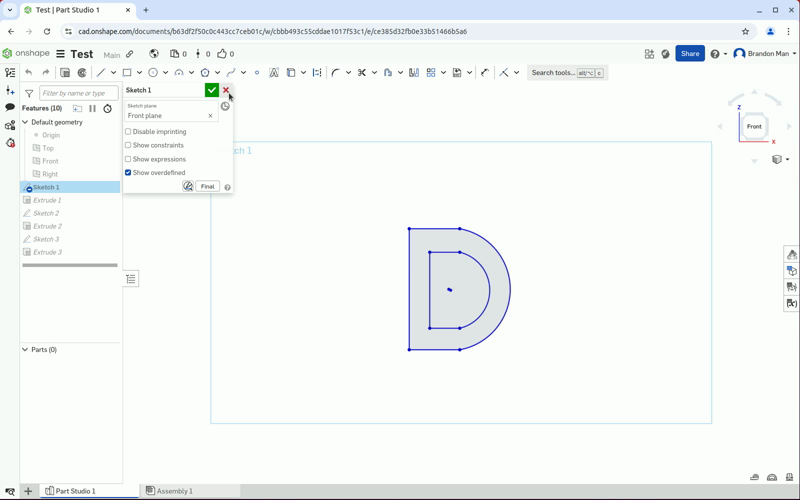
key(shift+s)
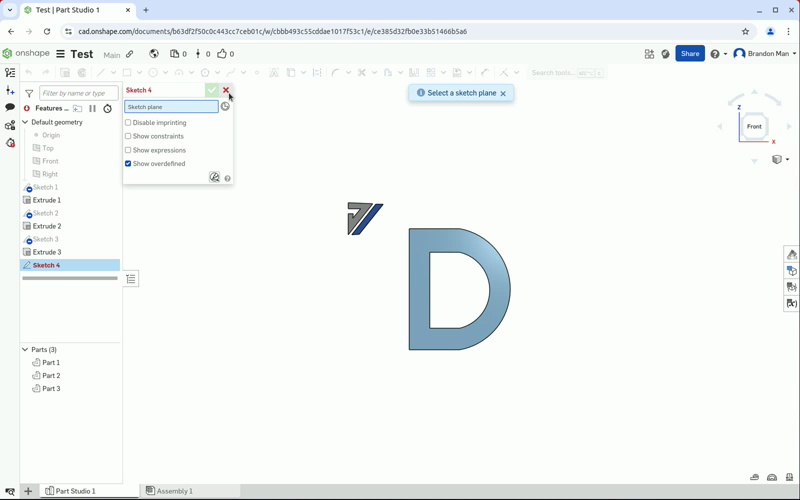
mouse_move(73, 163)
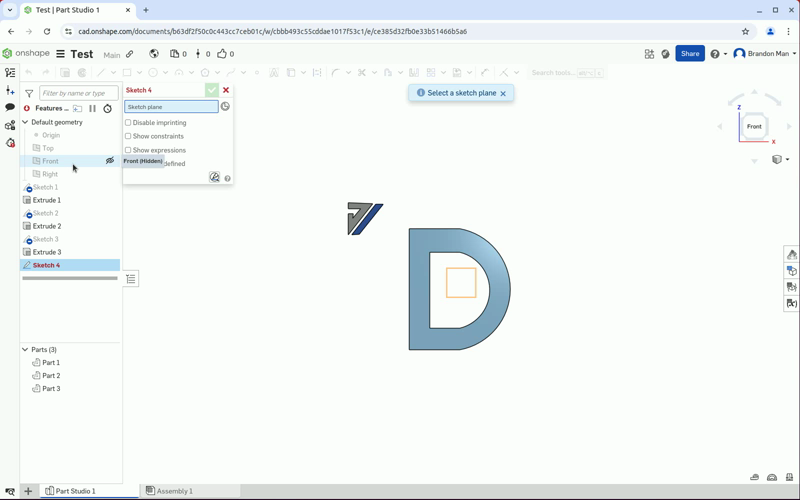
click(73, 163)
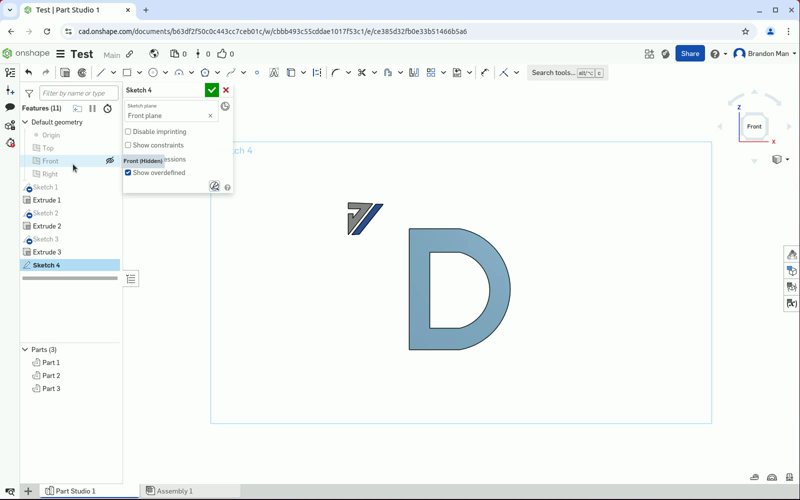
mouse_move(73, 352)
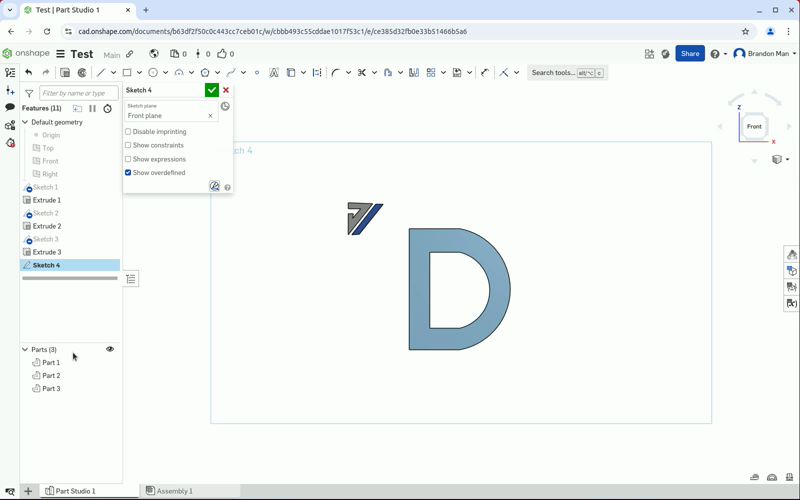
key(y)
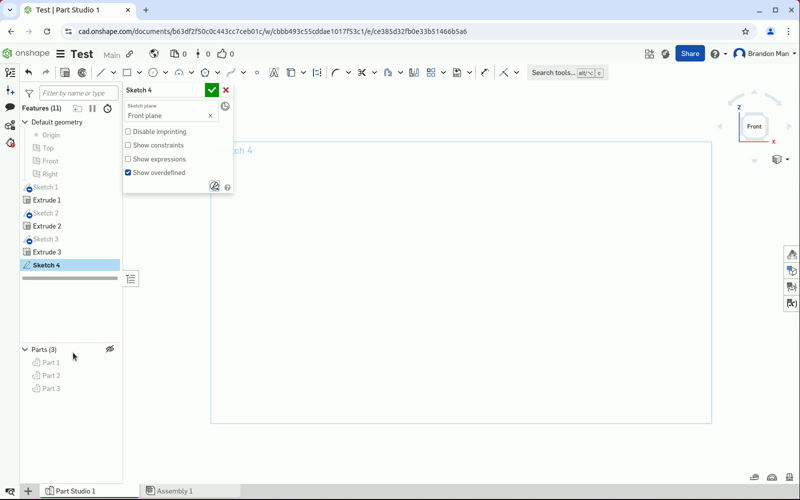
key(l)
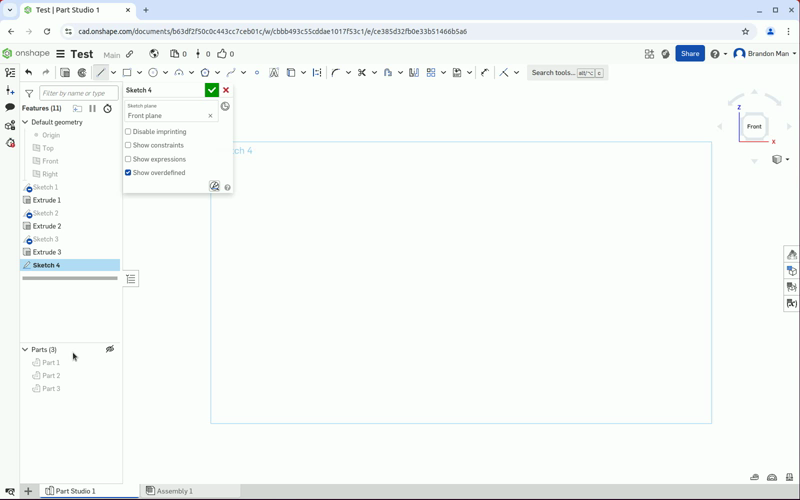
key_down(shift)
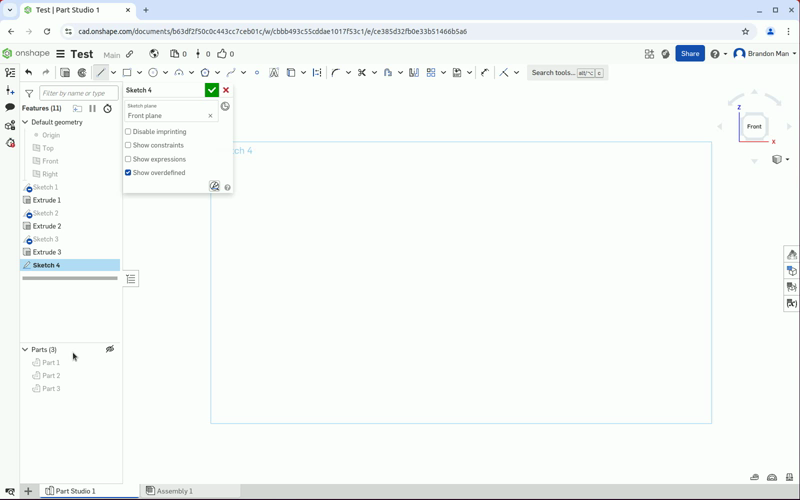
mouse_move(363, 234)
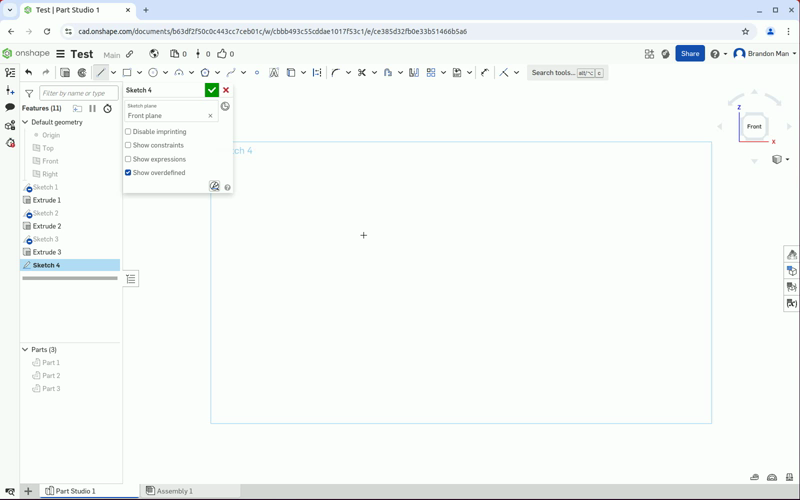
click(363, 234)
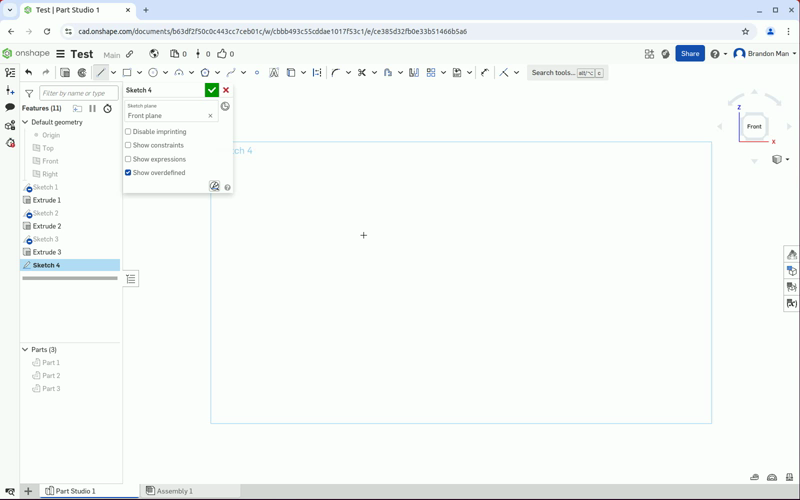
key_up(shift)
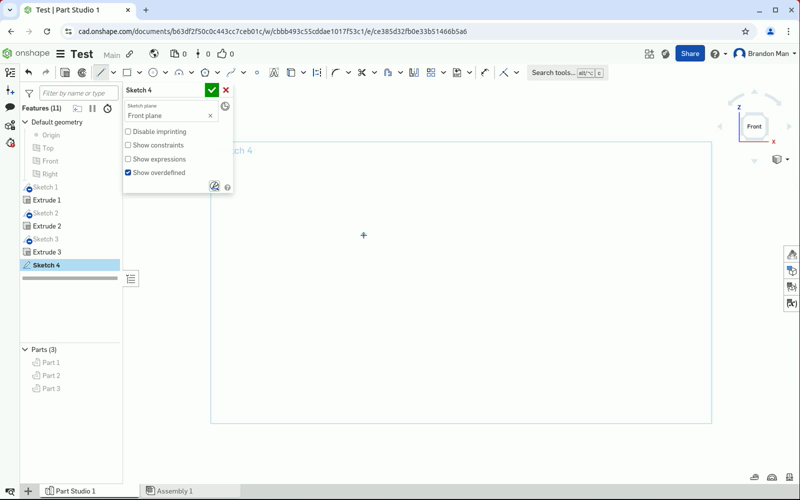
key_down(shift)
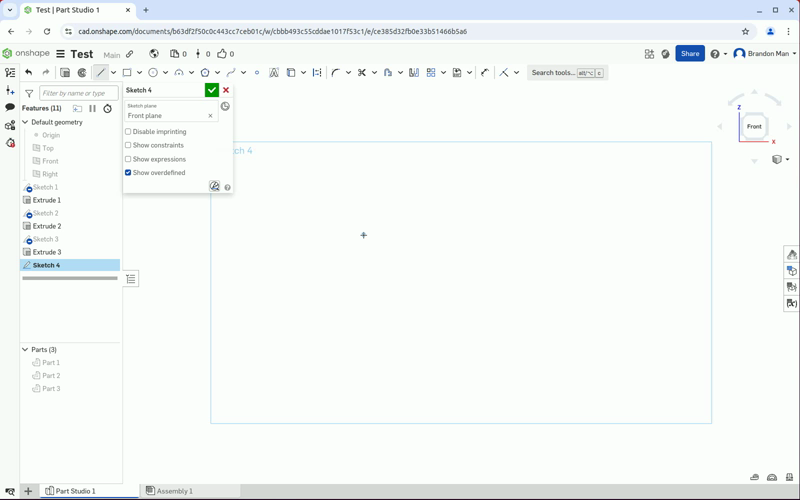
mouse_move(393, 234)
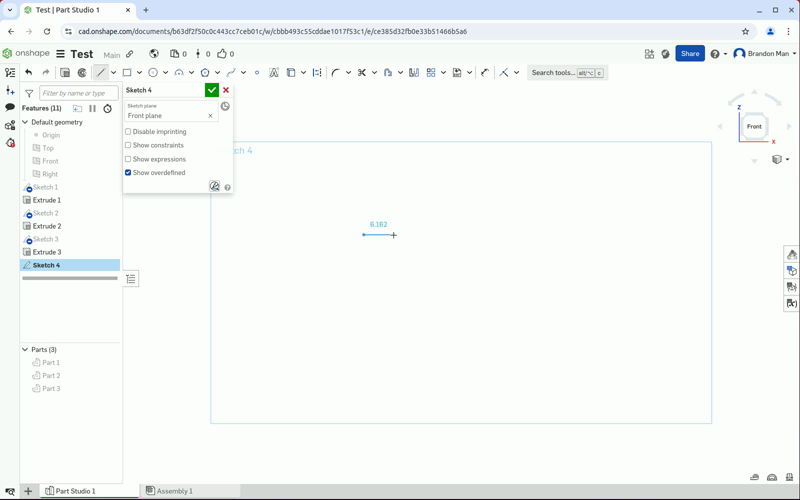
mouse_move(372, 234)
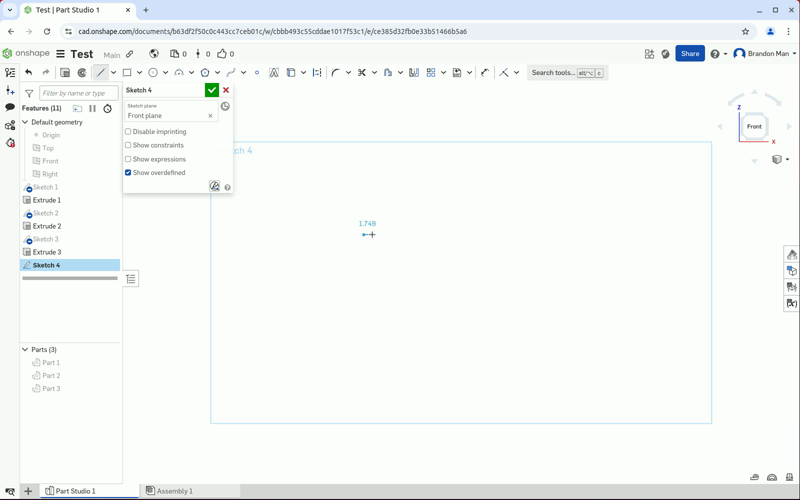
click(372, 234)
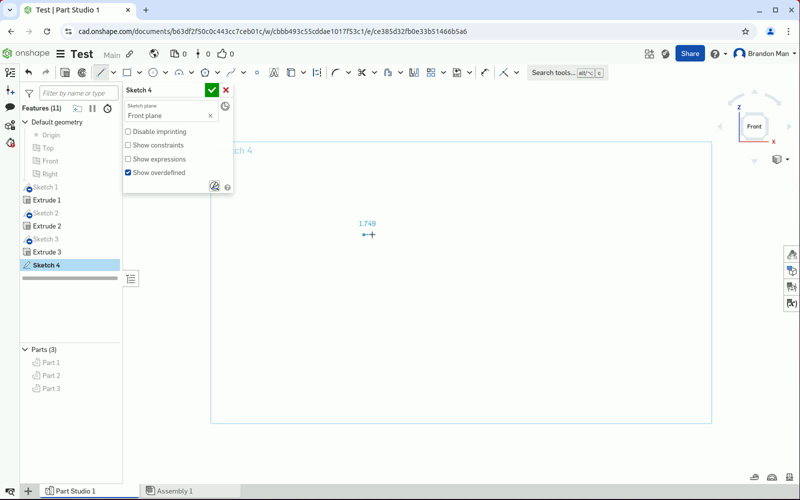
key_up(shift)
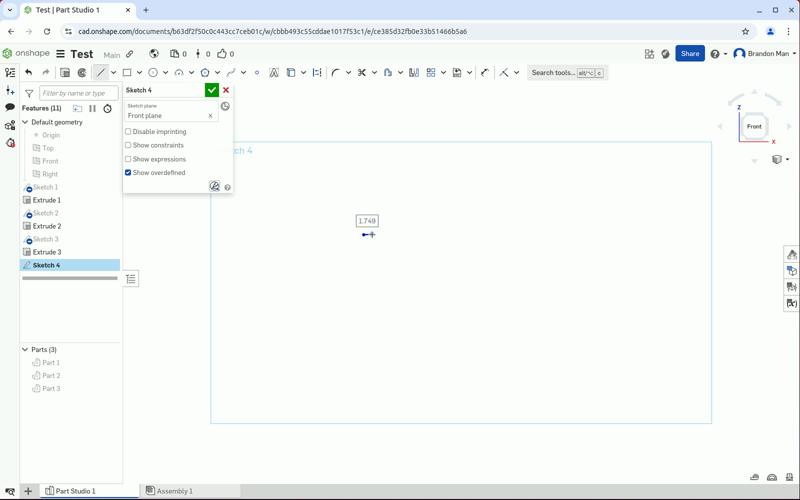
key_down(shift)
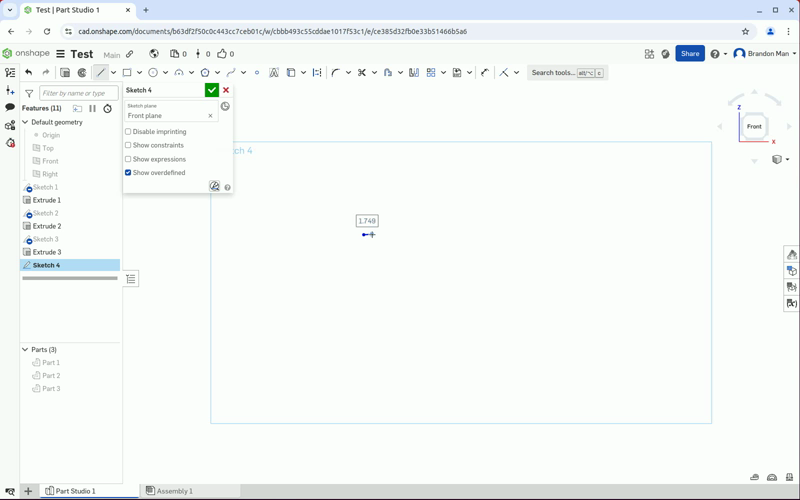
mouse_move(402, 234)
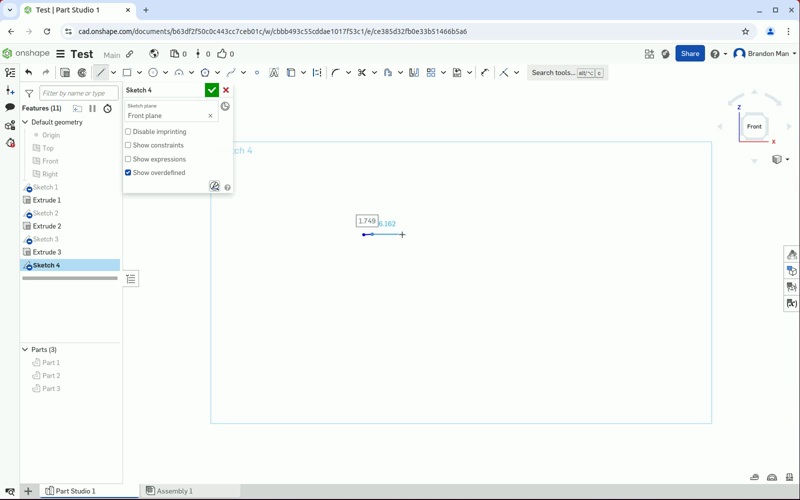
mouse_move(388, 213)
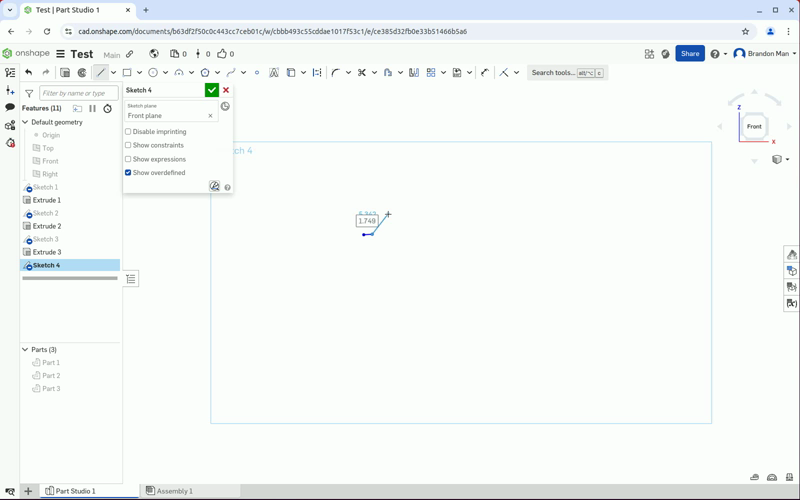
click(388, 213)
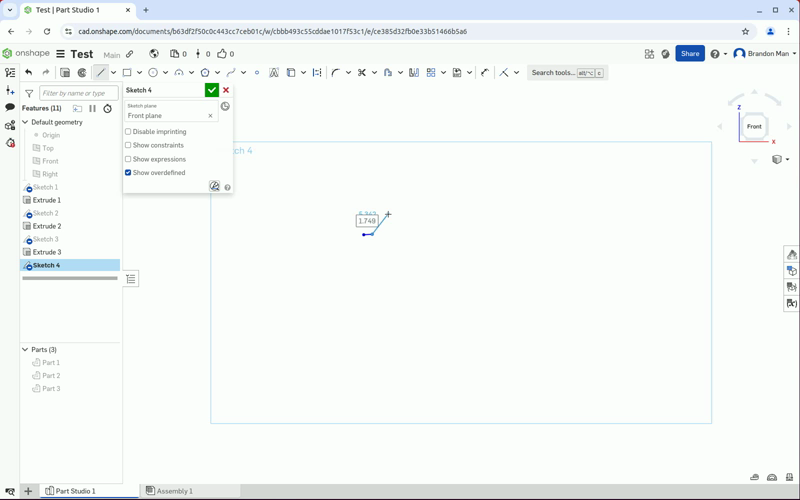
key_up(shift)
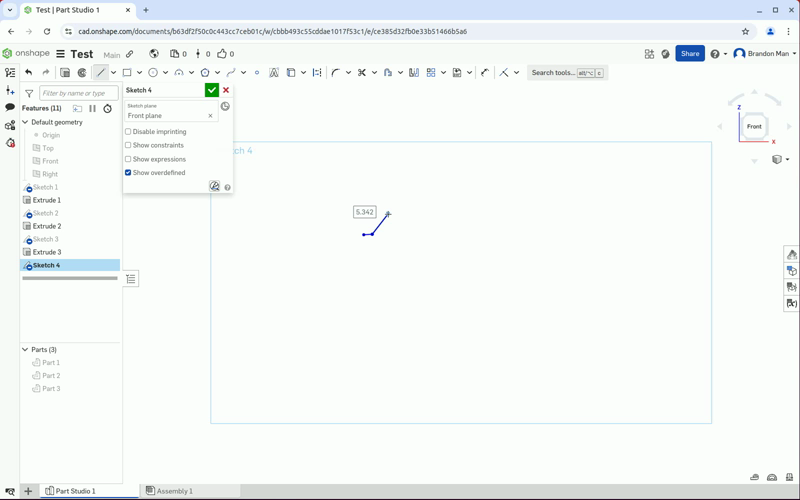
key_down(shift)
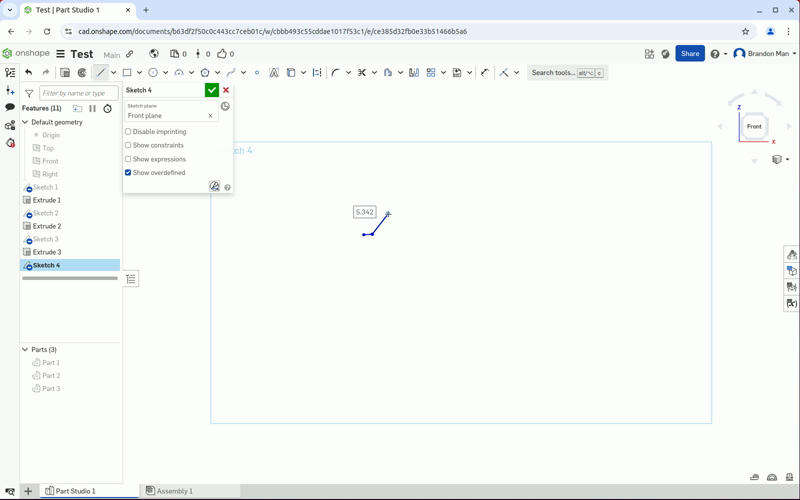
mouse_move(418, 213)
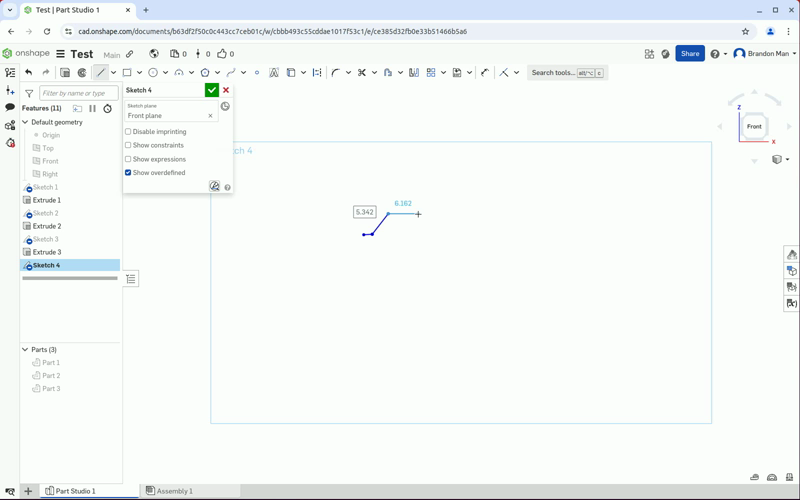
mouse_move(388, 220)
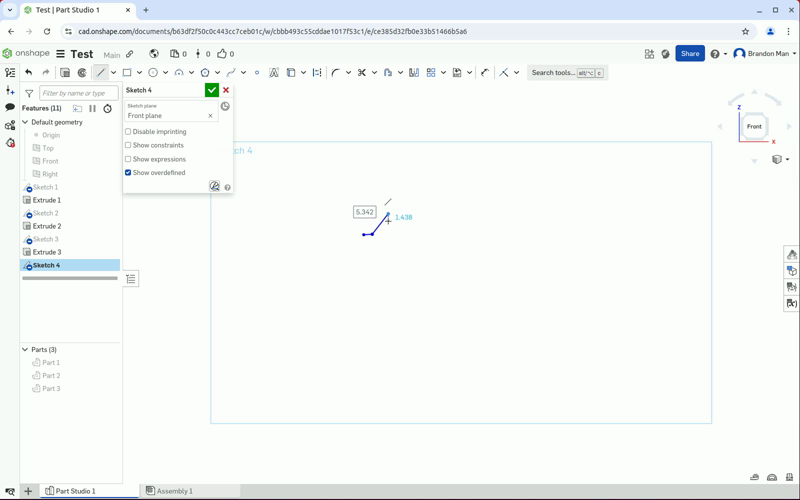
scroll(6)
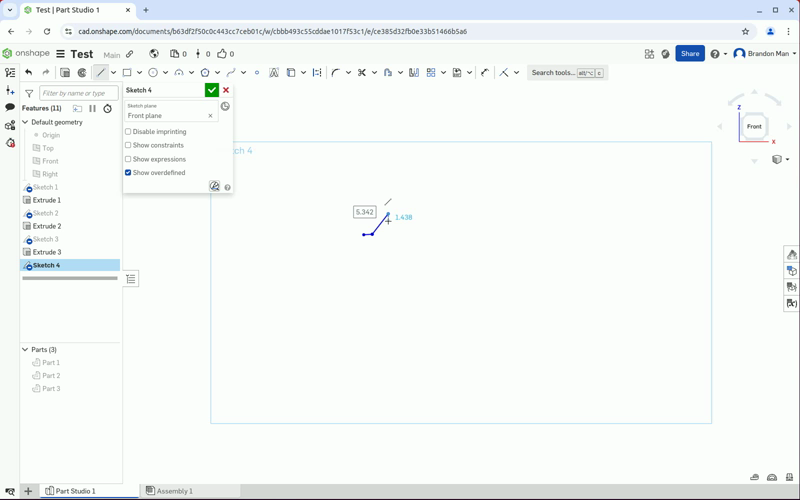
scroll(6)
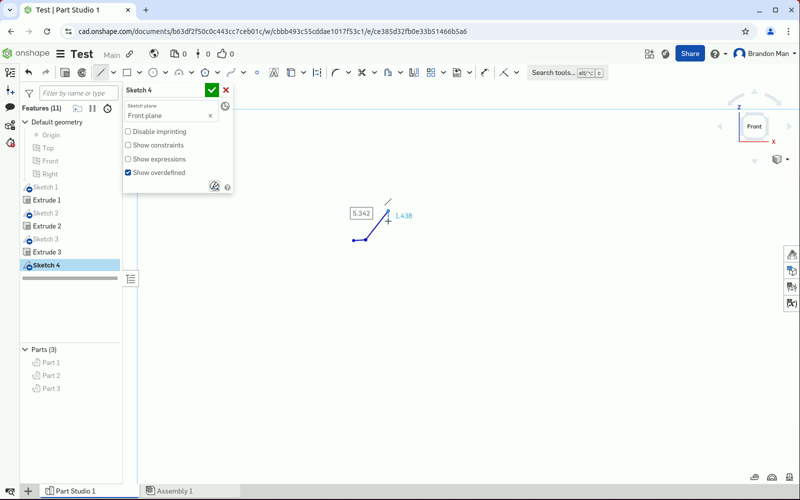
scroll(6)
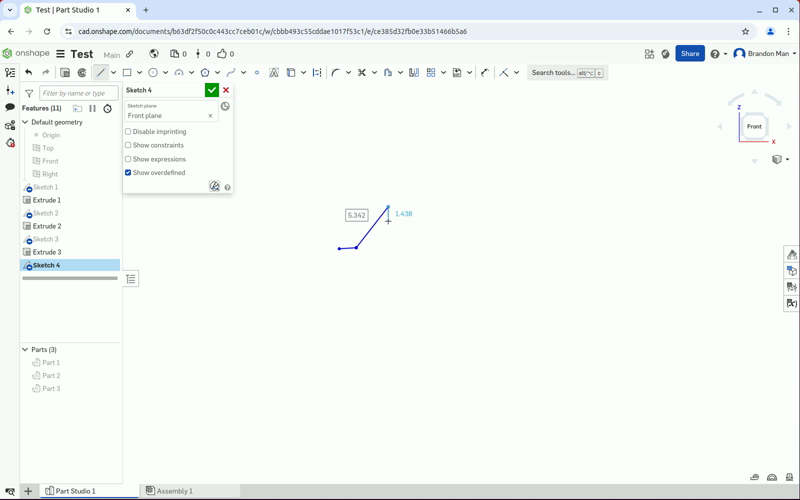
scroll(6)
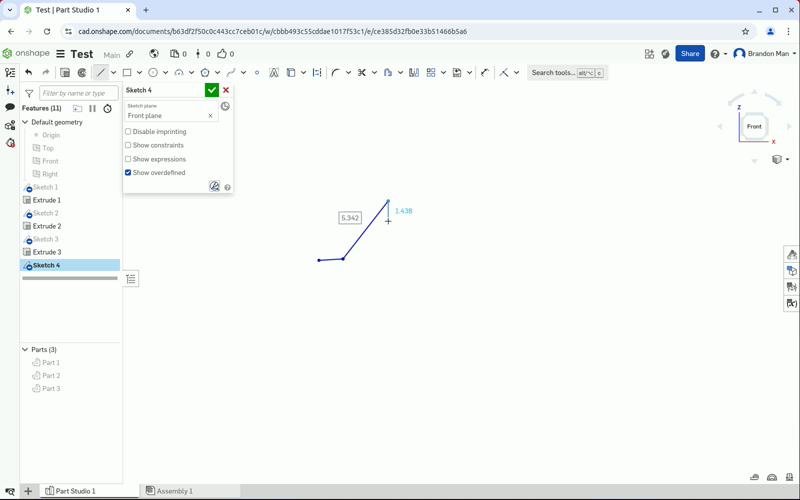
scroll(6)
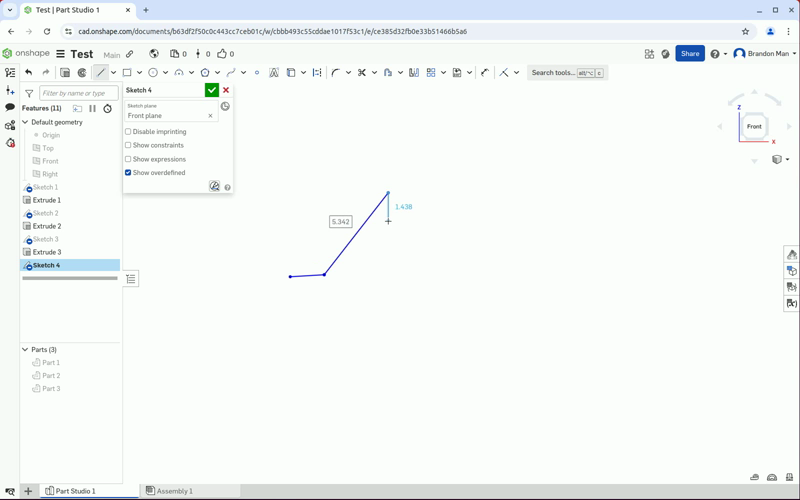
scroll(6)
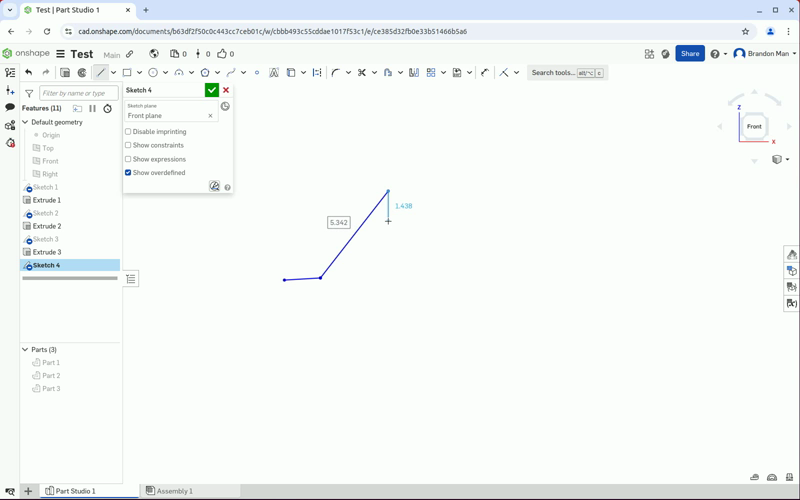
scroll(6)
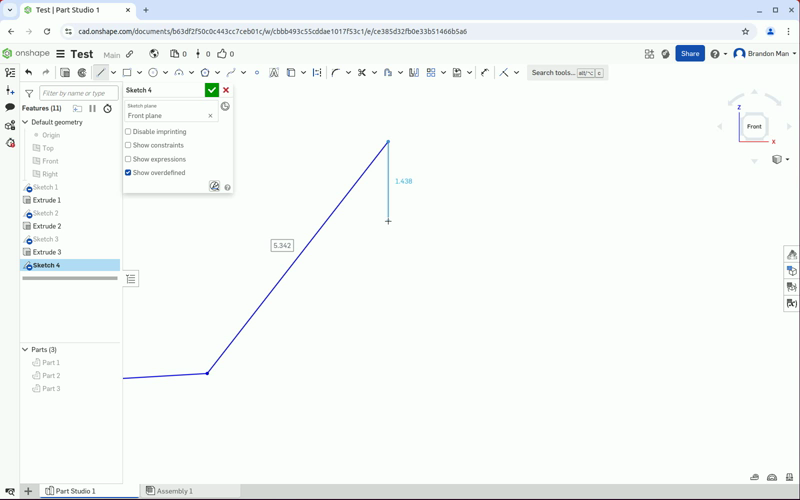
click(388, 220)
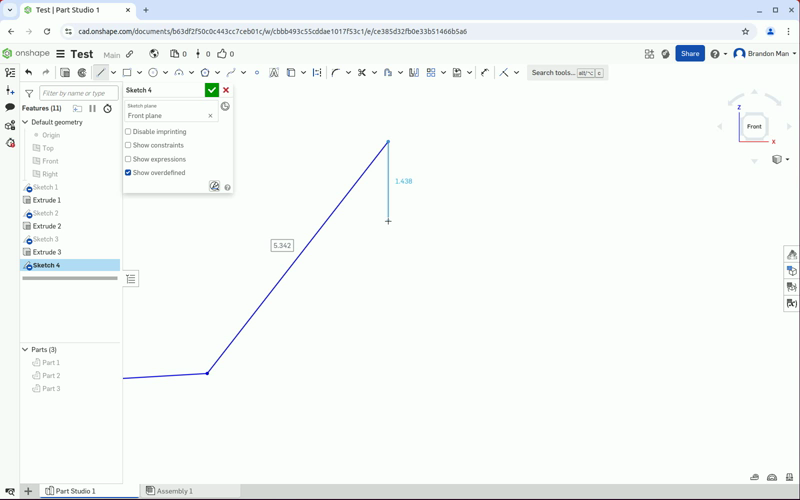
scroll(-6)
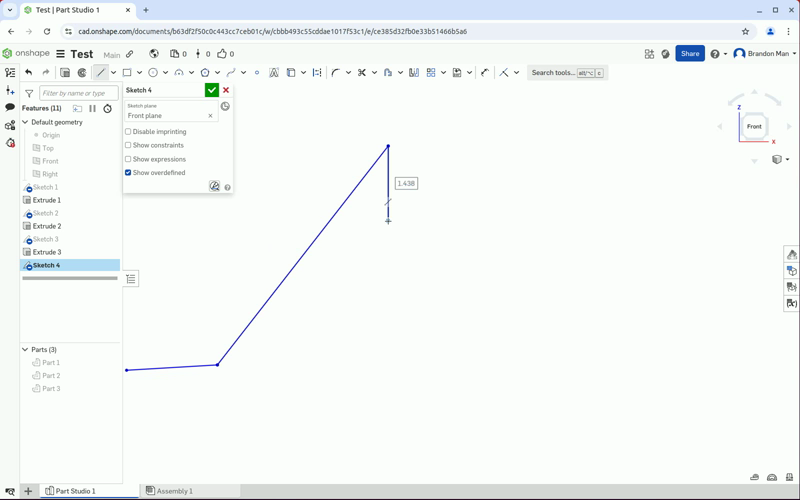
scroll(-6)
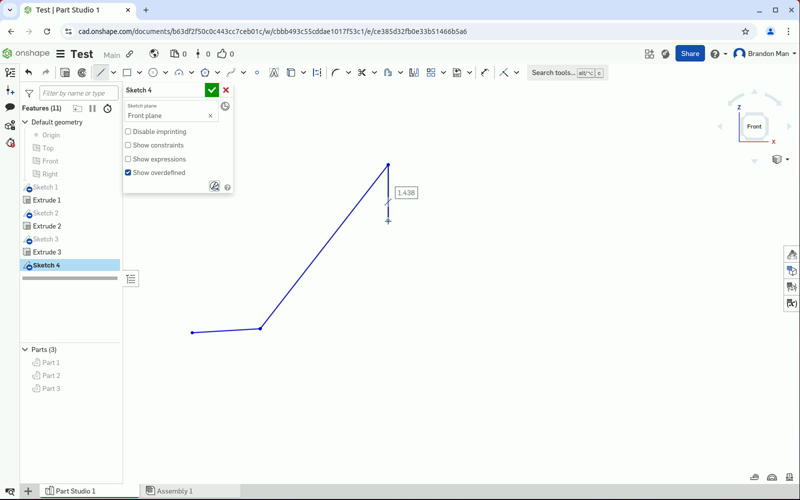
scroll(-6)
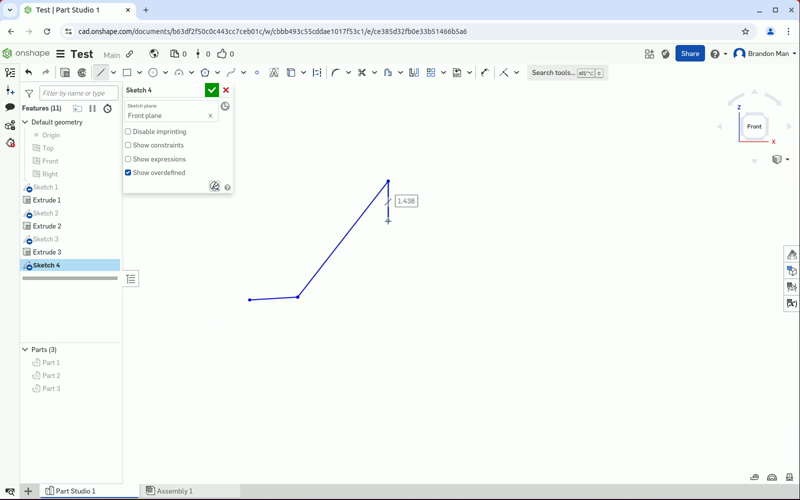
scroll(-6)
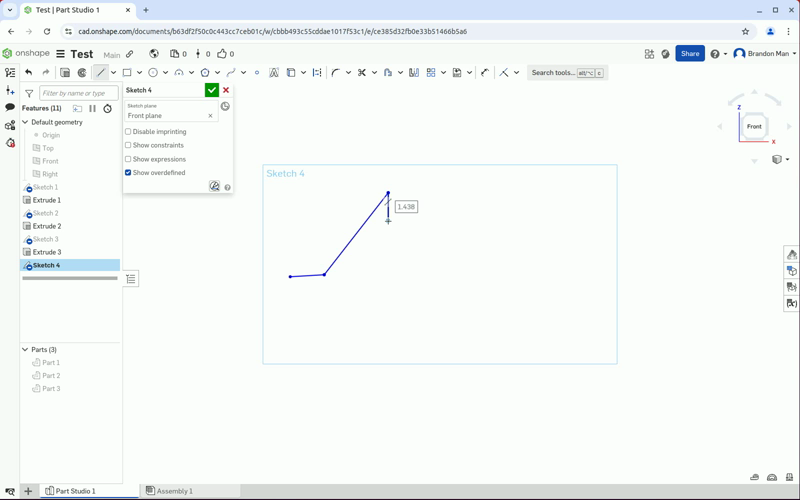
scroll(-6)
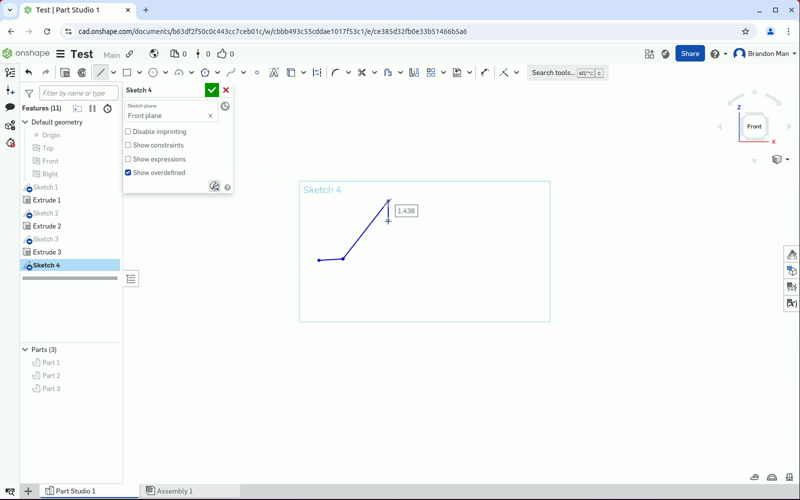
scroll(-6)
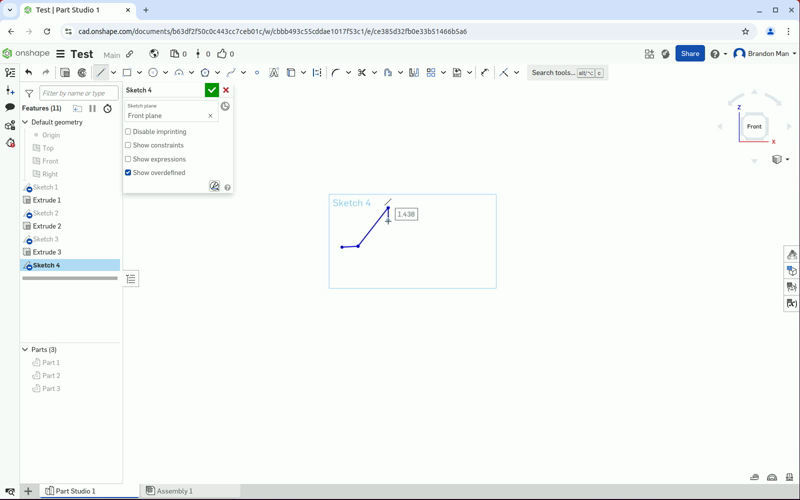
scroll(-6)
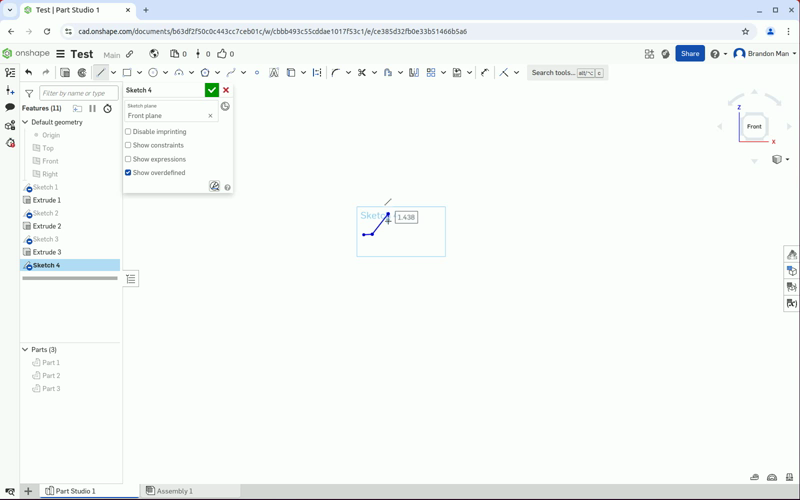
key_up(shift)
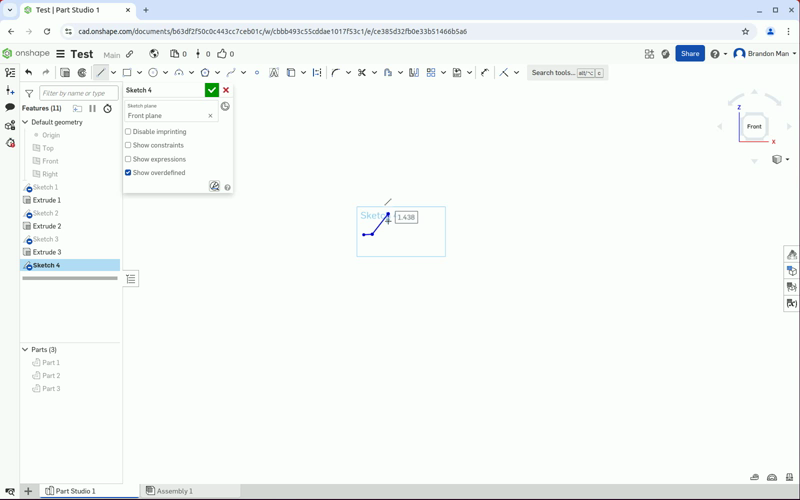
key_down(shift)
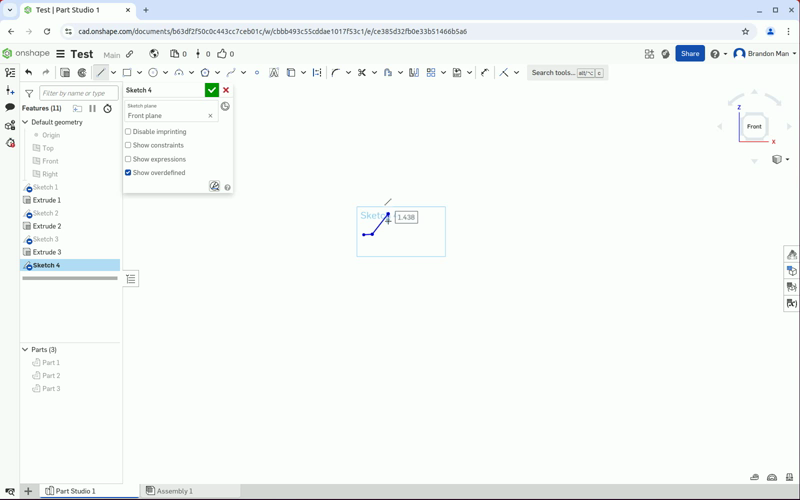
mouse_move(418, 220)
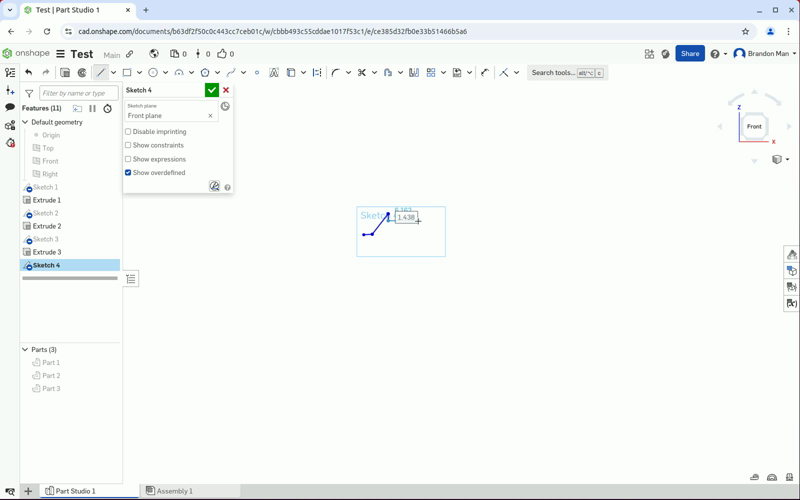
mouse_move(394, 220)
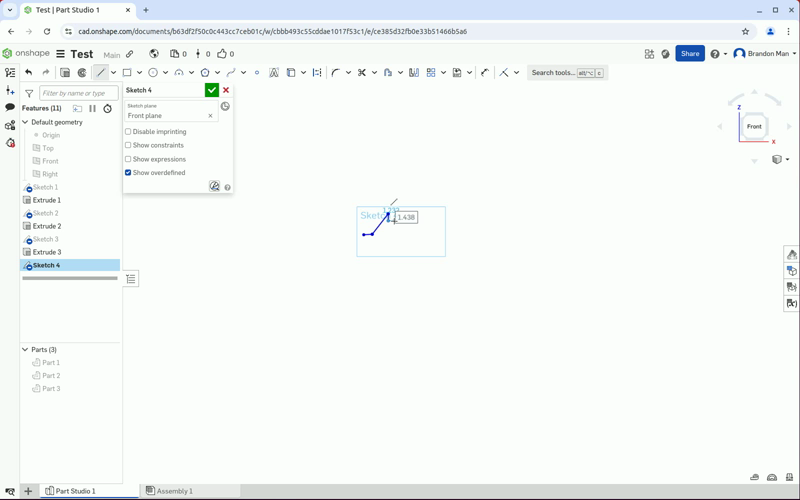
scroll(6)
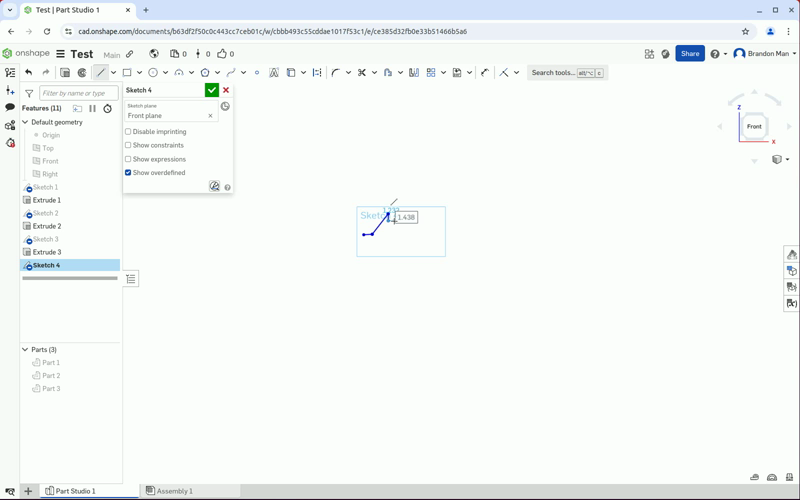
scroll(6)
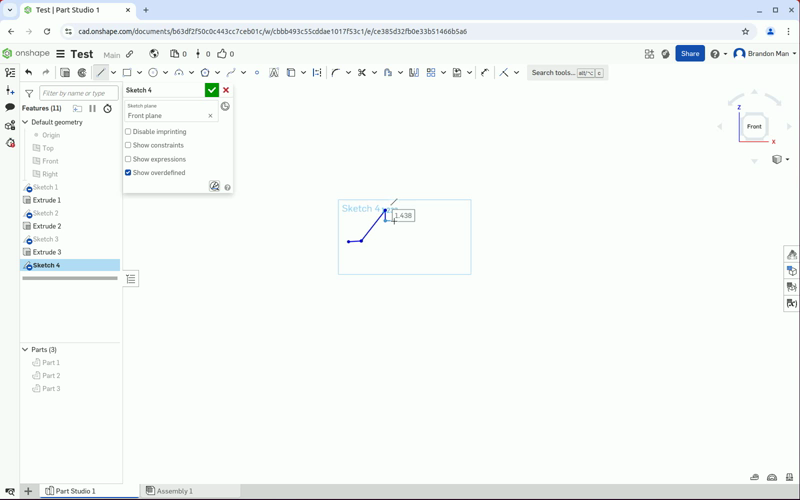
scroll(6)
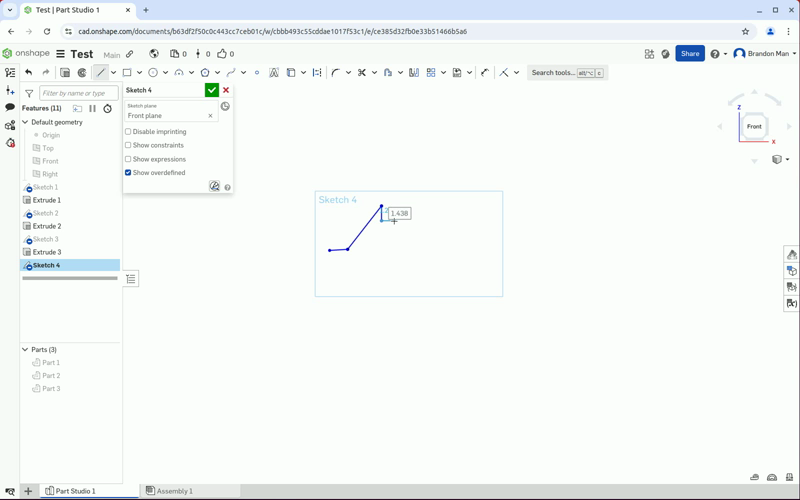
scroll(6)
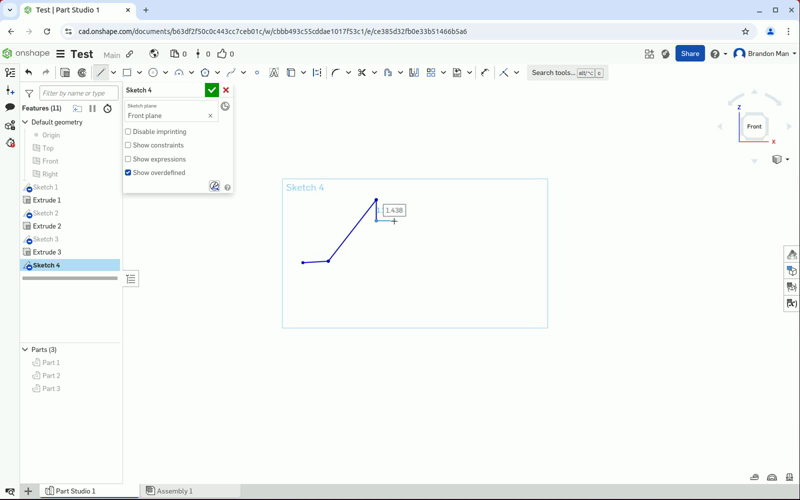
scroll(6)
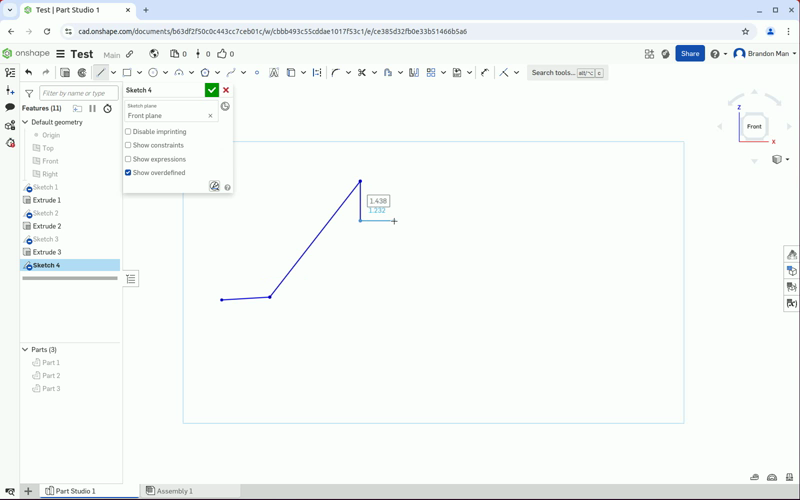
scroll(6)
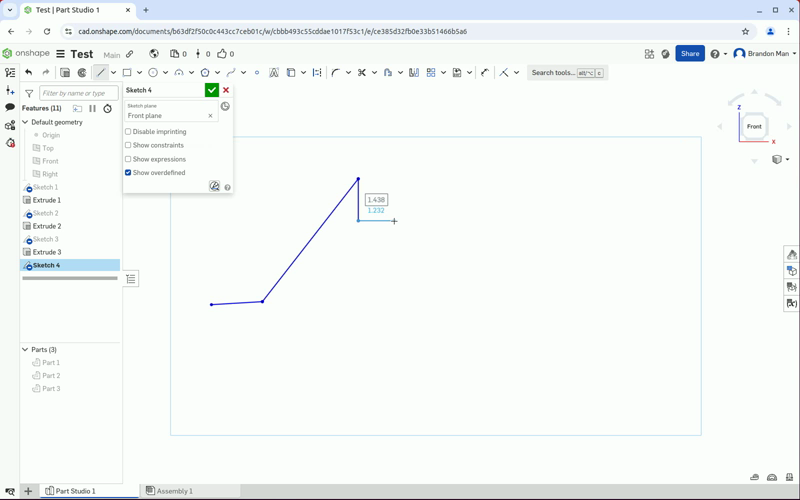
scroll(6)
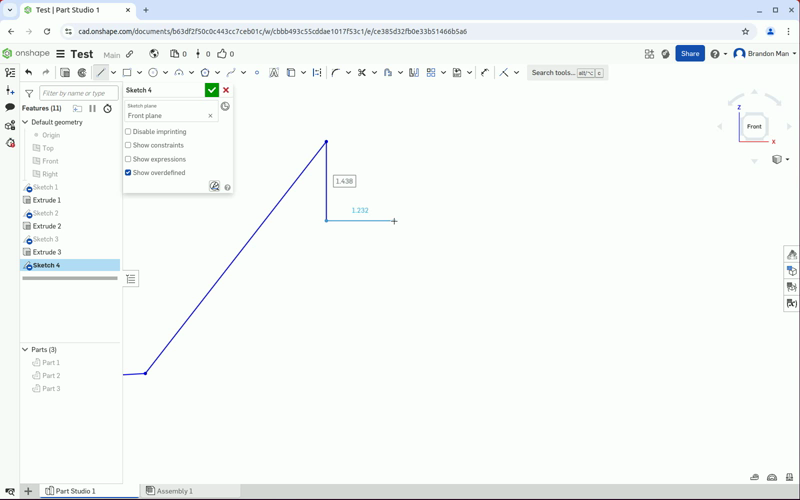
click(394, 220)
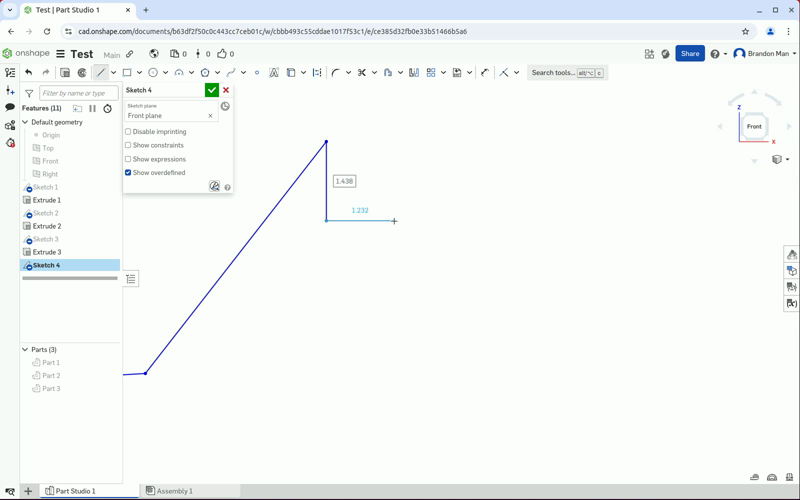
scroll(-6)
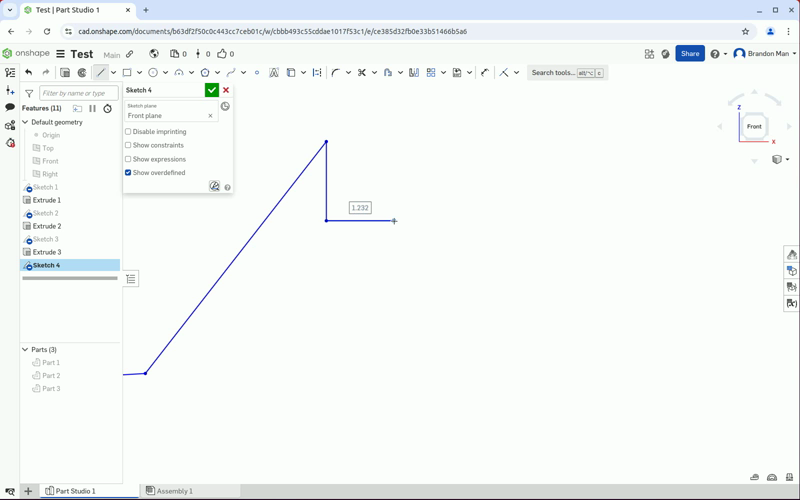
scroll(-6)
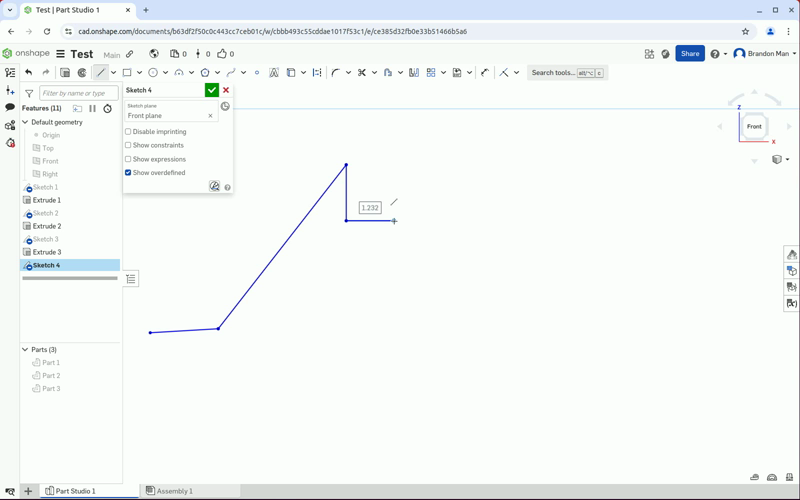
scroll(-6)
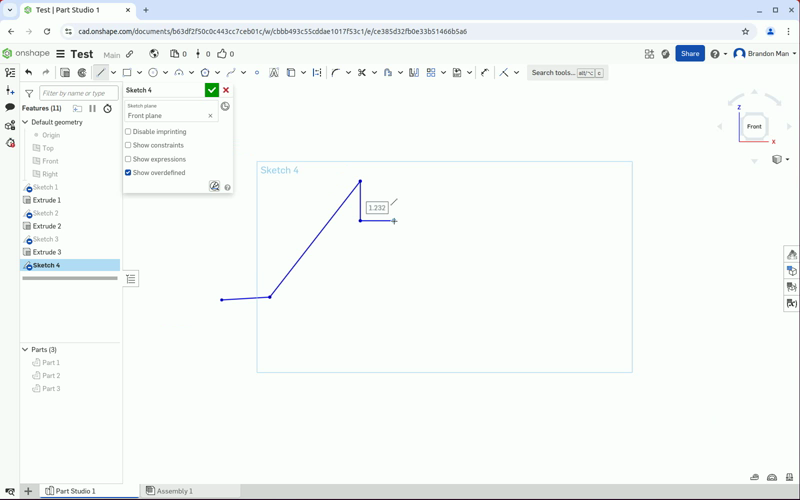
scroll(-6)
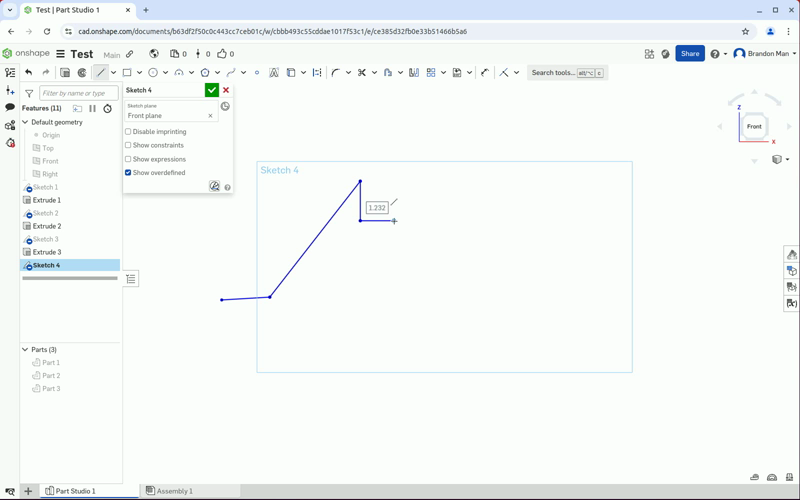
scroll(-6)
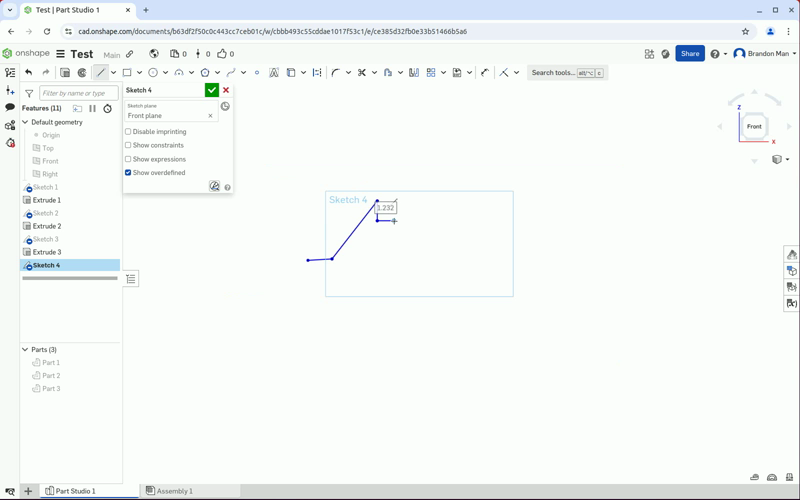
scroll(-6)
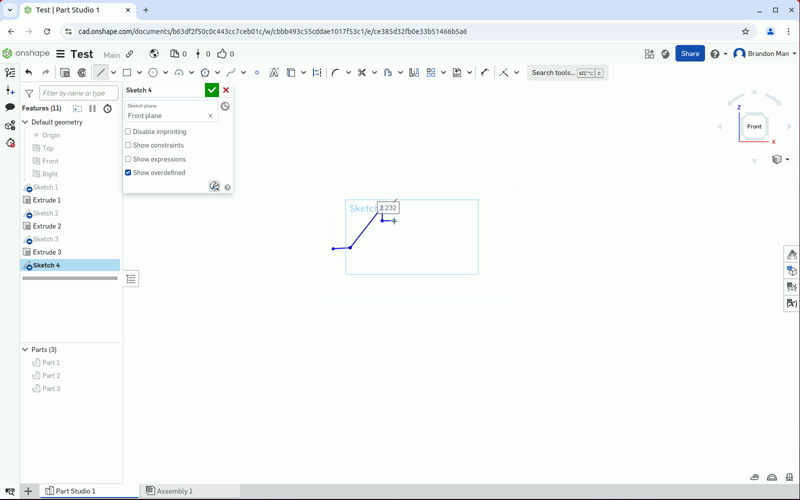
scroll(-6)
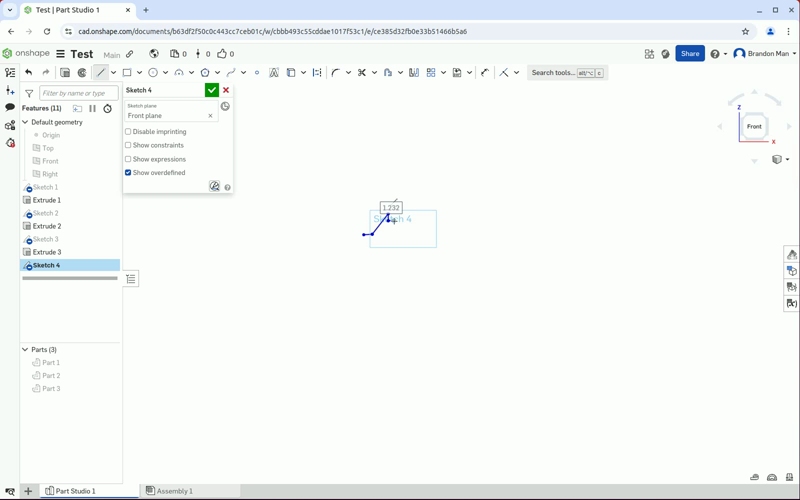
key_up(shift)
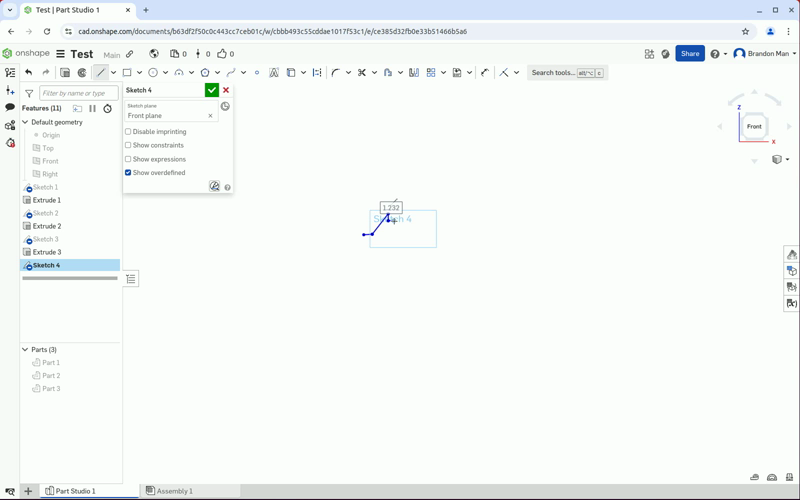
key_down(shift)
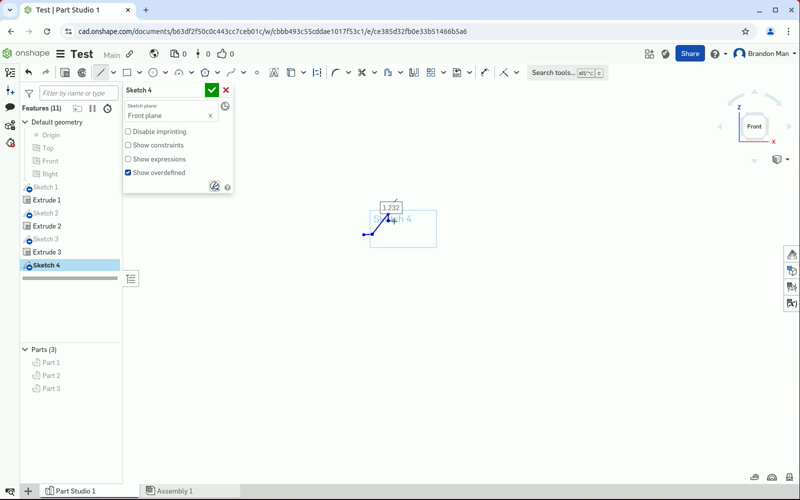
mouse_move(424, 220)
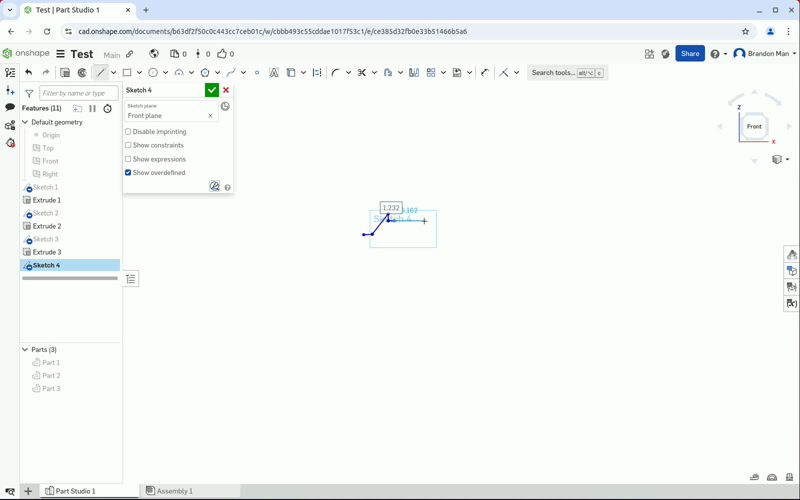
mouse_move(394, 203)
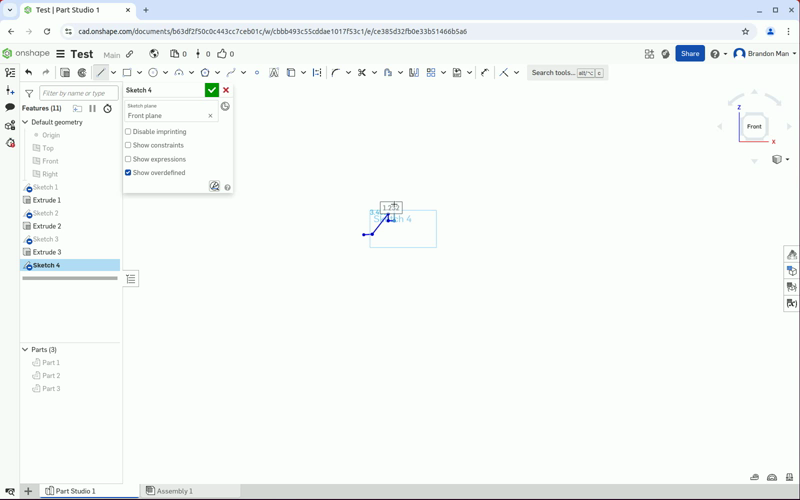
click(394, 203)
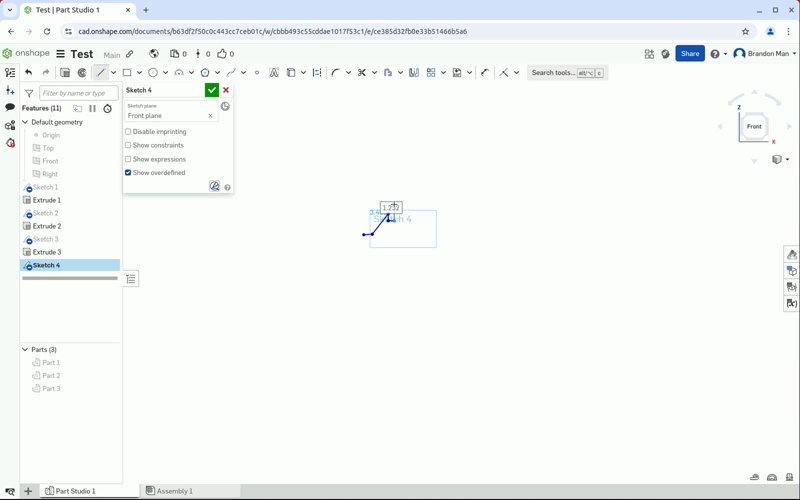
key_up(shift)
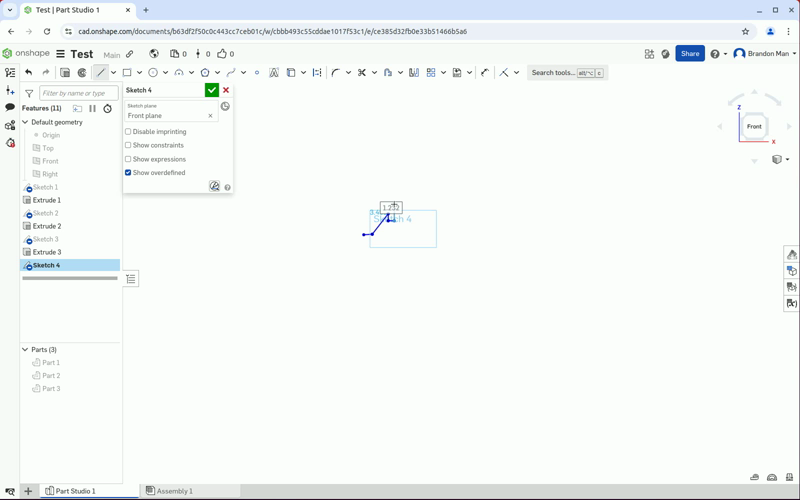
key_down(shift)
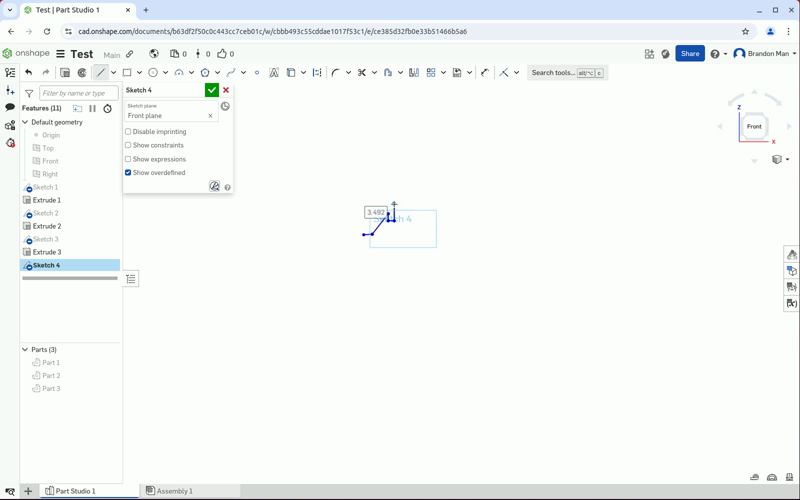
mouse_move(424, 203)
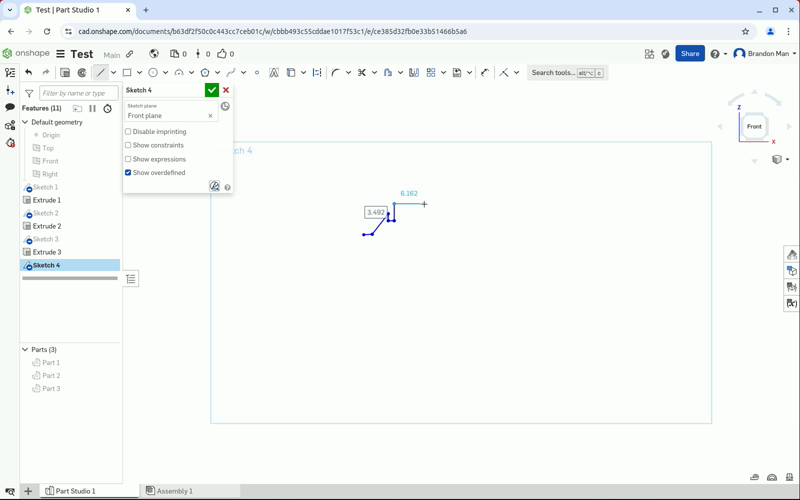
mouse_move(388, 203)
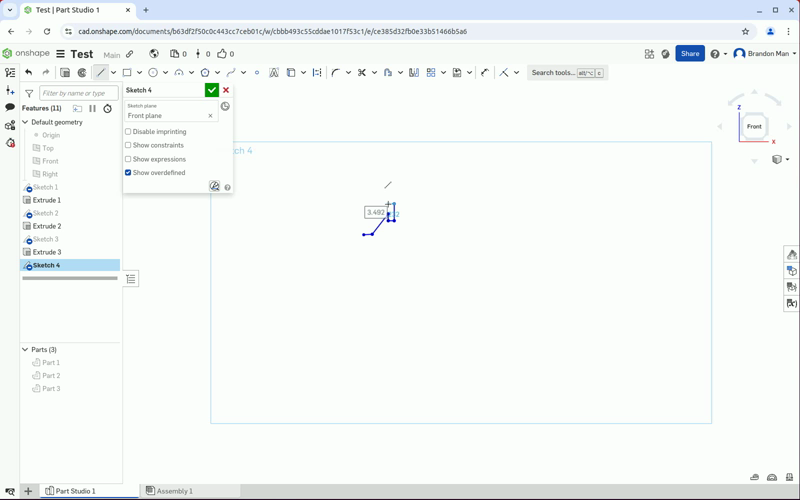
scroll(6)
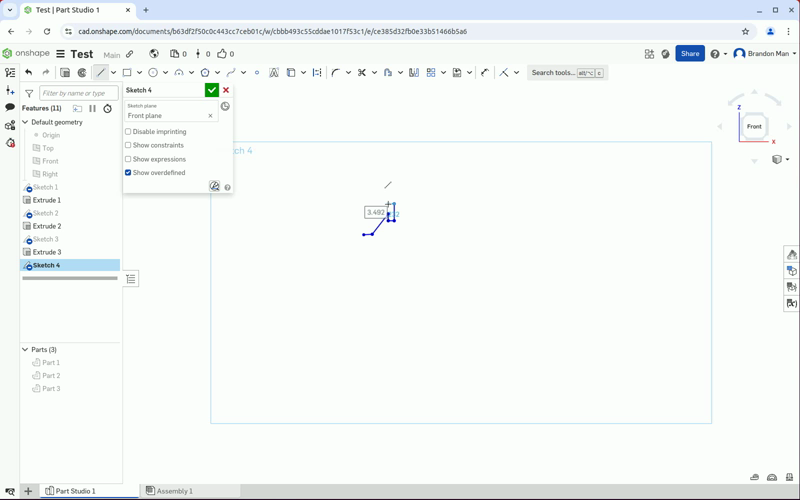
scroll(6)
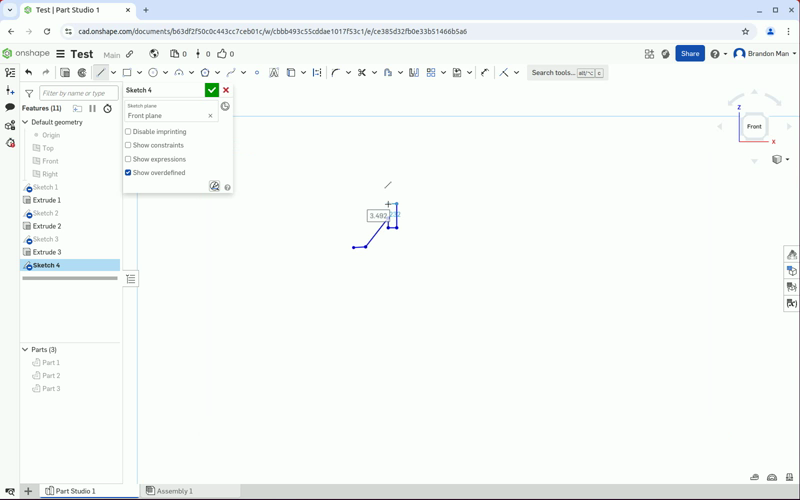
scroll(6)
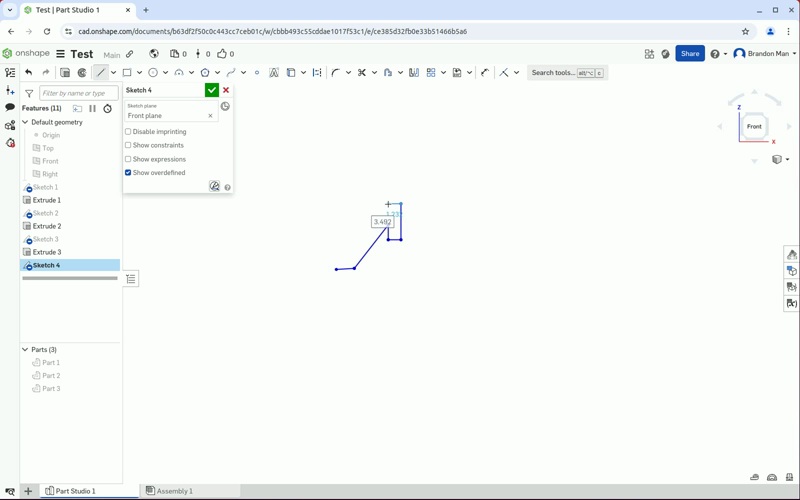
scroll(6)
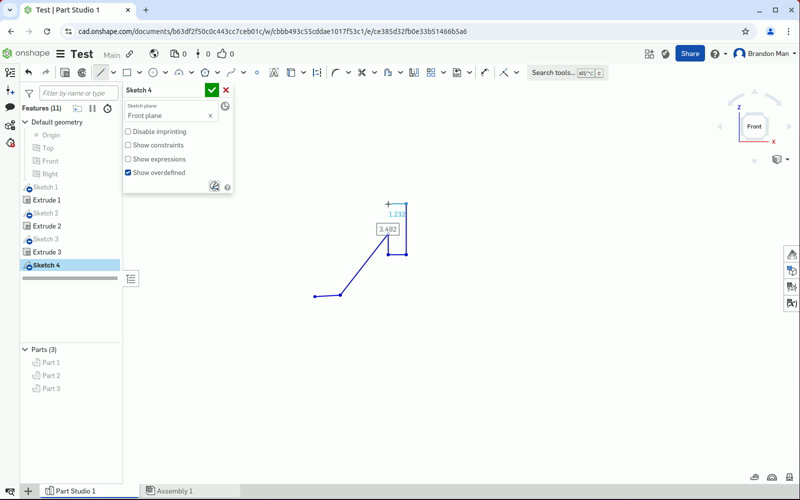
scroll(6)
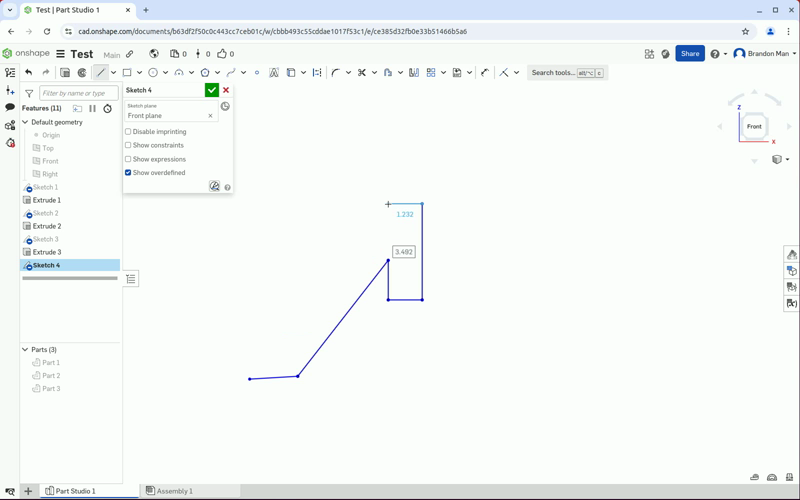
scroll(6)
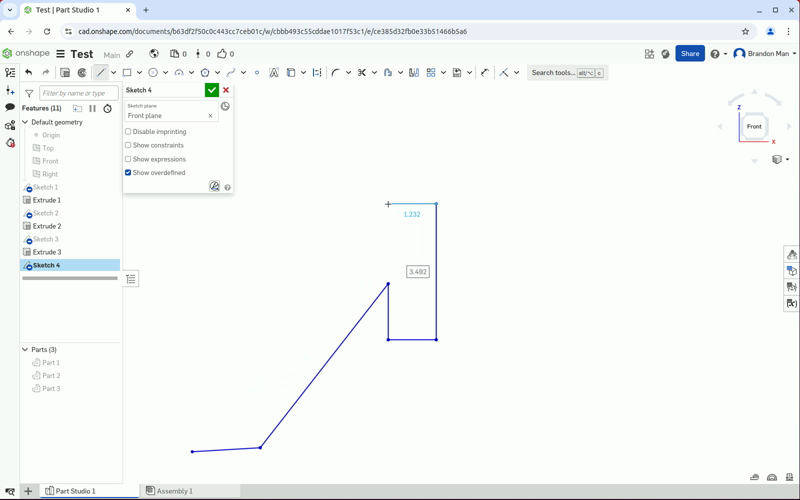
scroll(6)
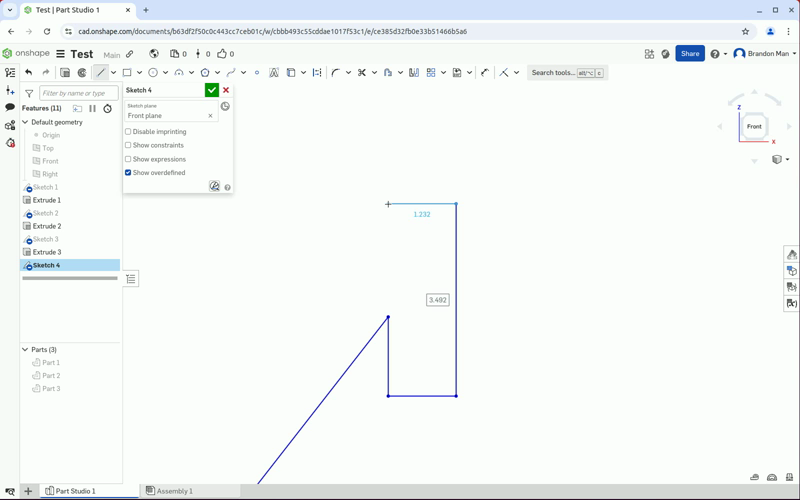
click(388, 203)
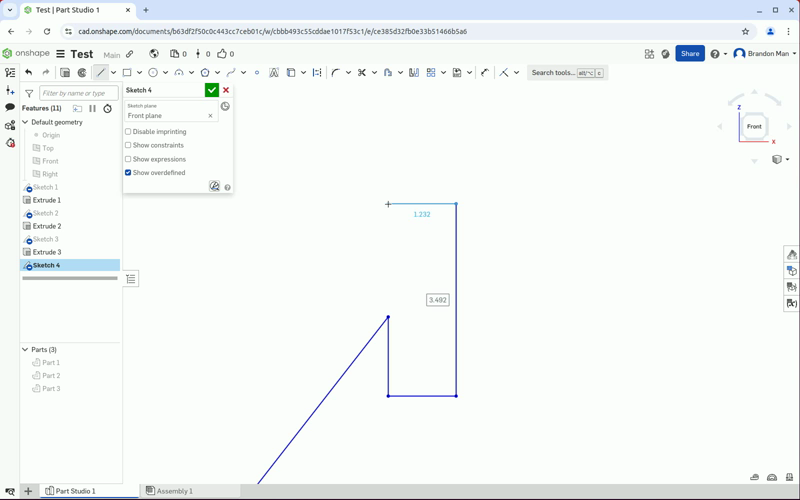
scroll(-6)
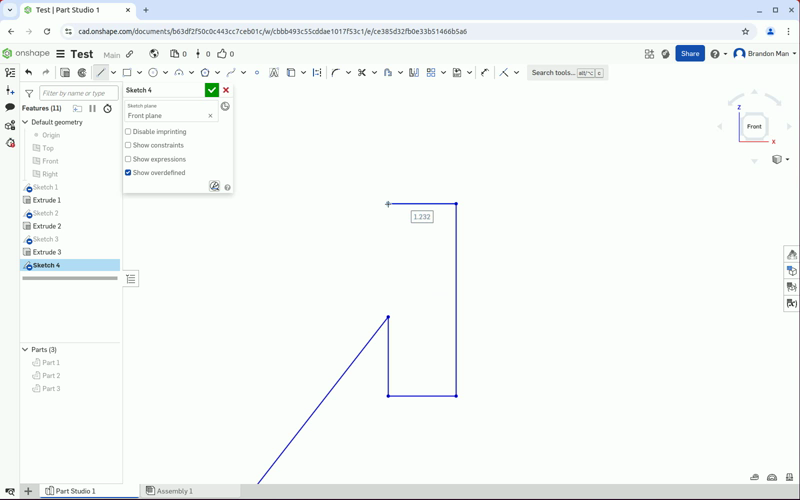
scroll(-6)
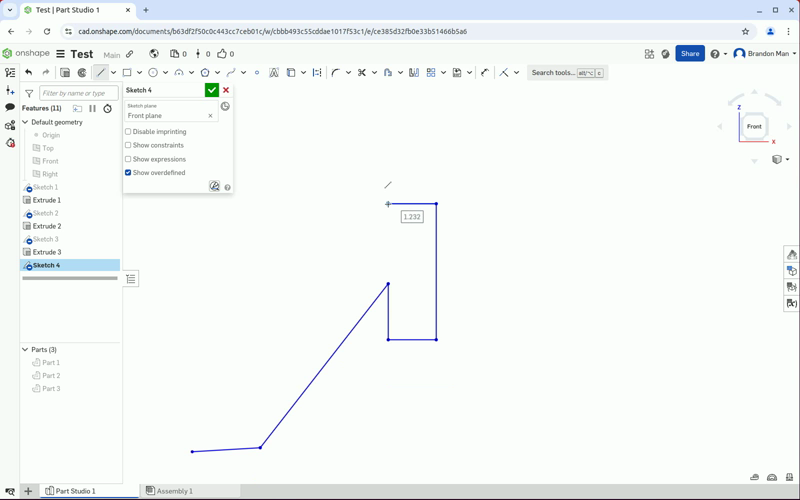
scroll(-6)
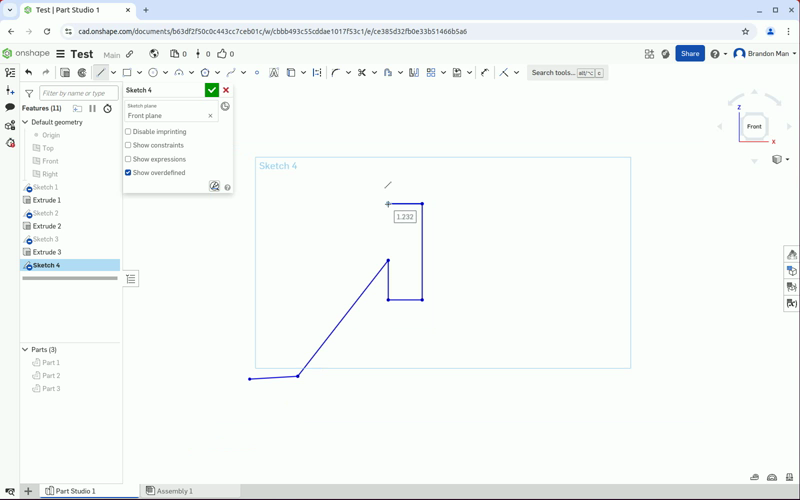
scroll(-6)
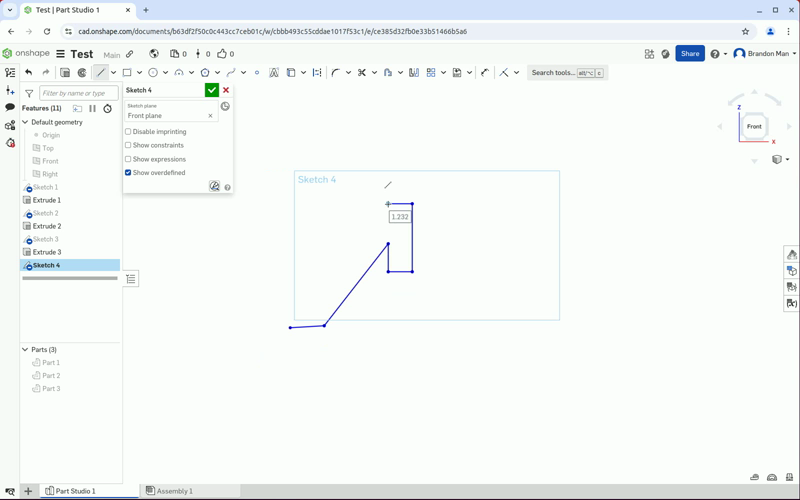
scroll(-6)
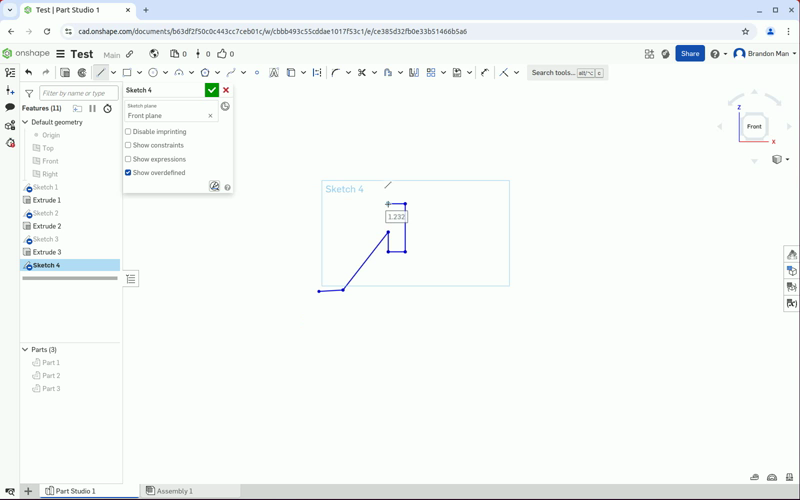
scroll(-6)
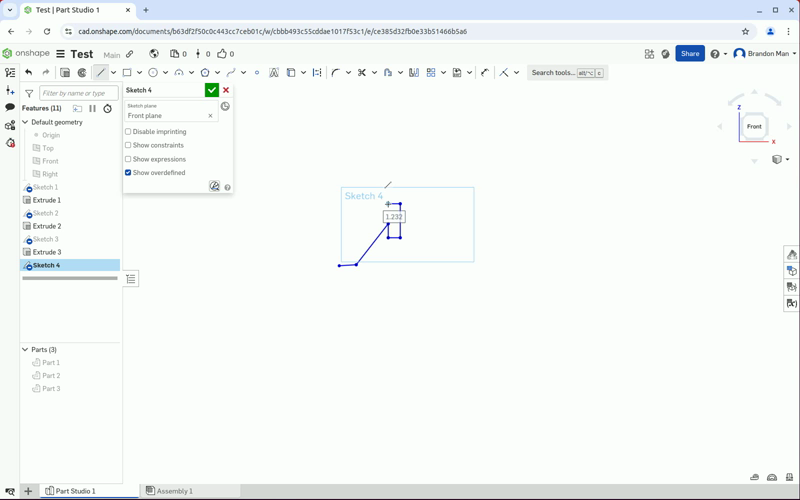
scroll(-6)
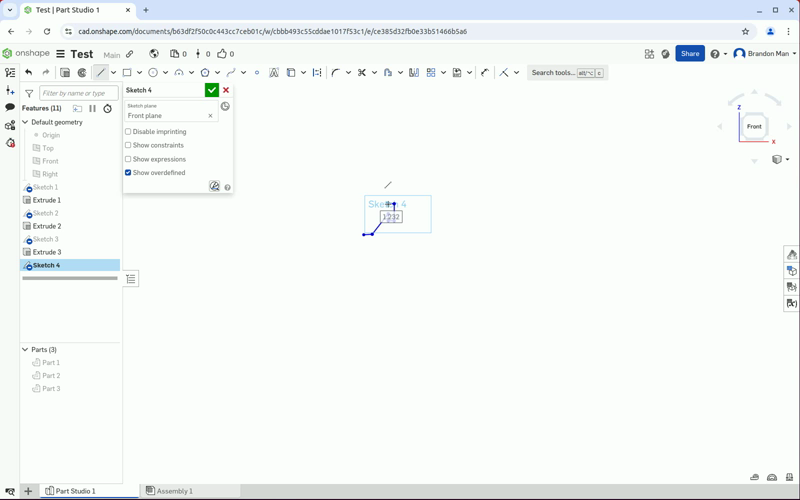
key_up(shift)
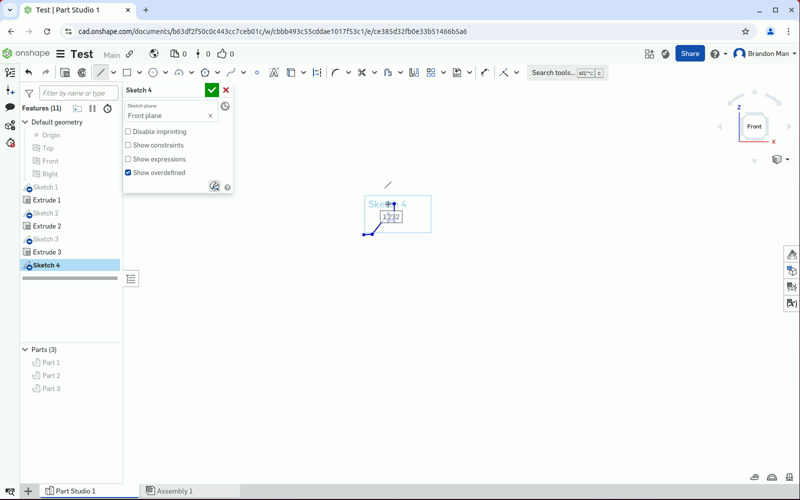
mouse_move(418, 203)
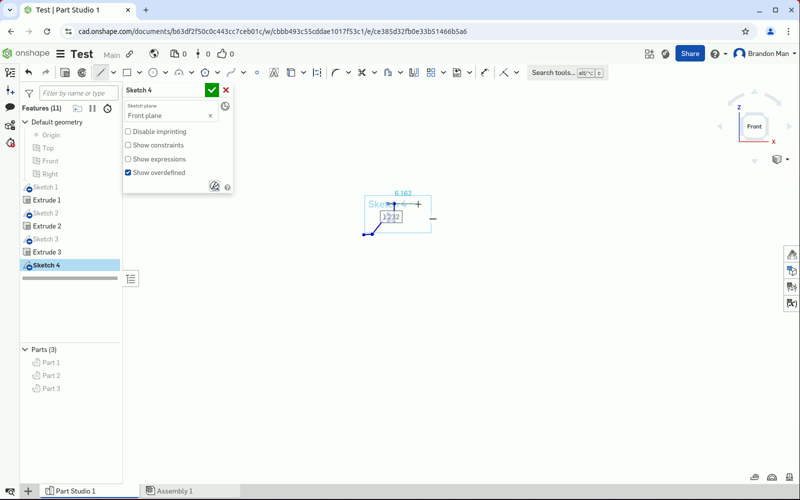
key_down(shift)
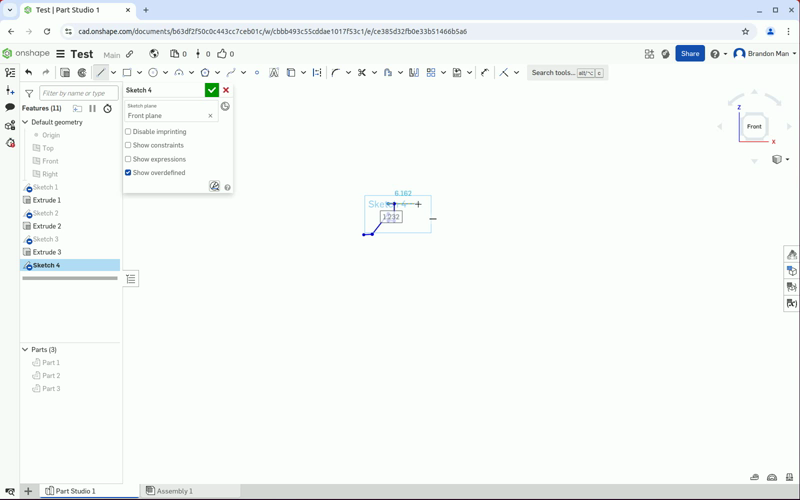
mouse_move(363, 234)
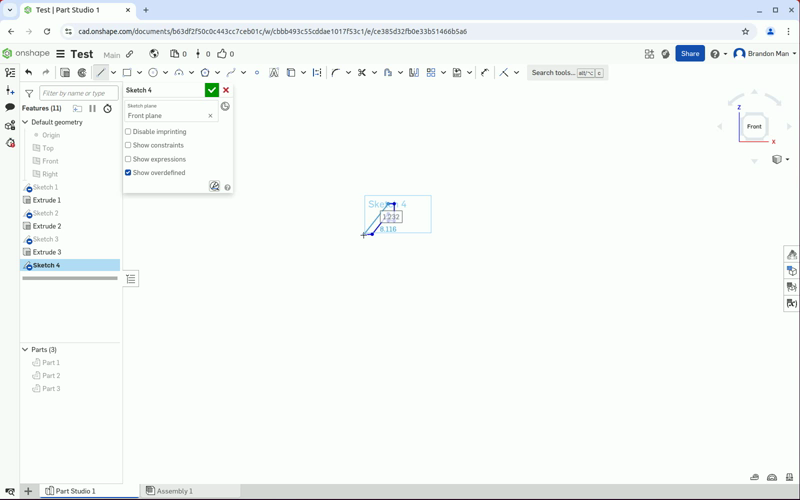
key_up(shift)
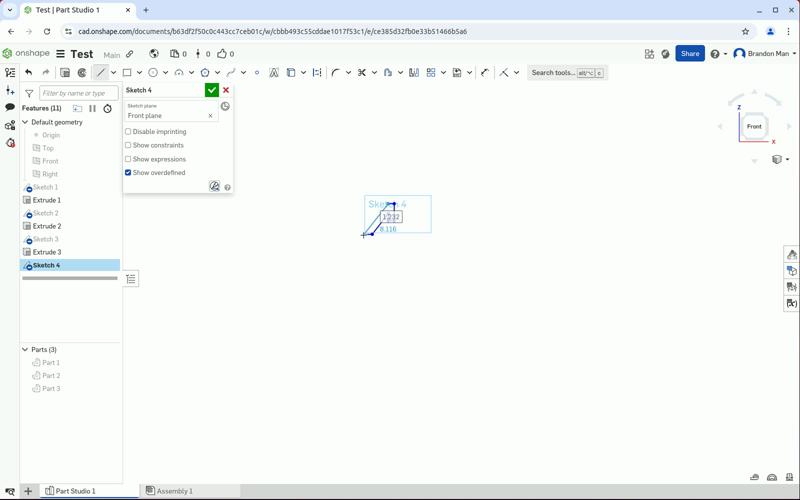
click(363, 234)
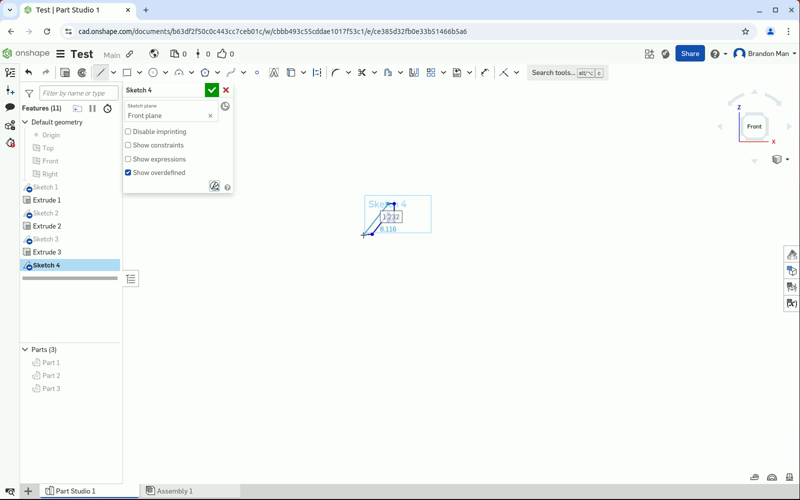
key(esc)
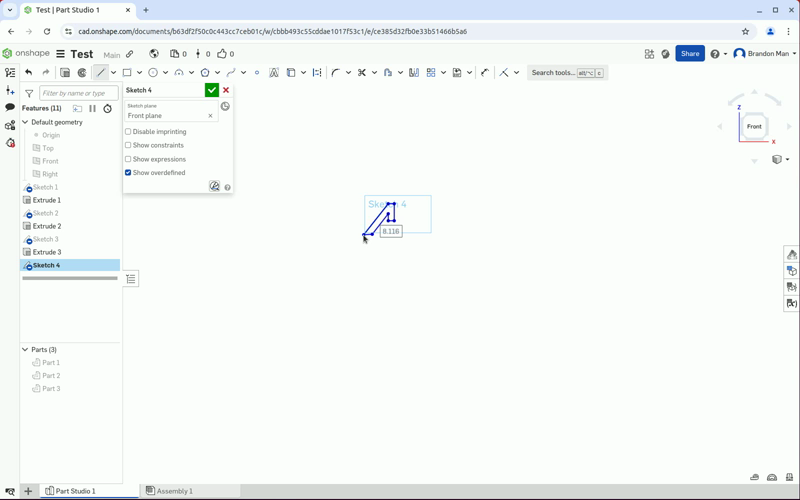
mouse_move(382, 211)
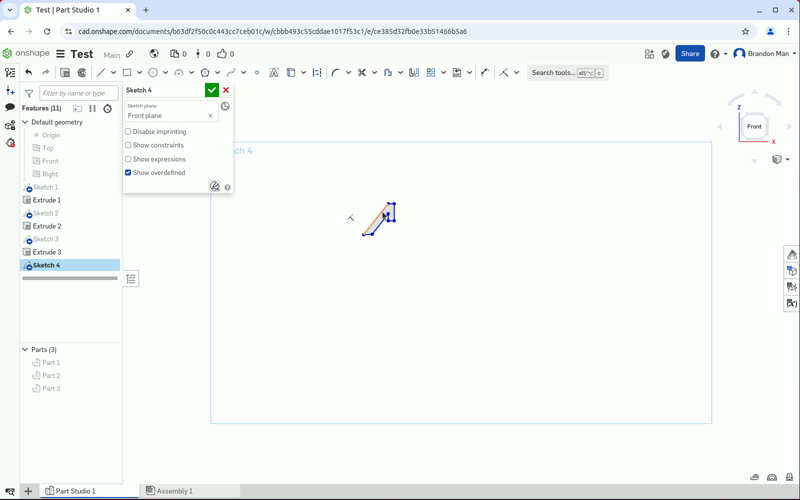
scroll(6)
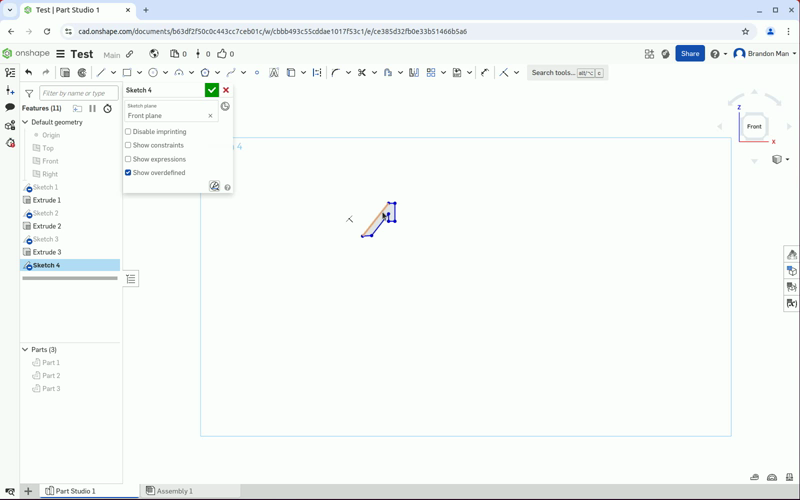
scroll(6)
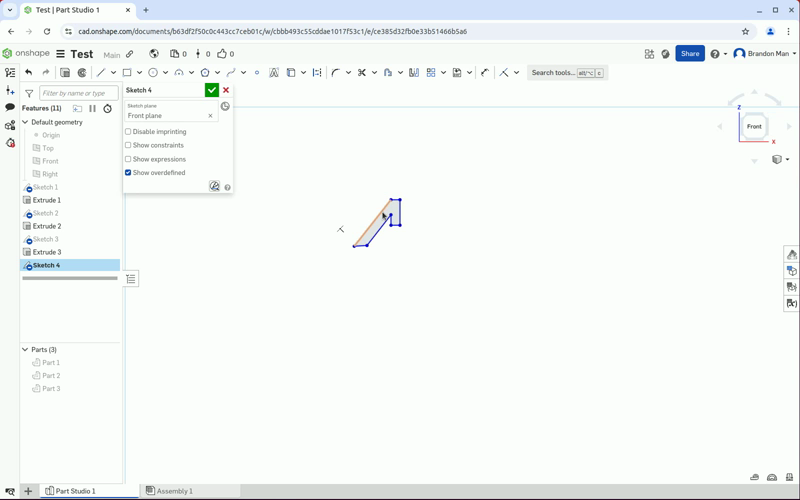
scroll(6)
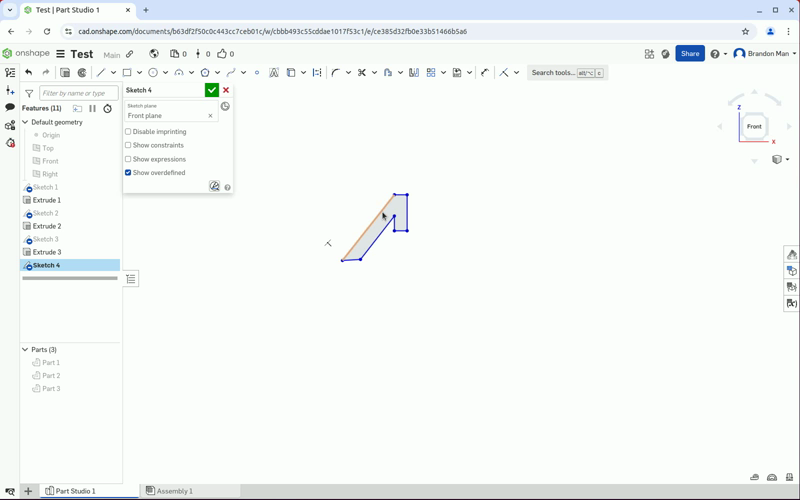
scroll(6)
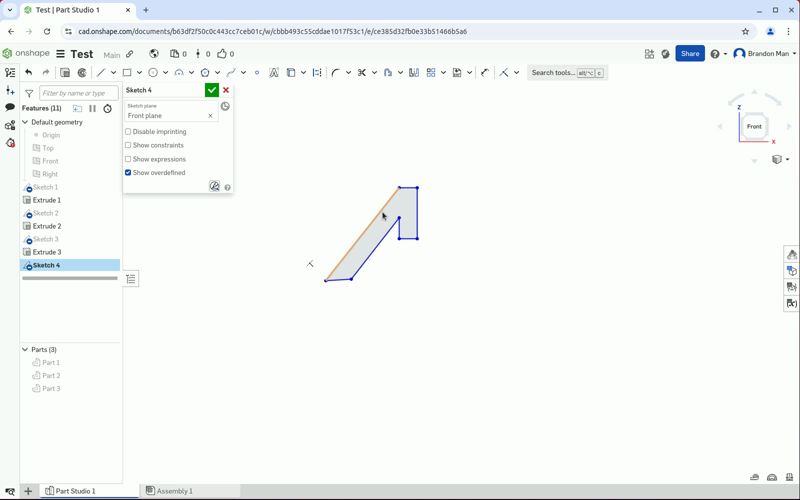
scroll(6)
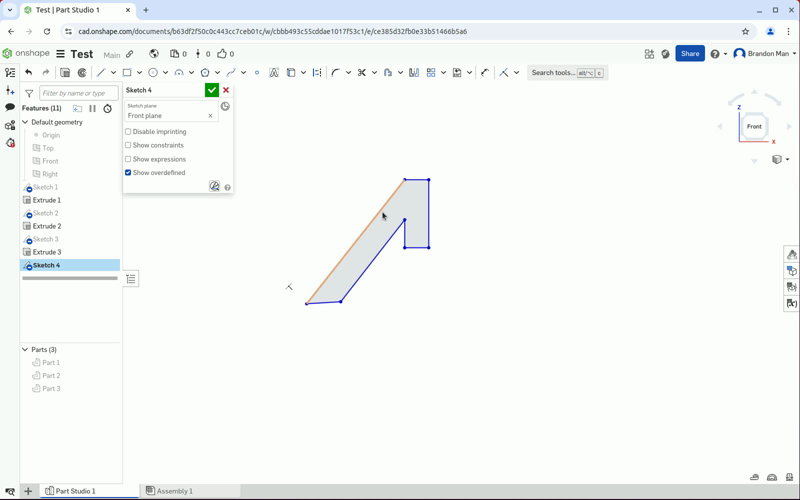
scroll(6)
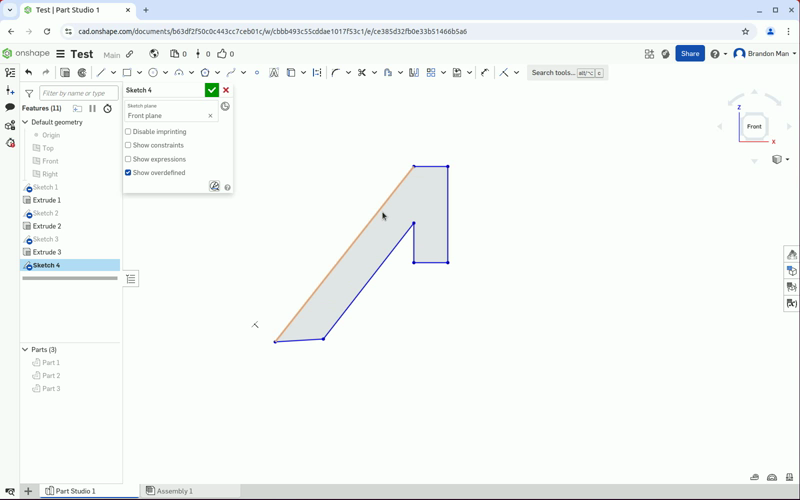
scroll(6)
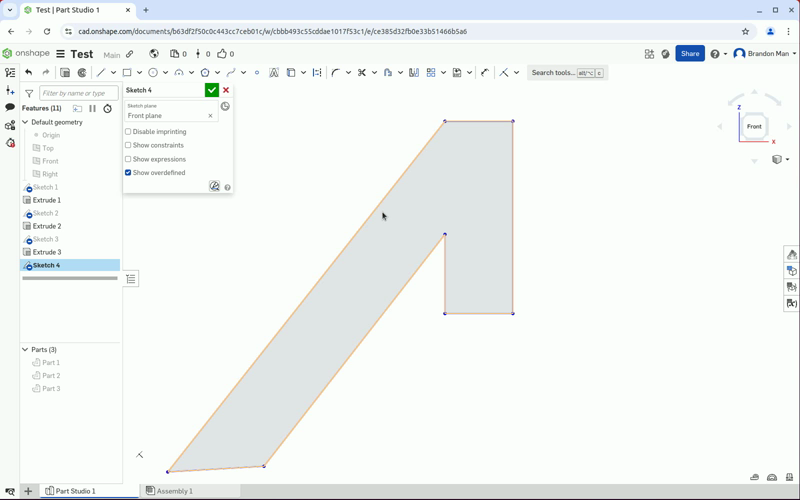
click(382, 211)
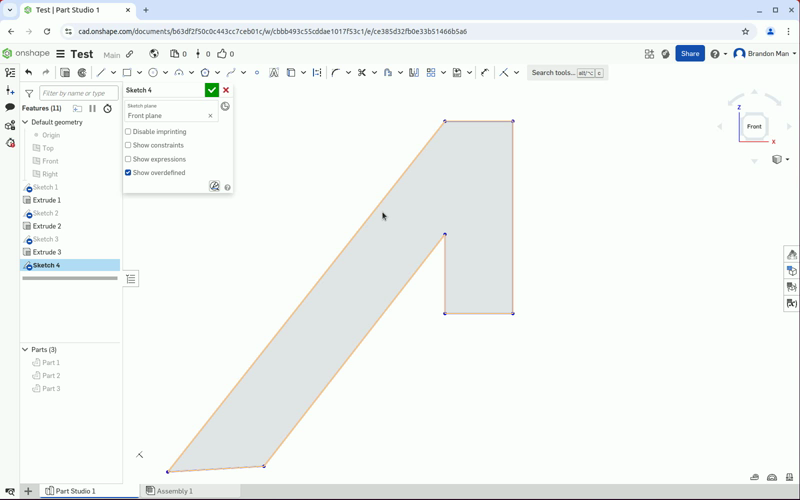
scroll(-6)
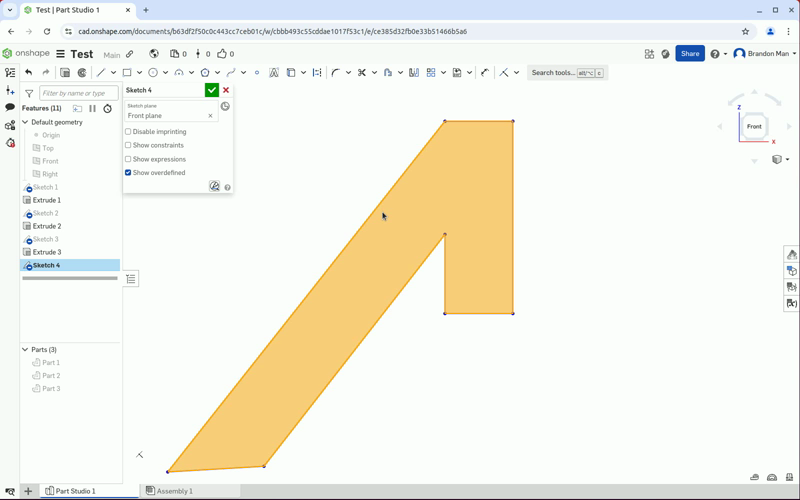
scroll(-6)
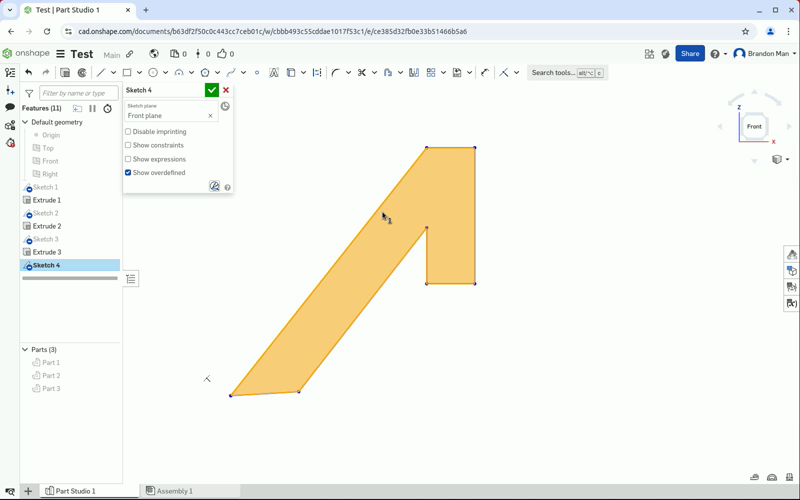
scroll(-6)
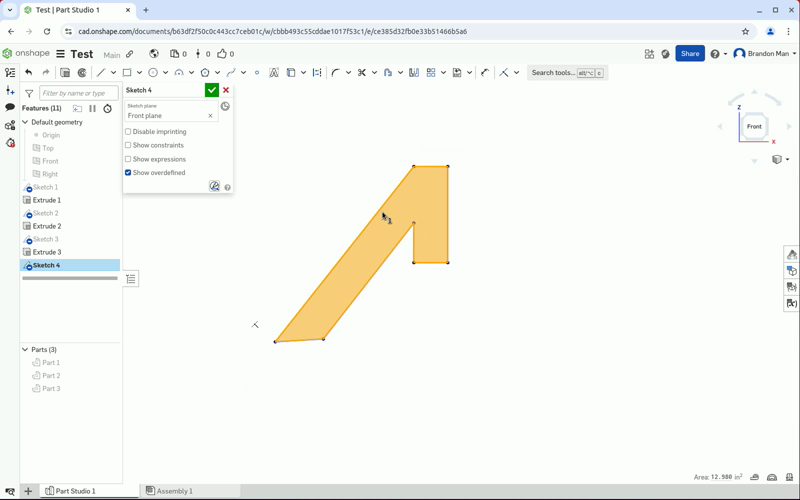
scroll(-6)
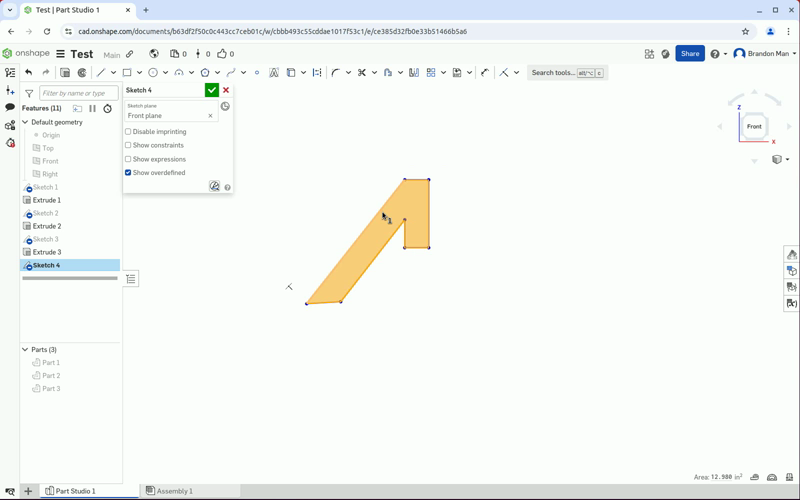
scroll(-6)
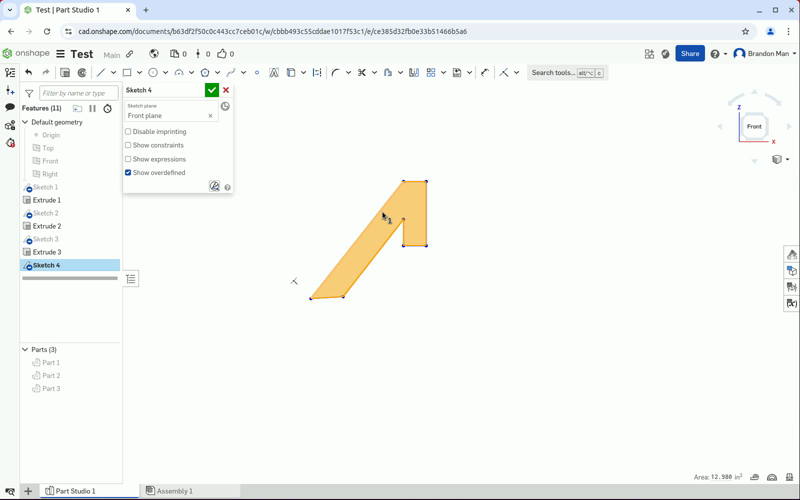
scroll(-6)
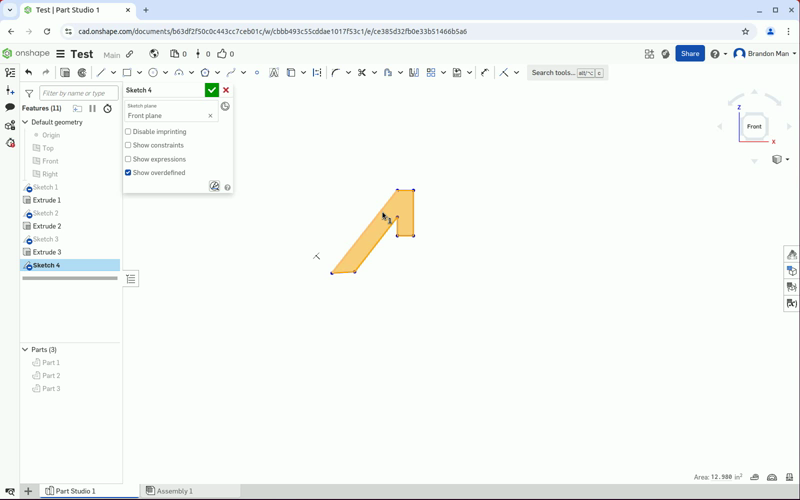
scroll(-6)
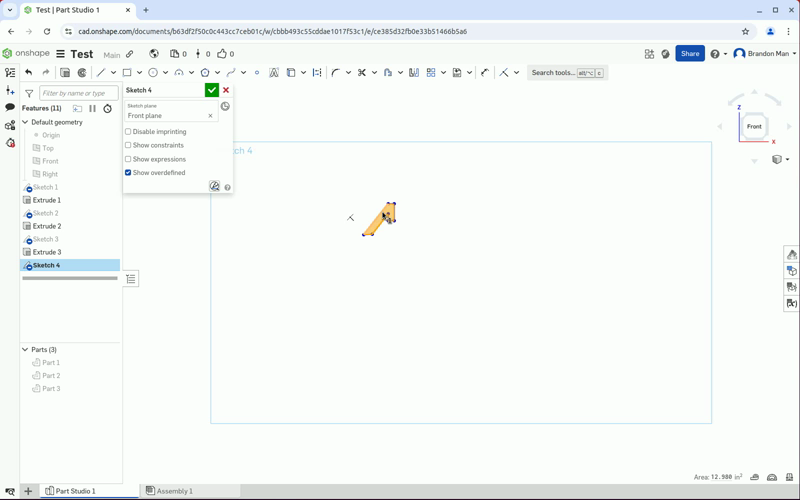
mouse_move(73, 352)
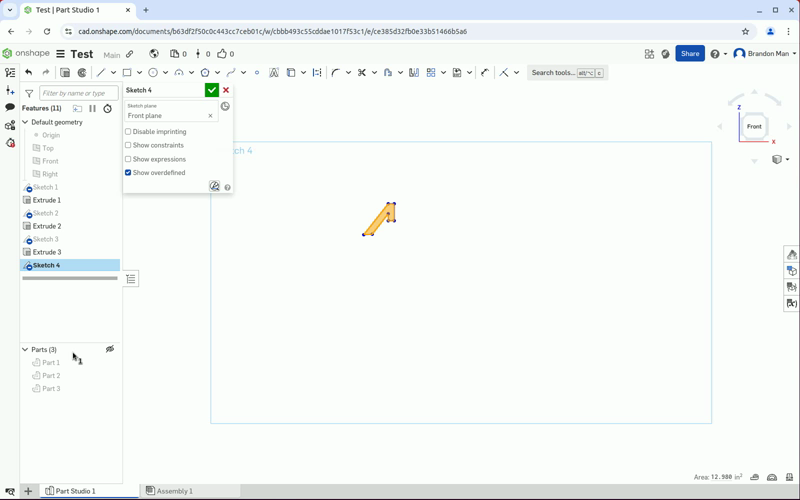
key(shift+y)
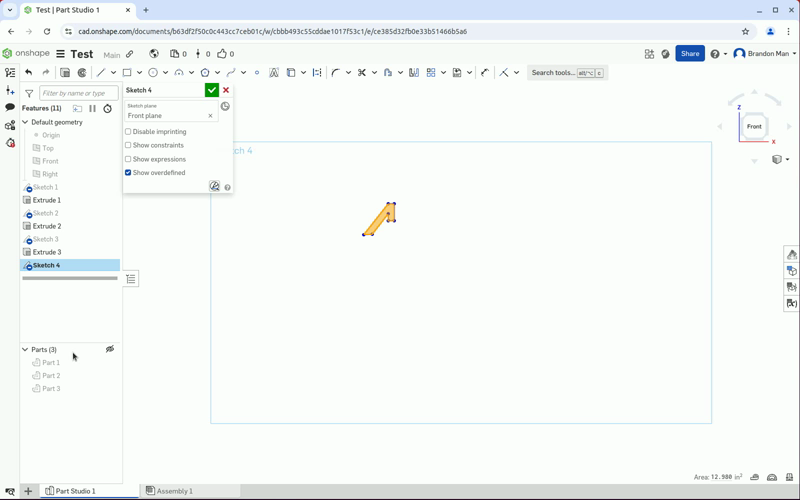
key(shift+e)
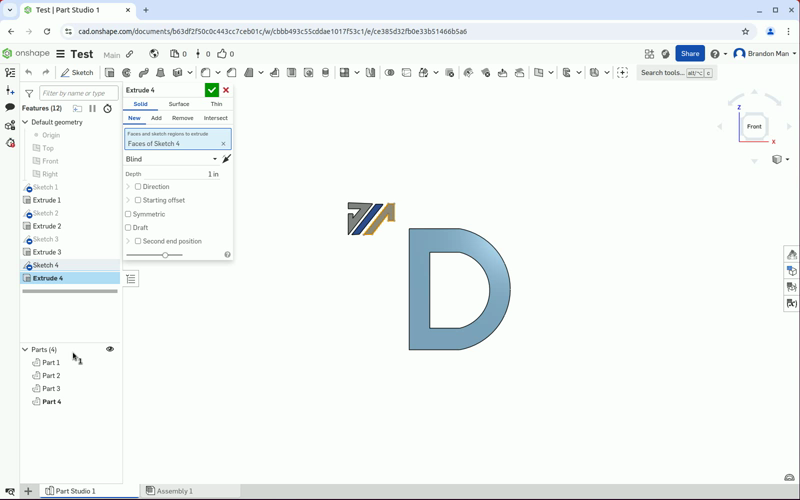
mouse_move(143, 106)
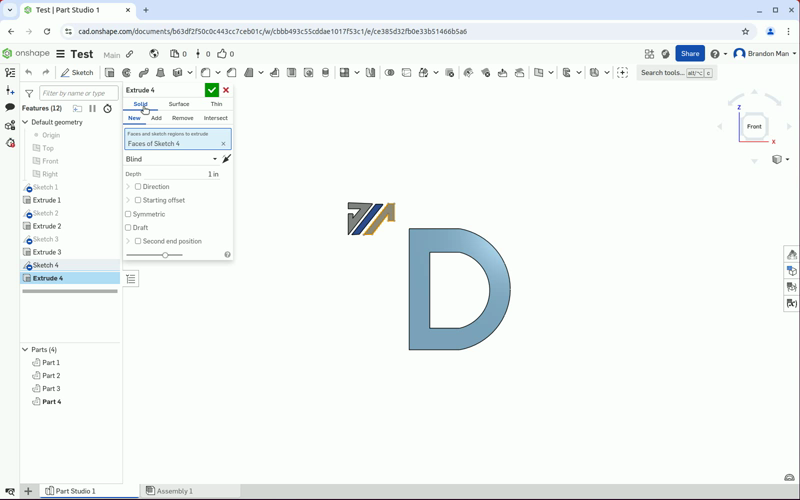
click(143, 106)
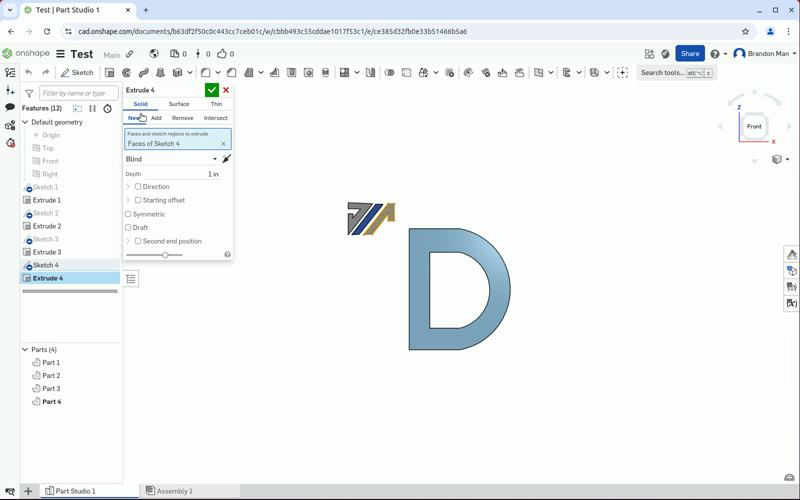
mouse_move(137, 120)
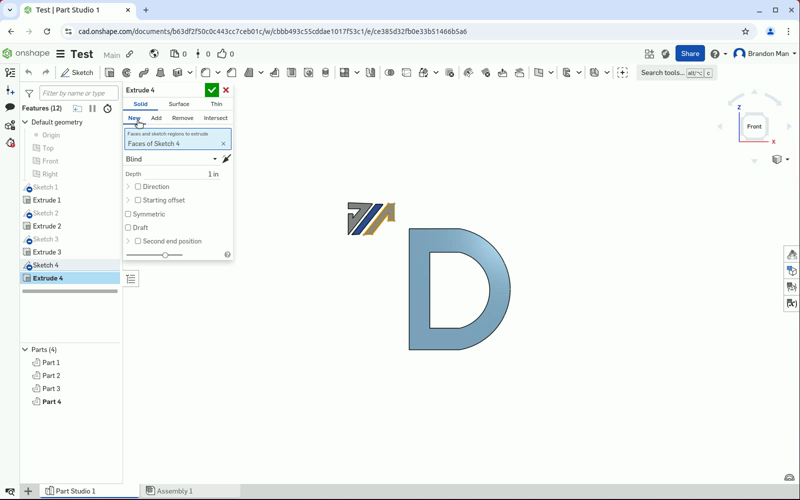
click(137, 120)
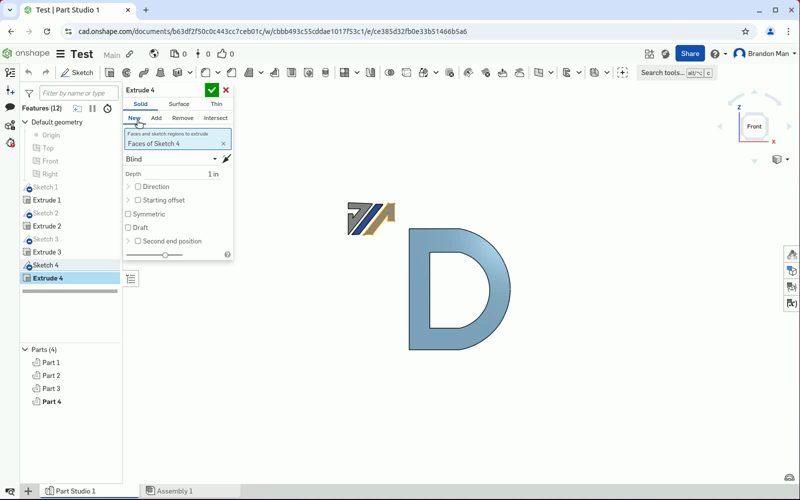
key(tab, 4)
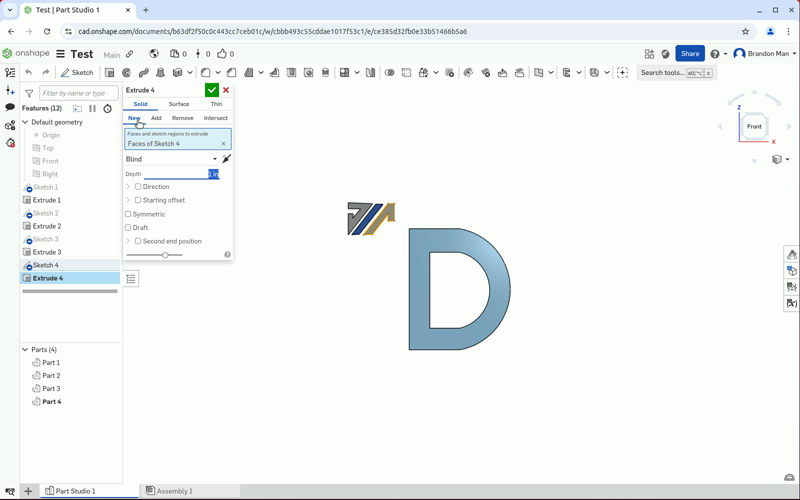
text(1.926)
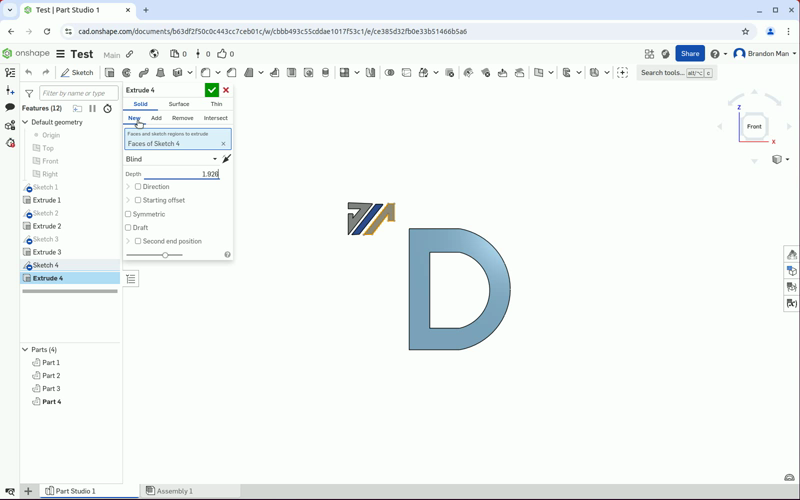
key(enter)
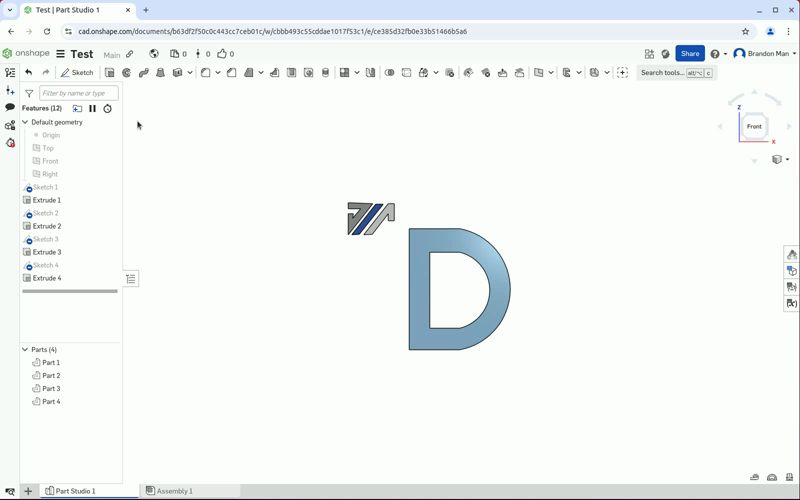
key(shift+h)
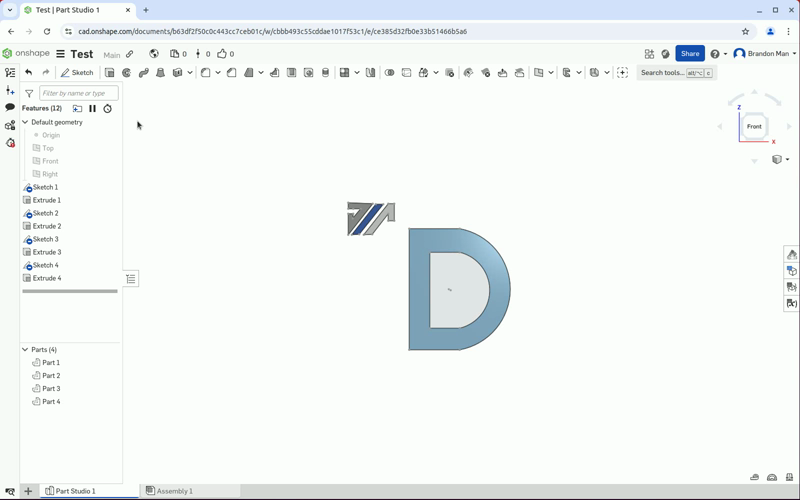
key(shift+h)
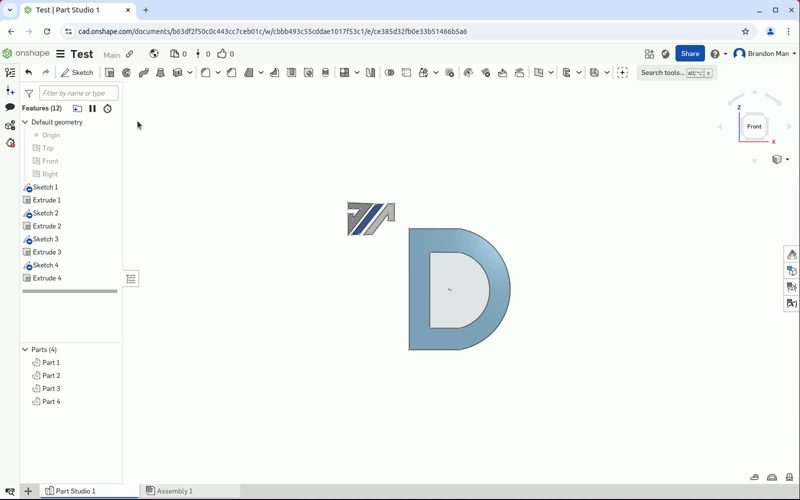
key(shift+7)
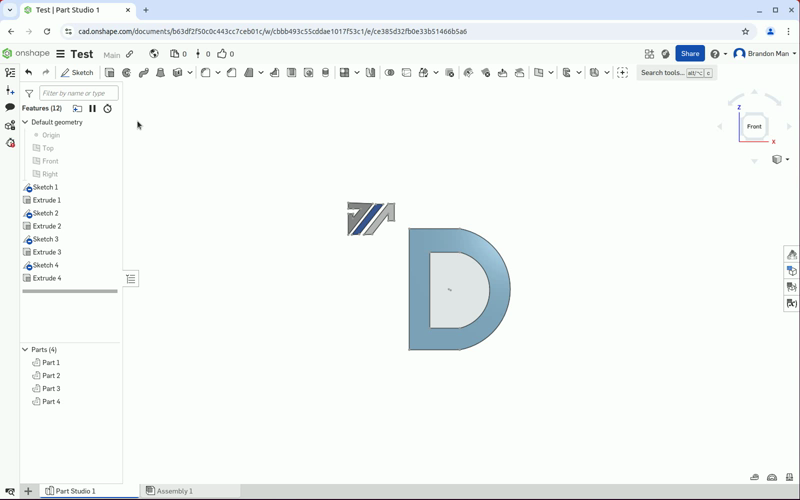
key(left, 2)
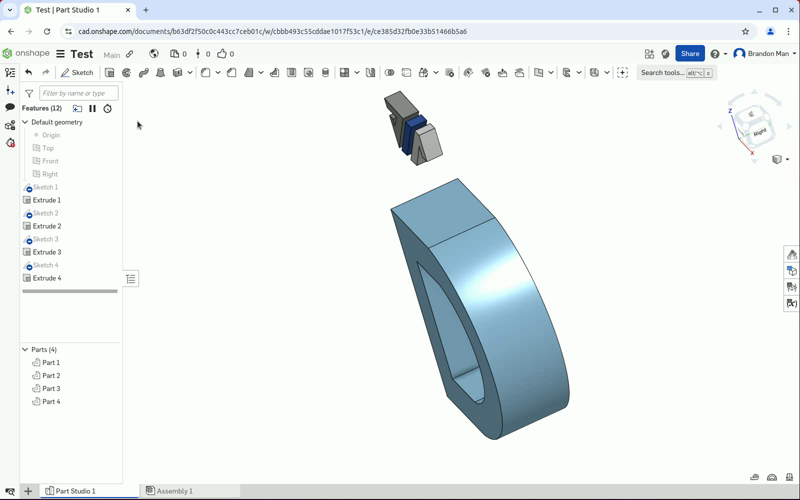
key(down, 2)
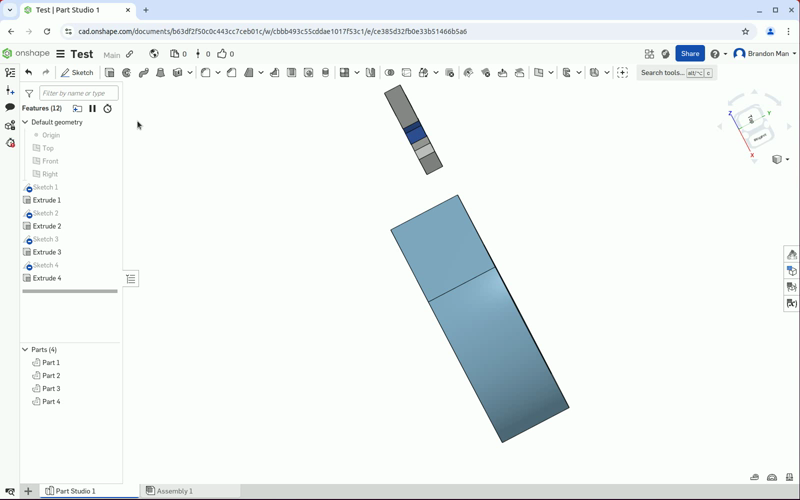
key(up, 2)
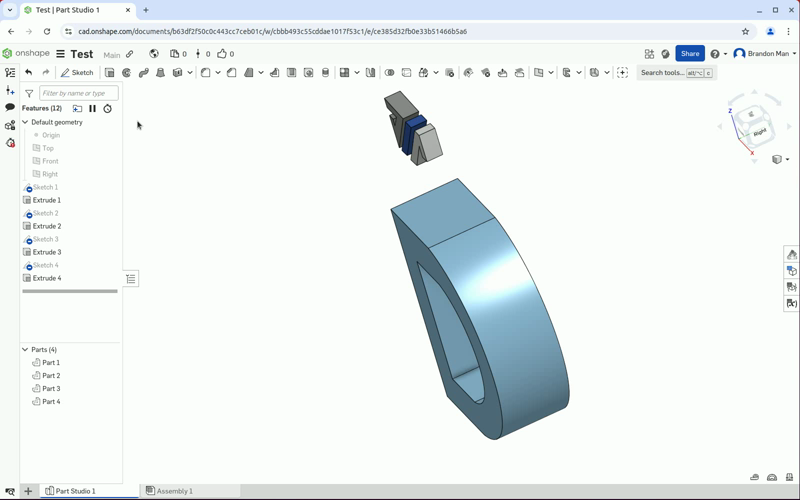
key(right, 2)
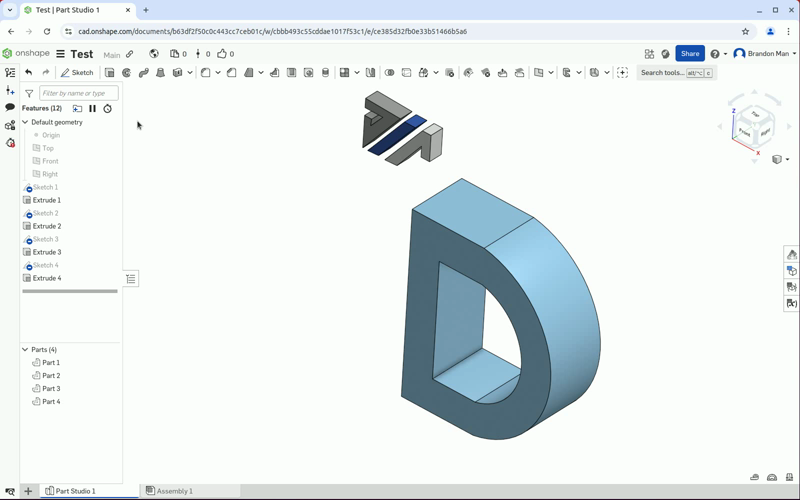
mouse_move(73, 189)
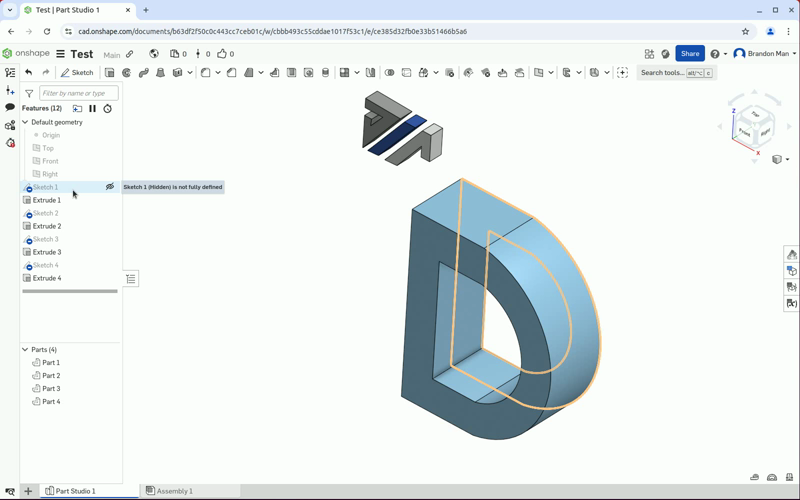
click(73, 189)